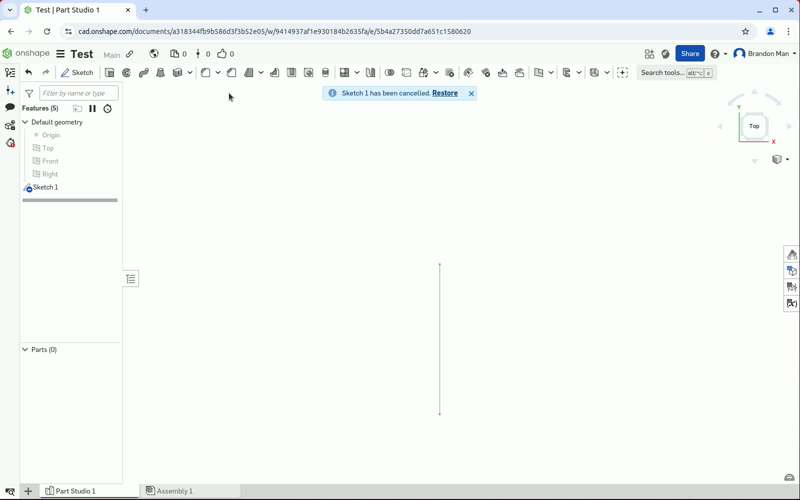
key(shift+h)
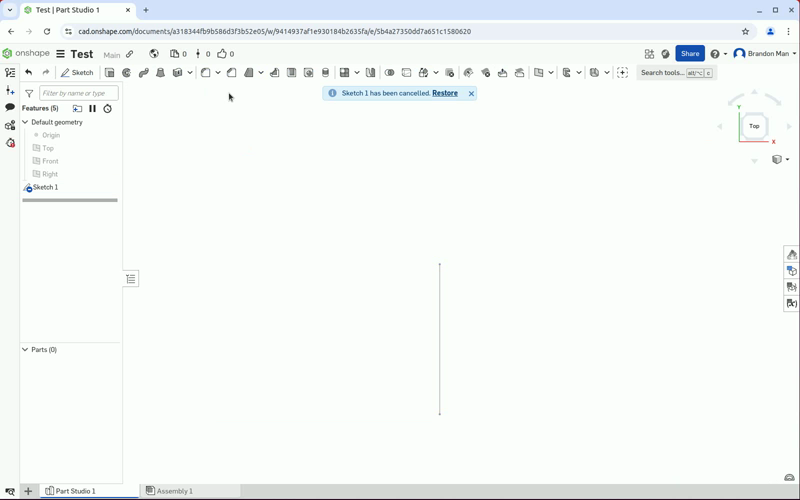
key(shift+s)
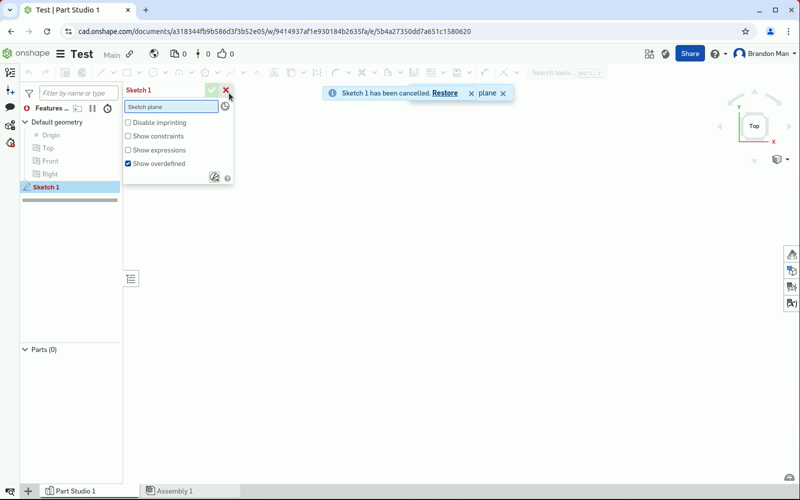
mouse_move(73, 150)
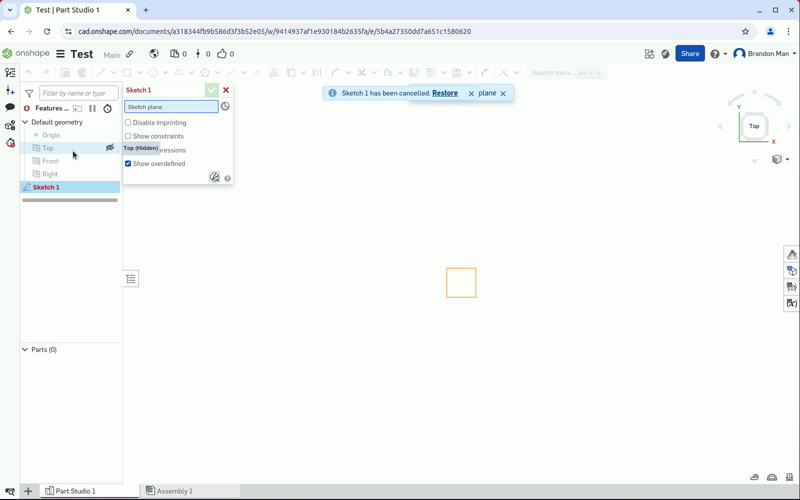
click(73, 150)
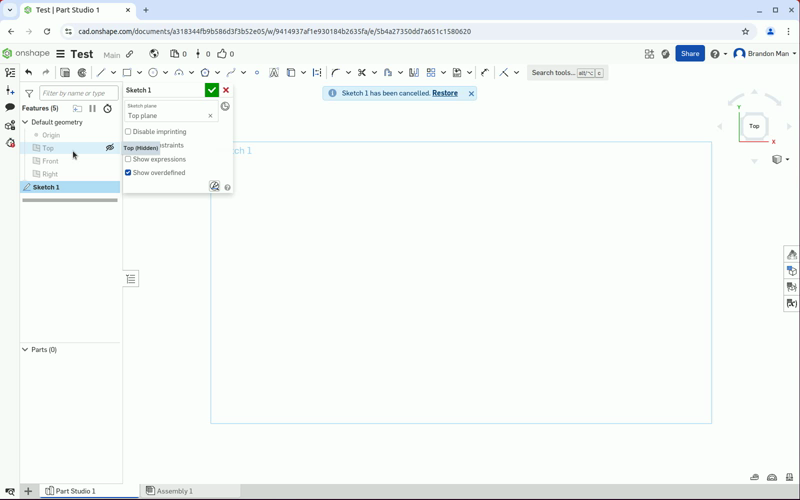
mouse_move(73, 352)
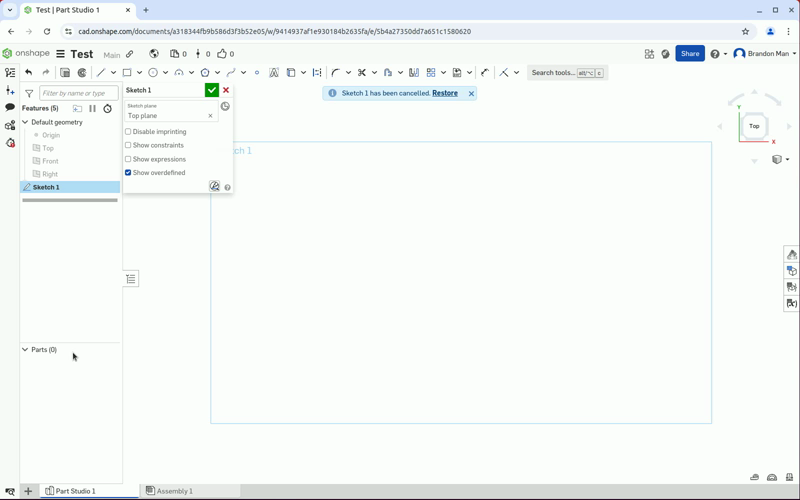
key(y)
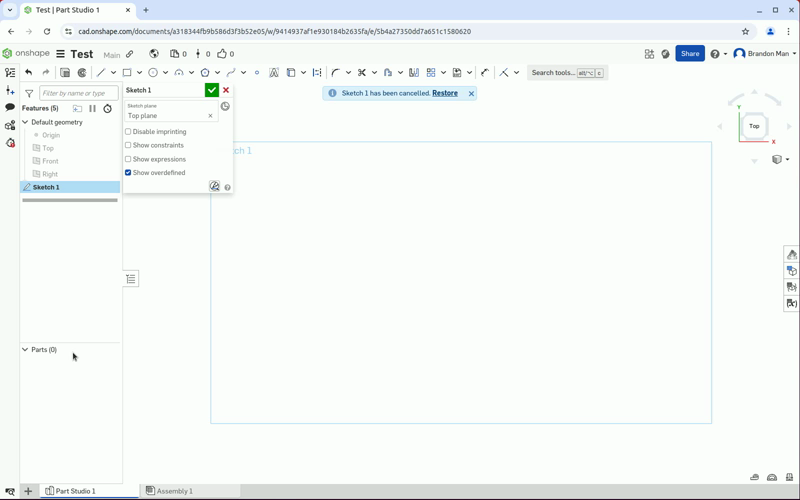
key(c)
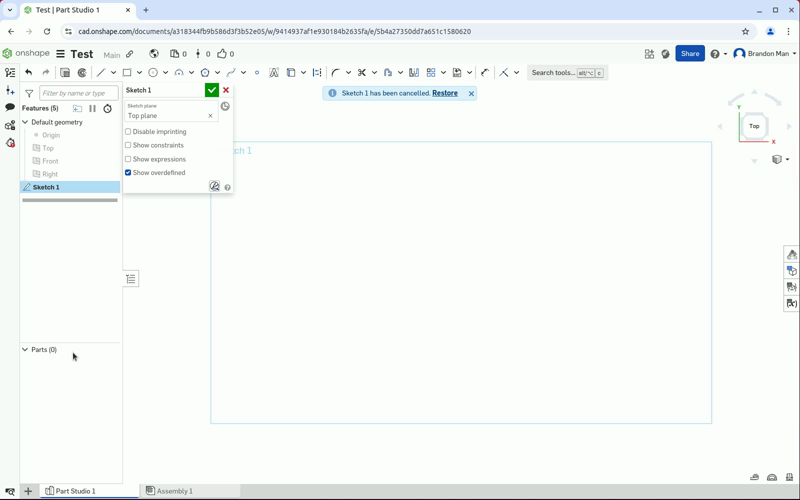
key_down(shift)
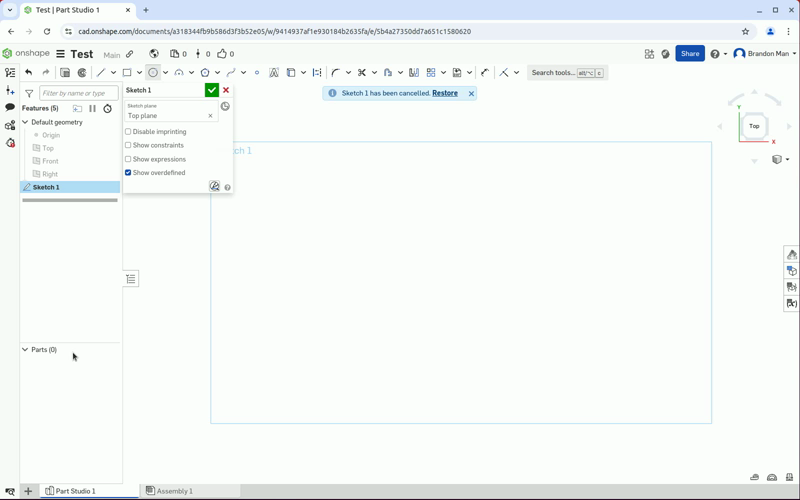
mouse_move(461, 282)
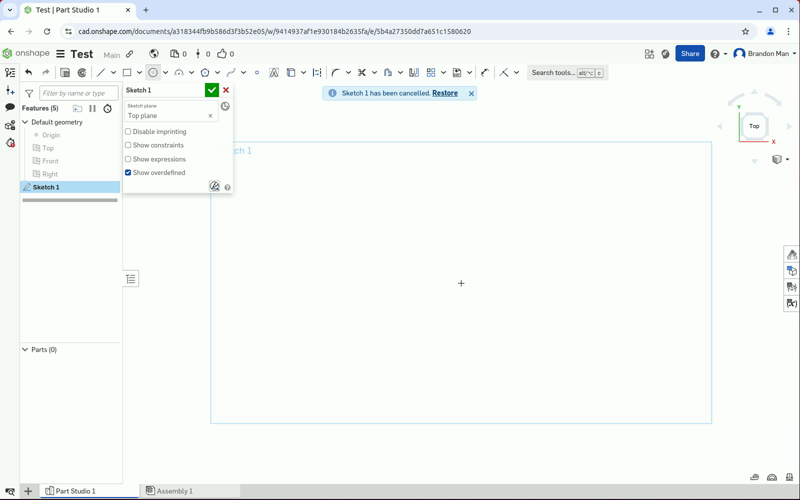
click(461, 282)
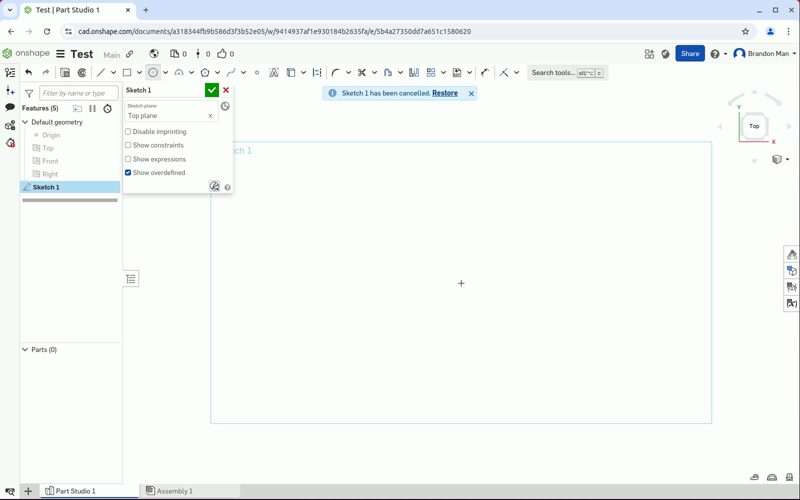
key_up(shift)
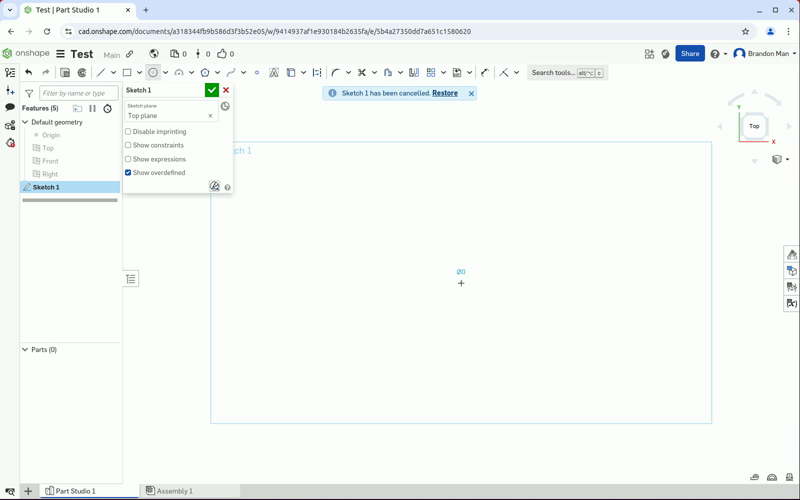
mouse_move(574, 282)
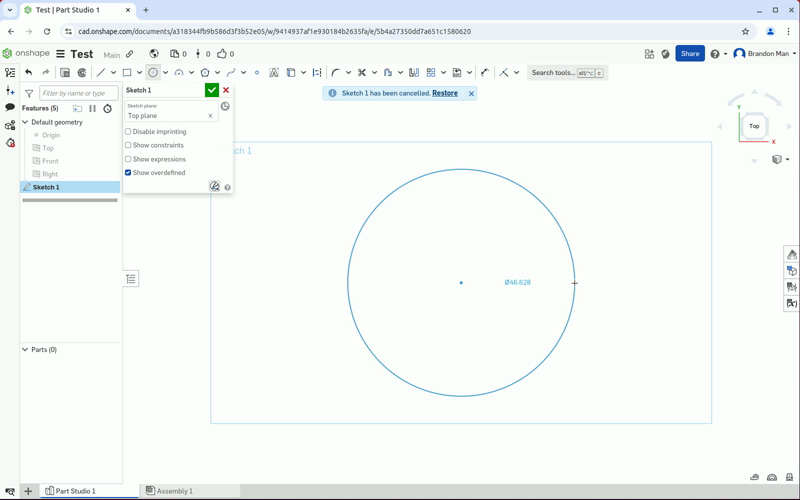
click(574, 282)
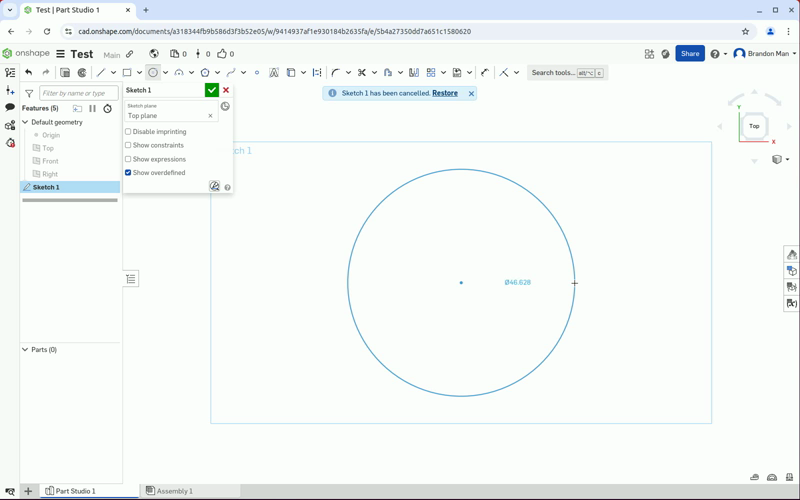
key(esc)
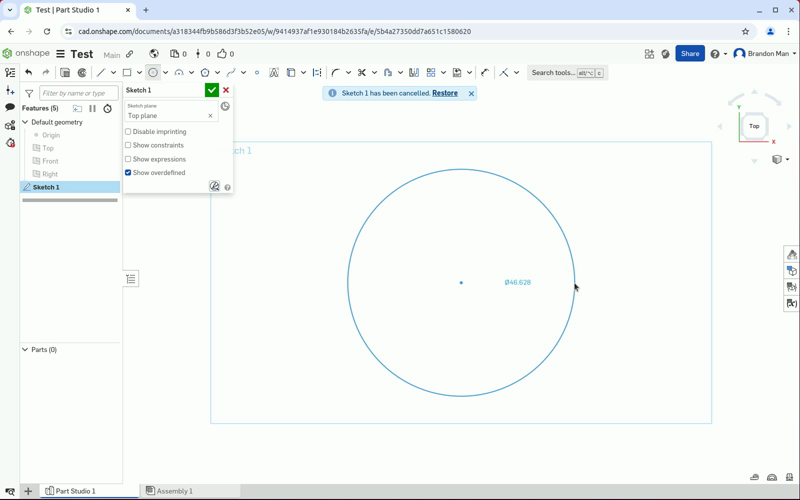
key(l)
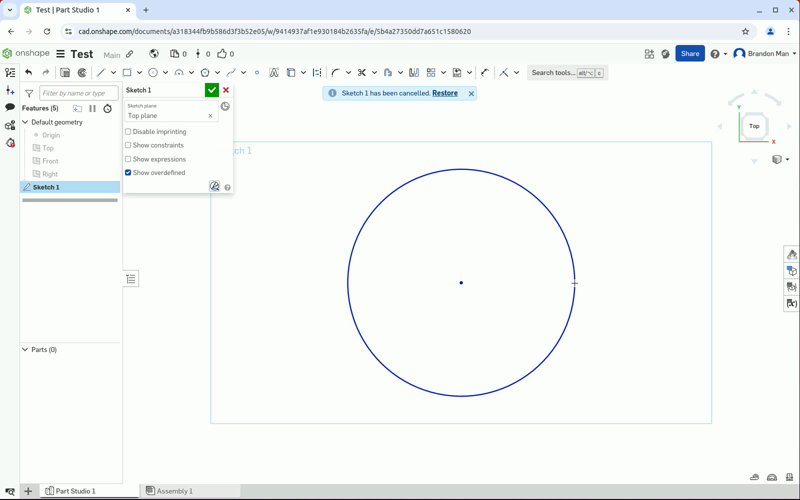
key_down(shift)
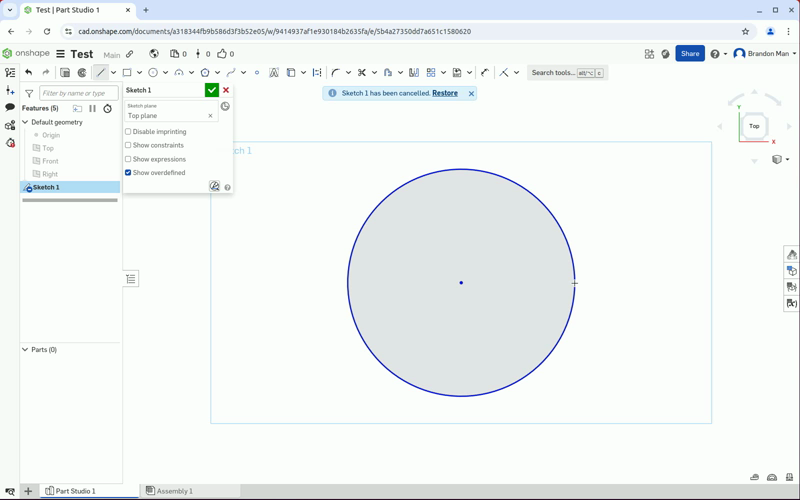
mouse_move(456, 285)
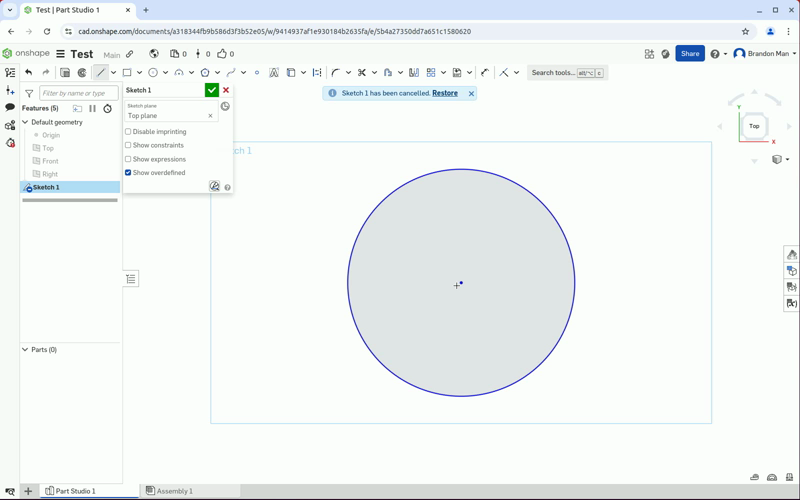
click(456, 285)
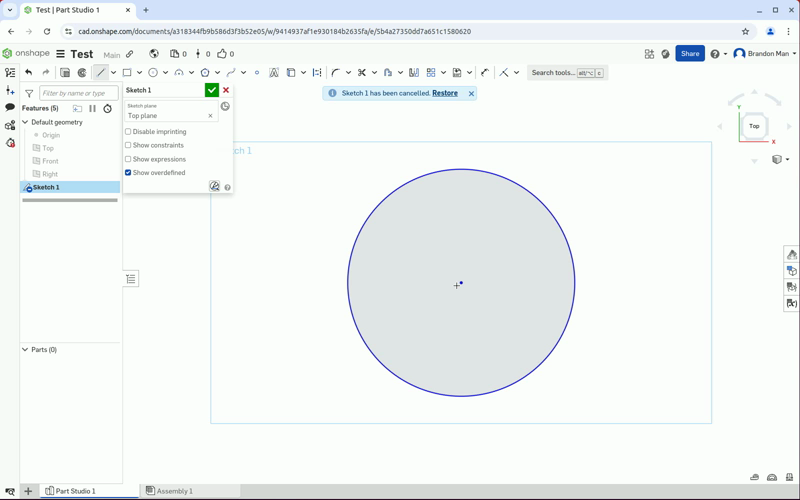
key_up(shift)
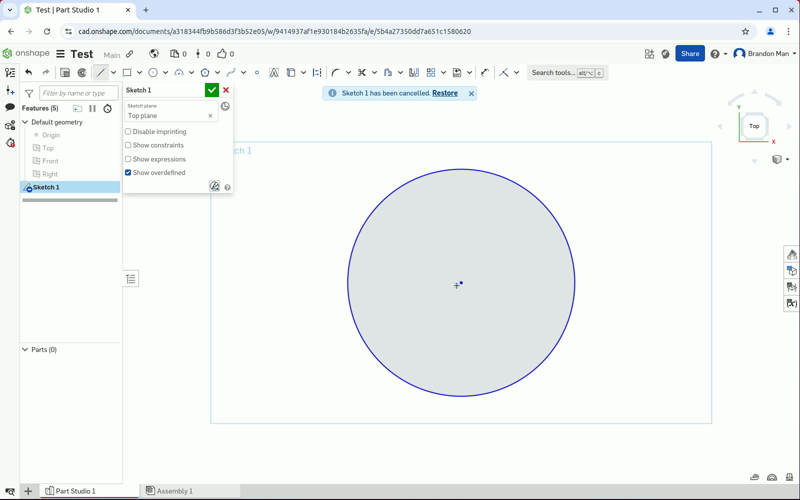
key_down(shift)
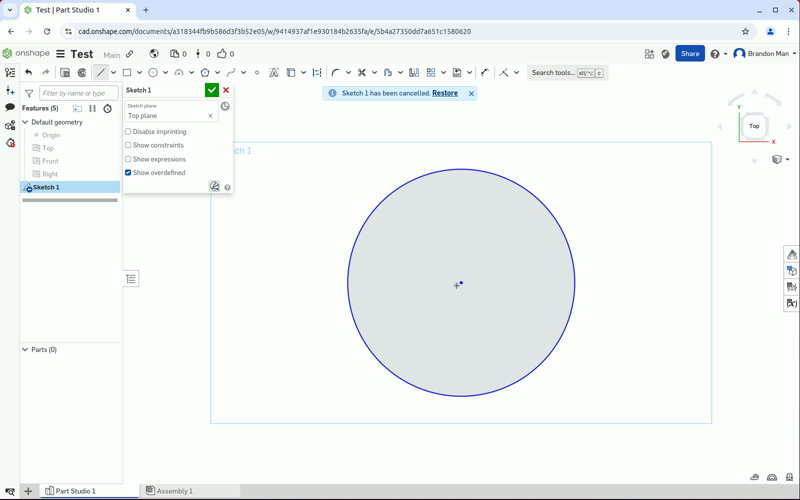
mouse_move(486, 285)
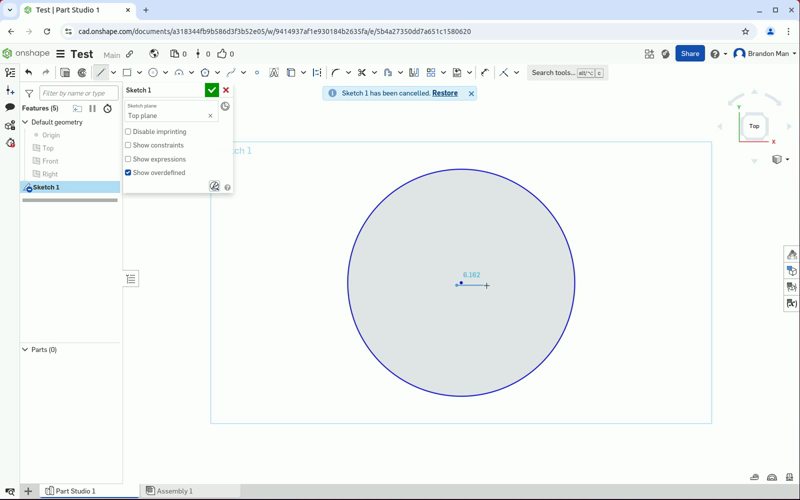
mouse_move(461, 285)
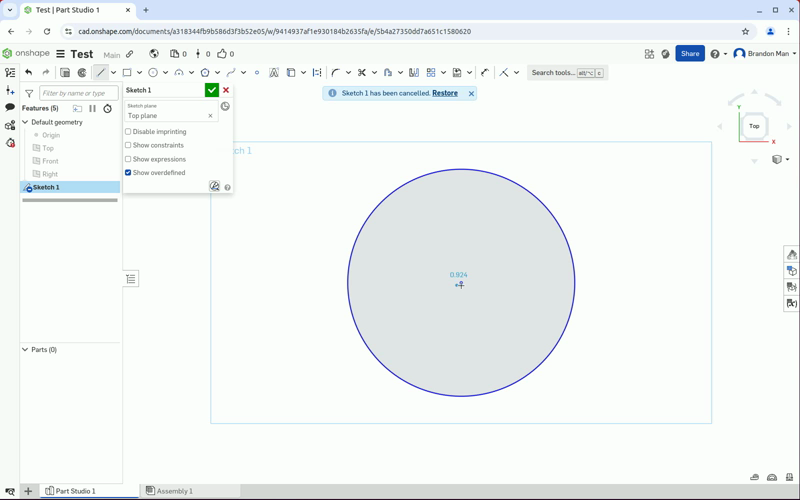
scroll(6)
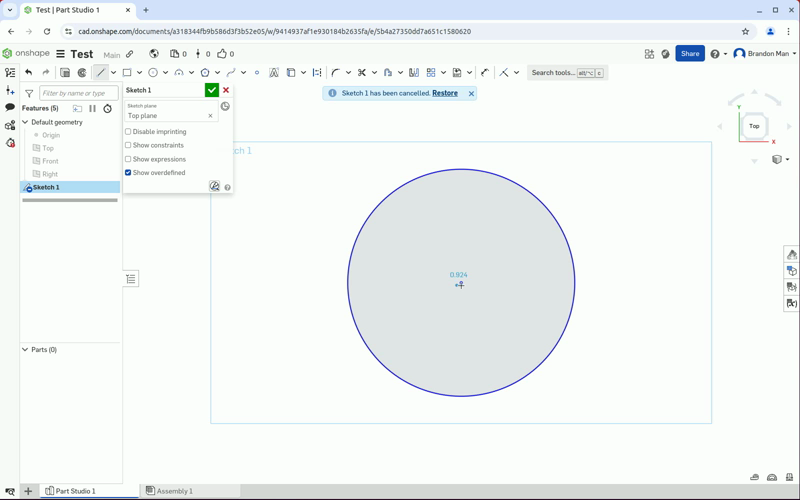
scroll(6)
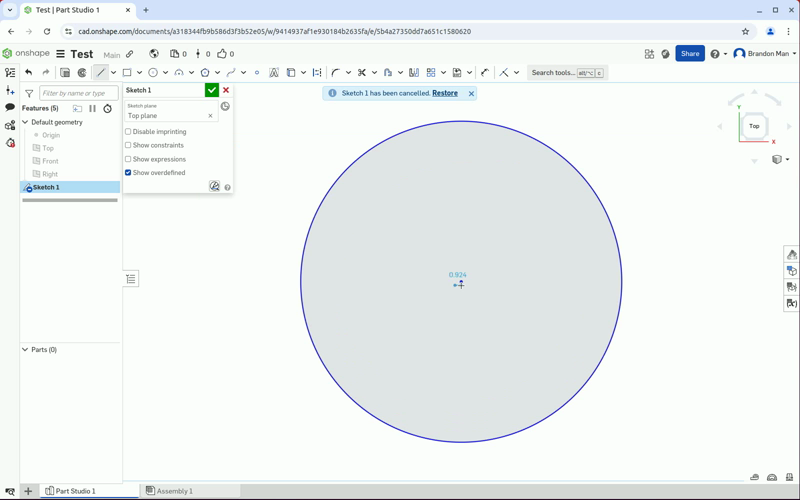
scroll(6)
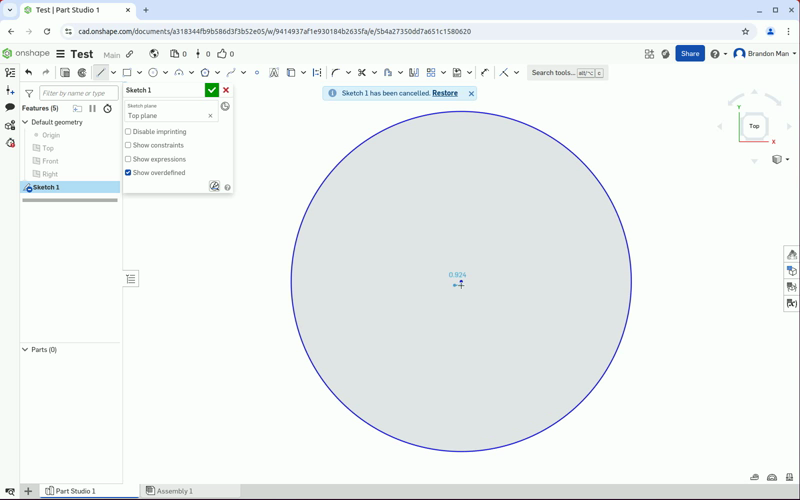
scroll(6)
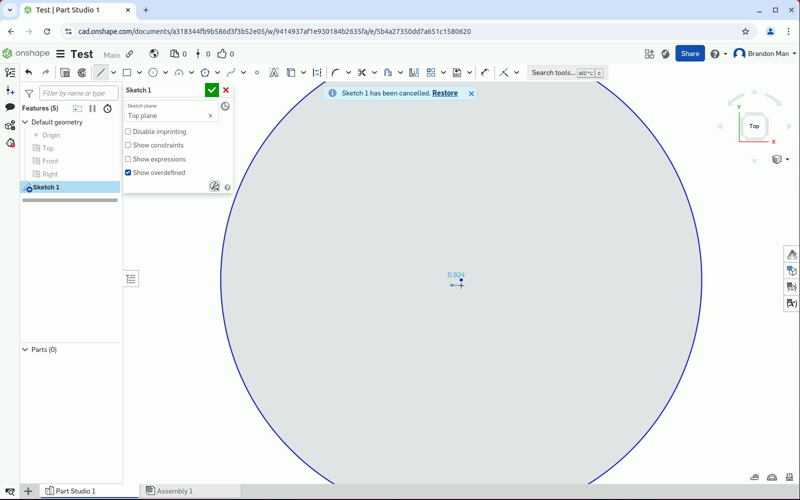
scroll(6)
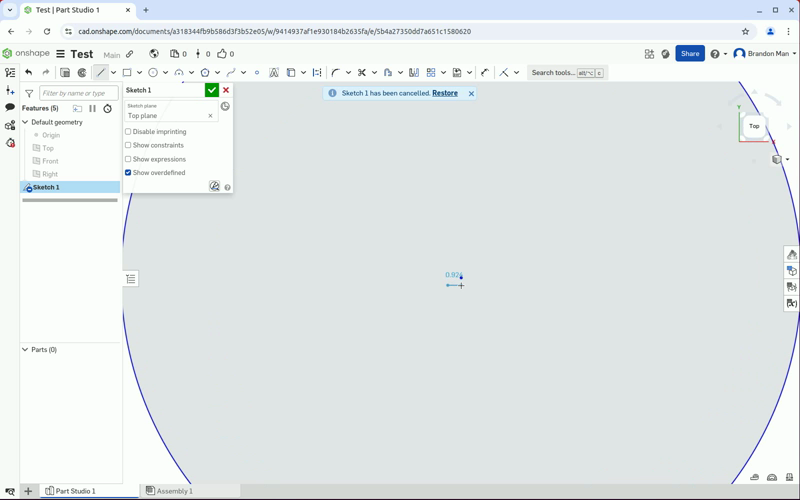
scroll(6)
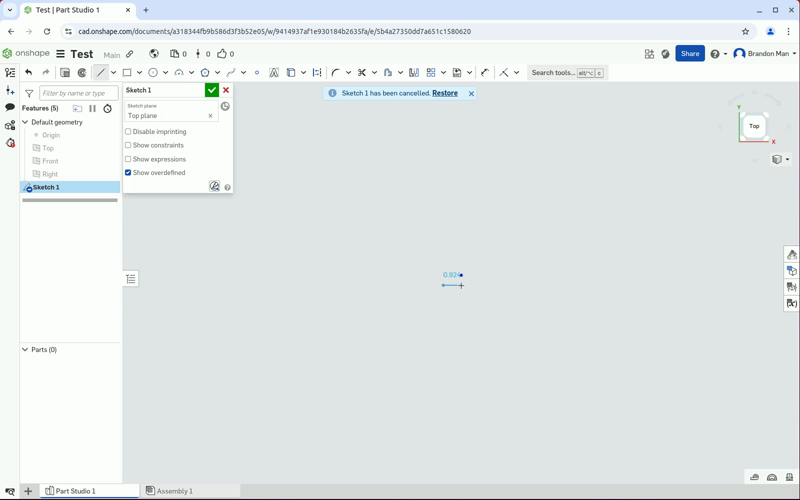
scroll(6)
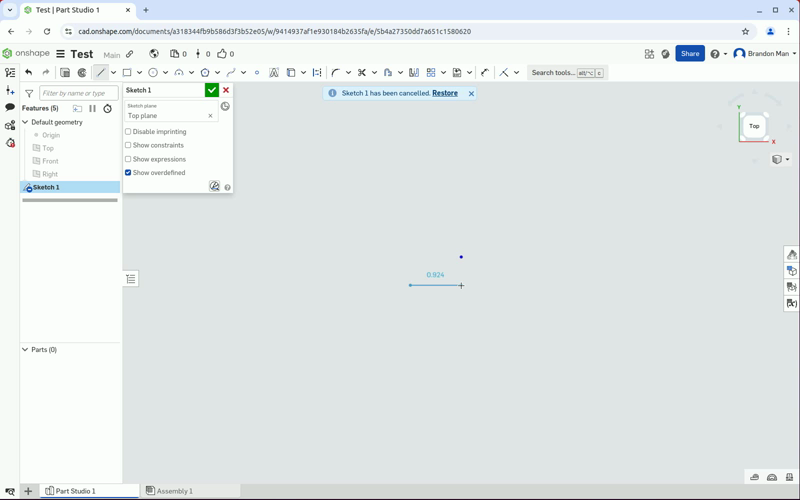
click(461, 285)
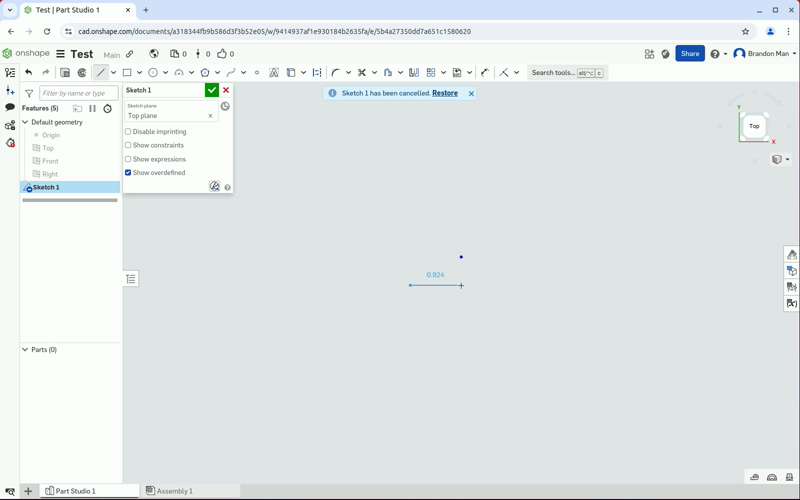
scroll(-6)
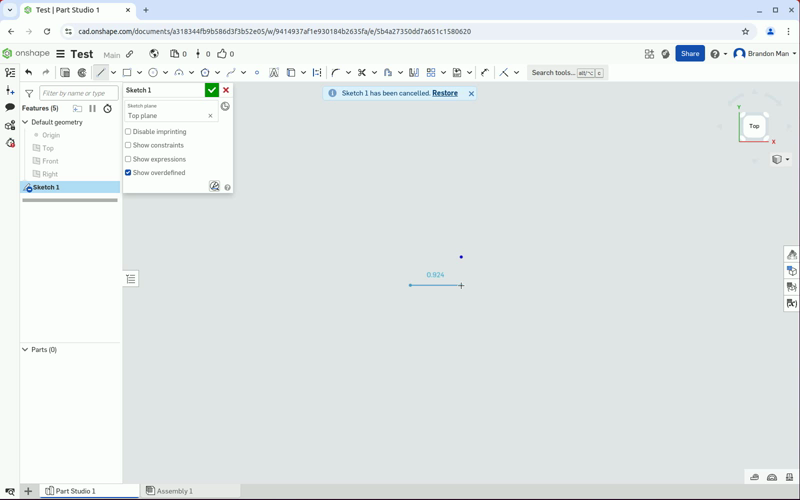
scroll(-6)
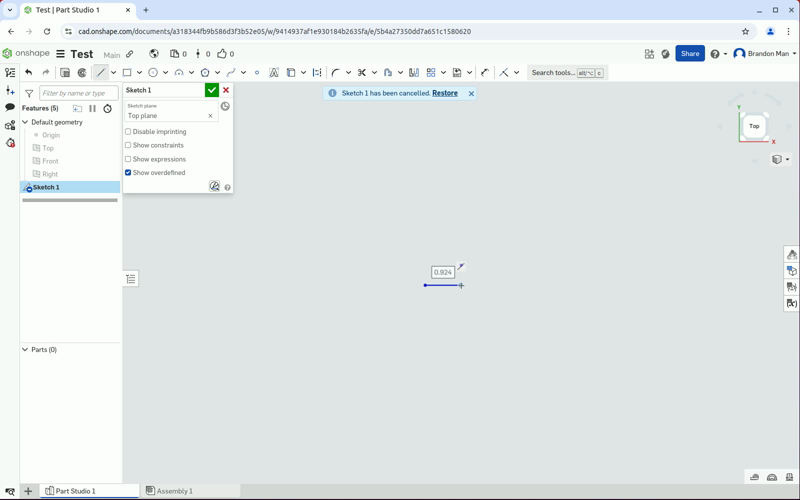
scroll(-6)
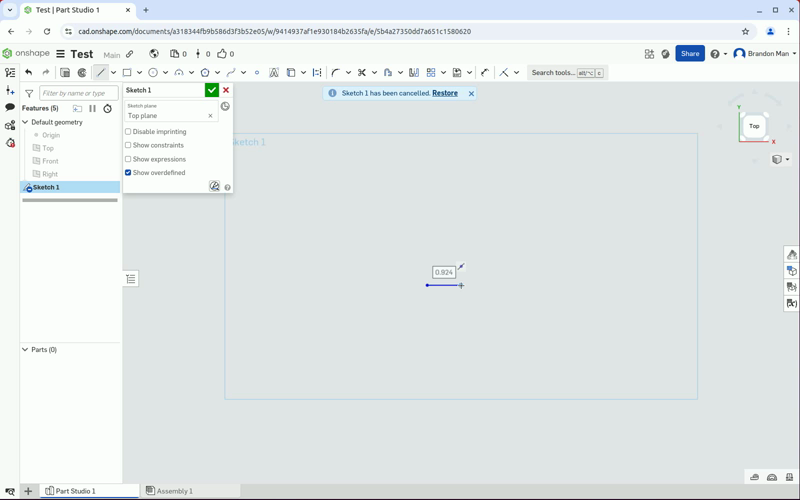
scroll(-6)
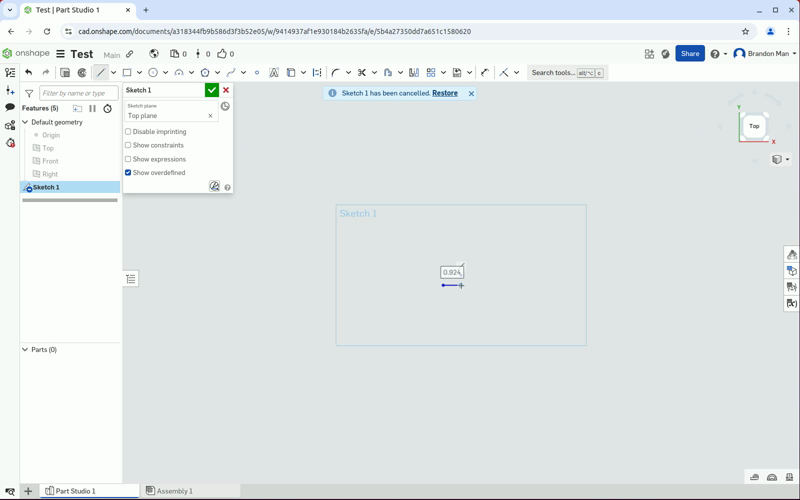
scroll(-6)
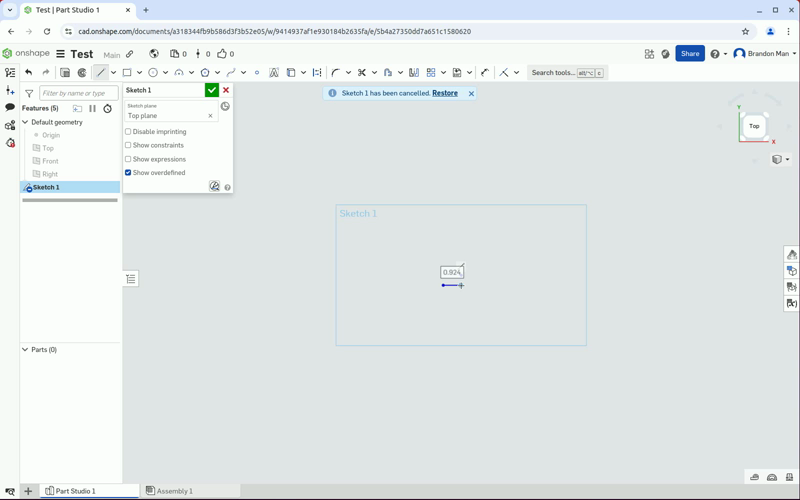
scroll(-6)
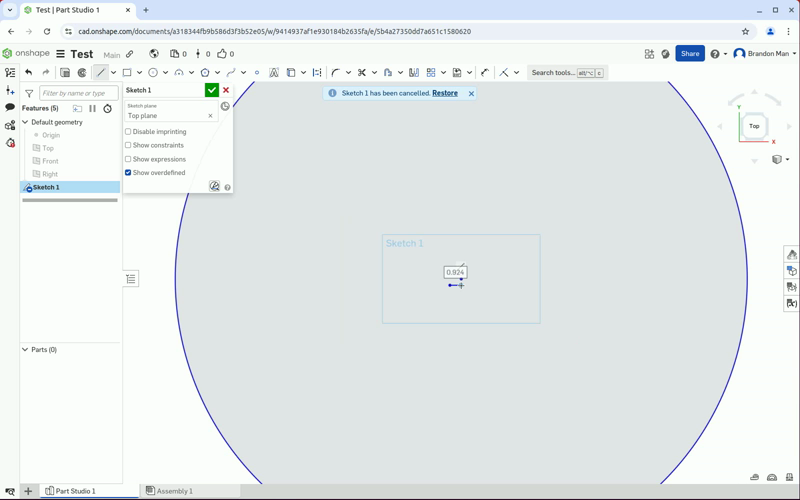
scroll(-6)
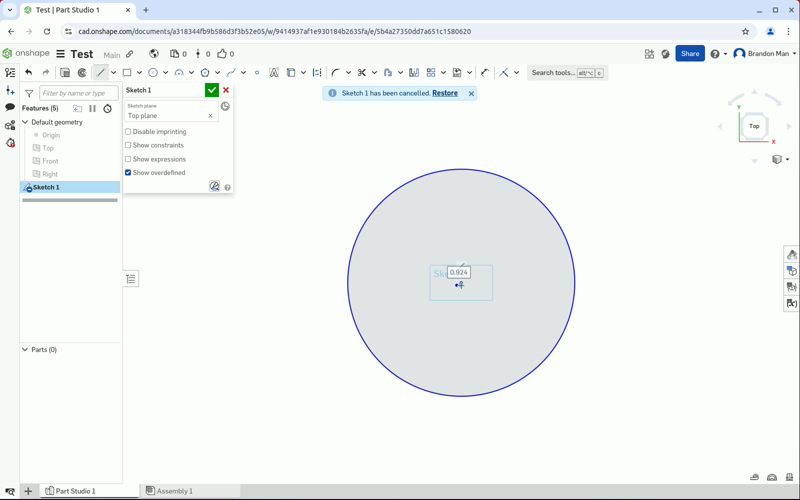
key_up(shift)
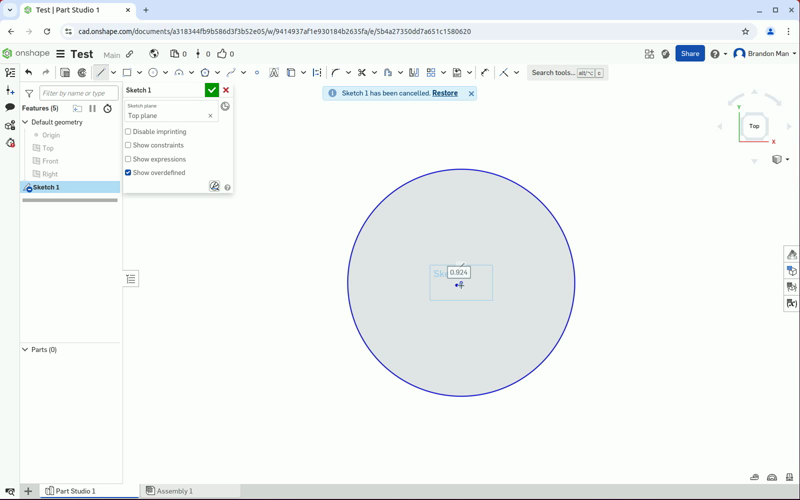
key_down(shift)
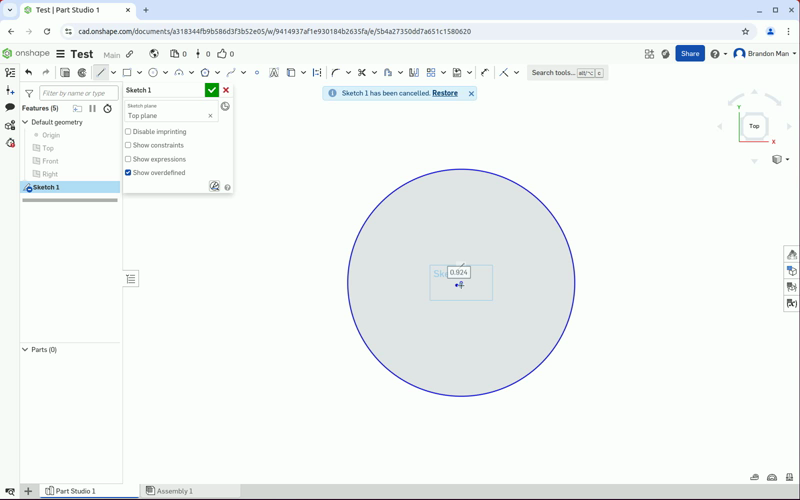
mouse_move(491, 285)
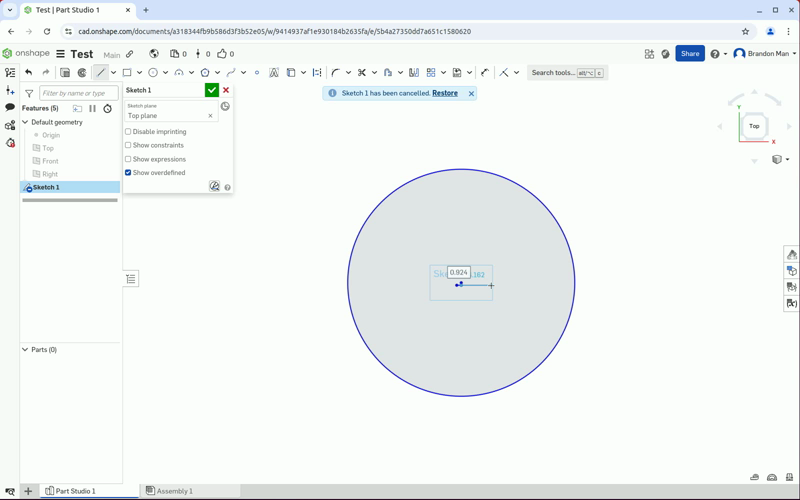
mouse_move(463, 285)
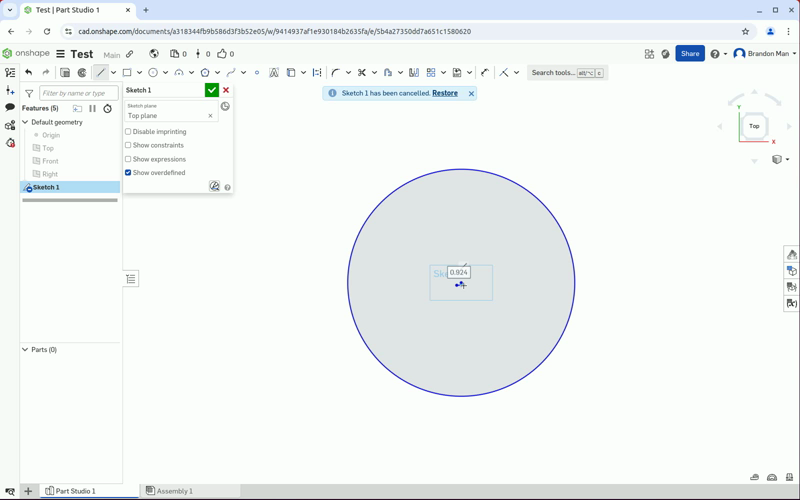
scroll(6)
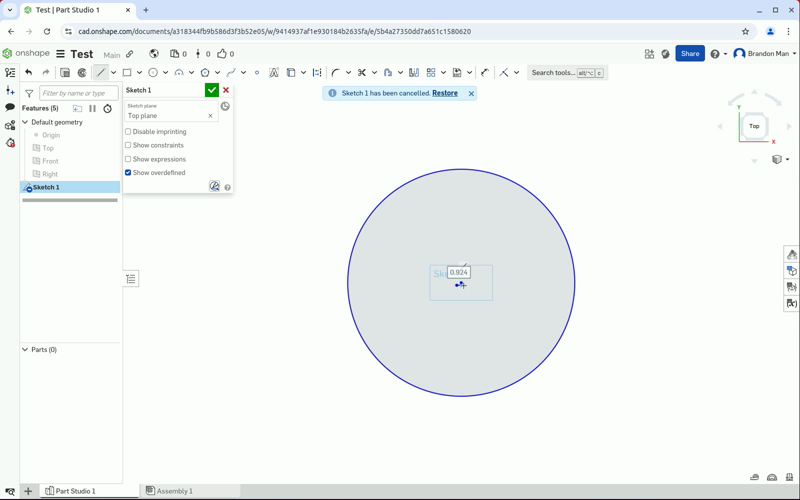
scroll(6)
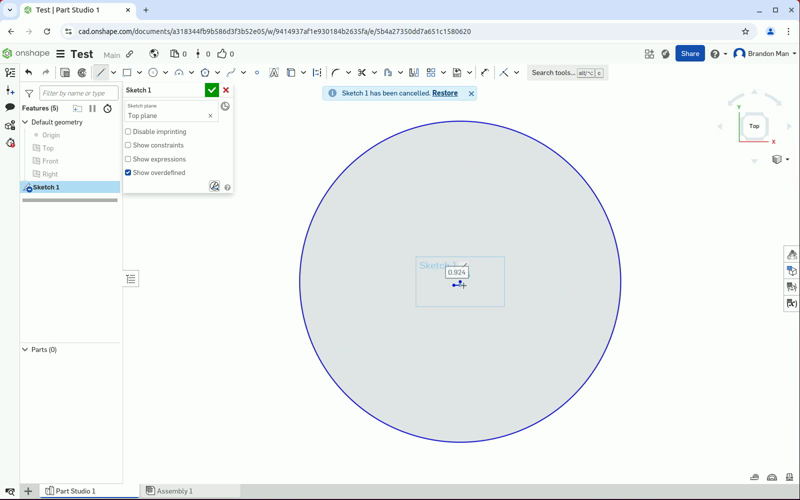
scroll(6)
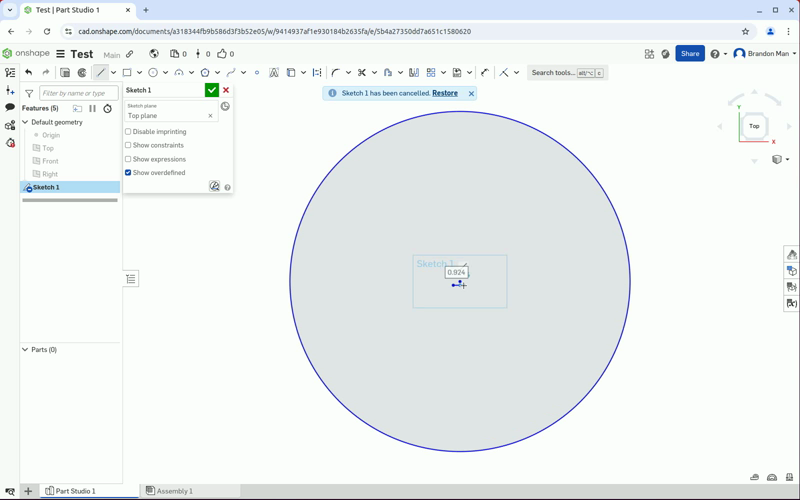
scroll(6)
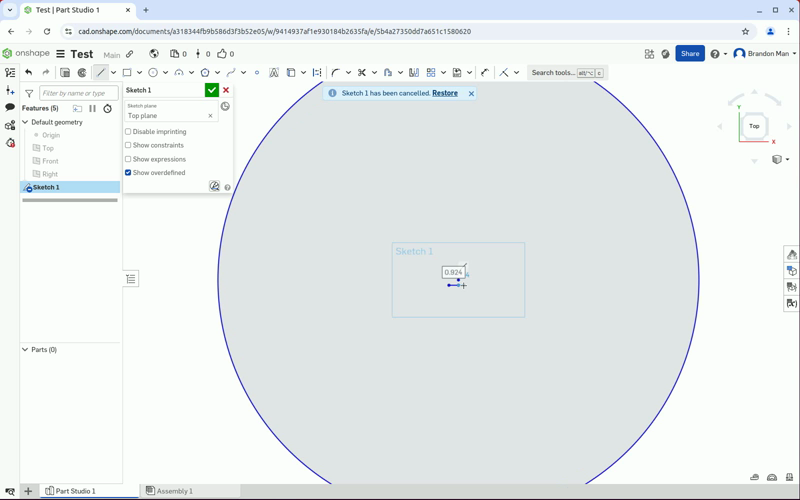
scroll(6)
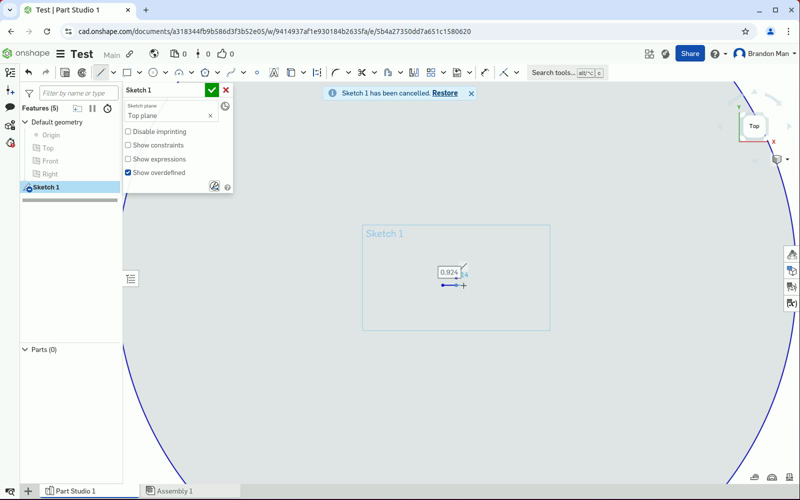
scroll(6)
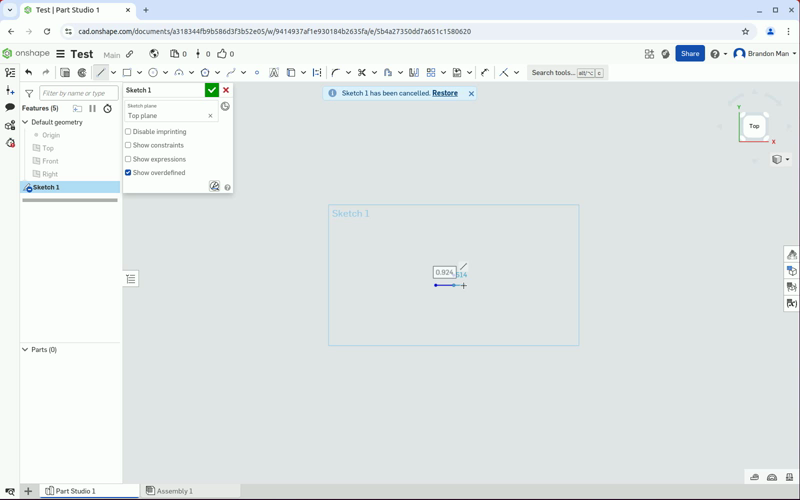
scroll(6)
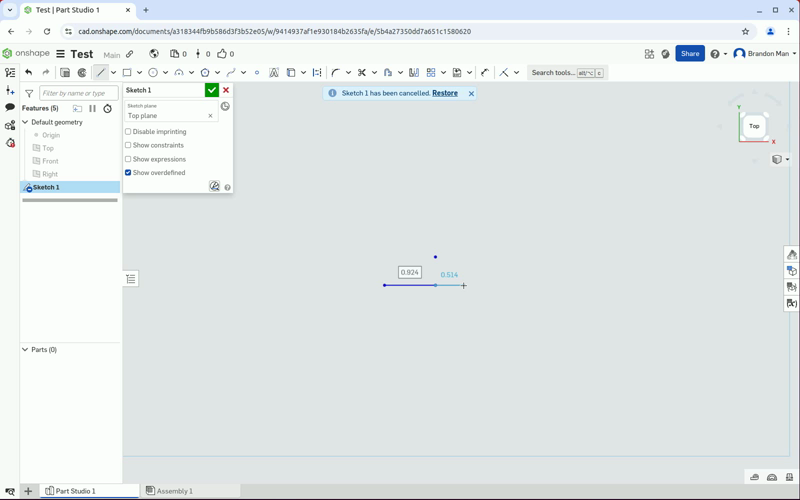
click(463, 285)
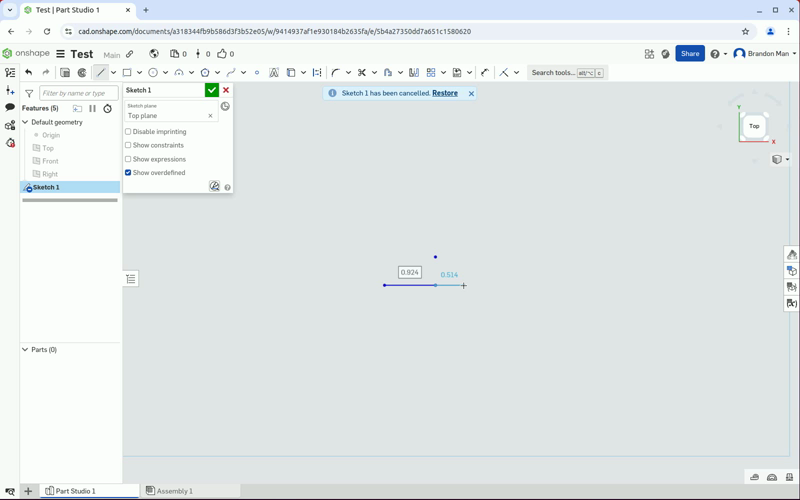
scroll(-6)
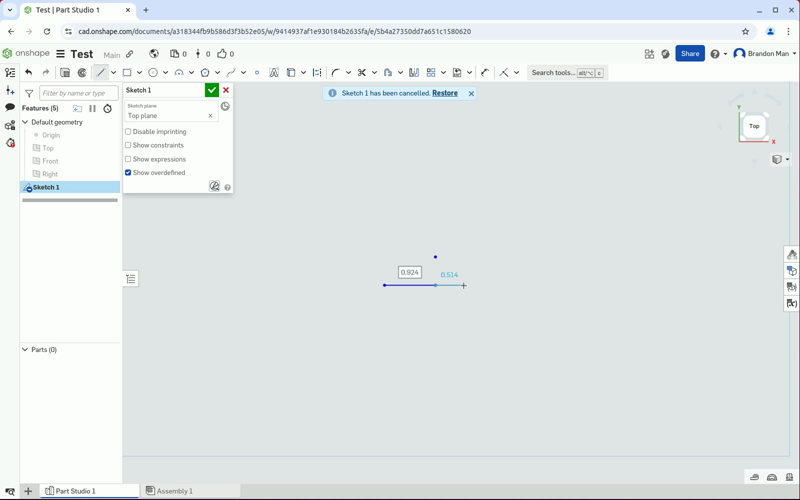
scroll(-6)
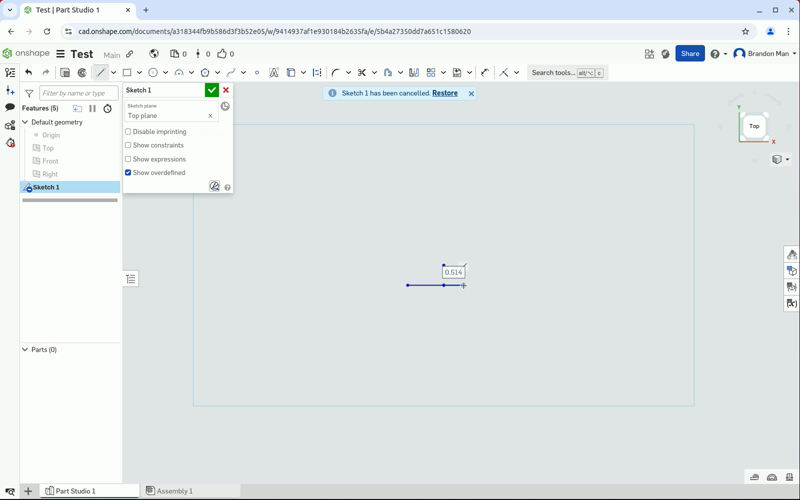
scroll(-6)
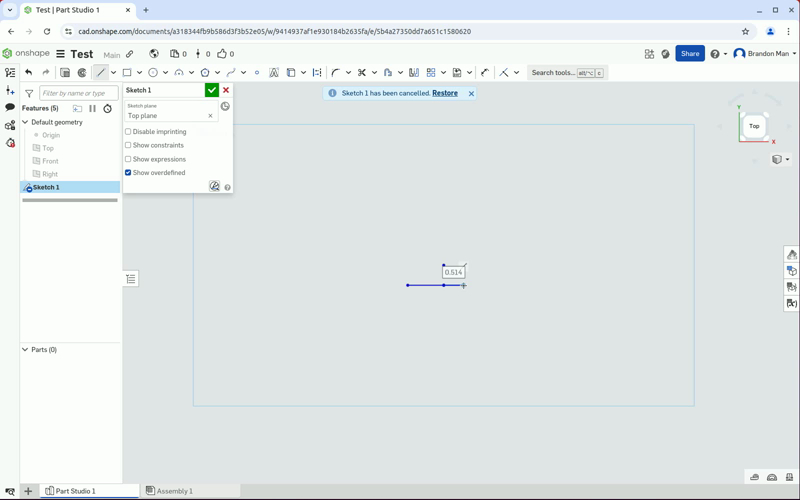
scroll(-6)
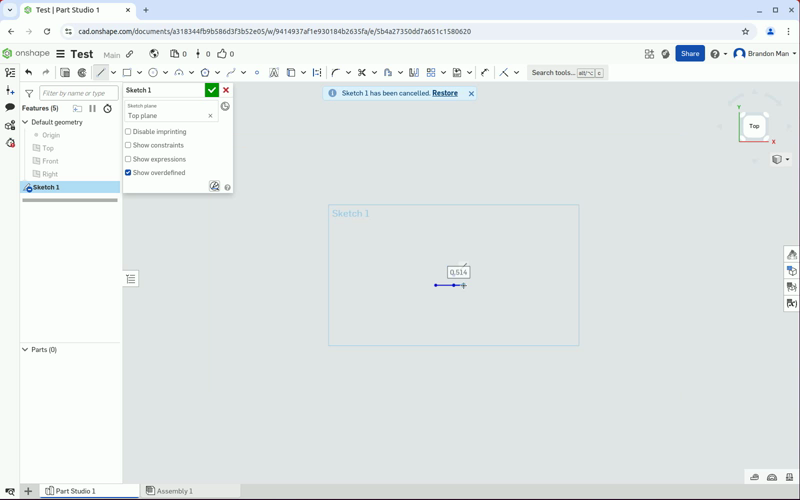
scroll(-6)
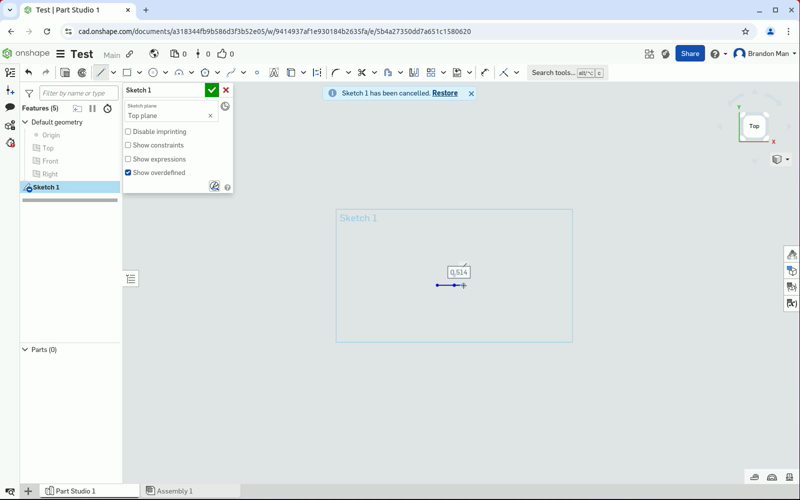
scroll(-6)
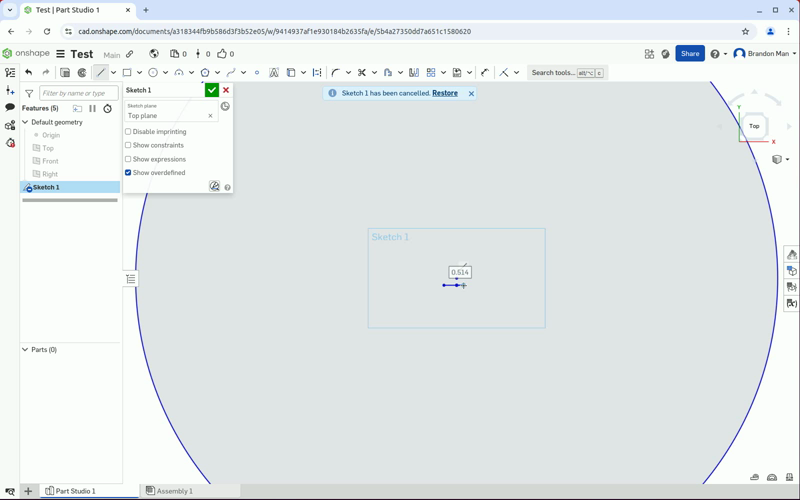
scroll(-6)
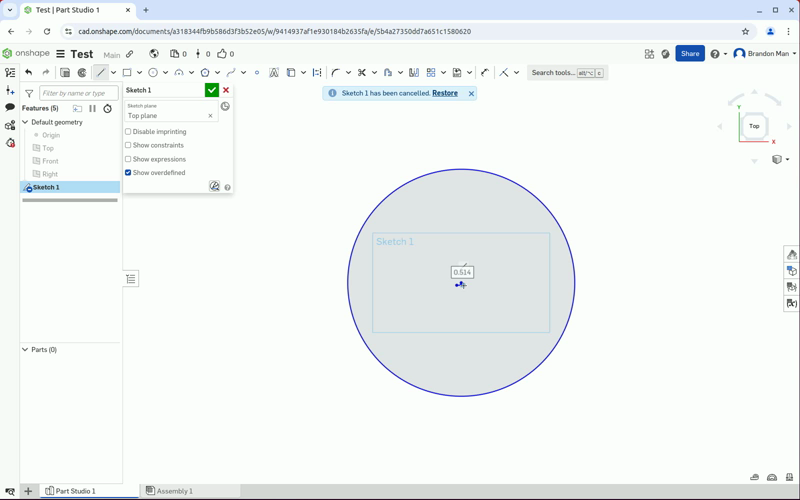
key_up(shift)
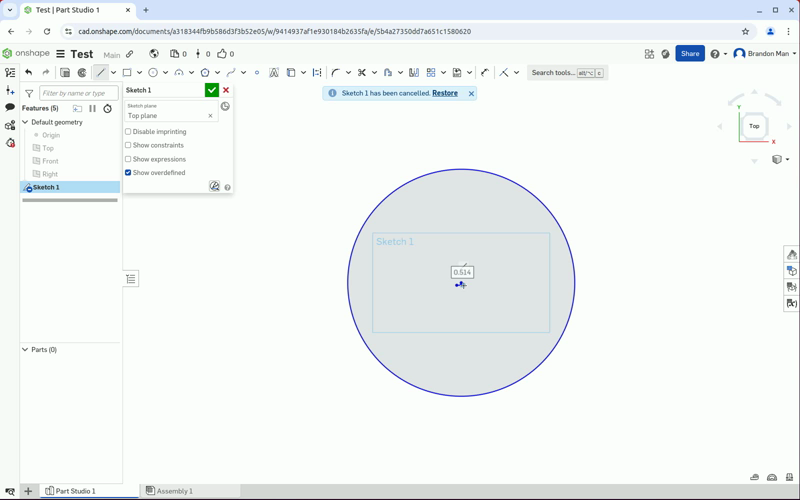
key(esc)
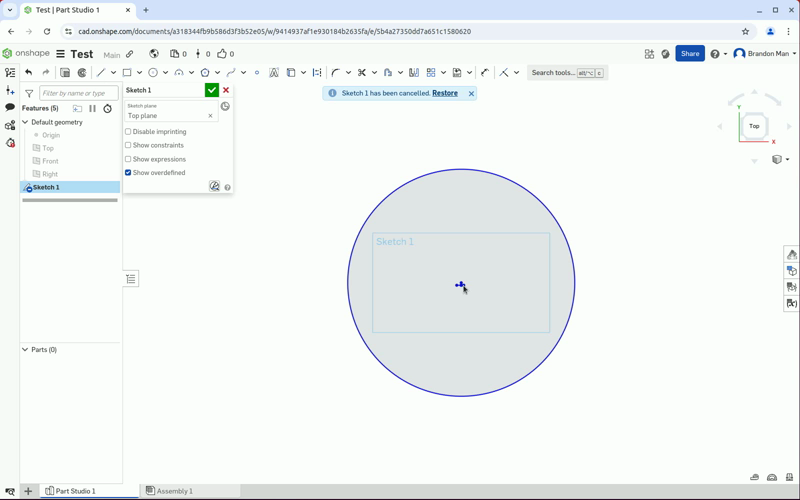
key(a)
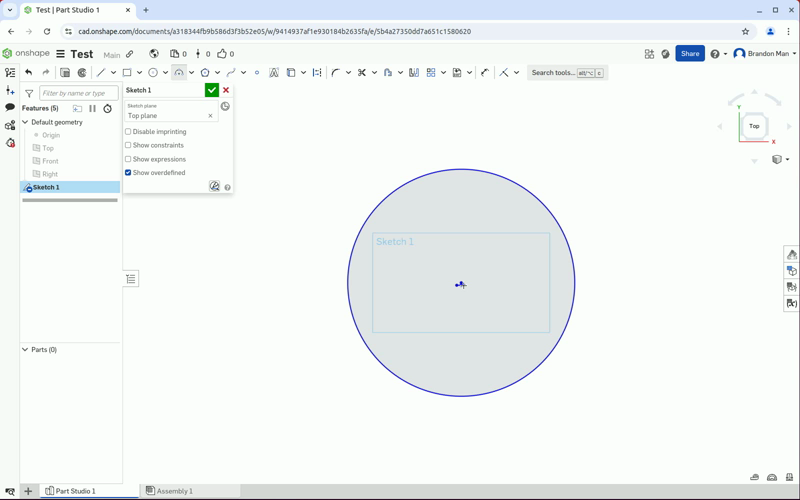
mouse_move(463, 285)
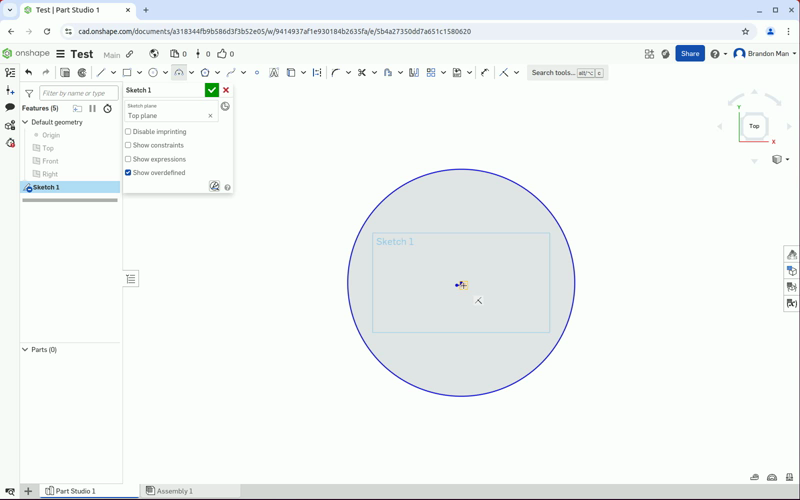
scroll(6)
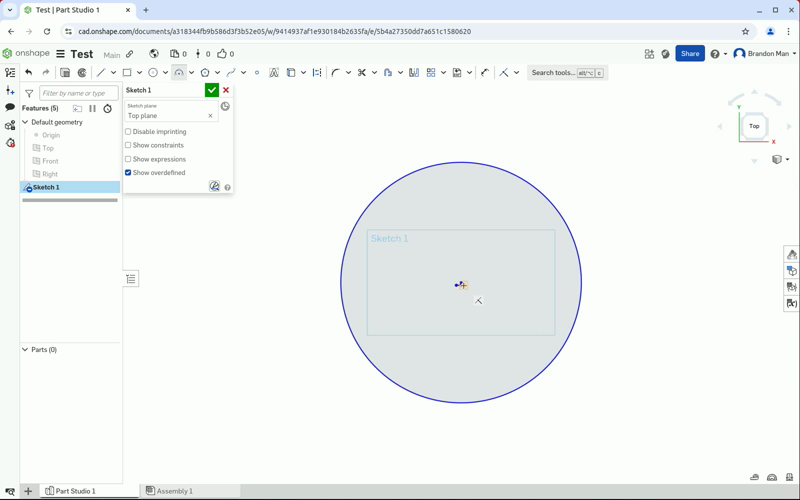
scroll(6)
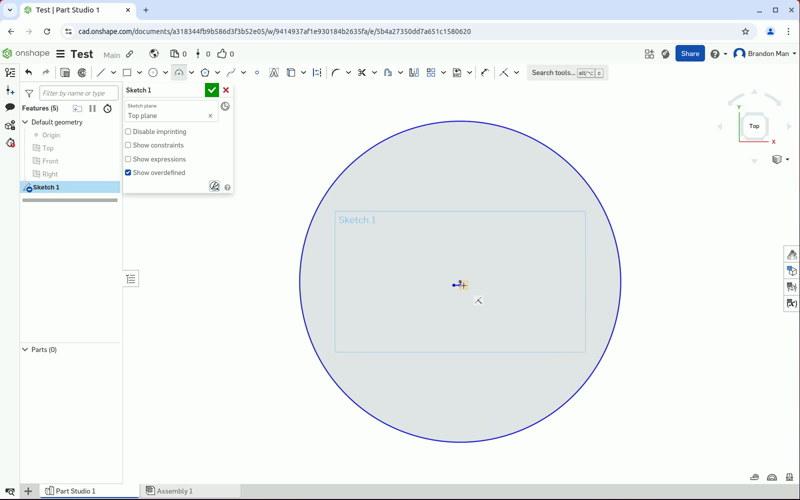
scroll(6)
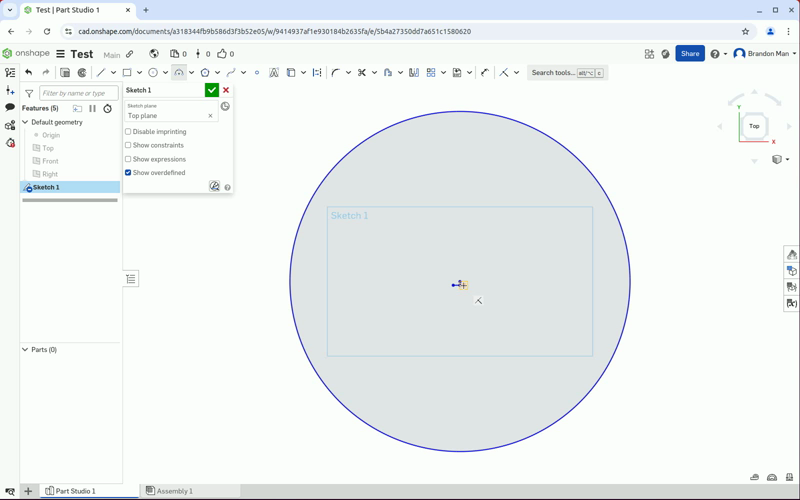
scroll(6)
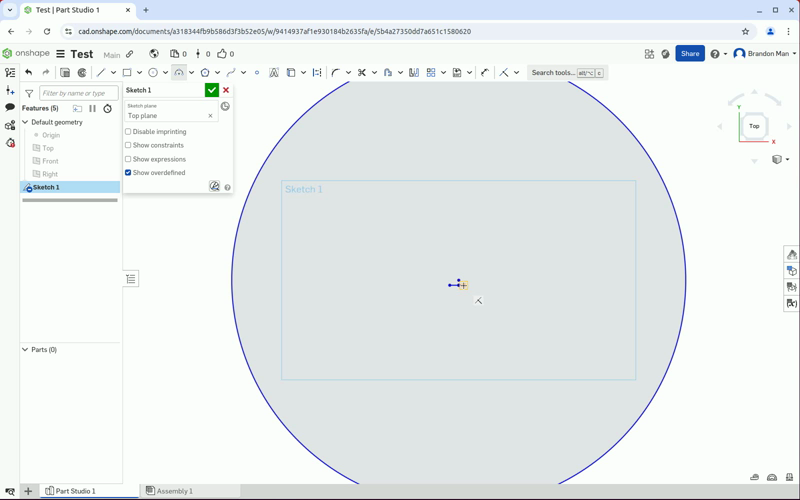
scroll(6)
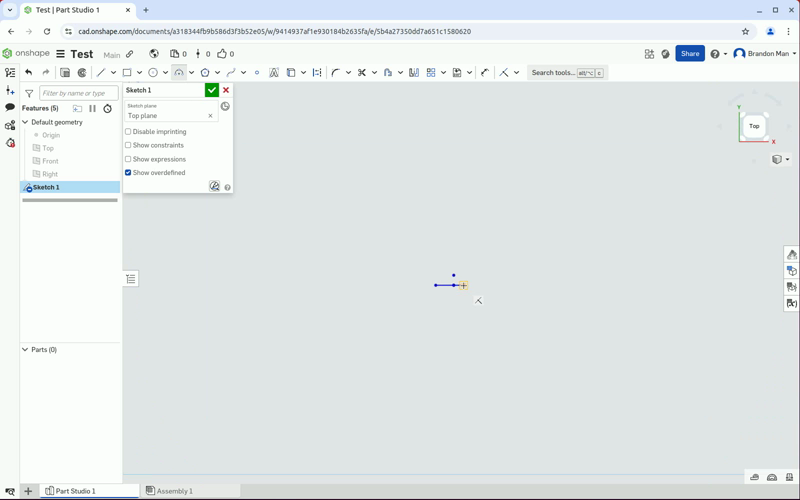
scroll(6)
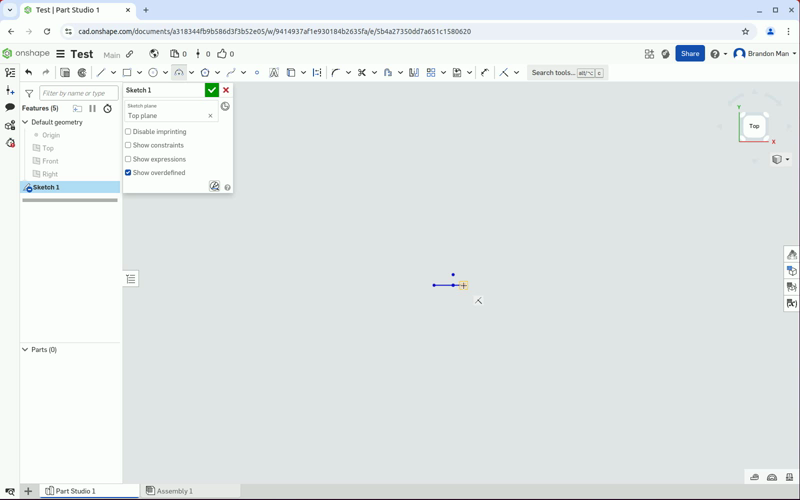
scroll(6)
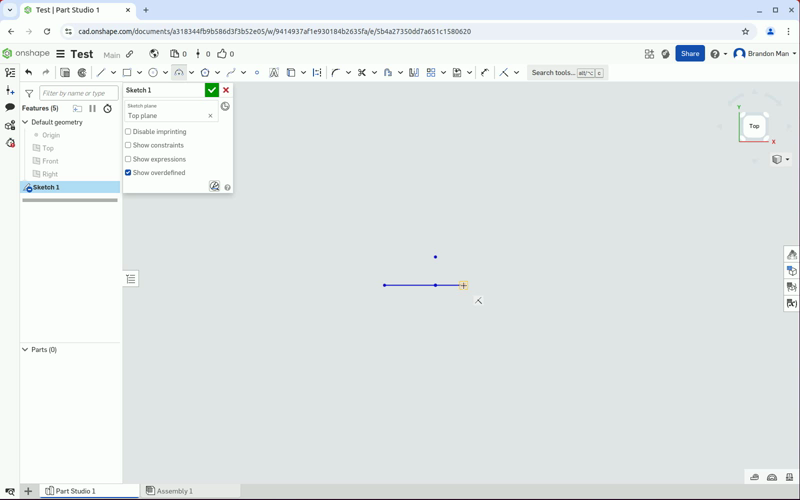
click(463, 285)
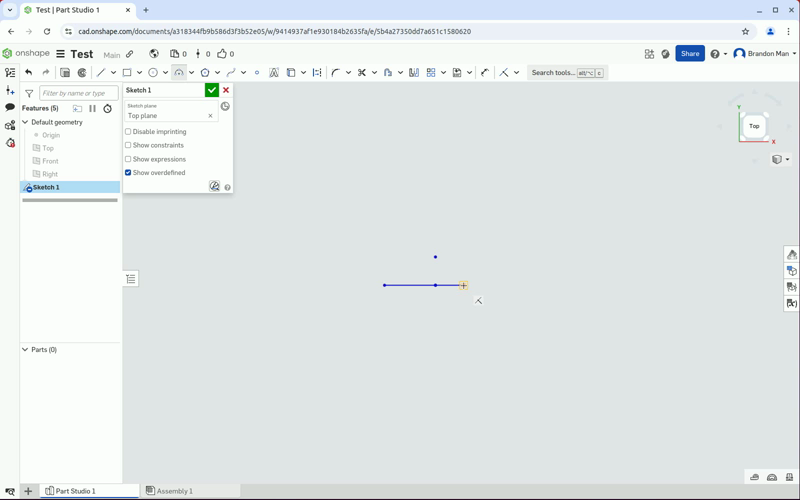
scroll(-6)
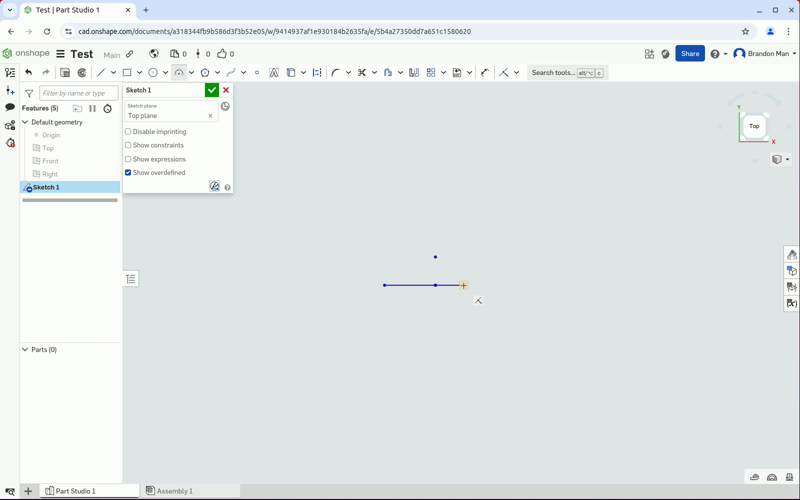
scroll(-6)
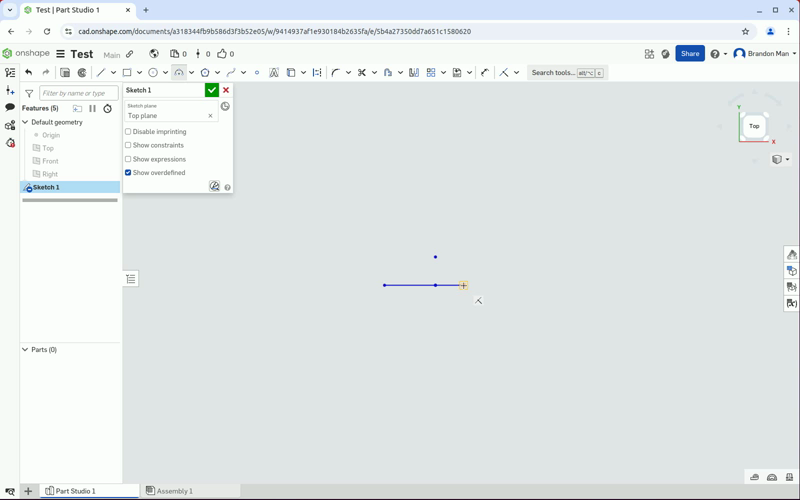
scroll(-6)
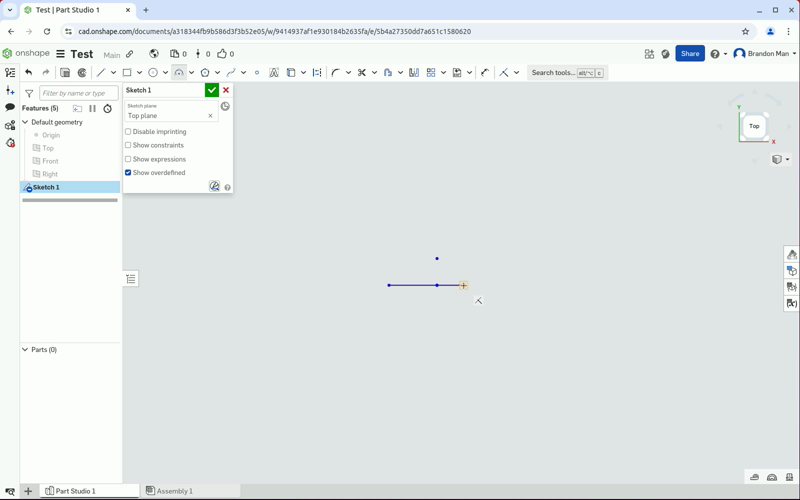
scroll(-6)
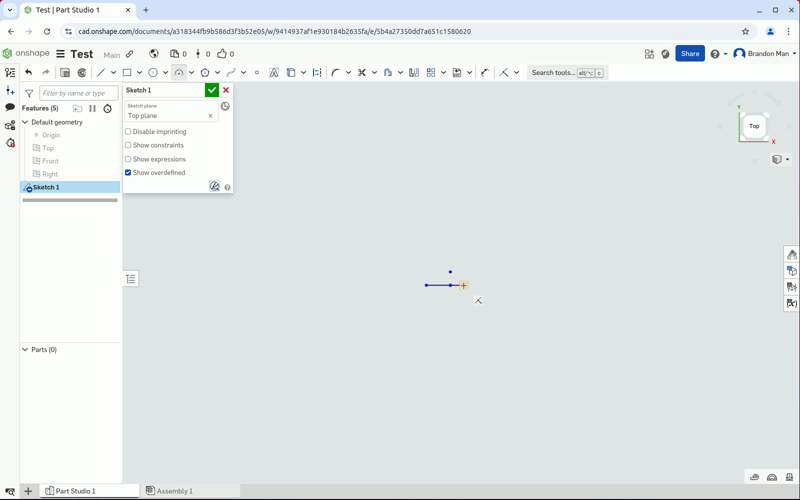
scroll(-6)
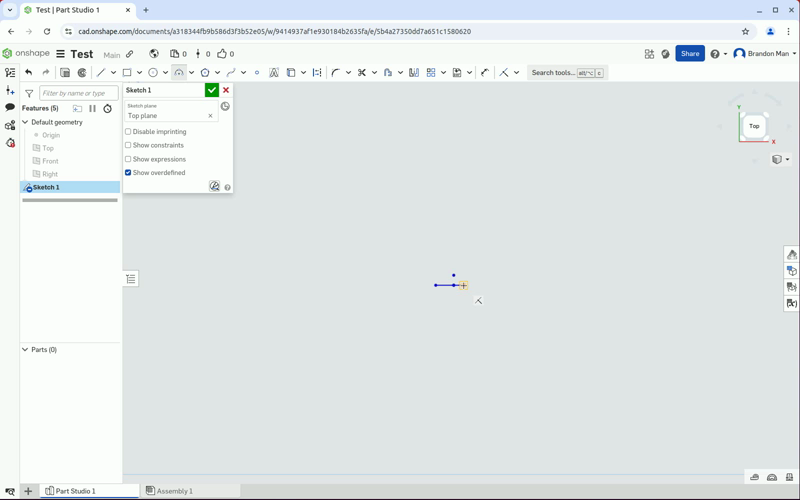
scroll(-6)
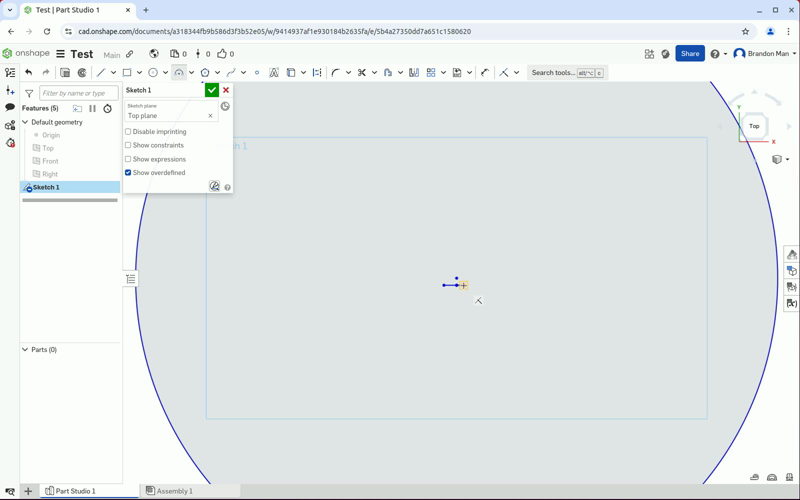
scroll(-6)
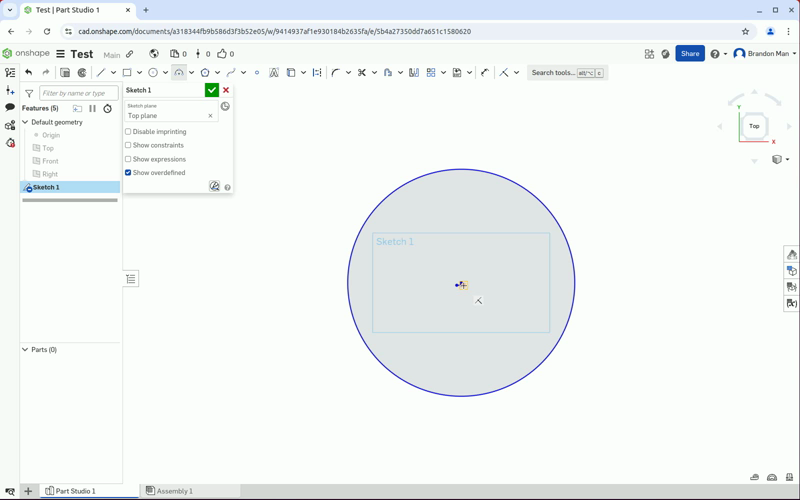
mouse_move(456, 285)
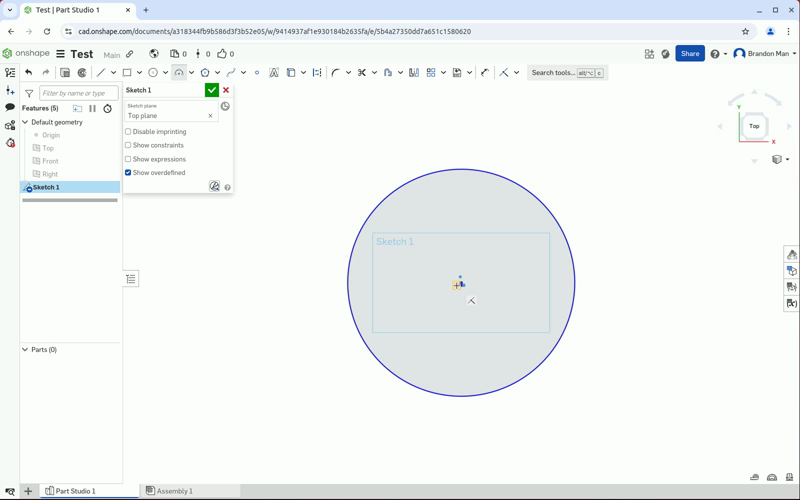
scroll(6)
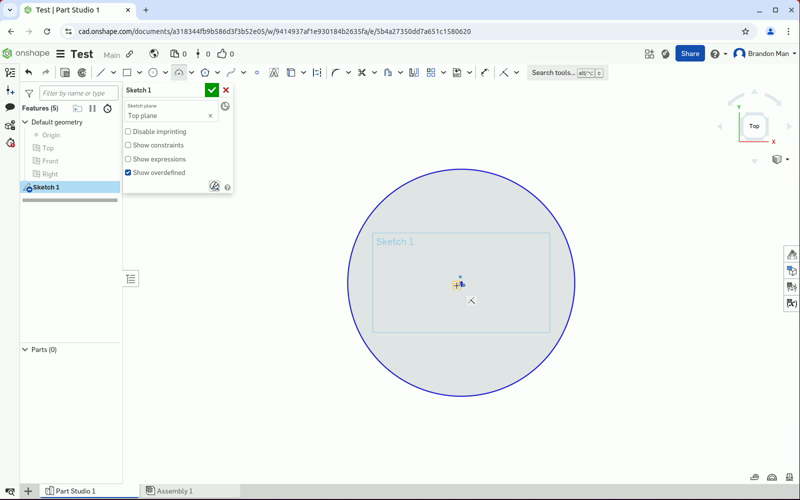
scroll(6)
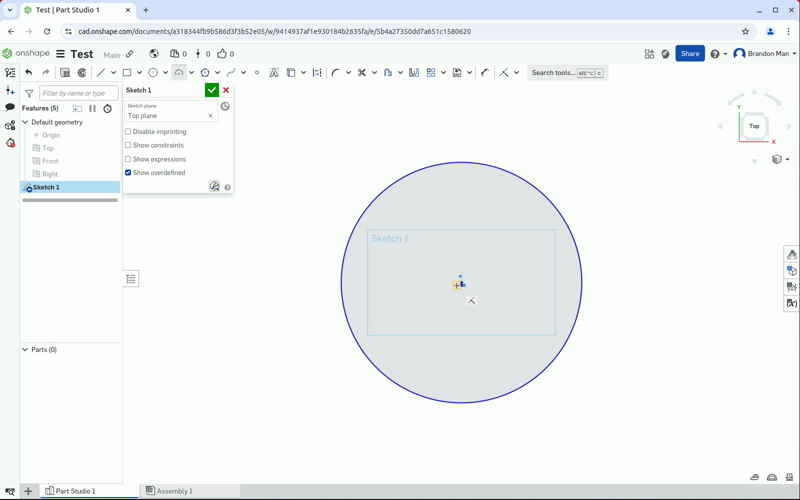
scroll(6)
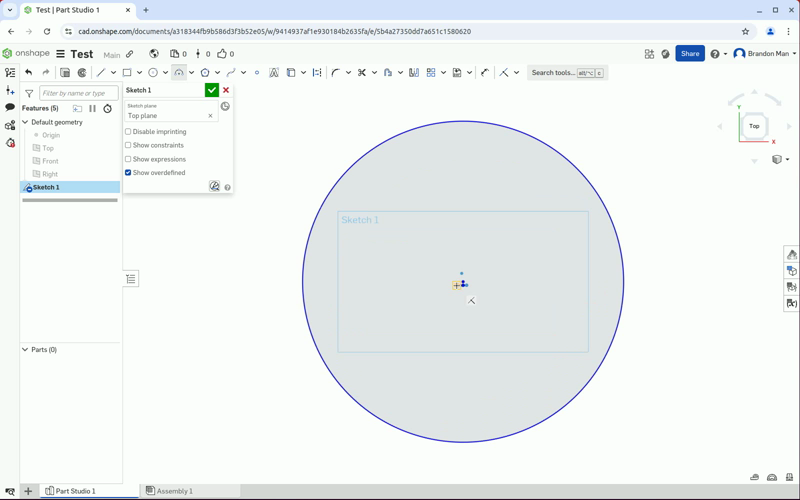
scroll(6)
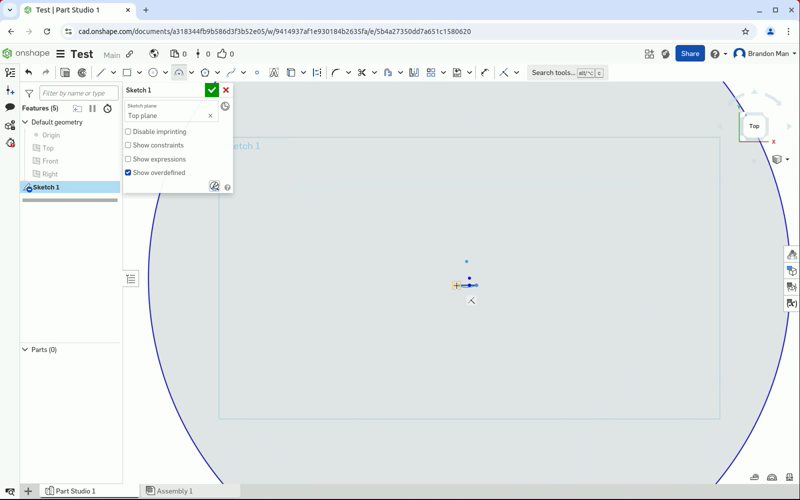
scroll(6)
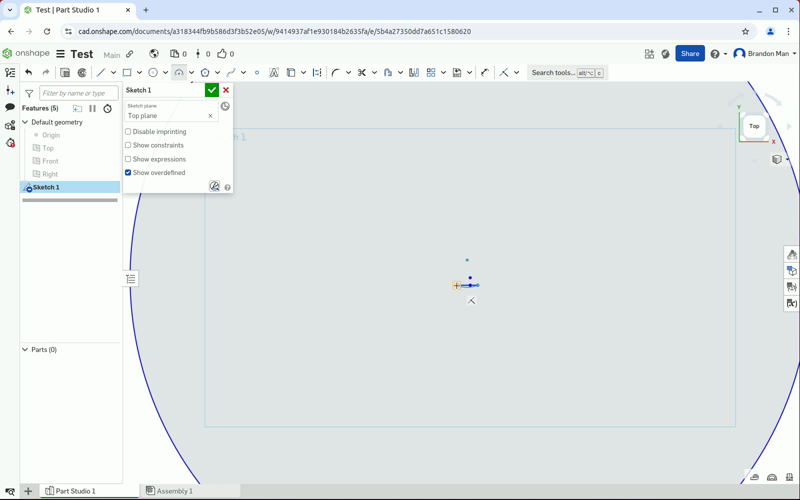
scroll(6)
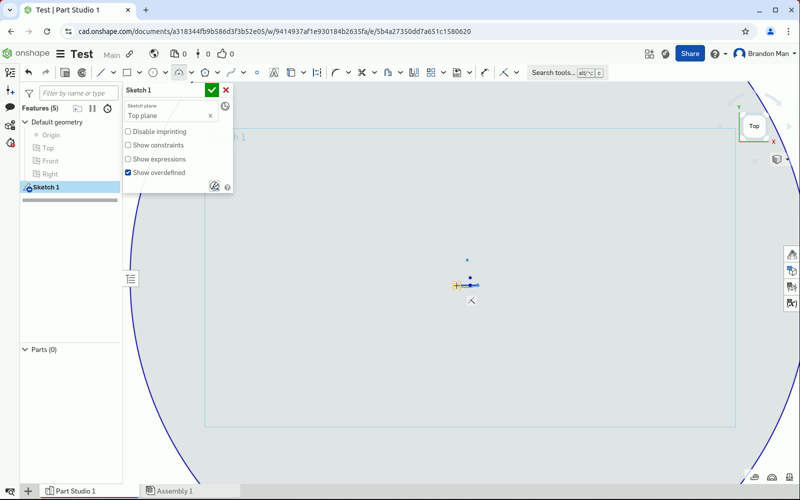
scroll(6)
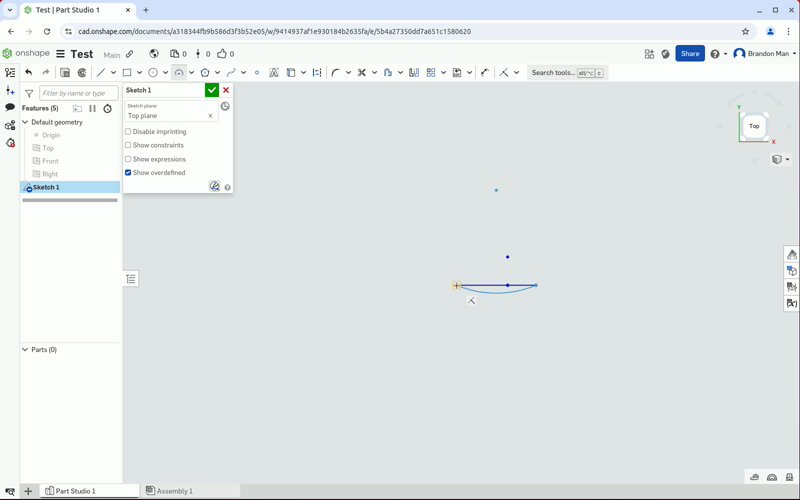
click(456, 285)
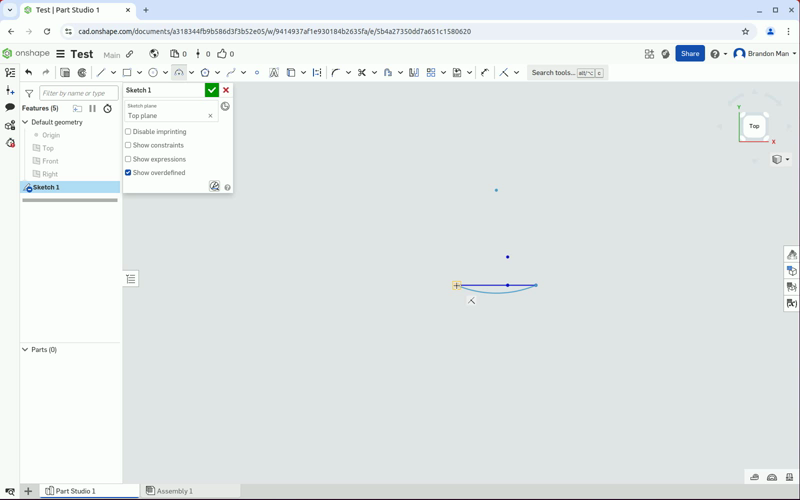
scroll(-6)
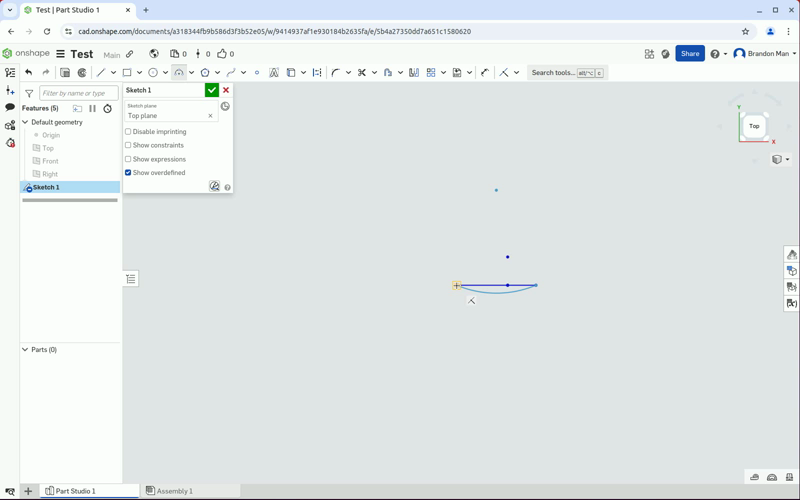
scroll(-6)
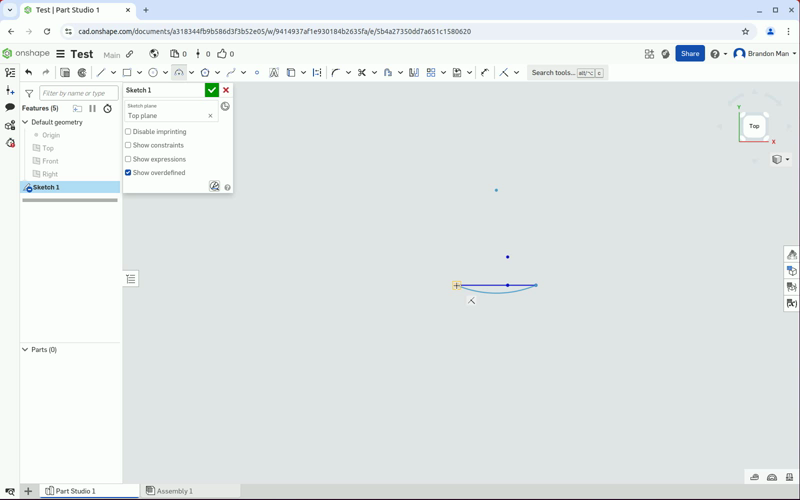
scroll(-6)
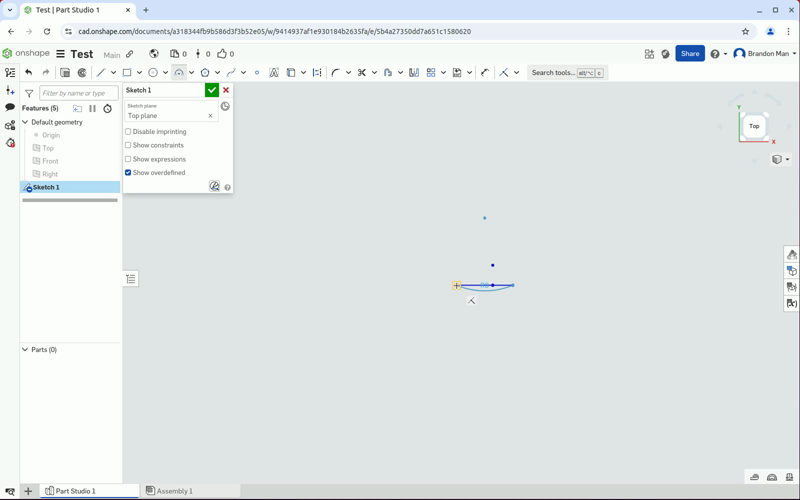
scroll(-6)
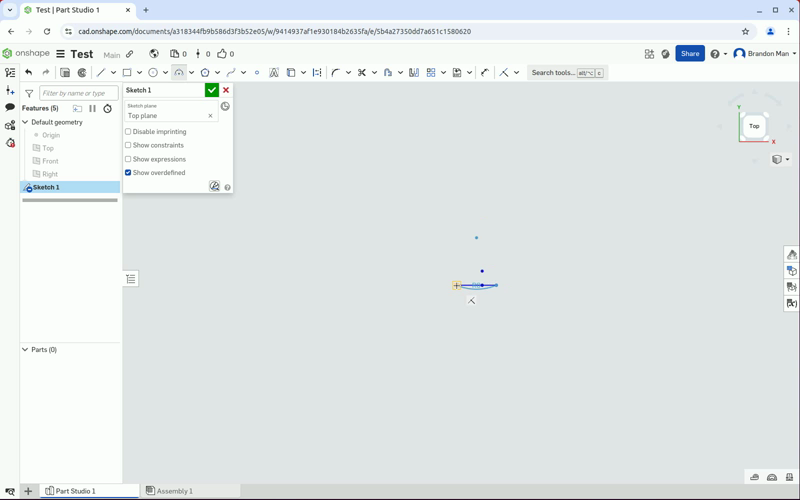
scroll(-6)
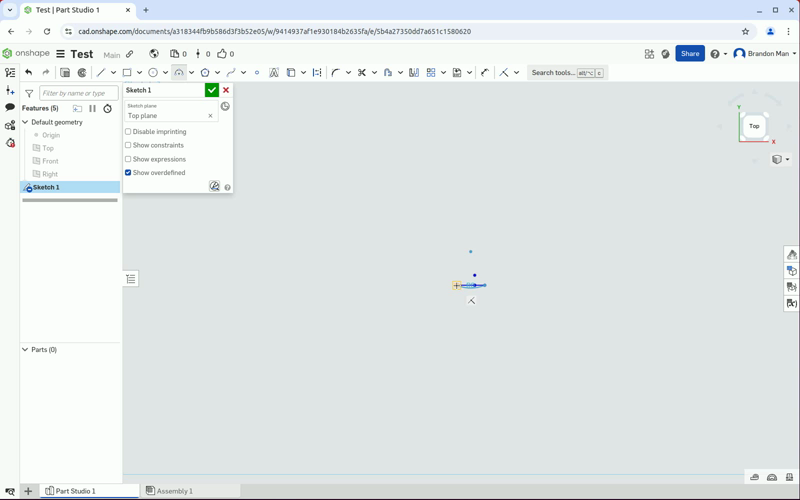
scroll(-6)
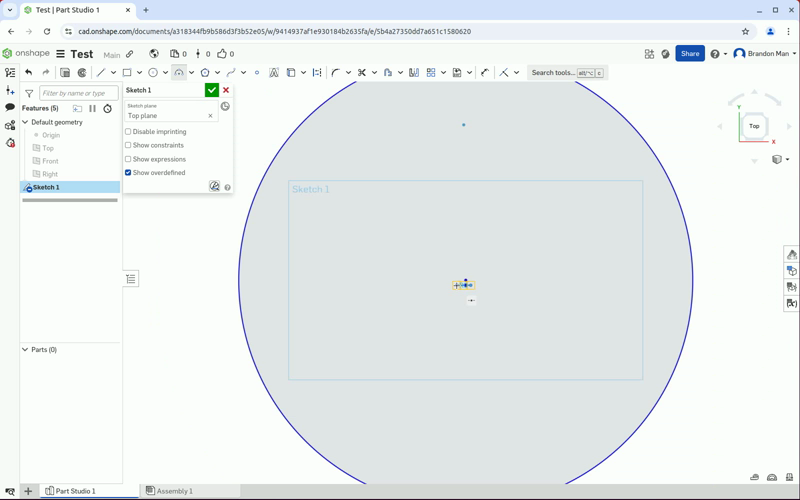
scroll(-6)
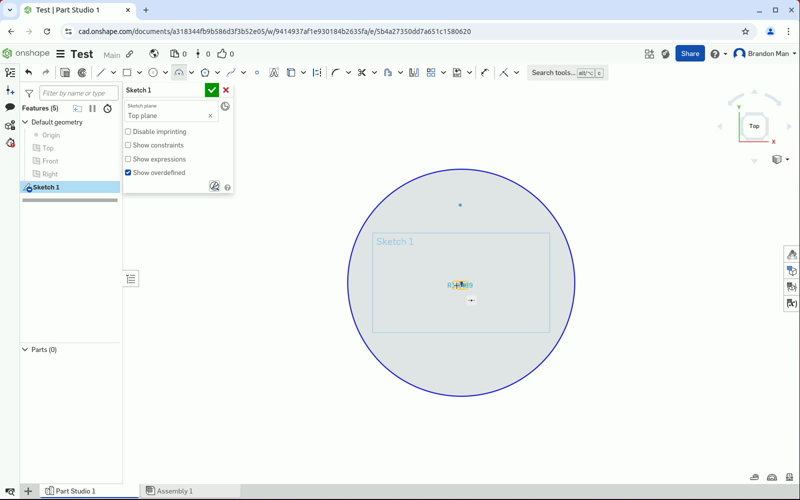
key_down(shift)
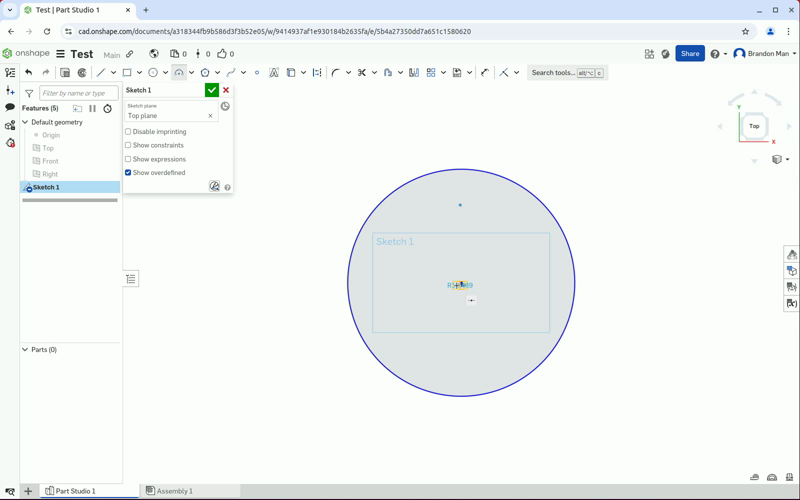
mouse_move(460, 277)
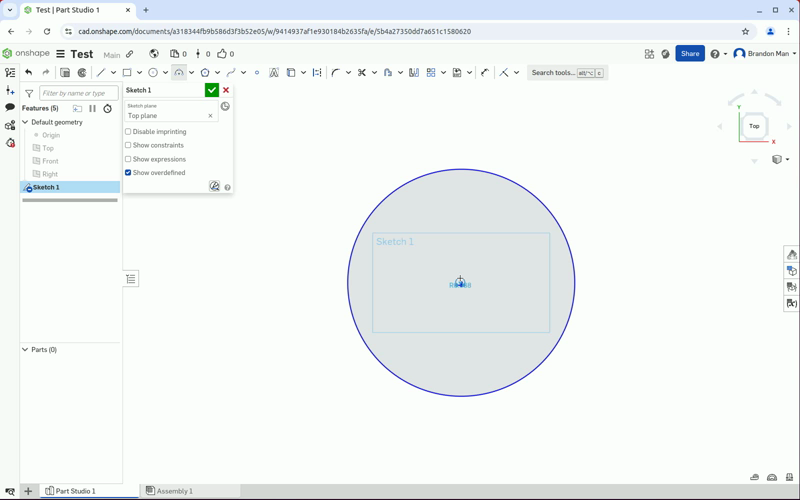
scroll(6)
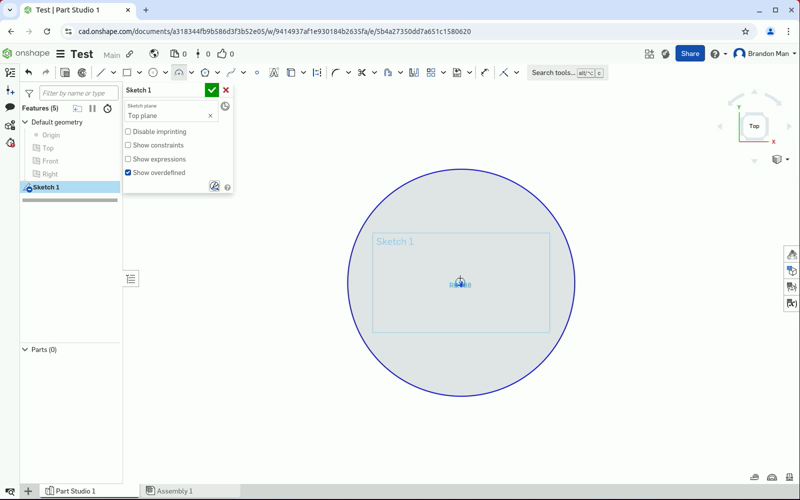
scroll(6)
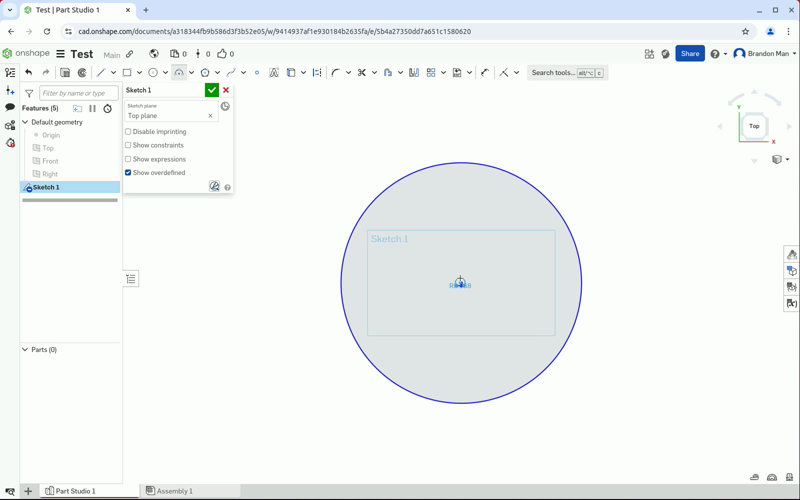
scroll(6)
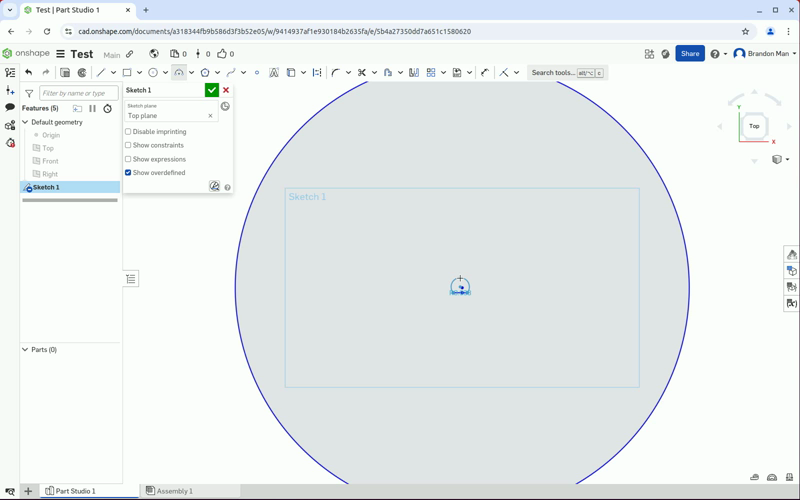
scroll(6)
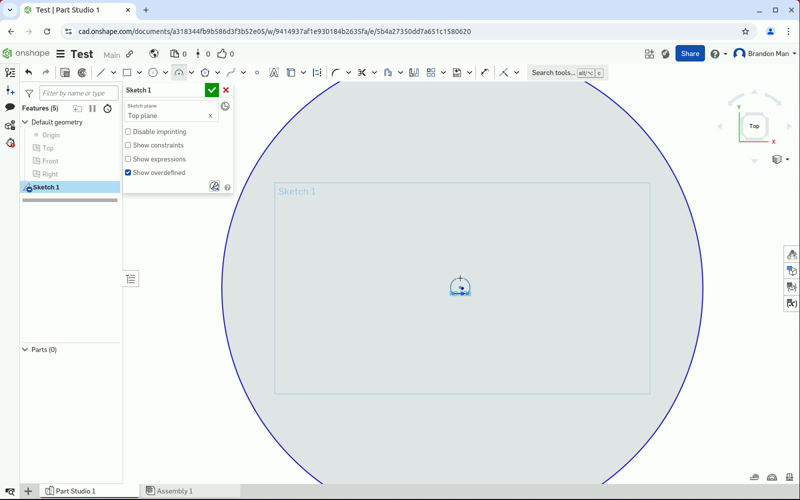
scroll(6)
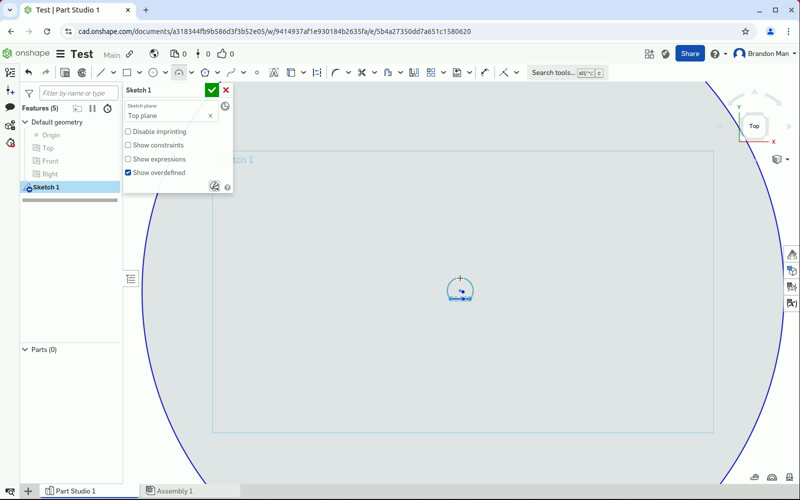
scroll(6)
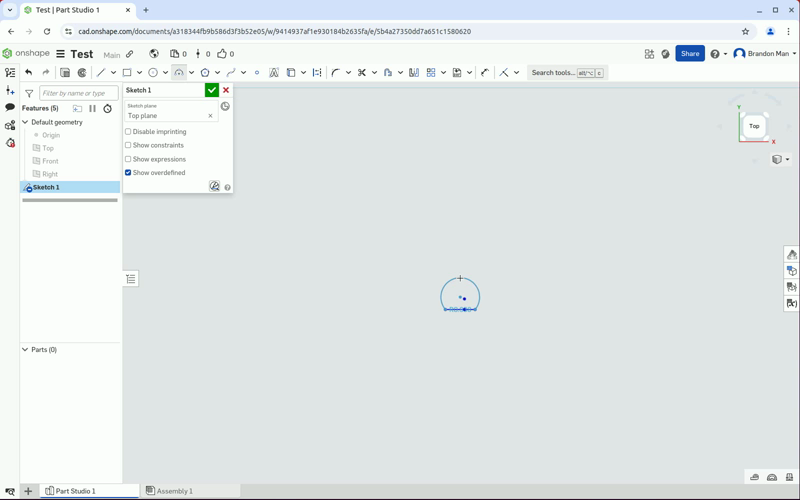
scroll(6)
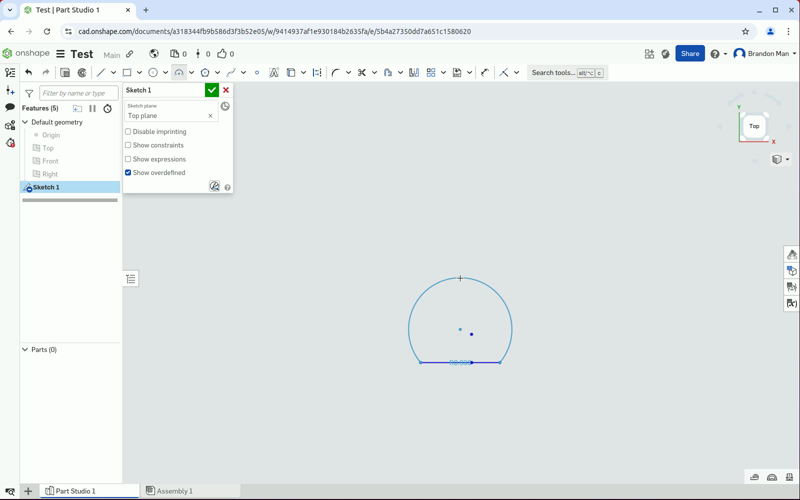
click(460, 277)
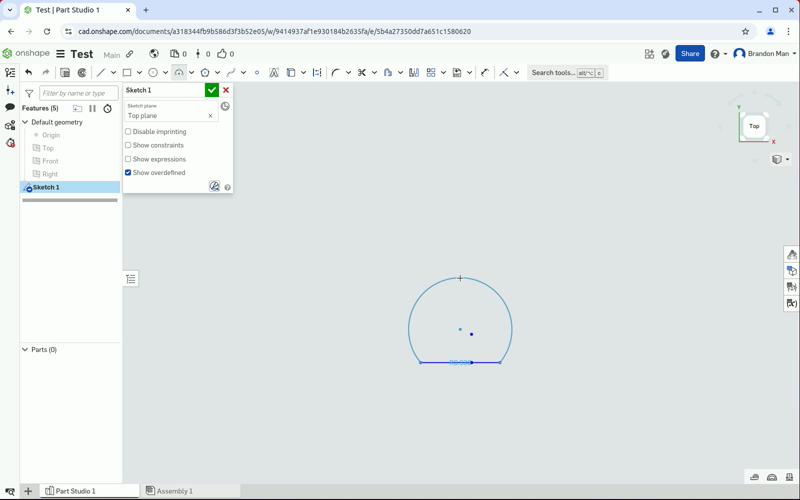
scroll(-6)
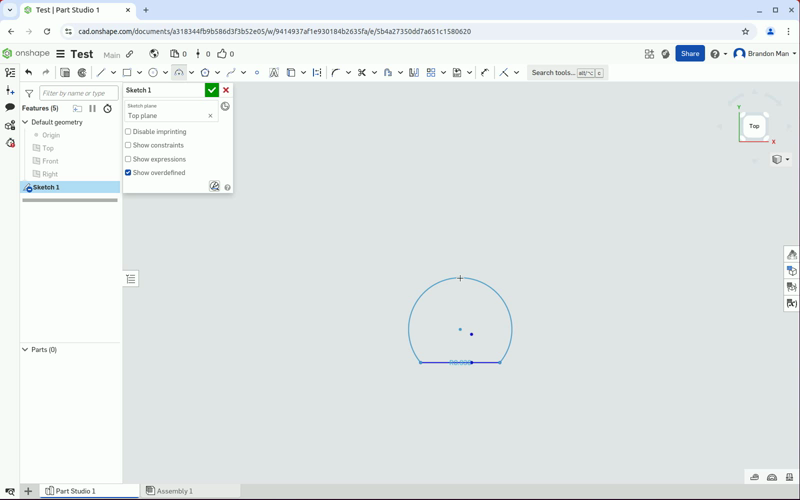
scroll(-6)
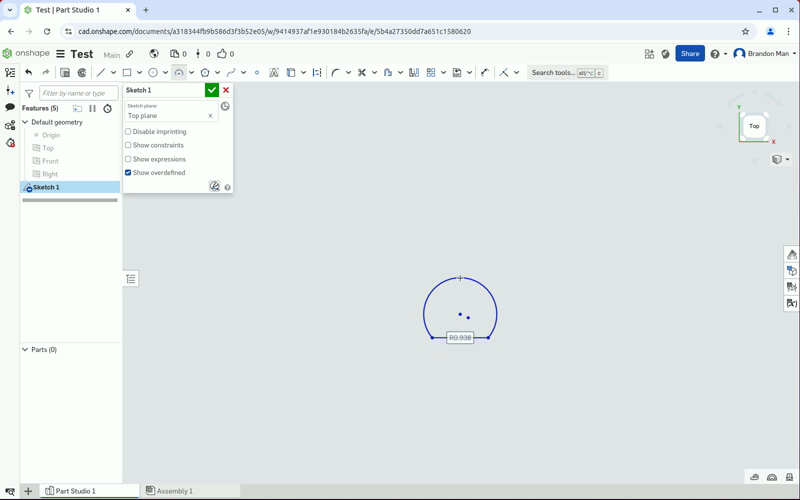
scroll(-6)
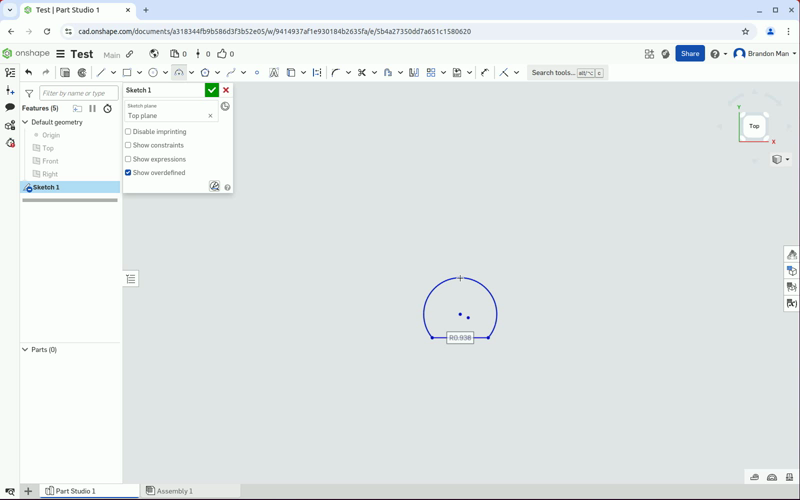
scroll(-6)
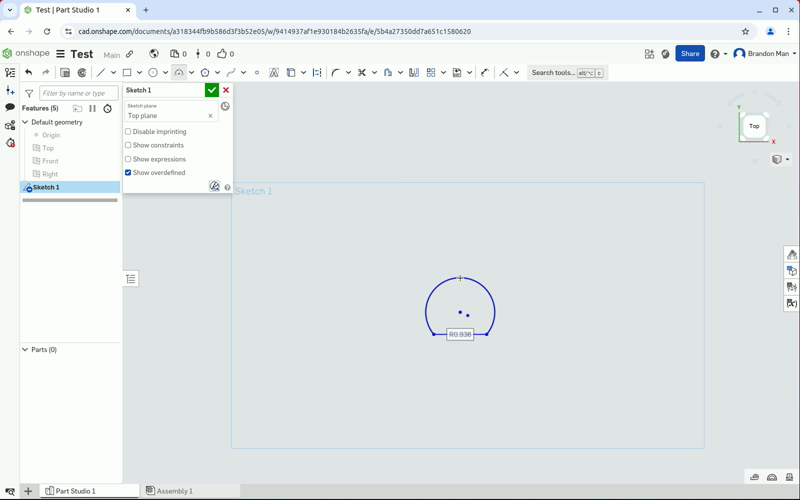
scroll(-6)
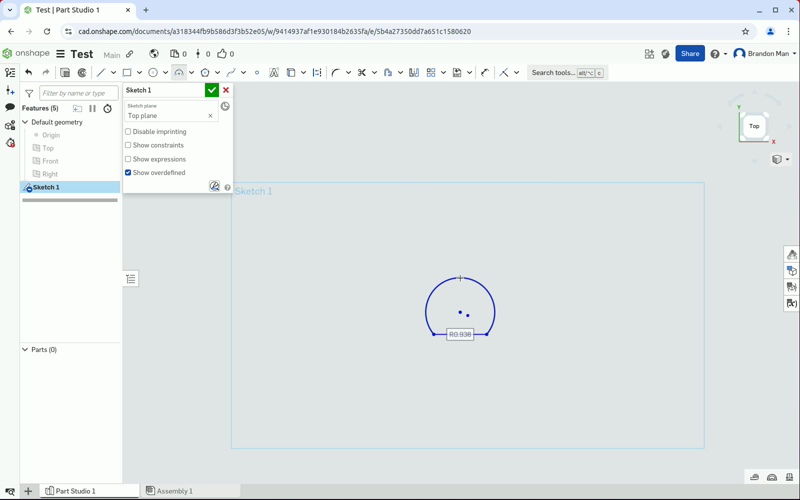
scroll(-6)
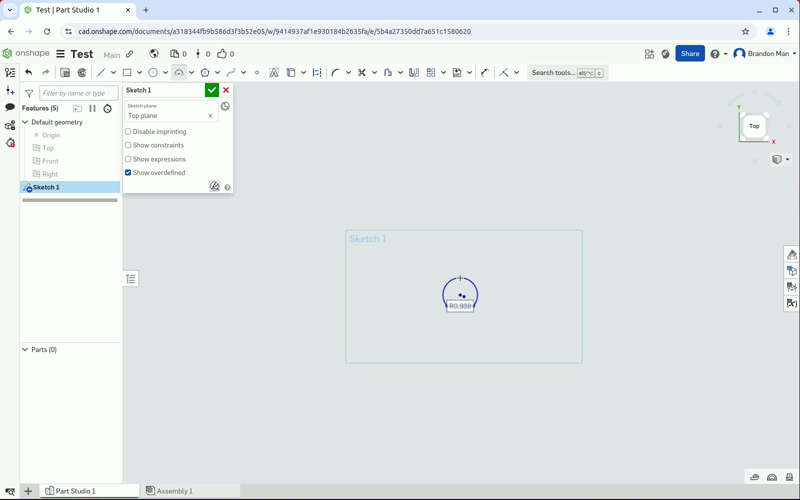
scroll(-6)
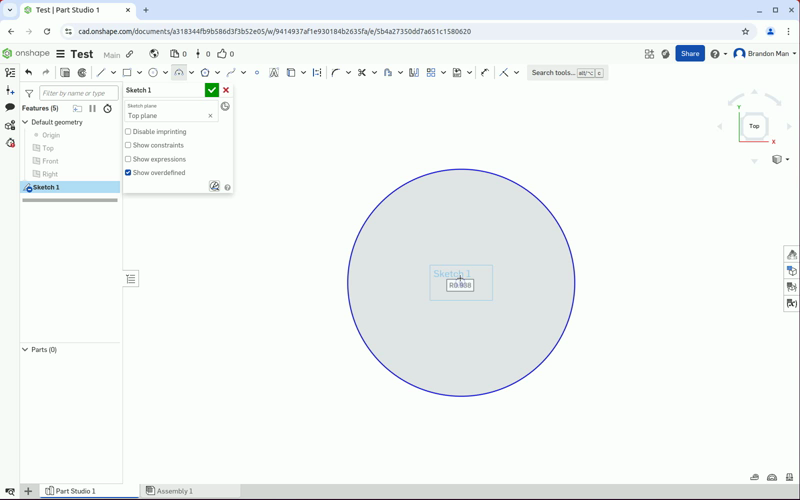
key_up(shift)
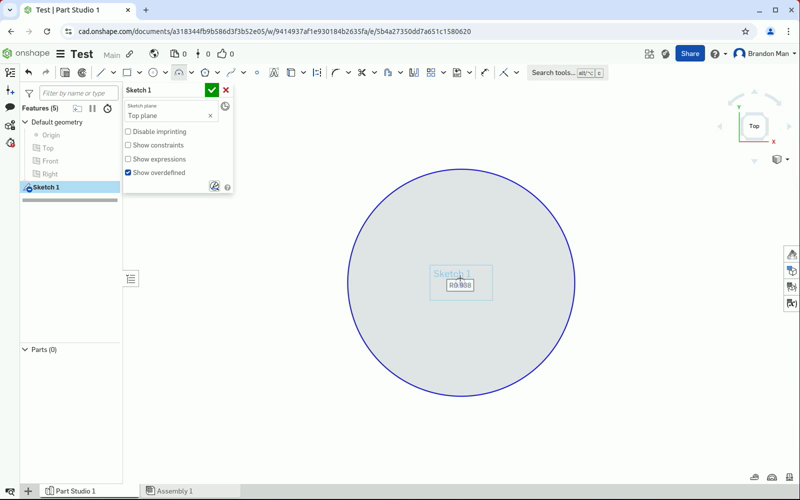
key(esc)
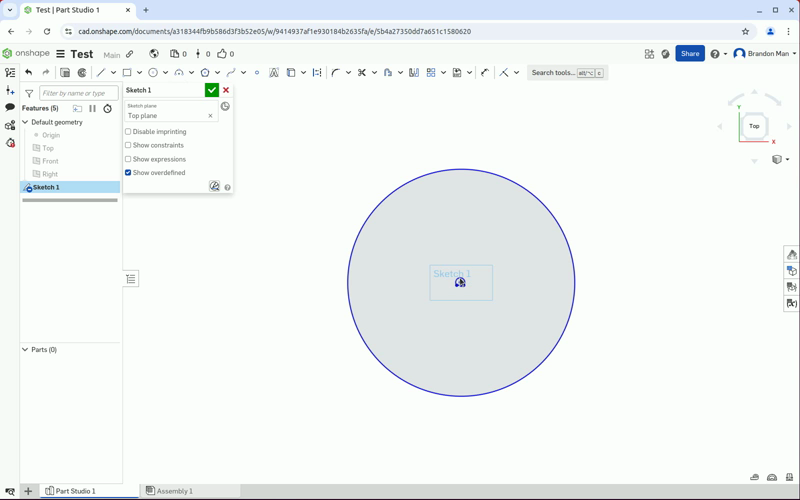
mouse_move(410, 246)
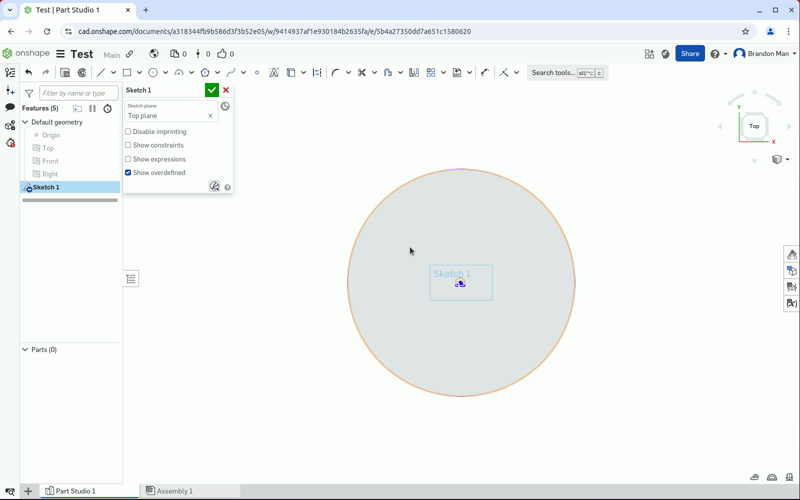
click(410, 246)
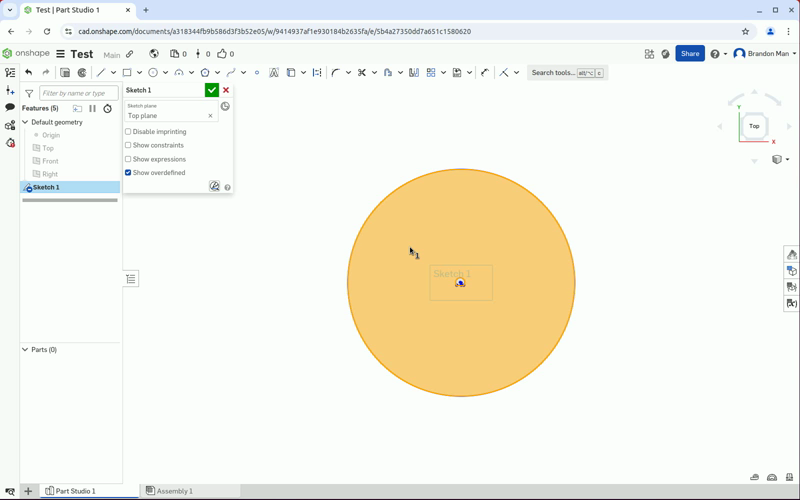
mouse_move(73, 352)
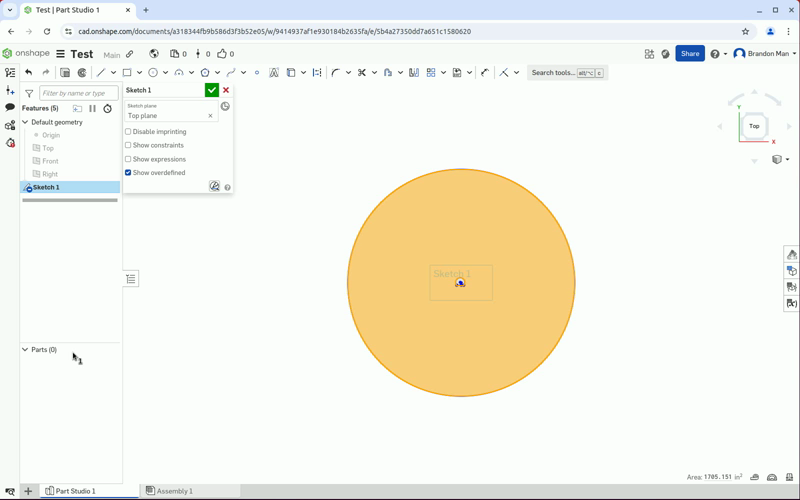
key(shift+y)
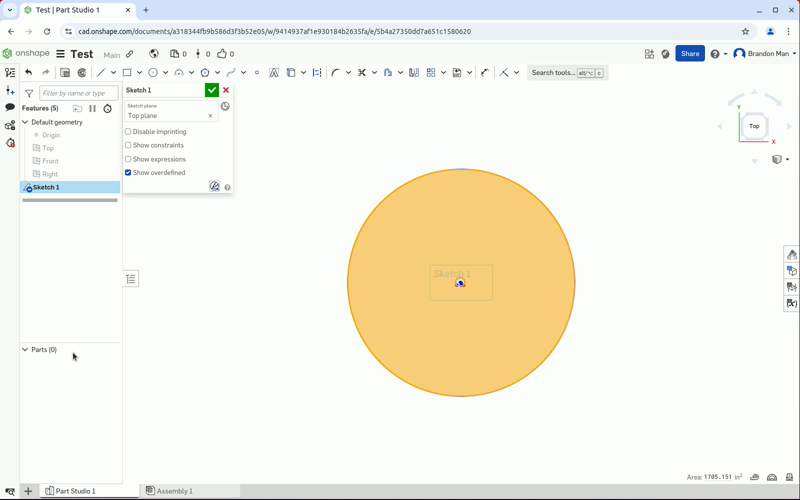
key(shift+e)
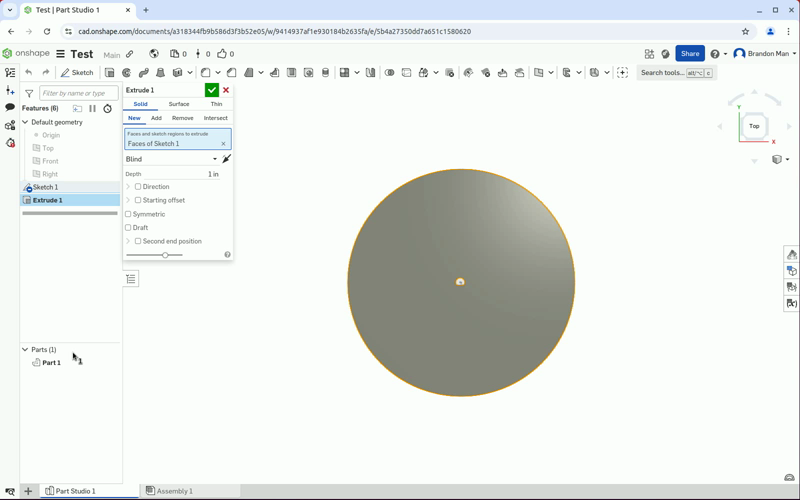
mouse_move(143, 106)
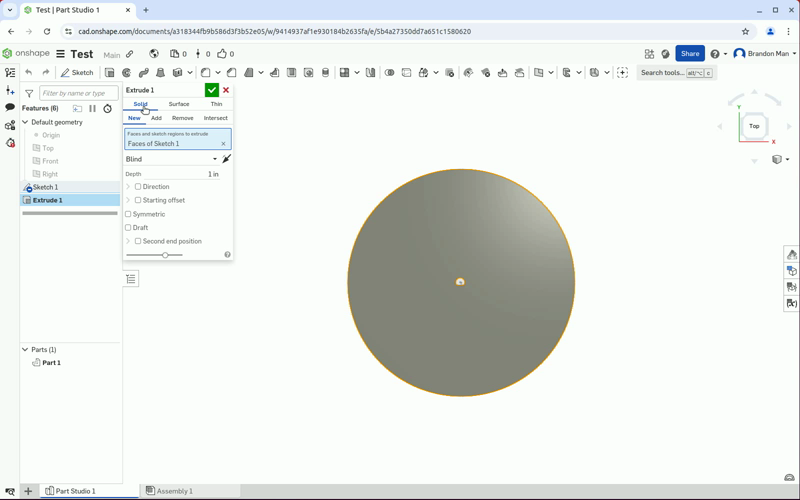
click(143, 106)
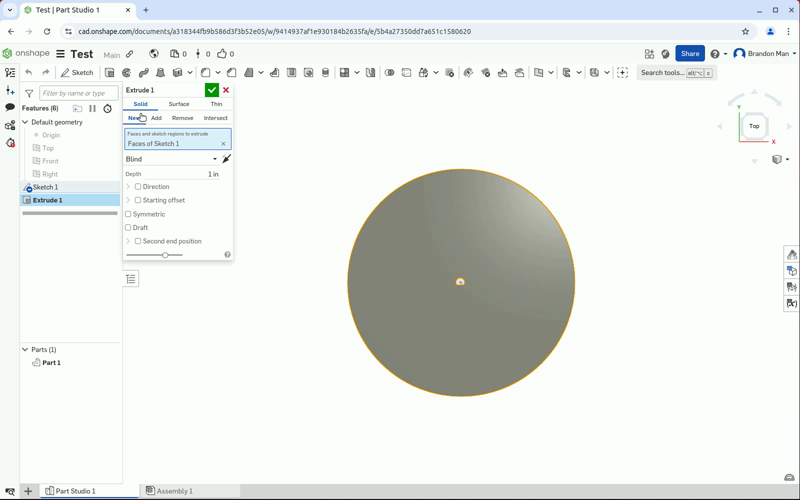
mouse_move(137, 120)
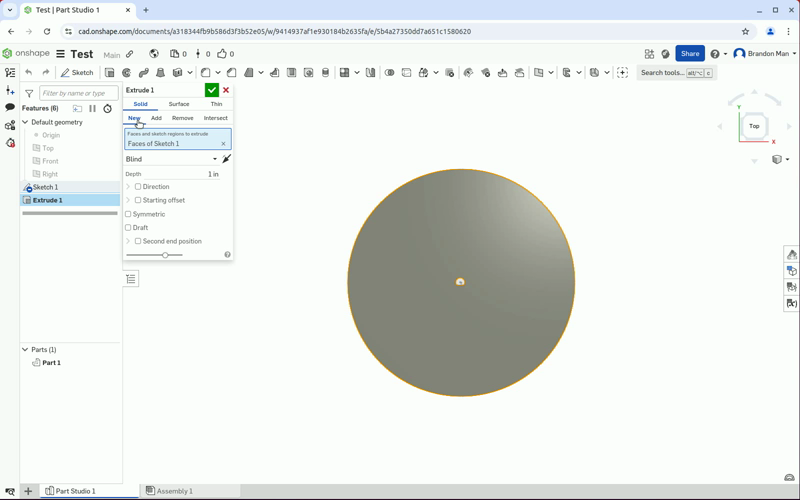
click(137, 120)
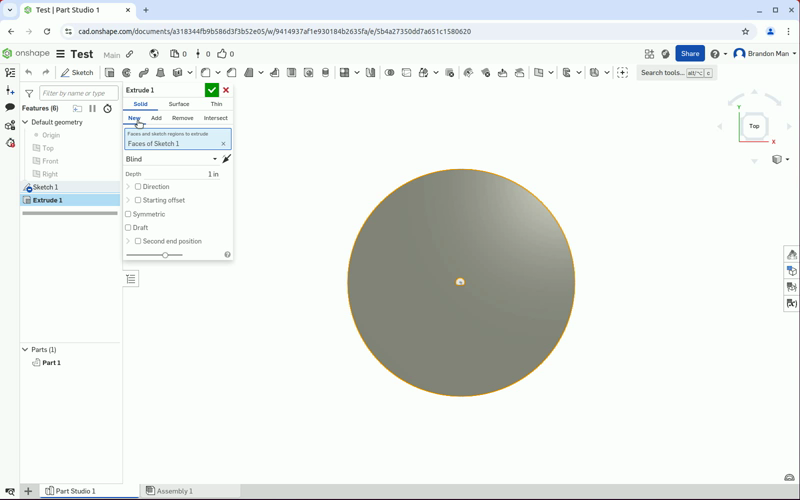
key(tab, 4)
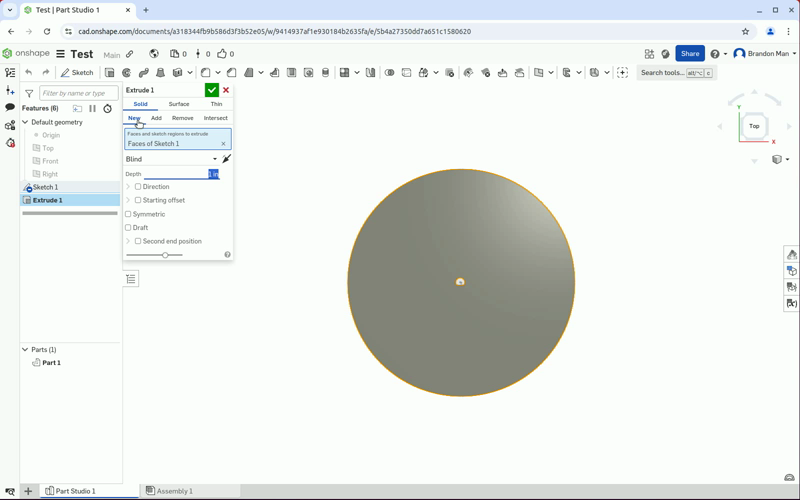
text(17.572)
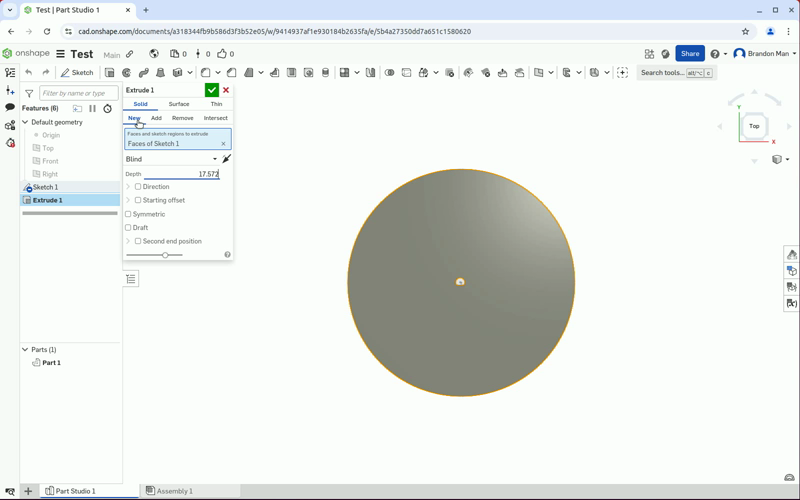
key(enter)
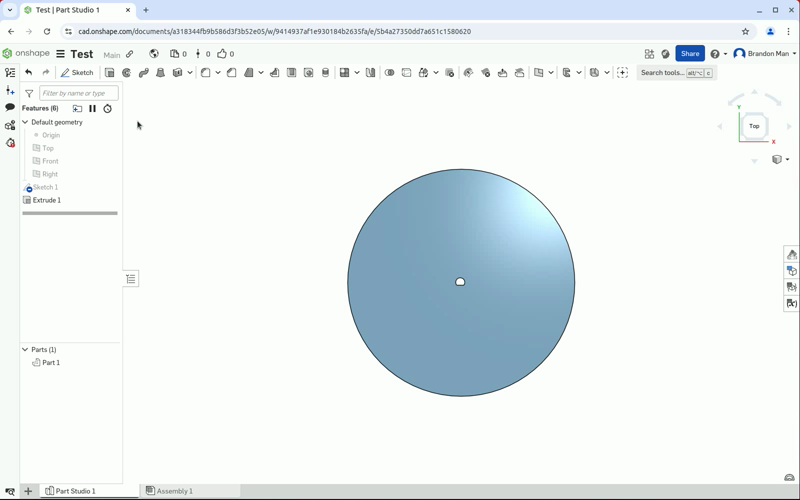
key(shift+h)
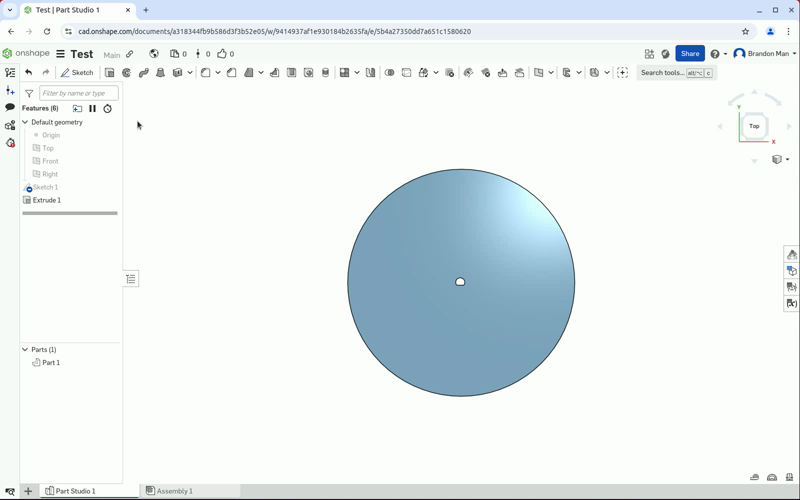
key(shift+h)
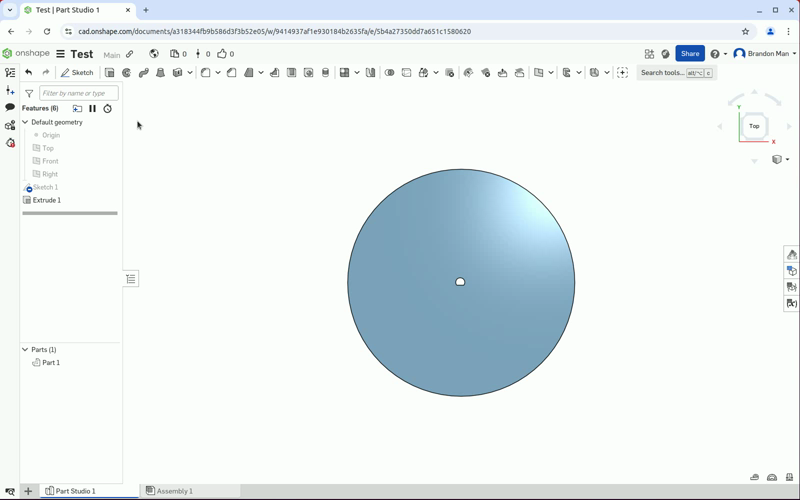
mouse_move(73, 189)
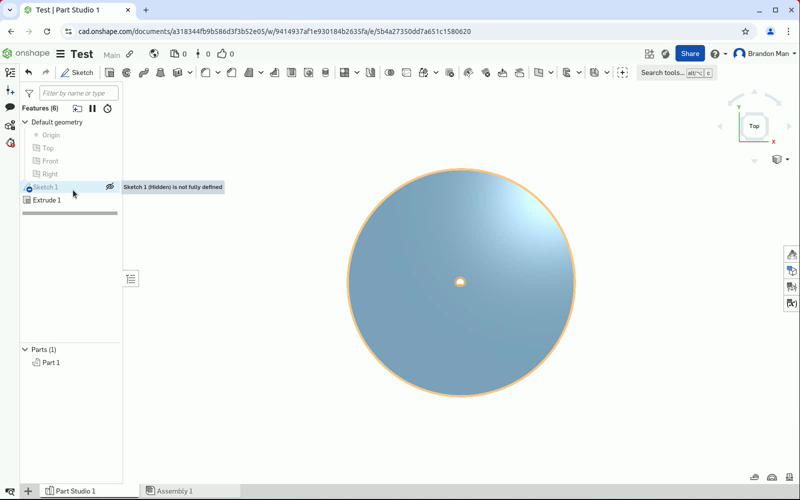
click(73, 189)
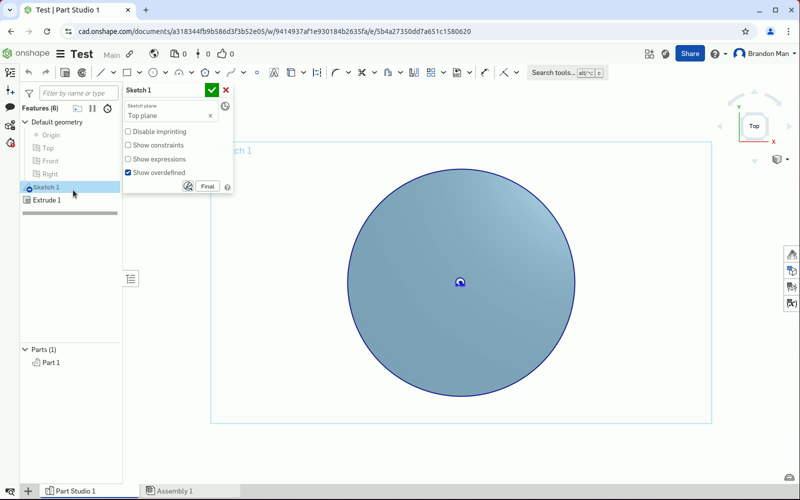
mouse_move(229, 92)
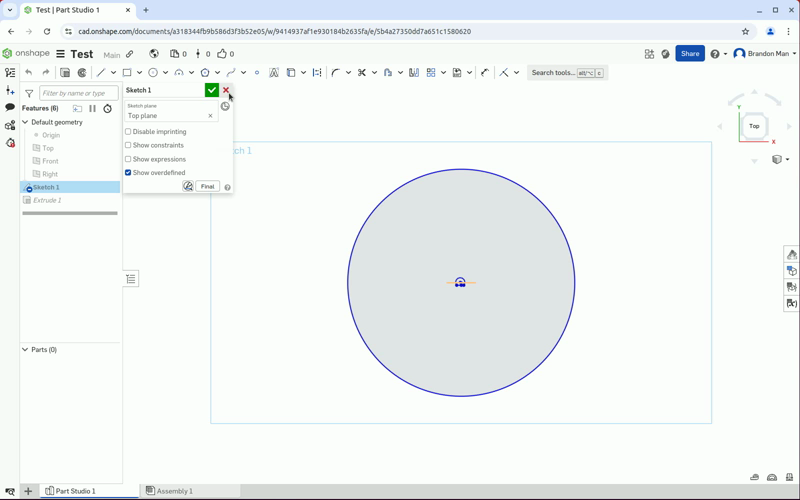
click(229, 92)
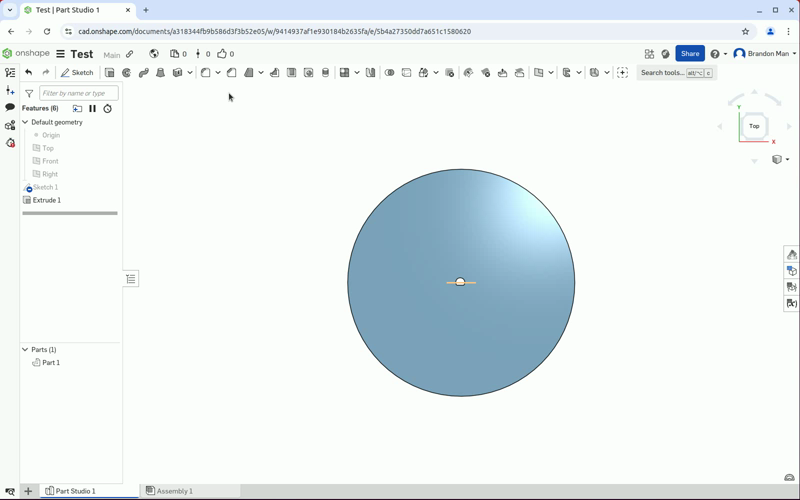
mouse_move(73, 352)
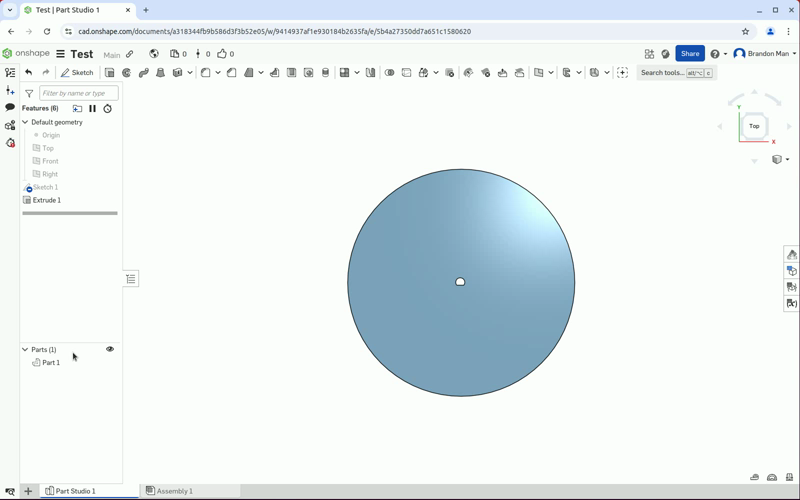
key(y)
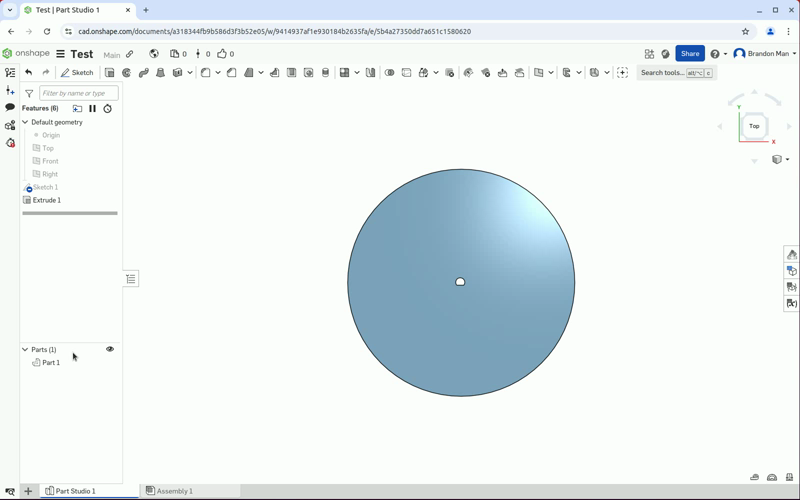
key(shift+p)
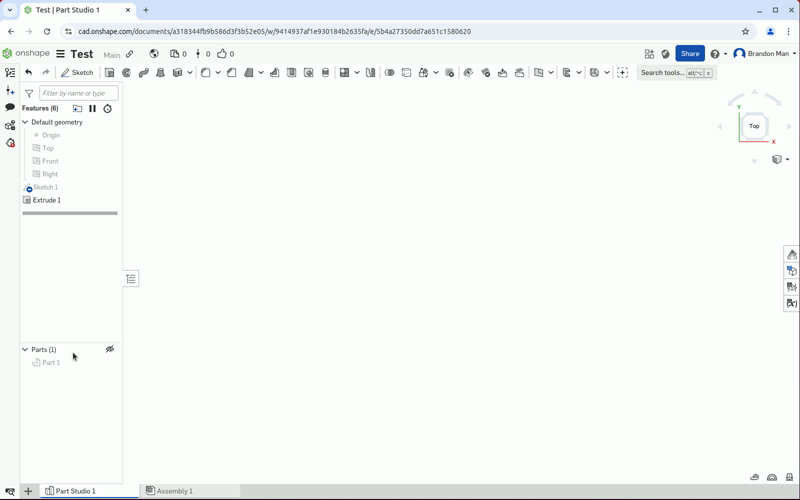
key(space)
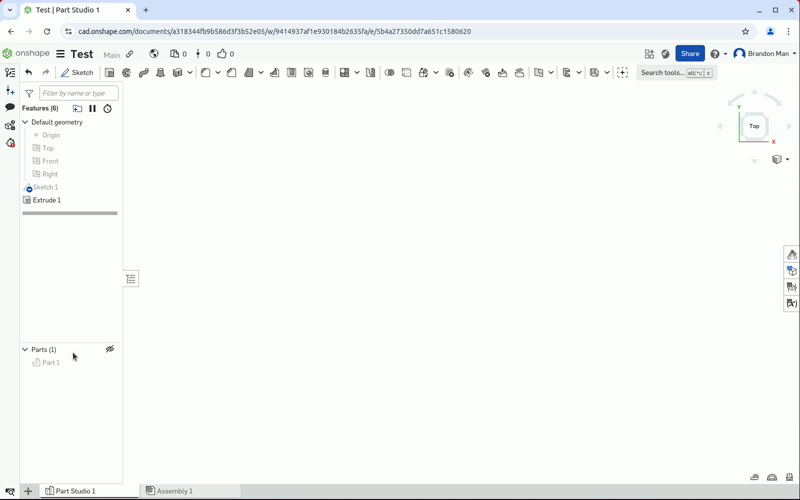
key_down(shift)
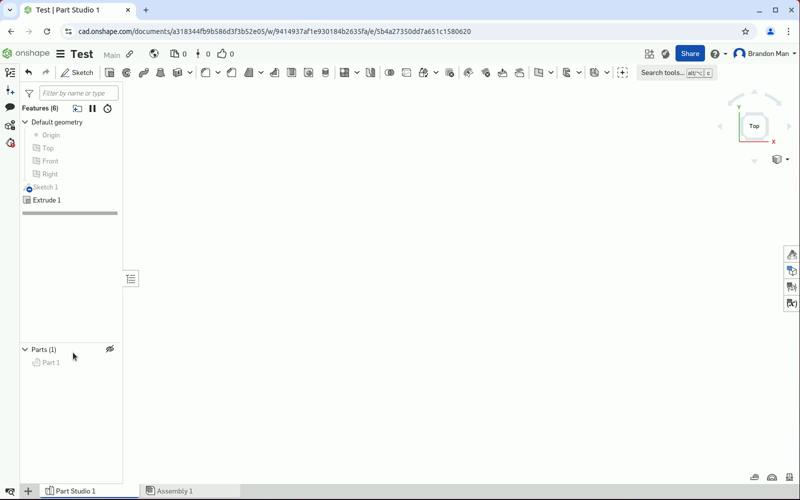
key(up)
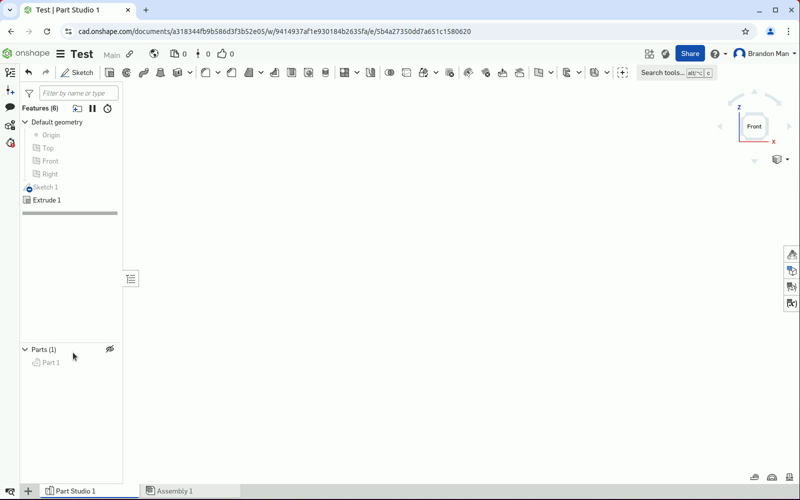
key_up(shift)
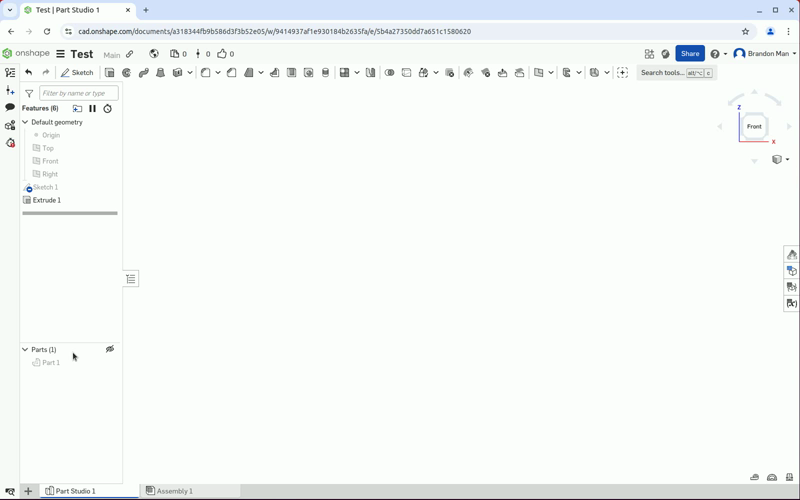
mouse_move(73, 352)
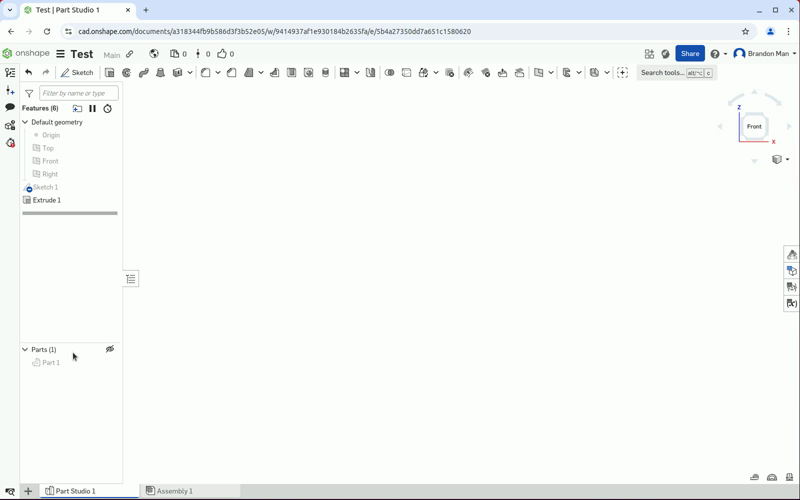
key(shift+y)
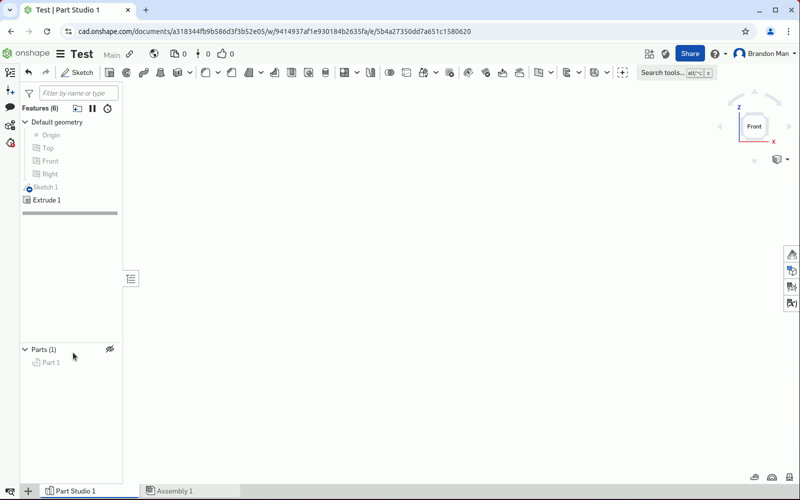
key(shift+s)
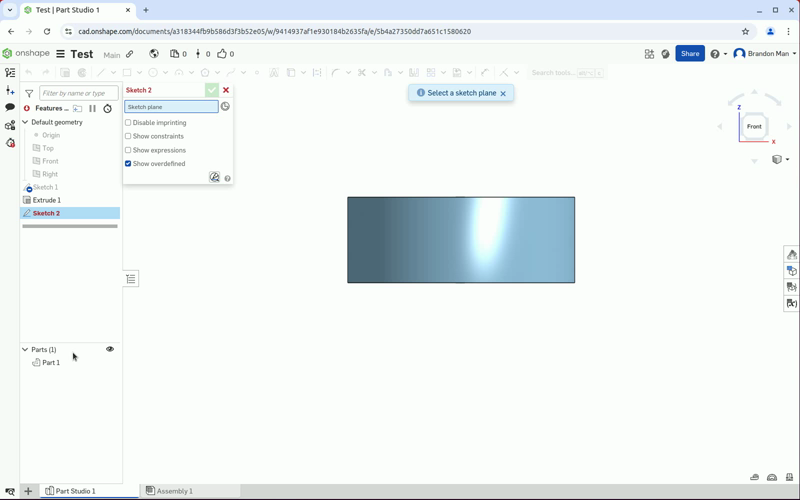
mouse_move(73, 163)
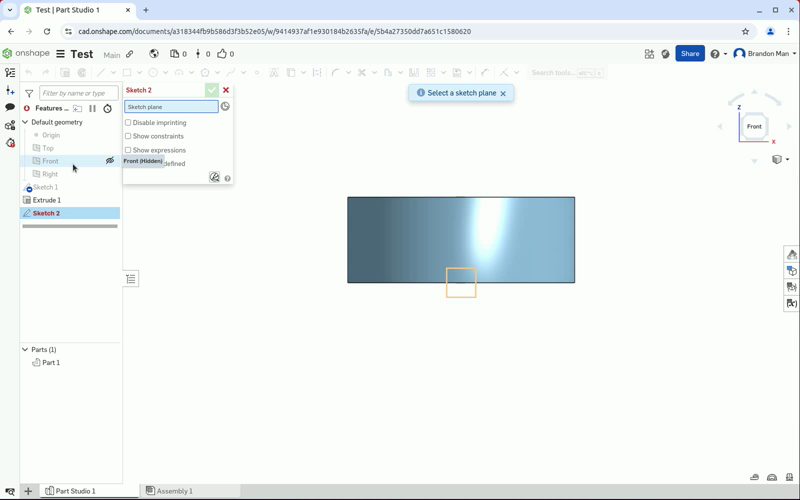
click(73, 163)
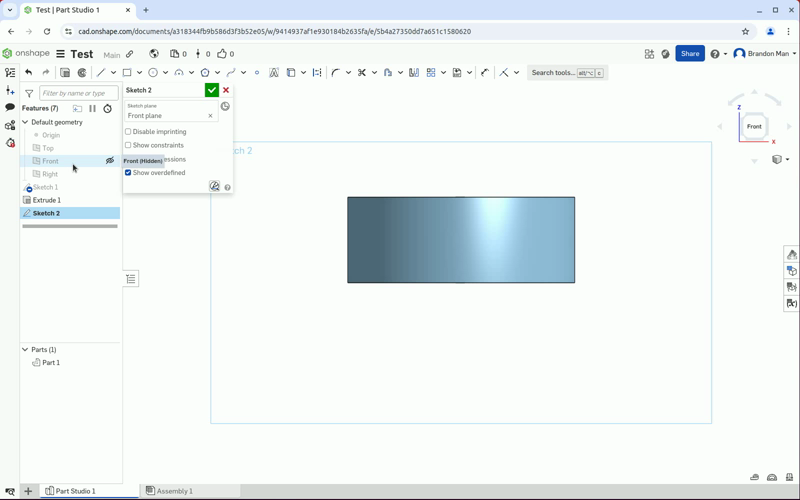
mouse_move(73, 352)
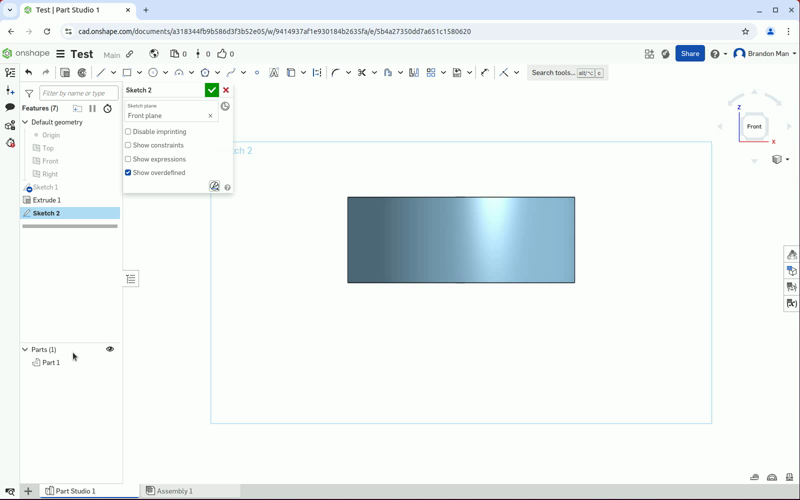
key(y)
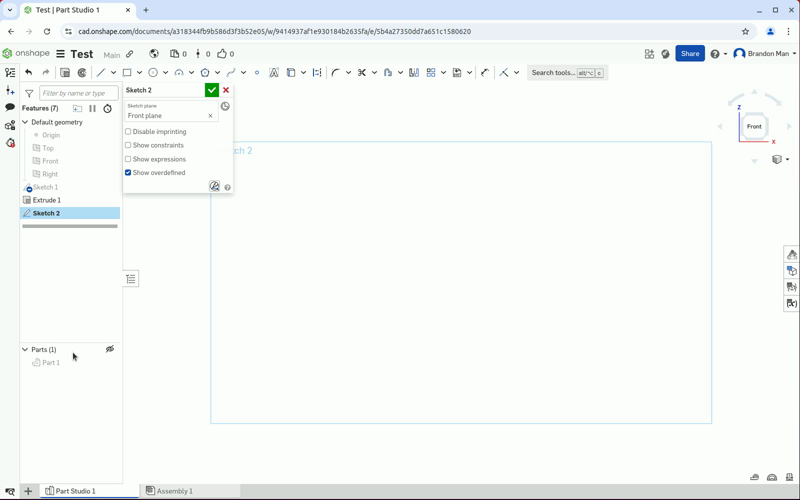
key(a)
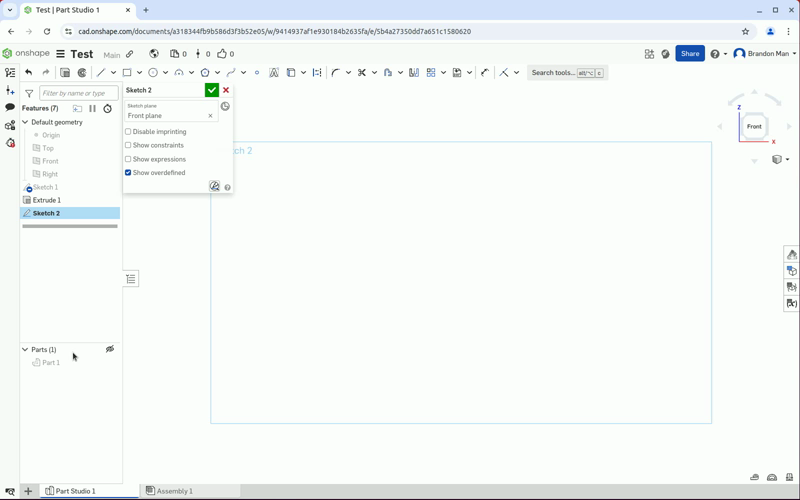
key_down(shift)
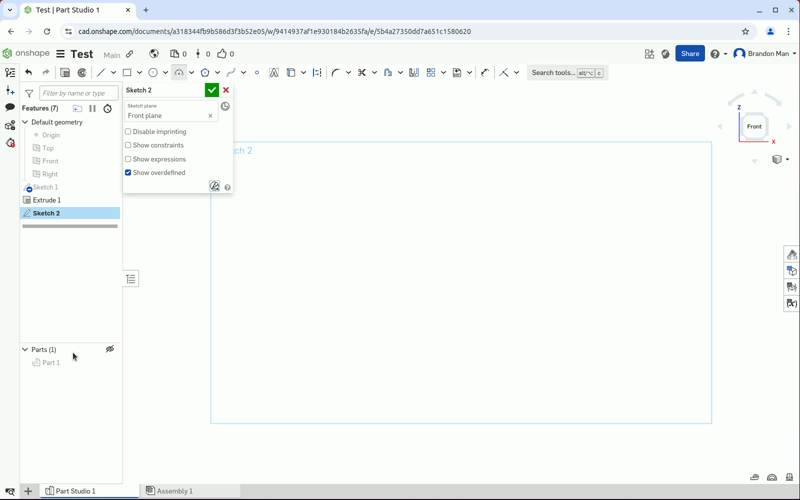
mouse_move(457, 362)
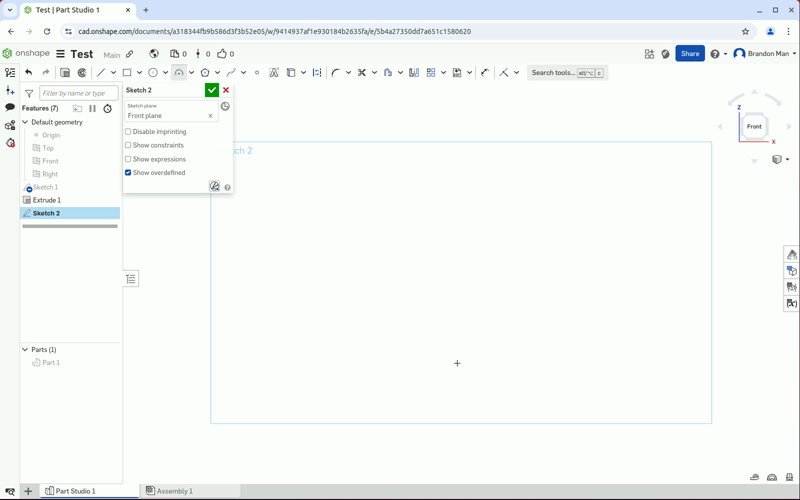
click(457, 362)
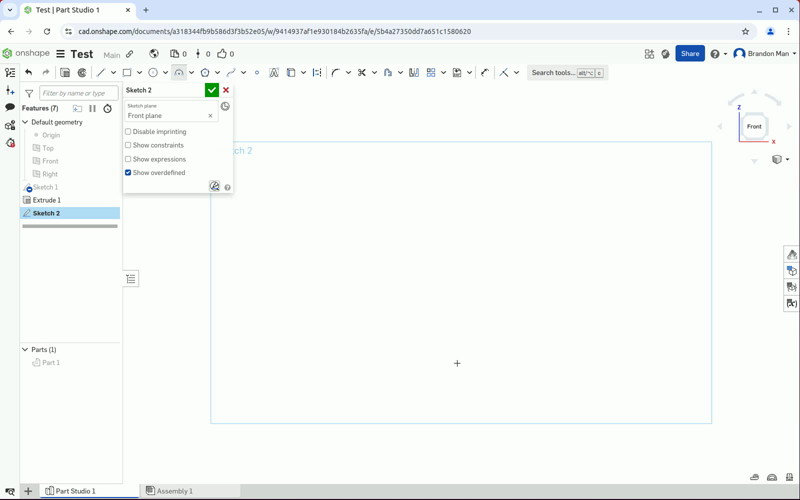
key_up(shift)
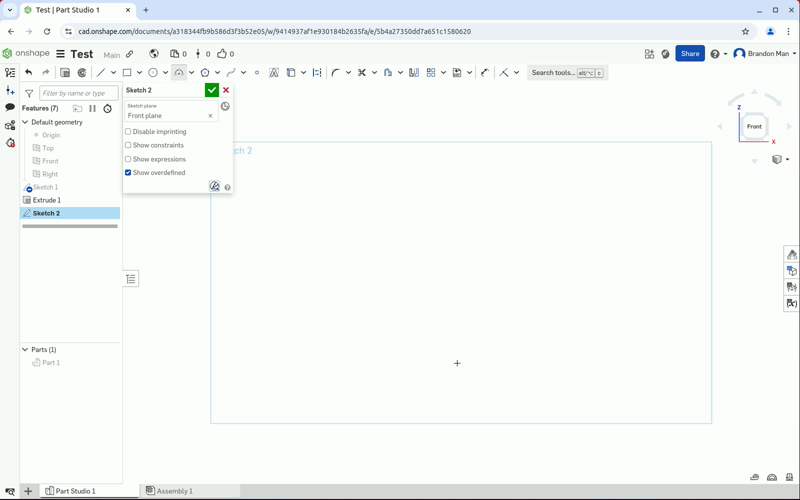
key_down(shift)
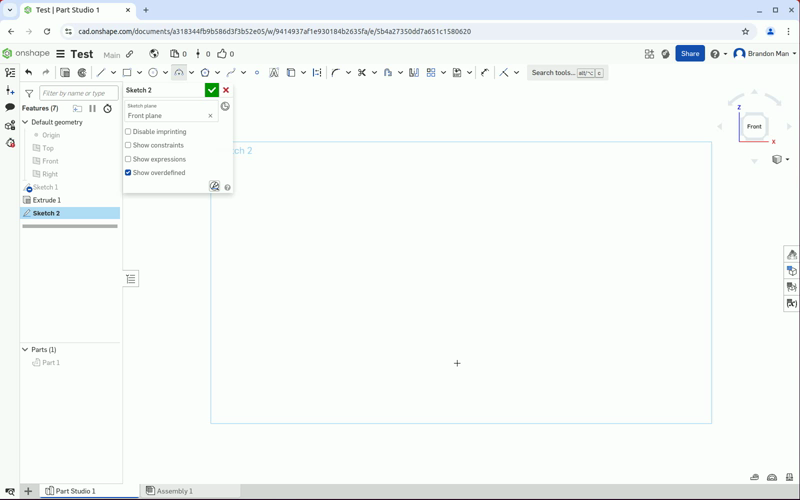
mouse_move(457, 354)
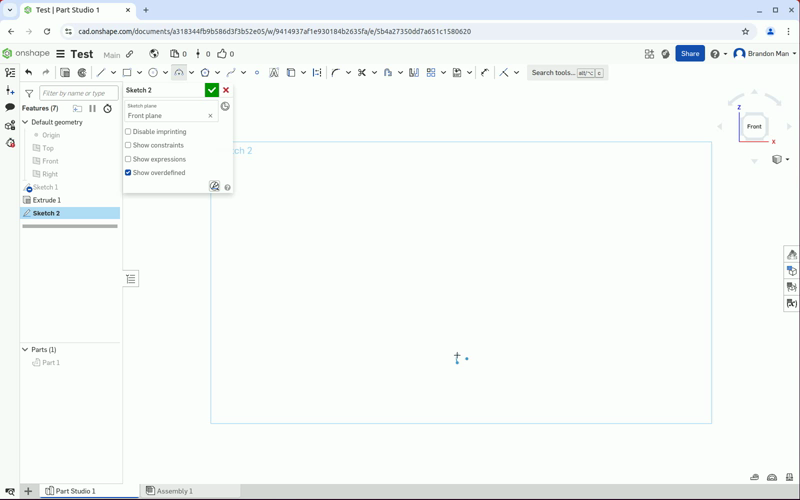
click(457, 354)
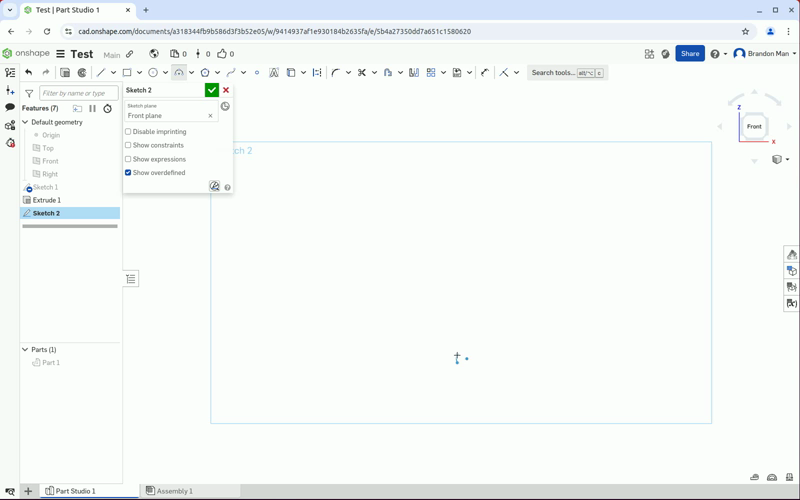
mouse_move(466, 358)
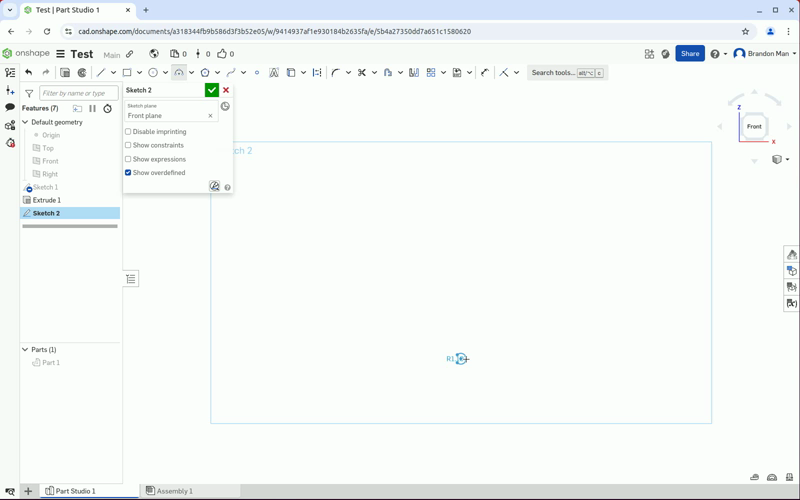
click(466, 358)
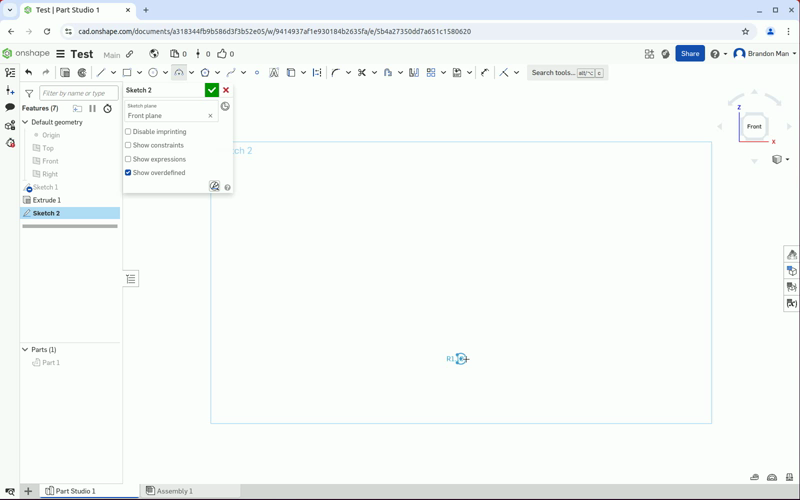
key_up(shift)
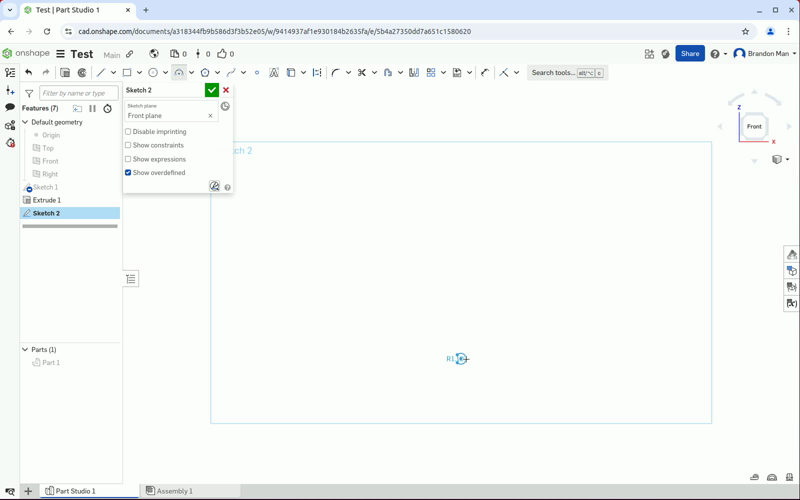
key(esc)
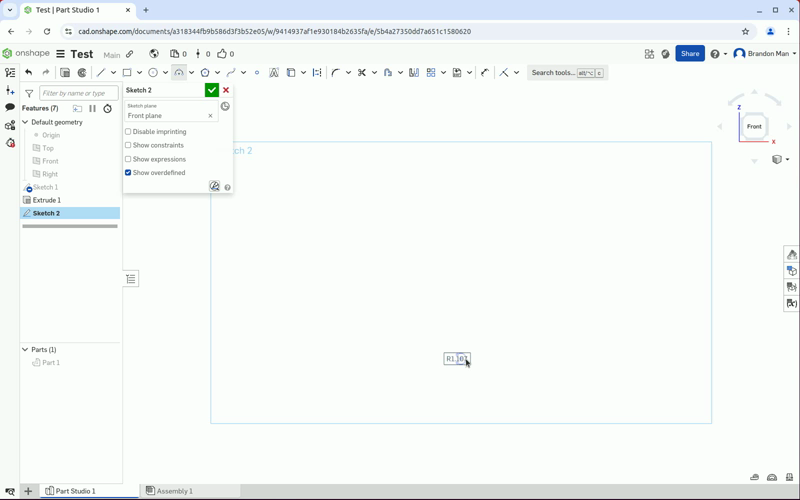
key(l)
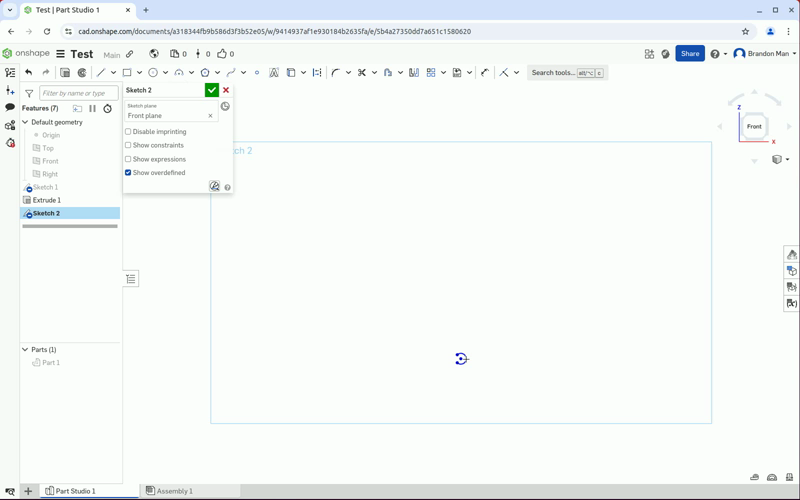
mouse_move(457, 354)
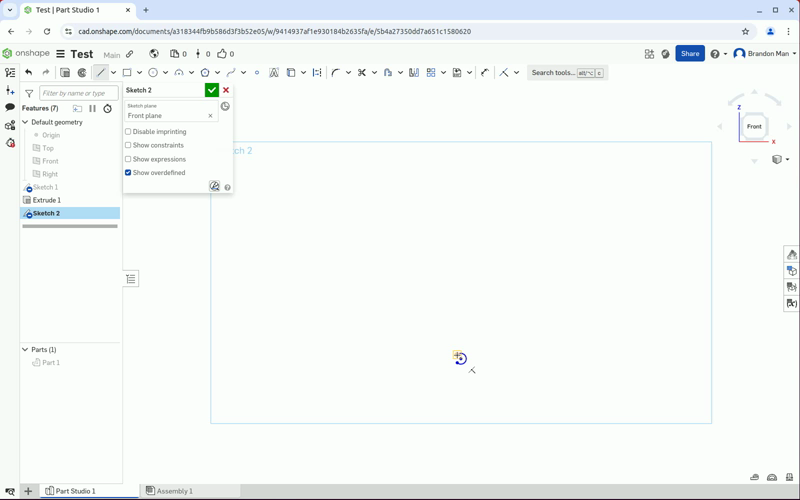
click(457, 354)
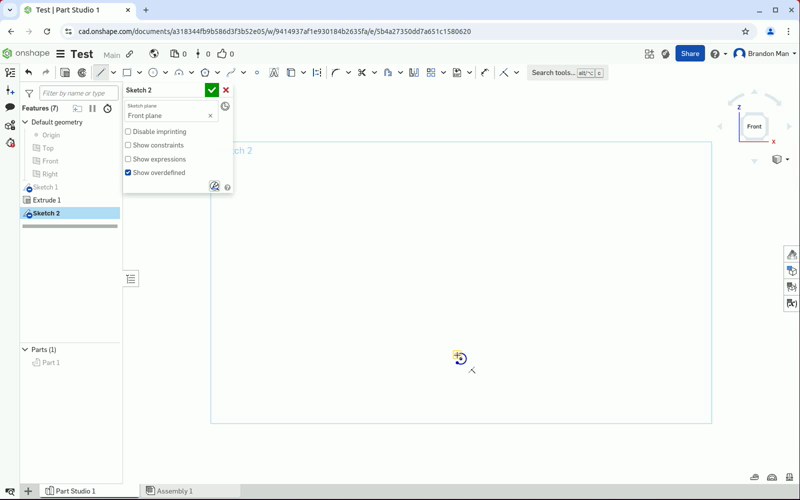
key_down(shift)
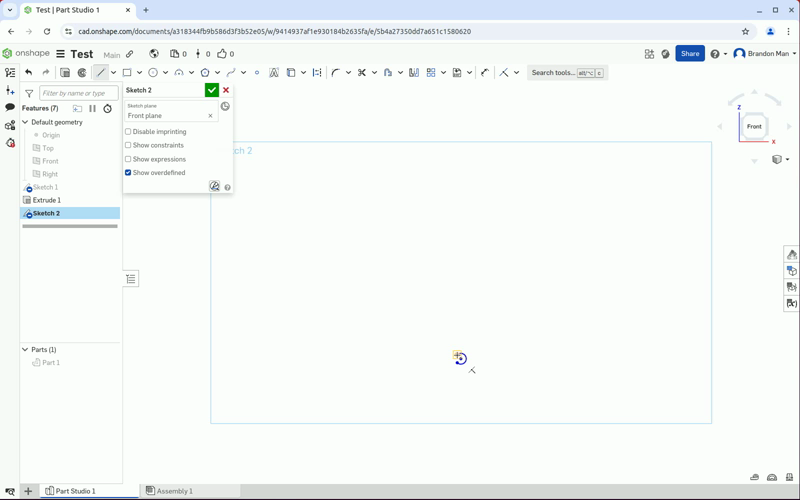
mouse_move(487, 354)
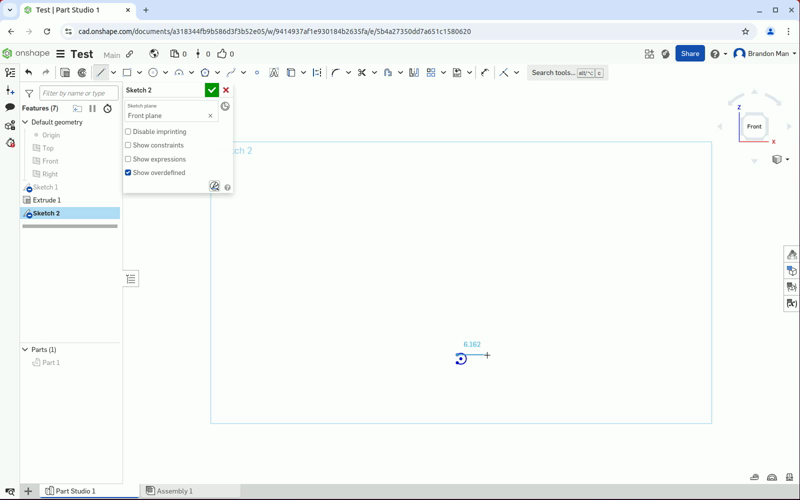
mouse_move(457, 358)
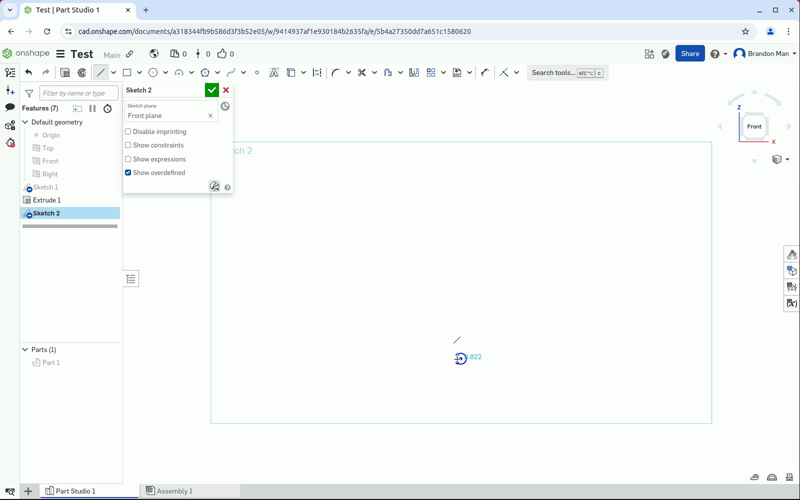
scroll(6)
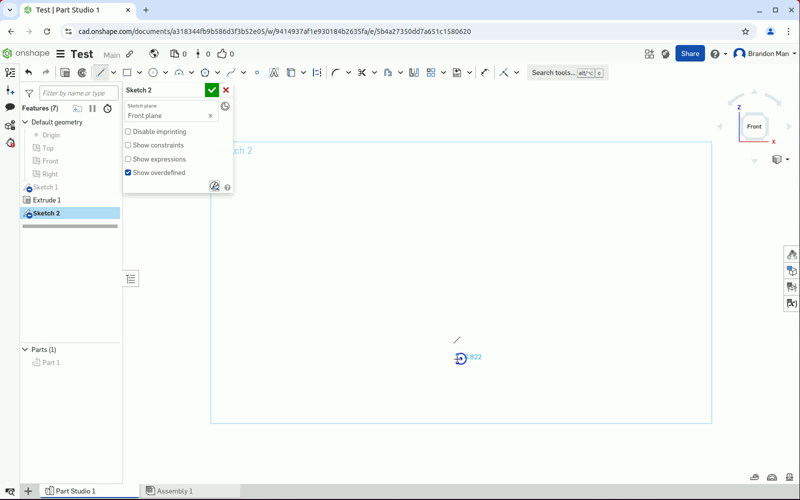
scroll(6)
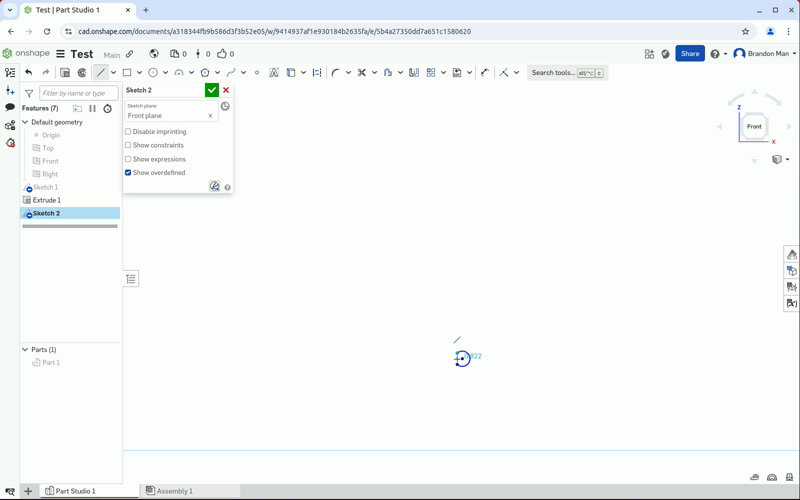
scroll(6)
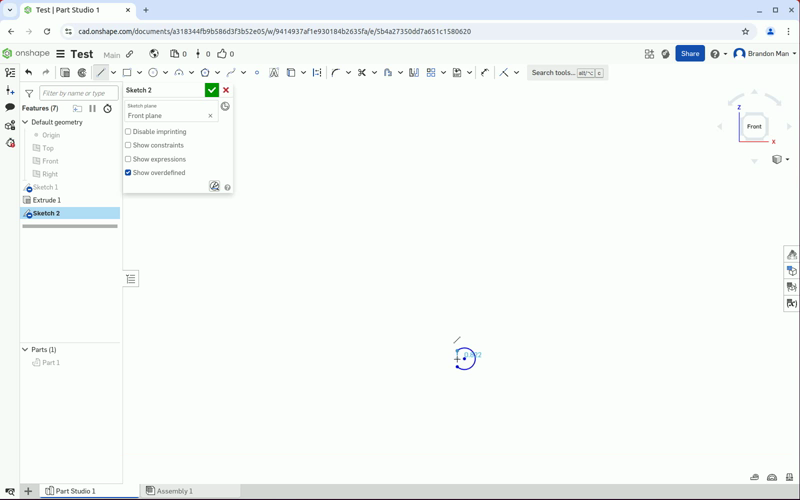
scroll(6)
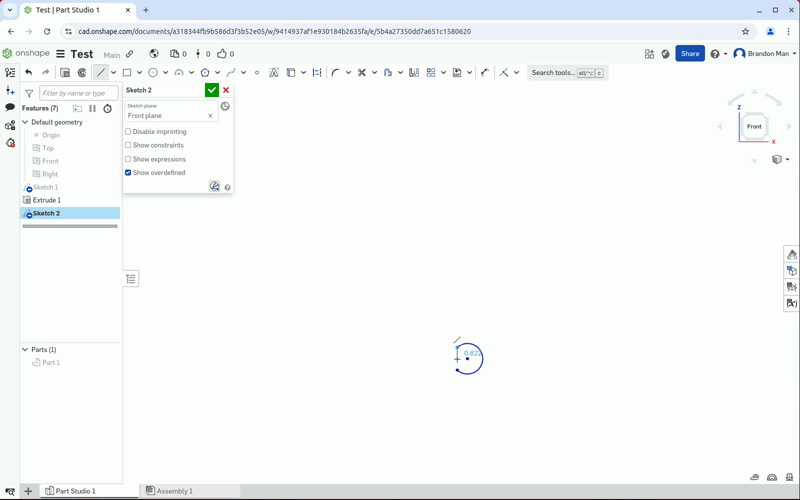
scroll(6)
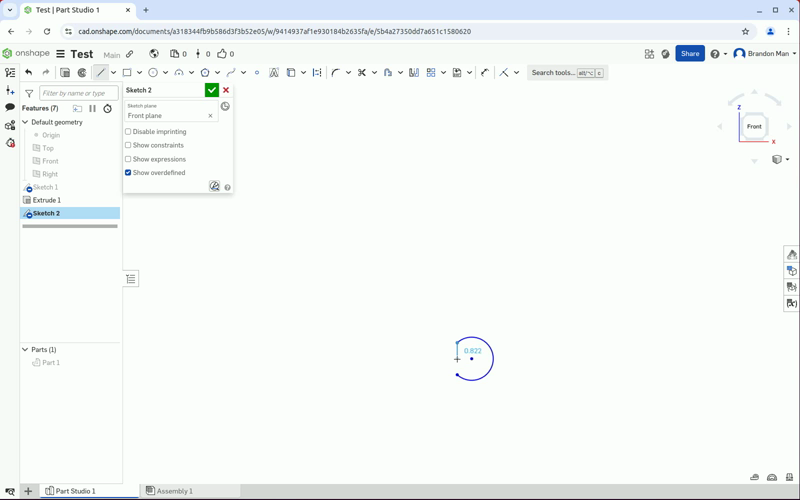
scroll(6)
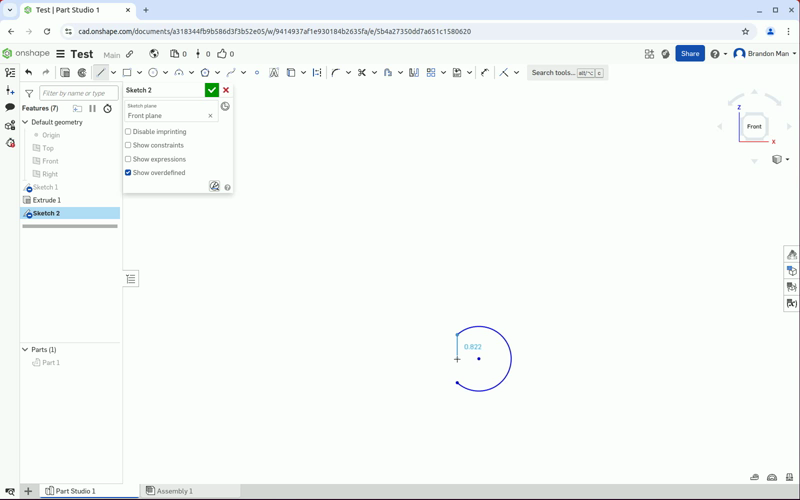
scroll(6)
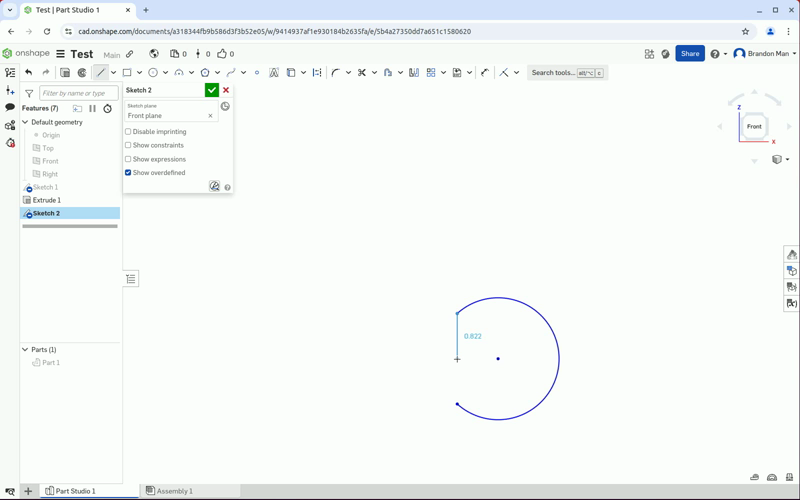
click(457, 358)
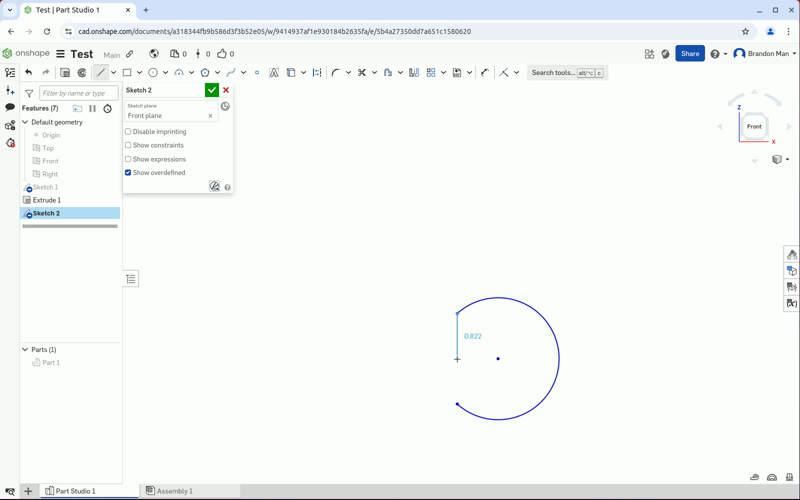
scroll(-6)
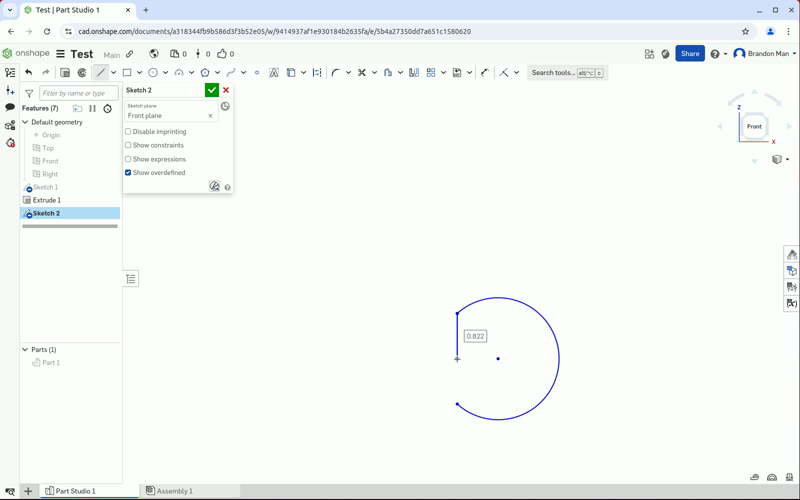
scroll(-6)
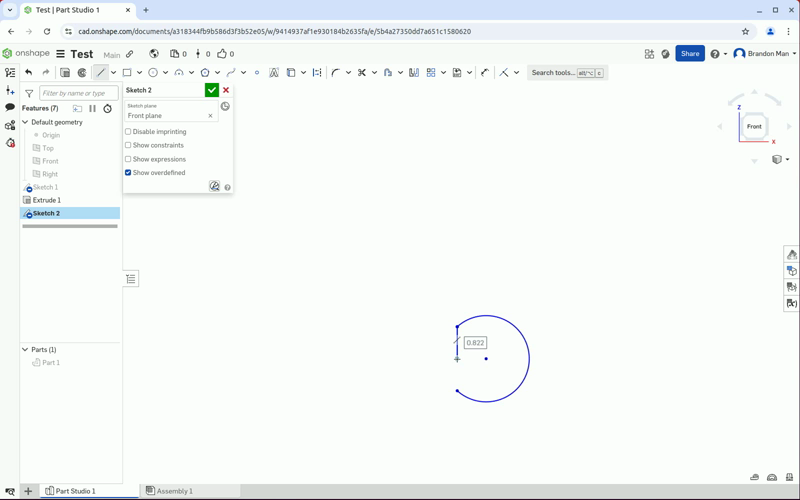
scroll(-6)
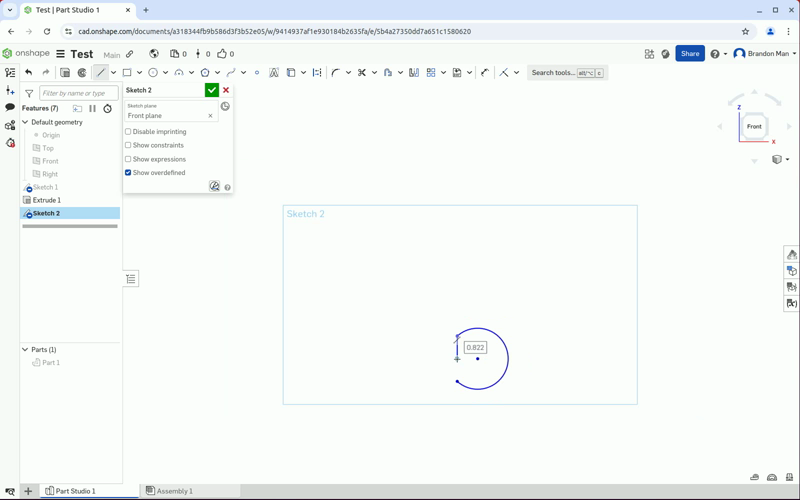
scroll(-6)
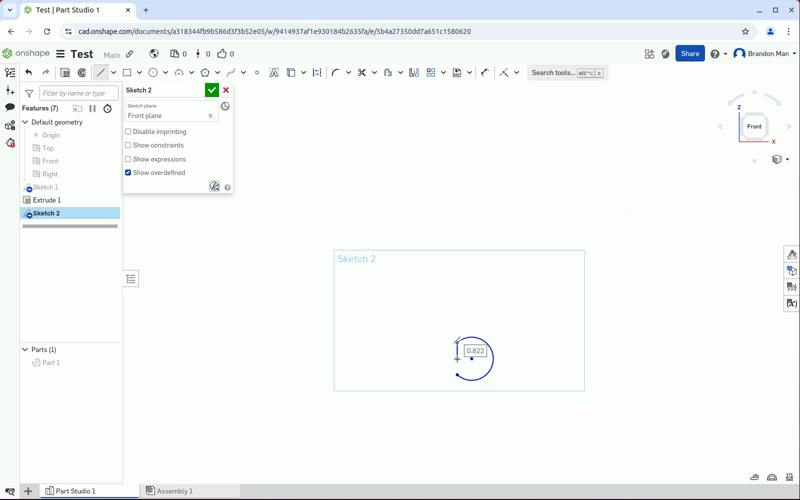
scroll(-6)
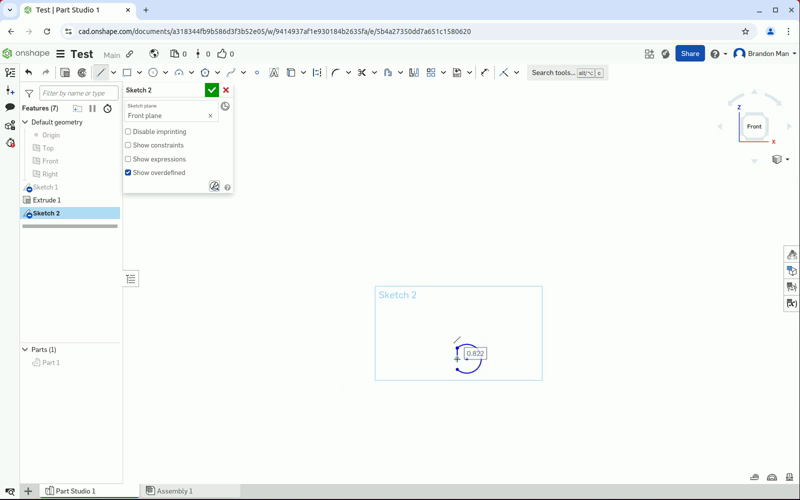
scroll(-6)
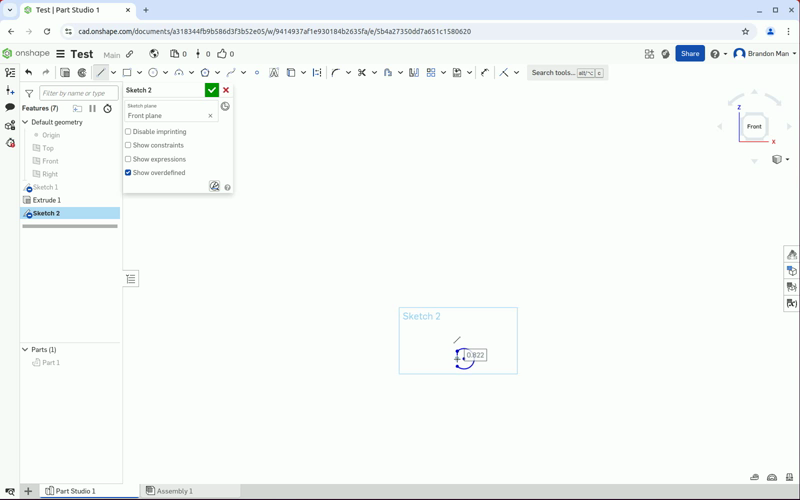
scroll(-6)
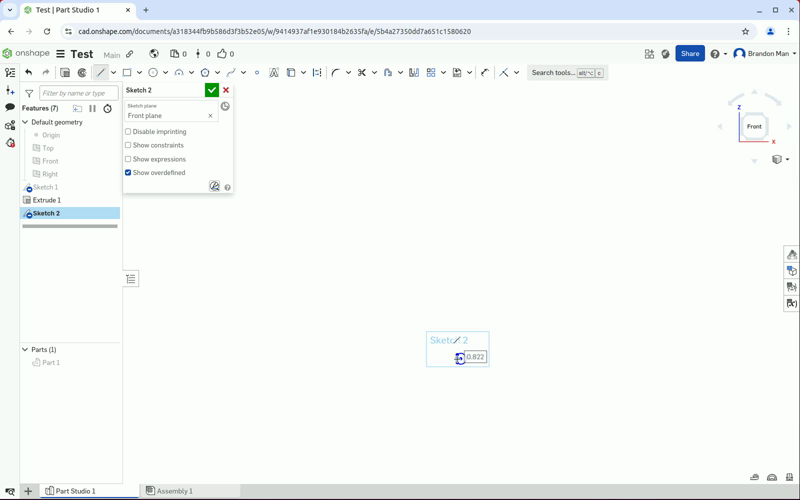
key_up(shift)
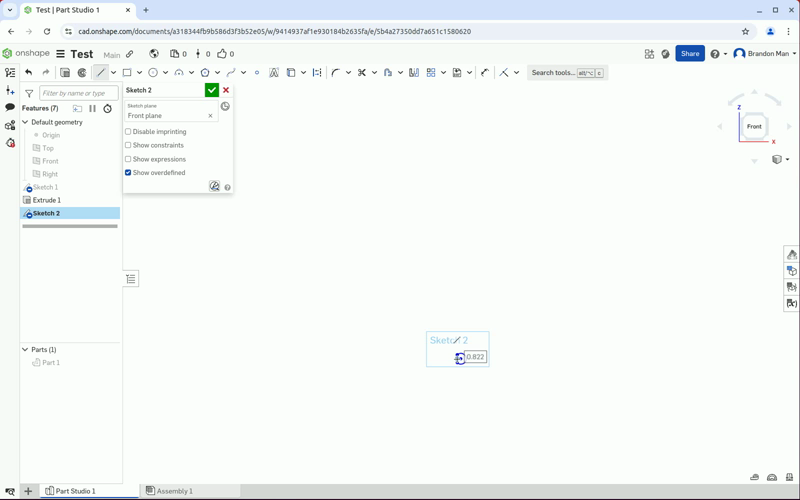
mouse_move(487, 358)
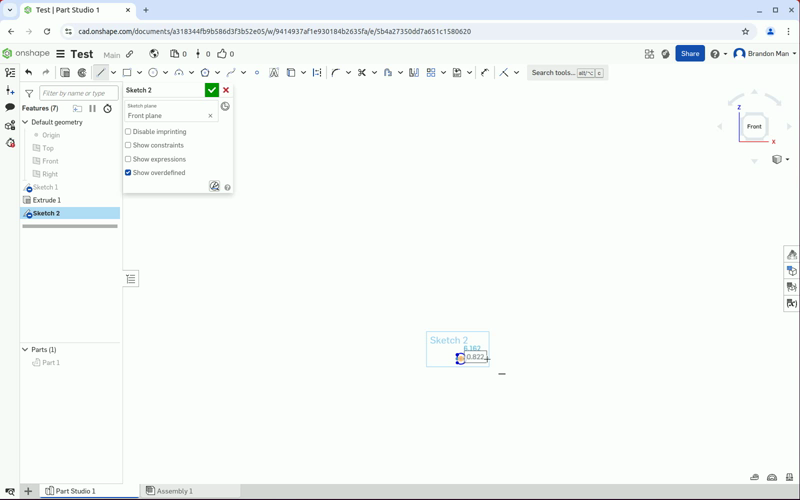
key_down(shift)
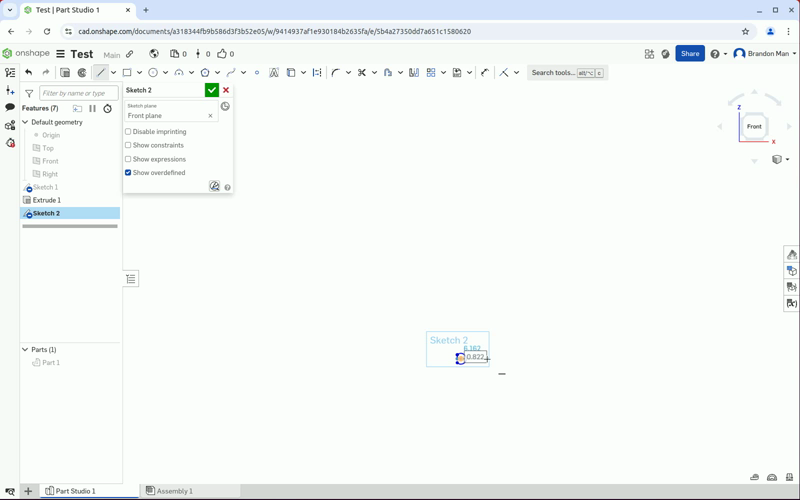
mouse_move(457, 362)
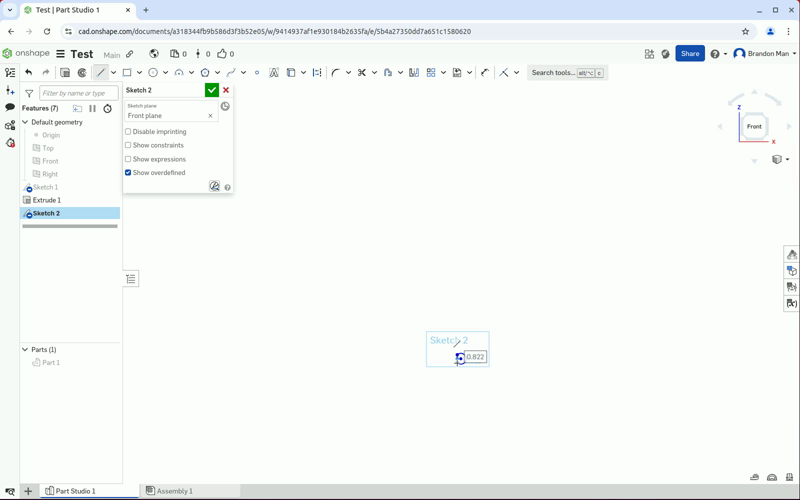
scroll(6)
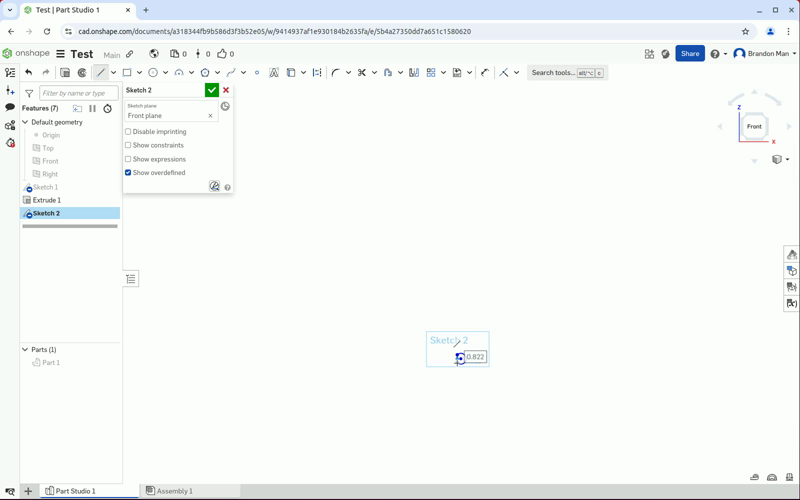
scroll(6)
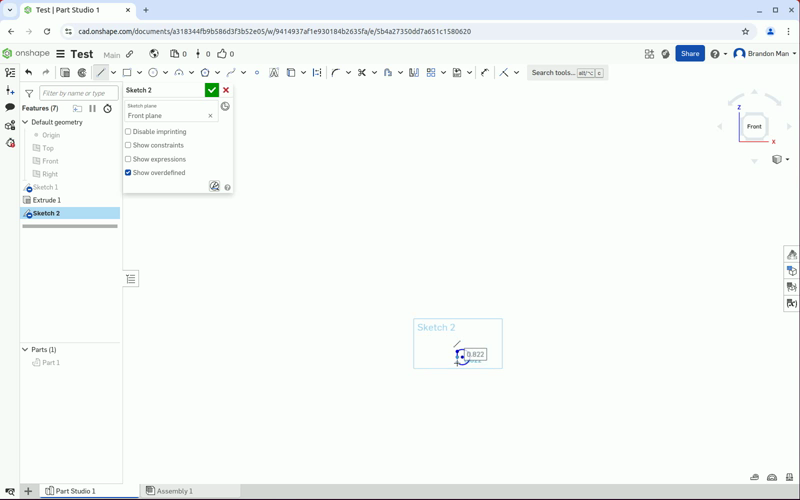
scroll(6)
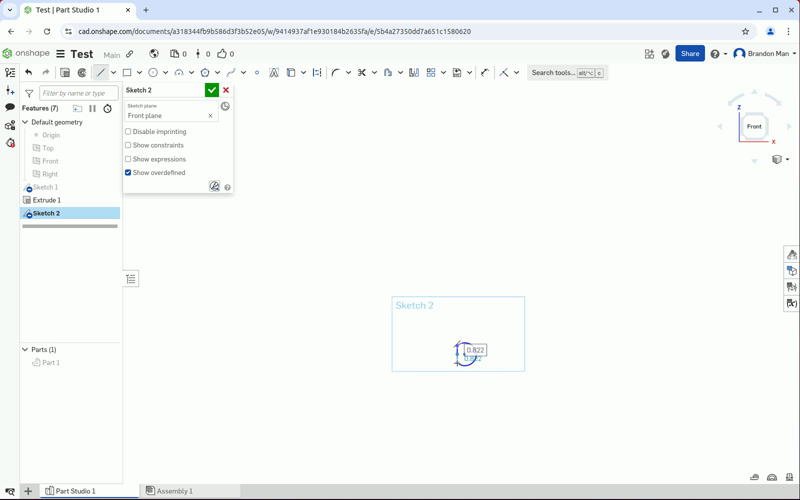
scroll(6)
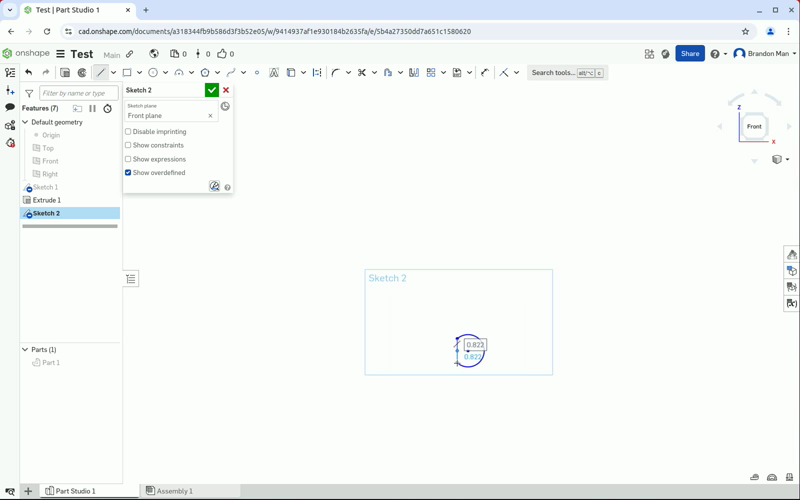
scroll(6)
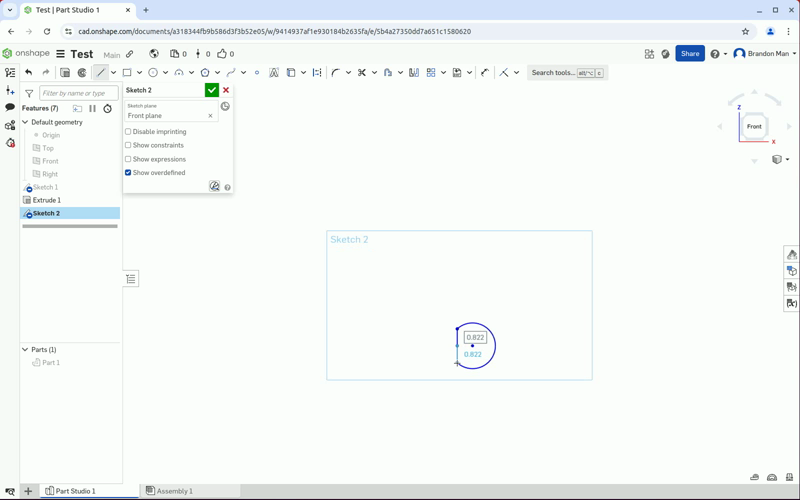
scroll(6)
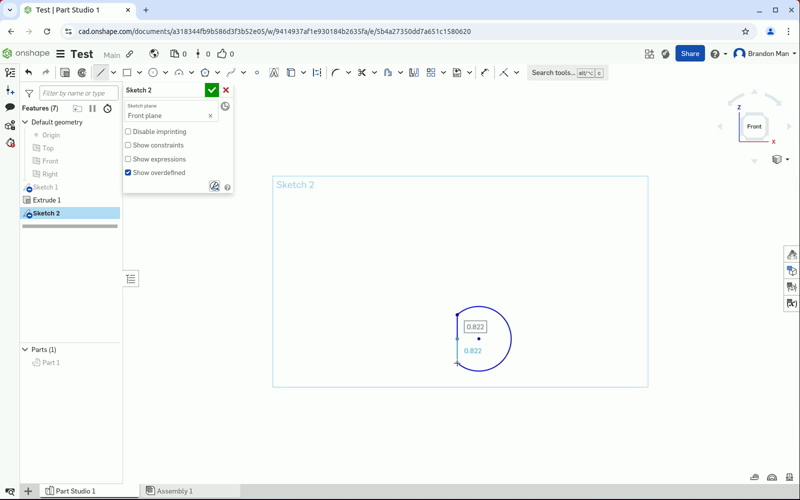
scroll(6)
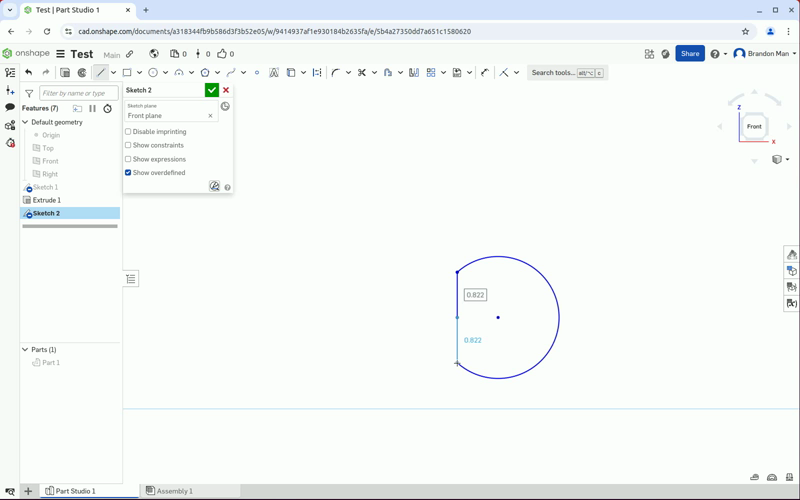
key_up(shift)
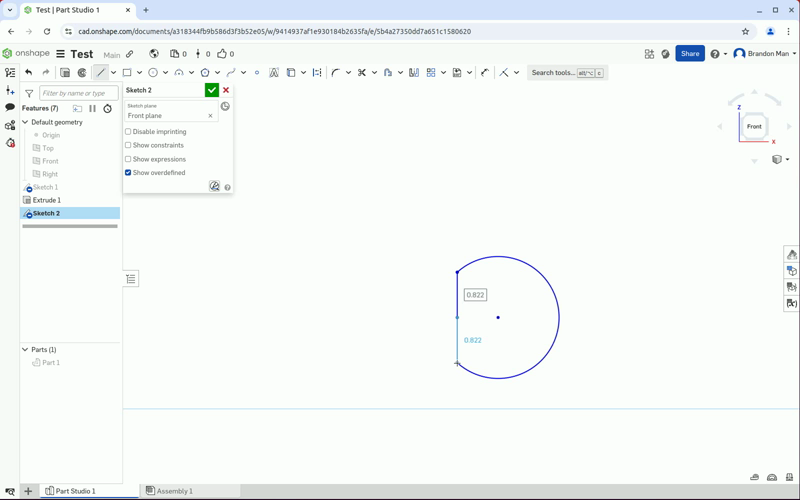
click(457, 362)
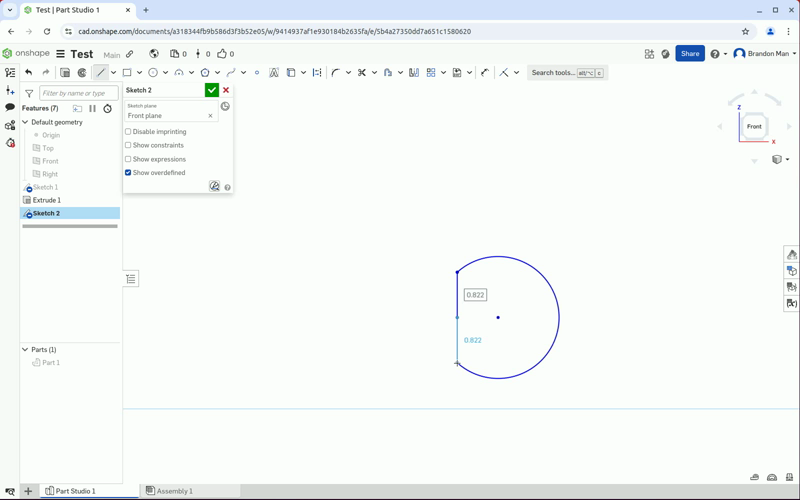
scroll(-6)
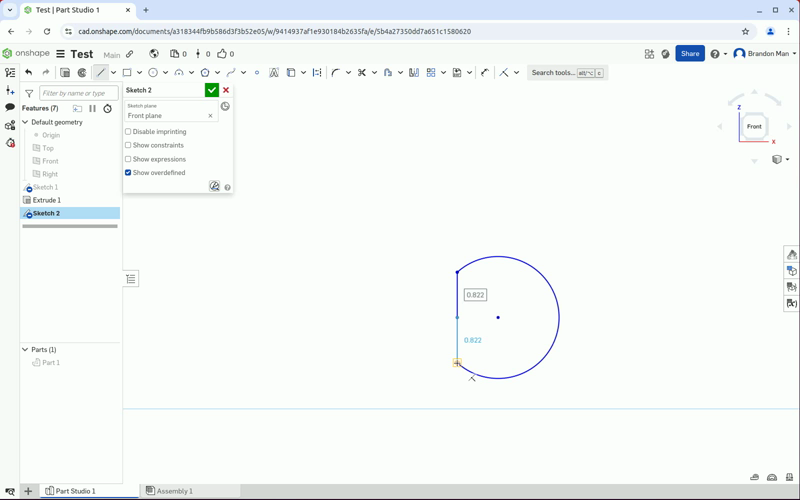
scroll(-6)
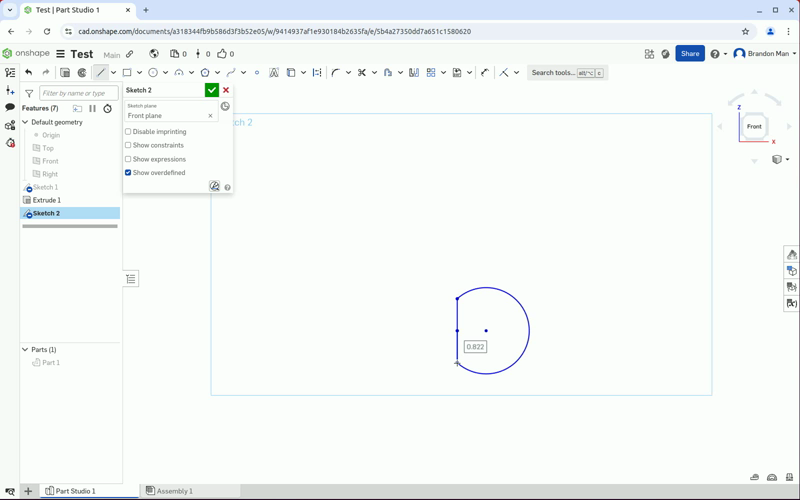
scroll(-6)
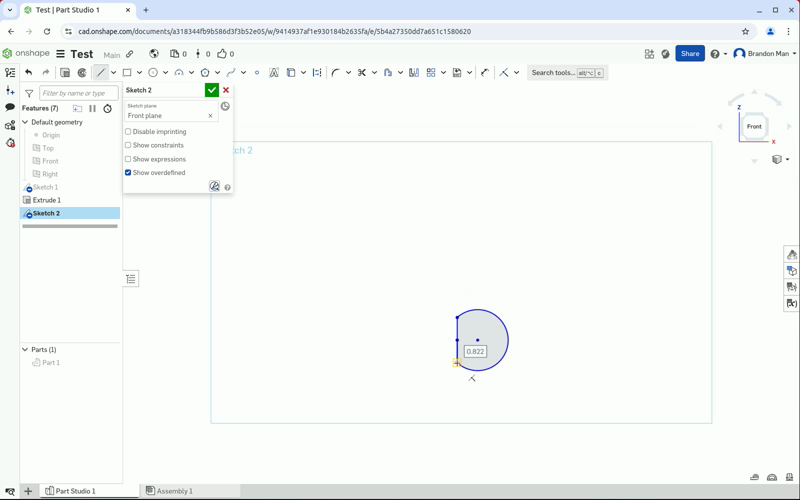
scroll(-6)
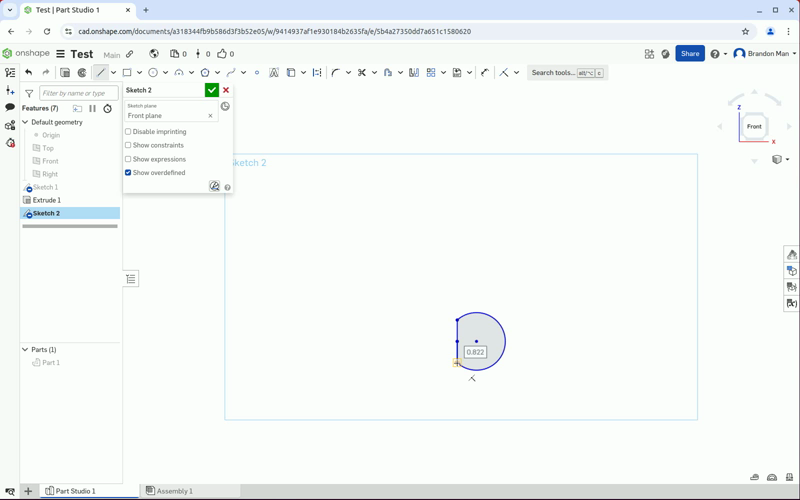
scroll(-6)
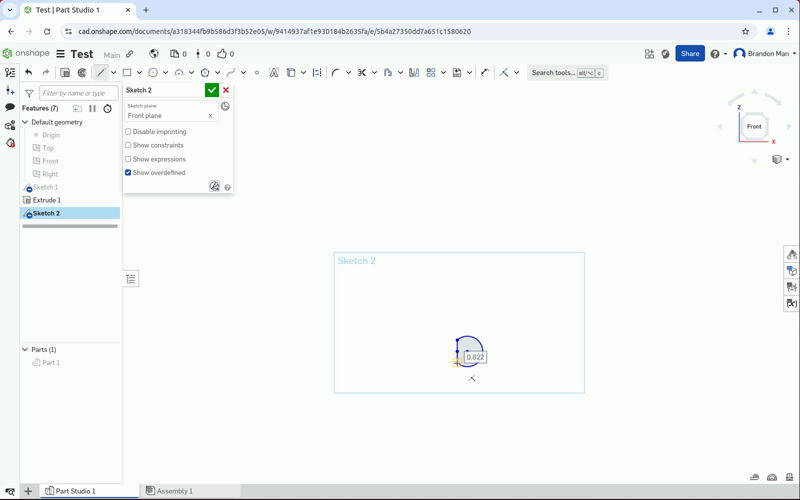
scroll(-6)
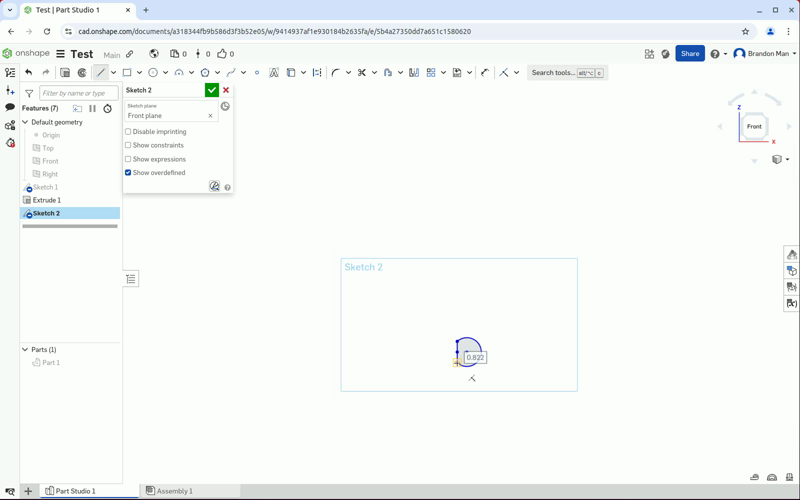
scroll(-6)
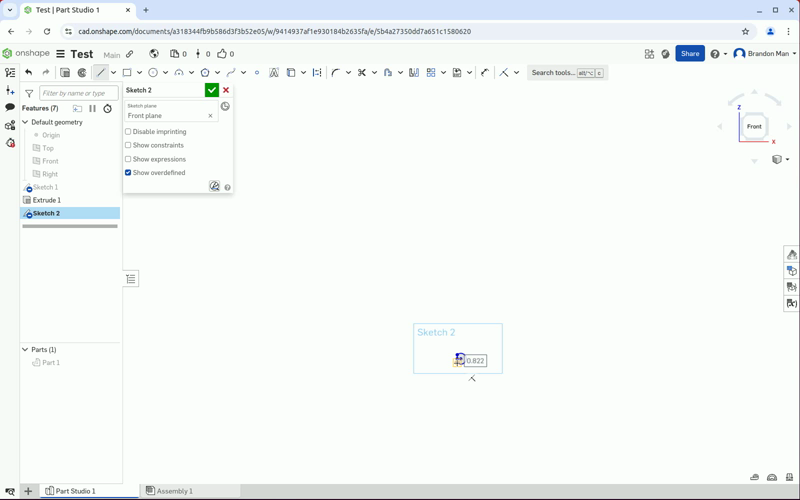
key(esc)
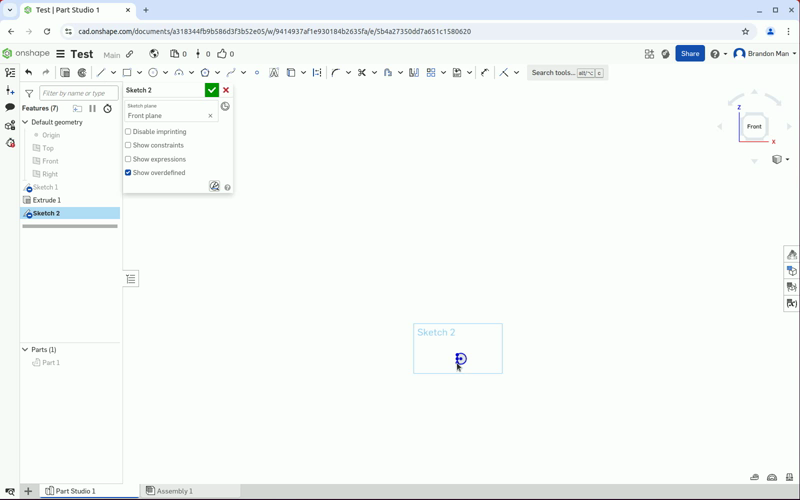
mouse_move(463, 359)
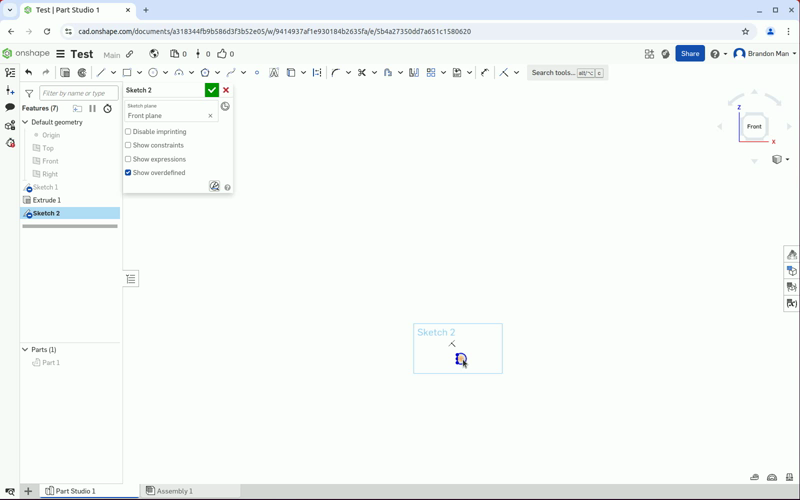
scroll(6)
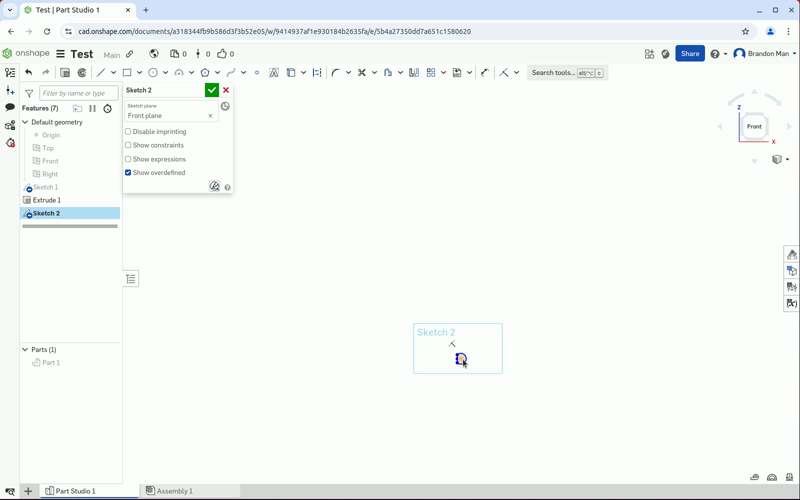
scroll(6)
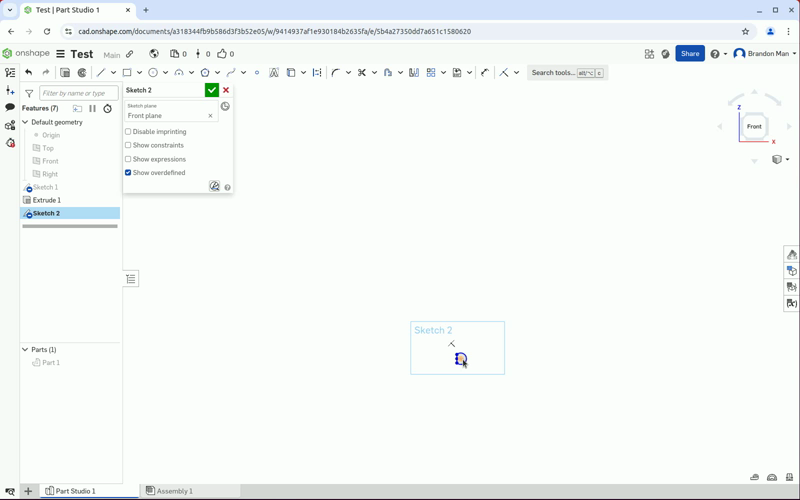
scroll(6)
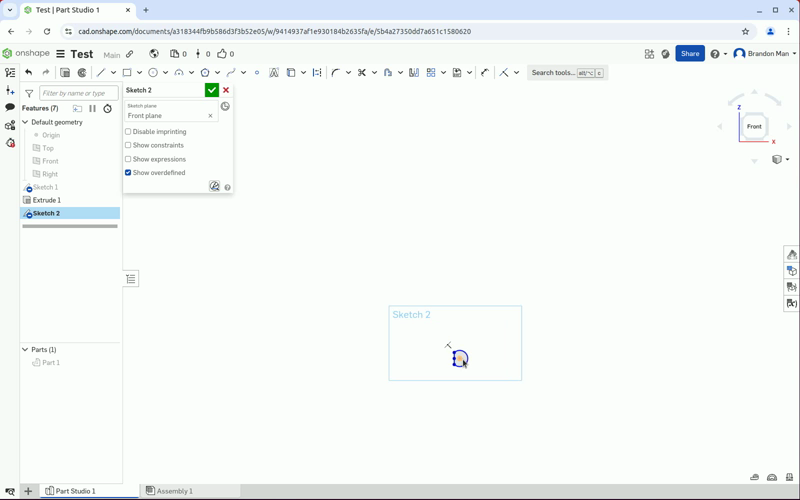
scroll(6)
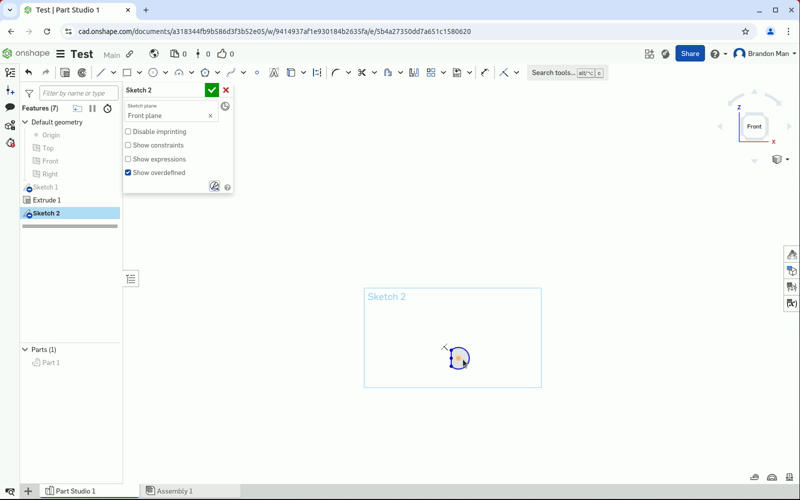
scroll(6)
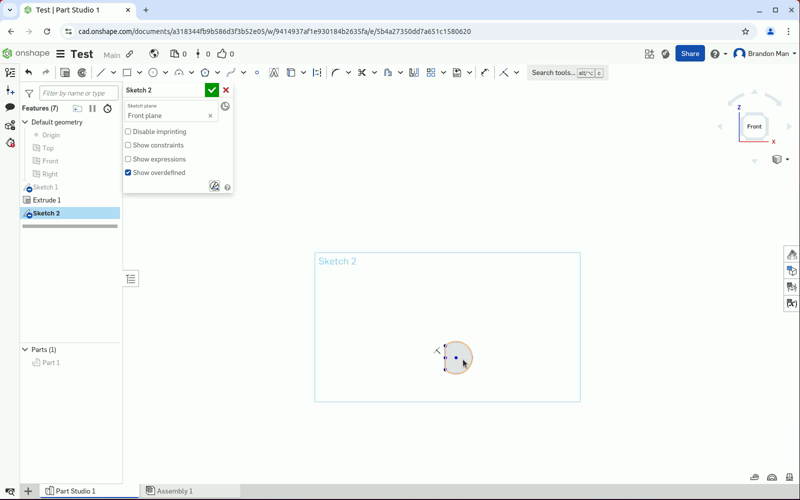
scroll(6)
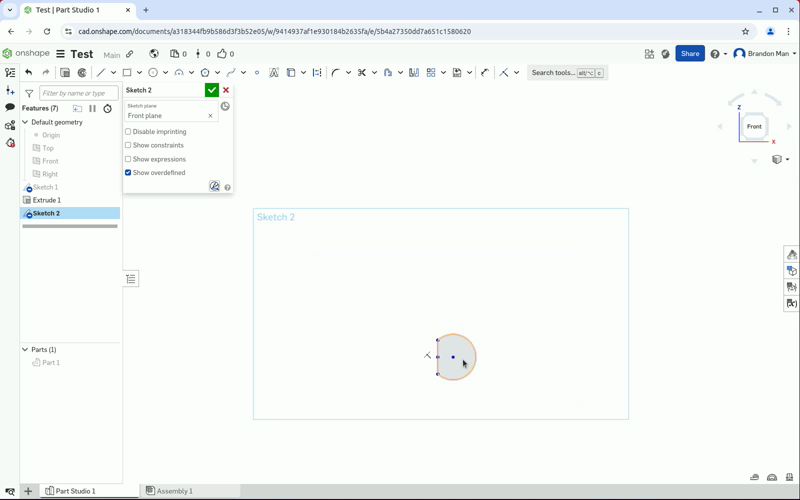
scroll(6)
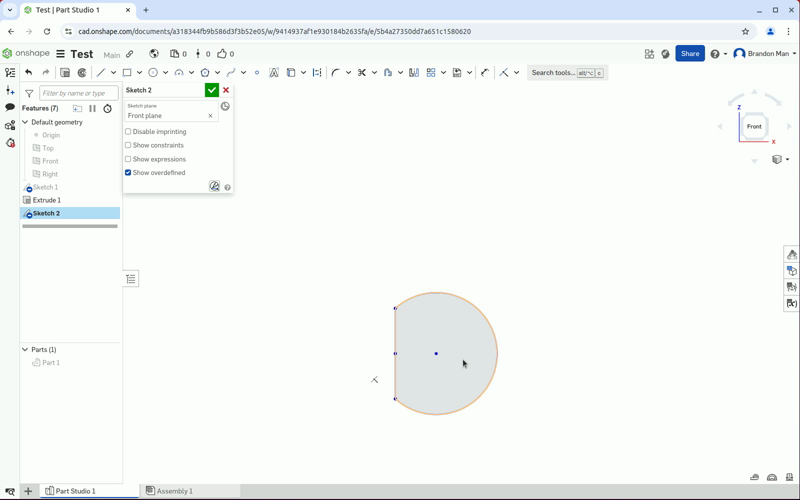
click(463, 359)
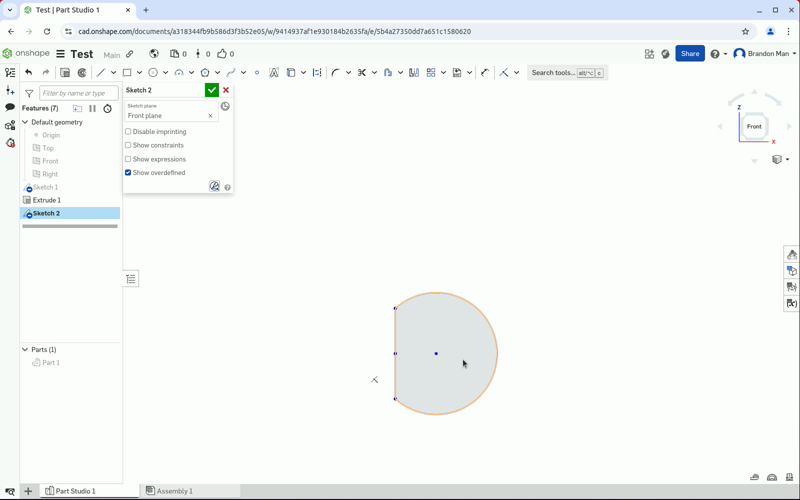
scroll(-6)
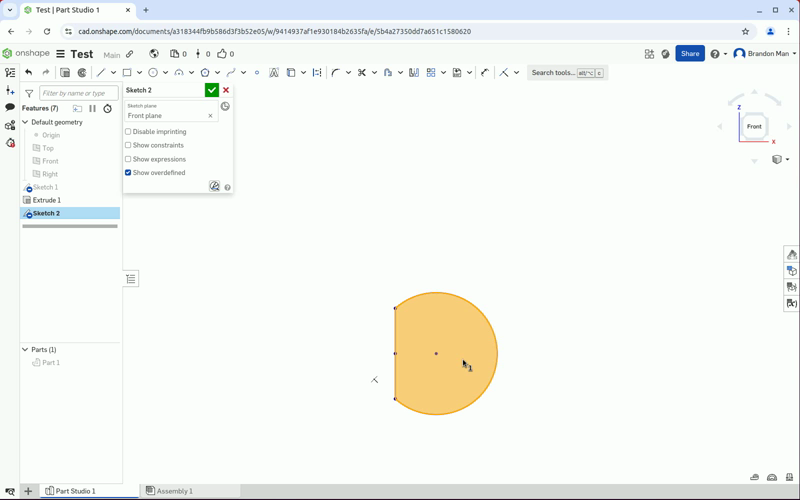
scroll(-6)
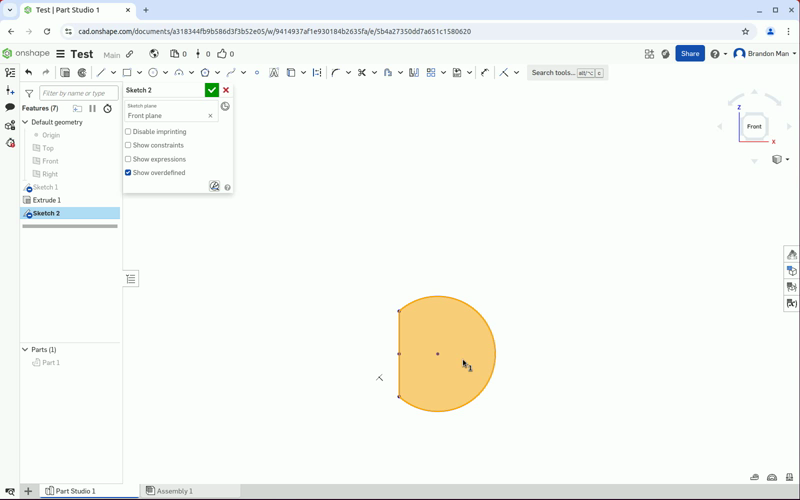
scroll(-6)
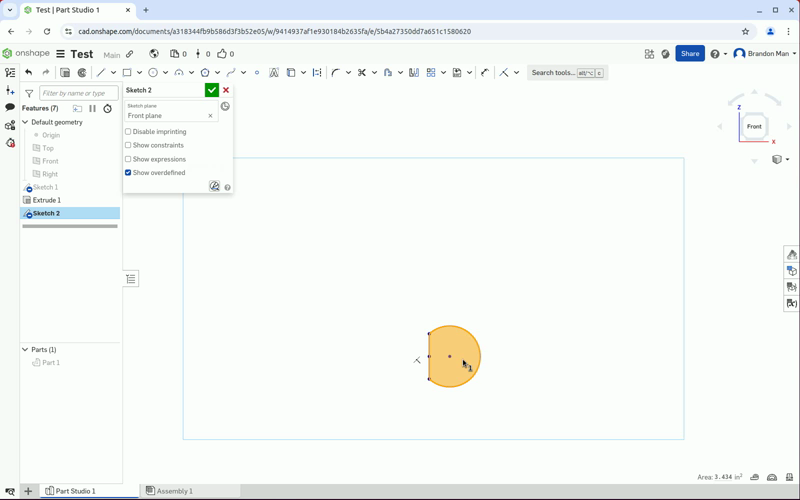
scroll(-6)
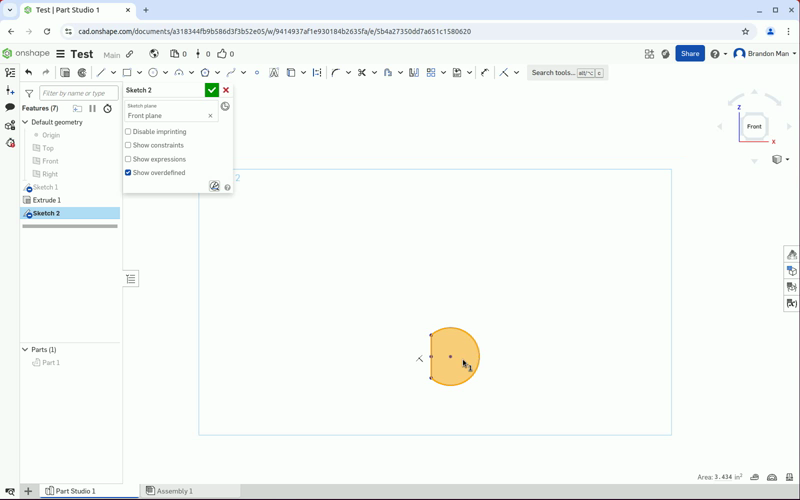
scroll(-6)
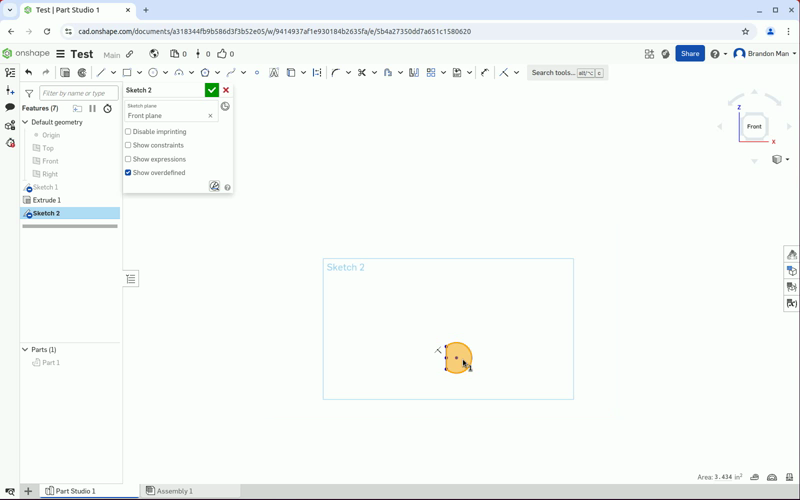
scroll(-6)
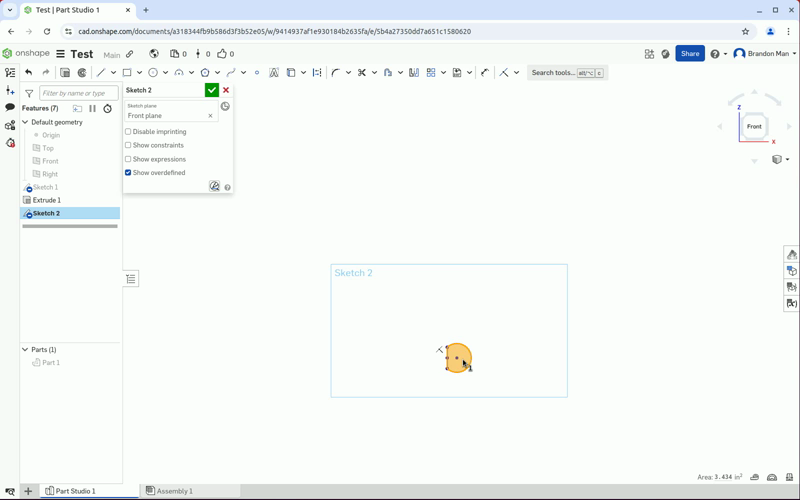
scroll(-6)
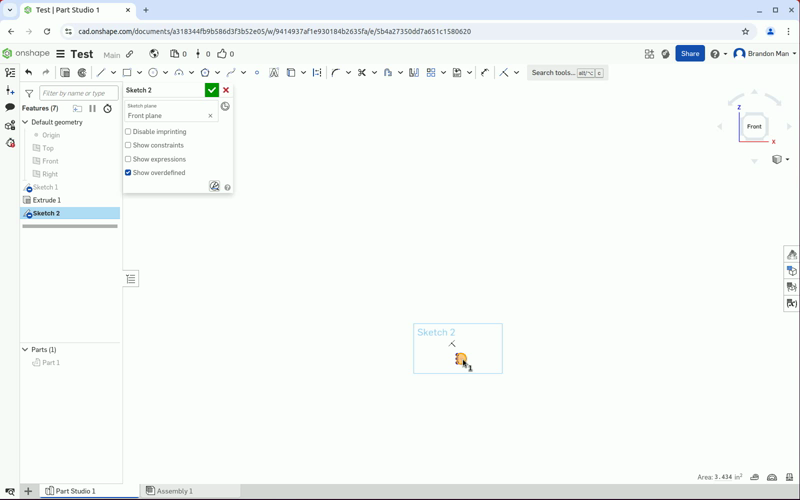
mouse_move(73, 352)
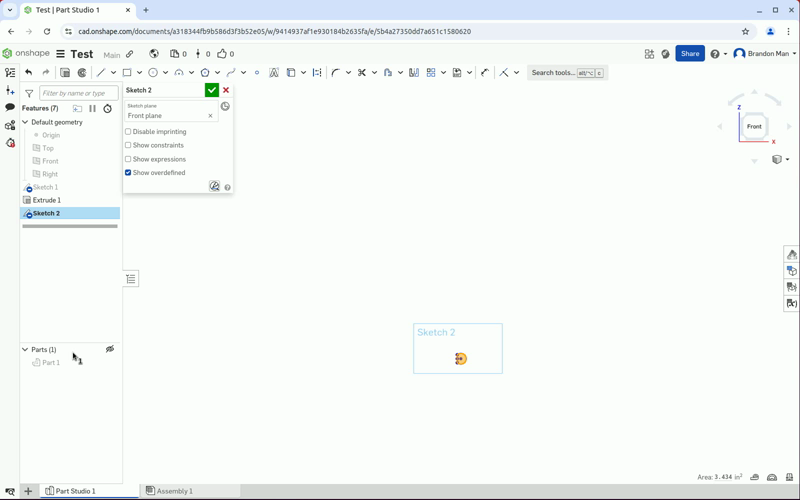
key(shift+y)
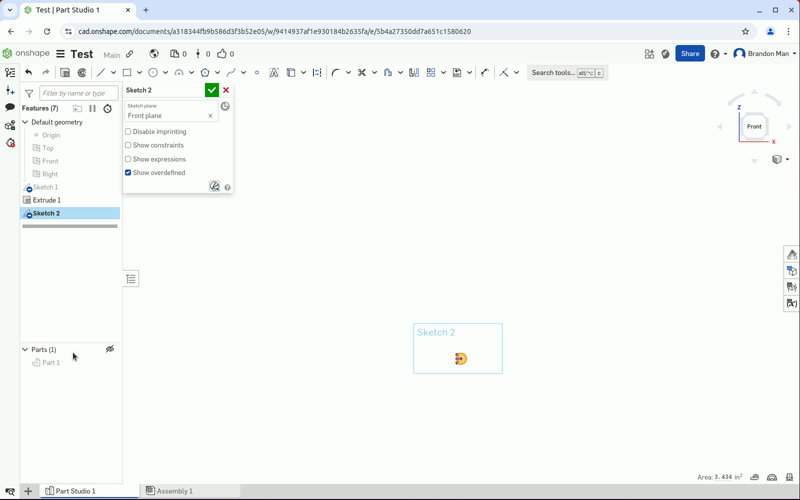
key(shift+e)
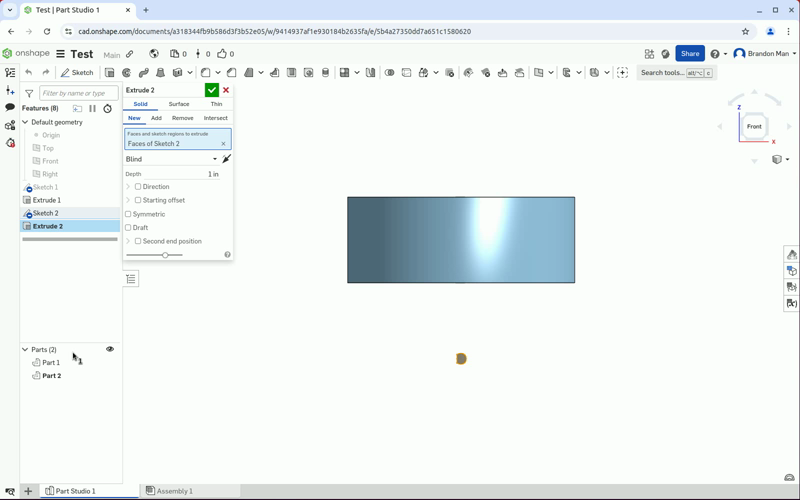
mouse_move(143, 106)
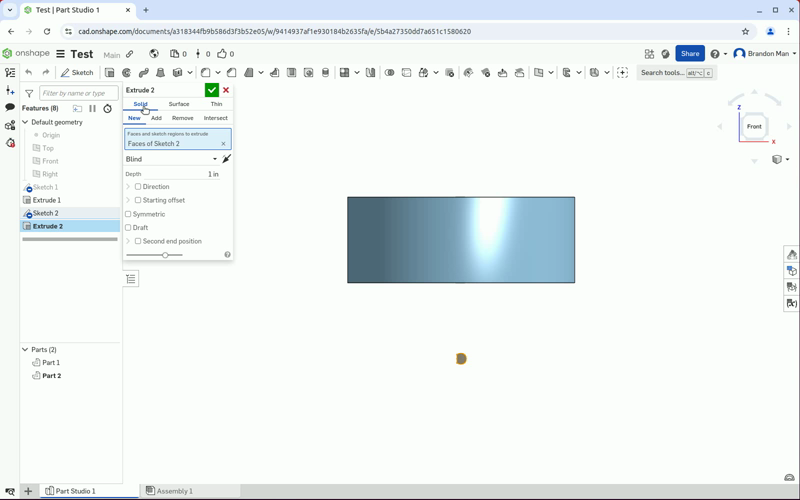
click(143, 106)
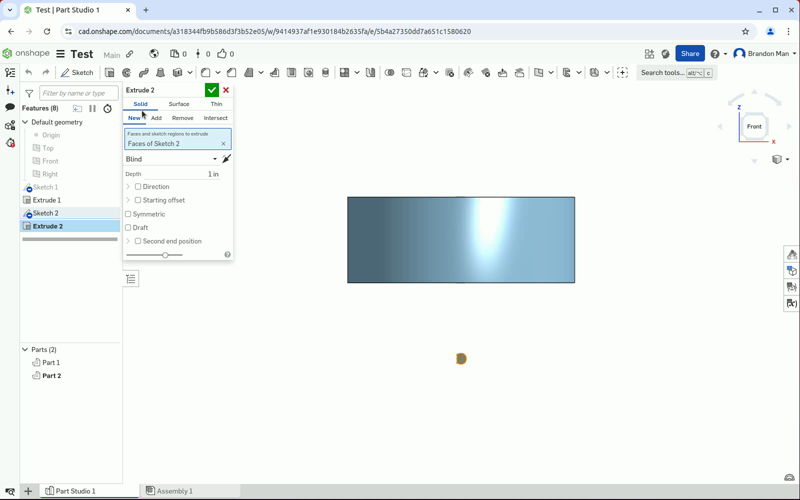
mouse_move(137, 120)
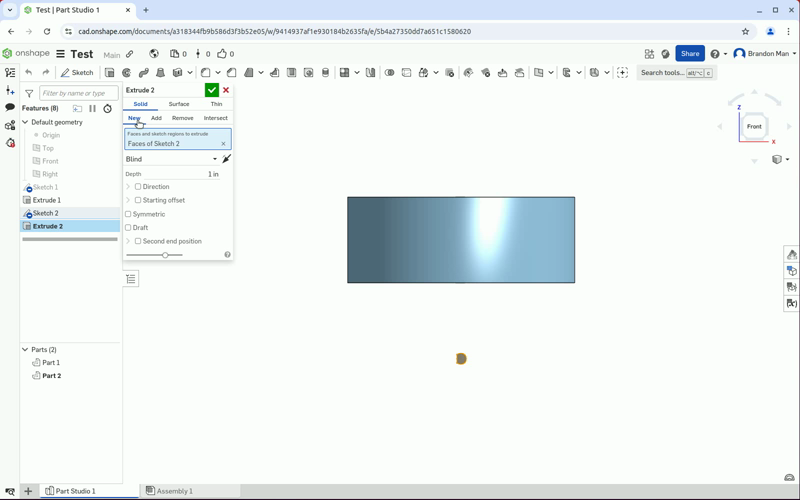
click(137, 120)
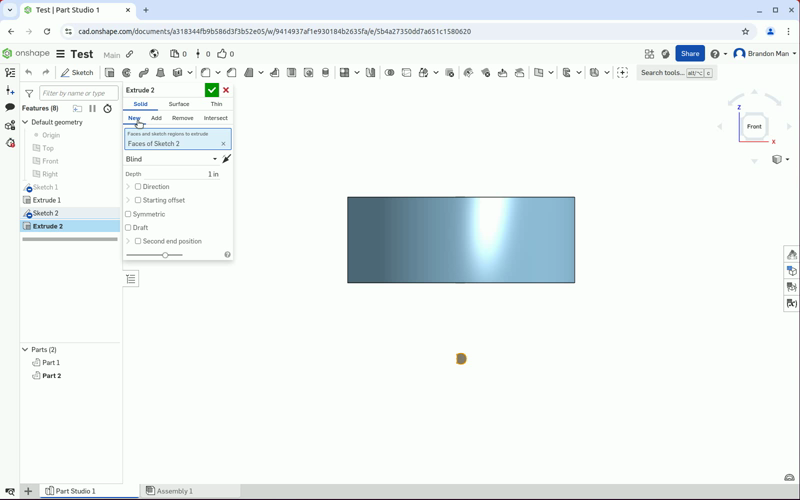
key(tab, 4)
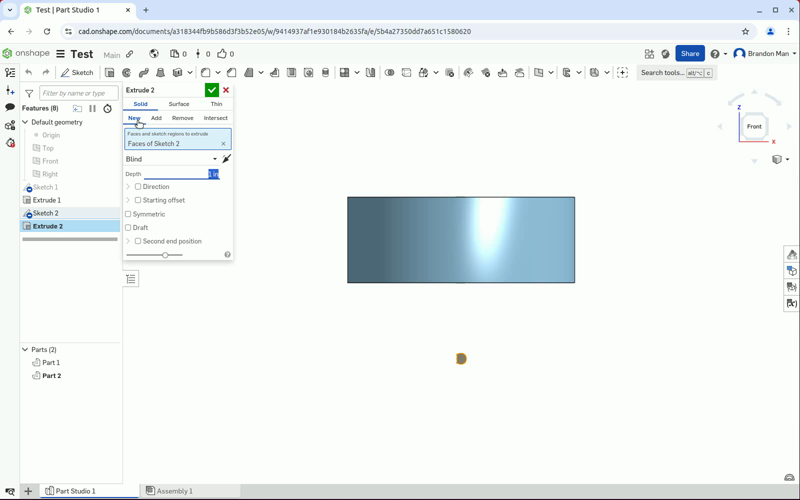
text(23.108)
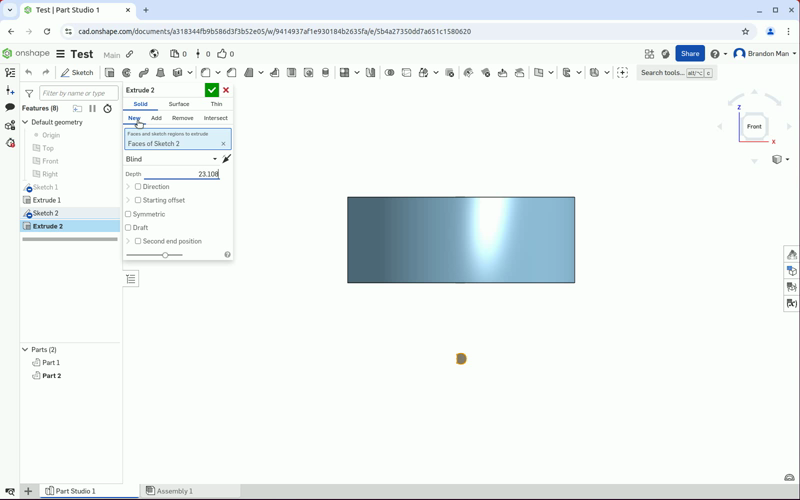
key(enter)
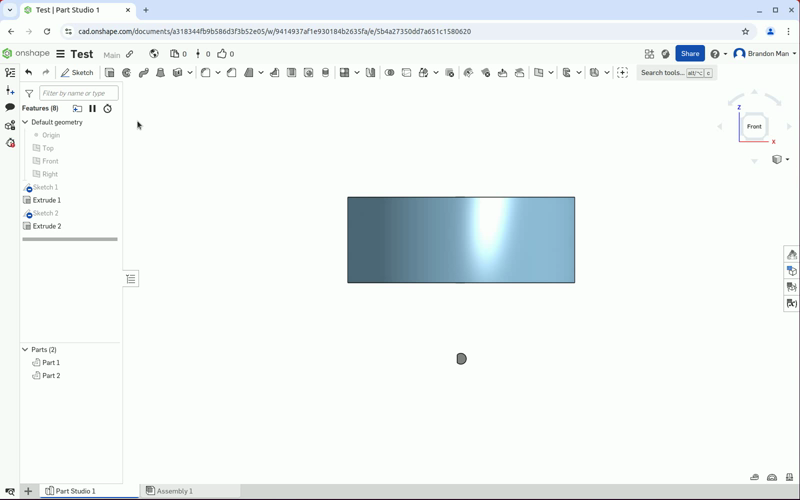
key(shift+h)
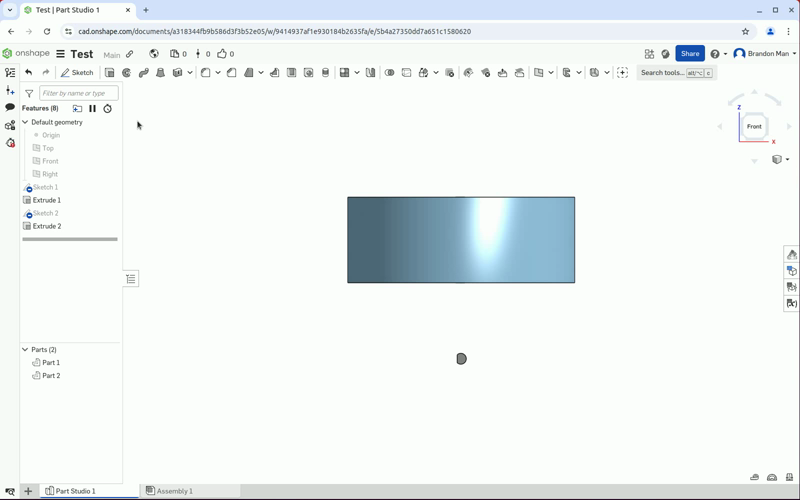
key(shift+h)
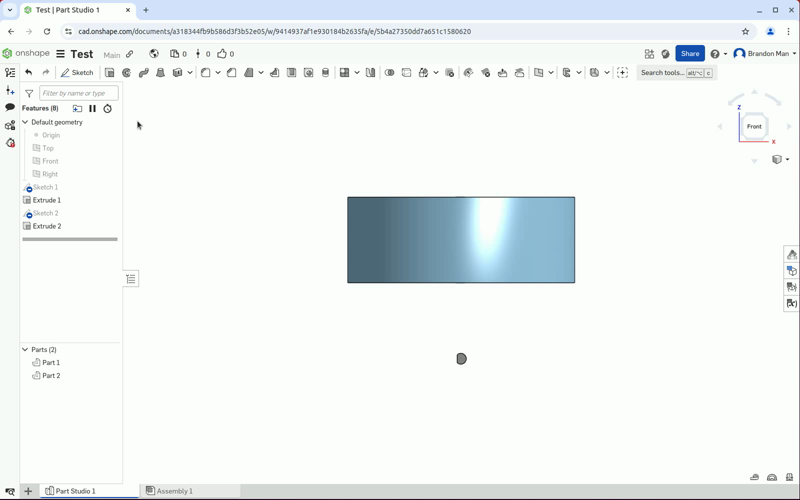
mouse_move(73, 189)
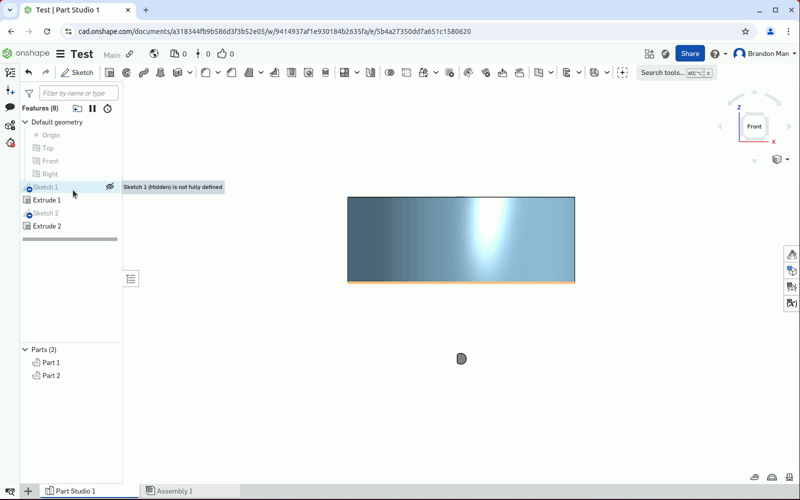
click(73, 189)
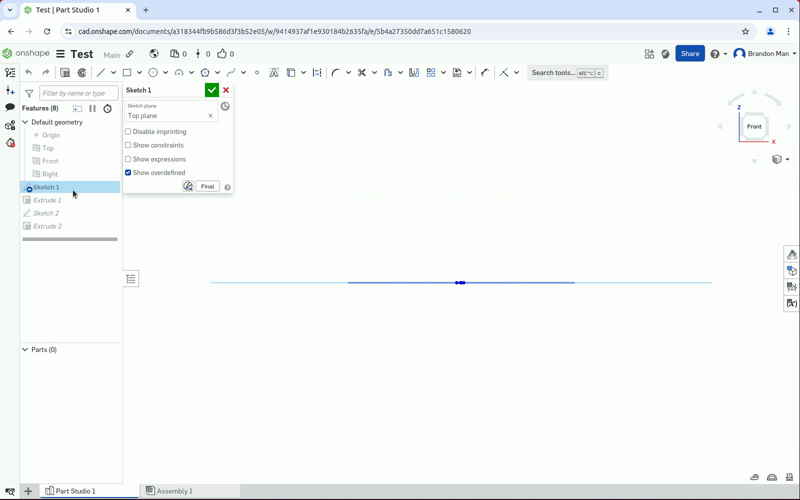
mouse_move(229, 92)
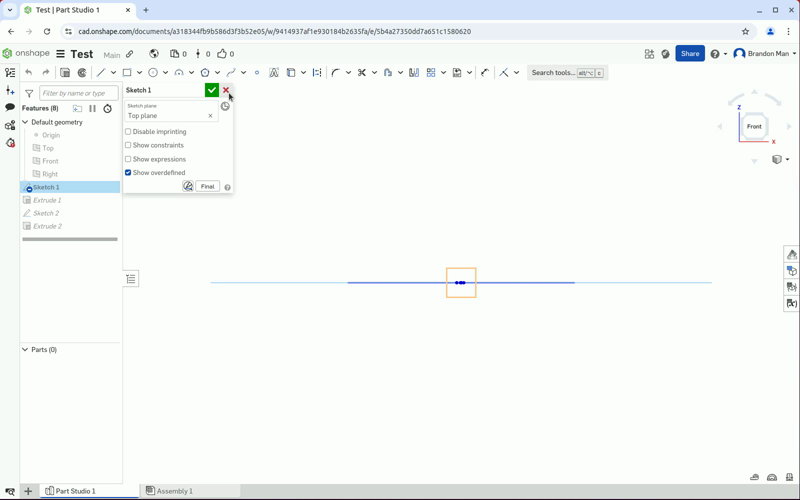
click(229, 92)
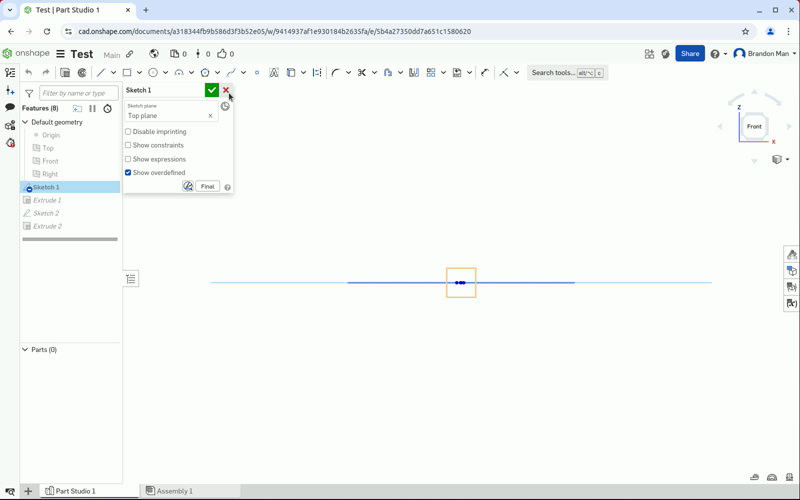
key(shift+s)
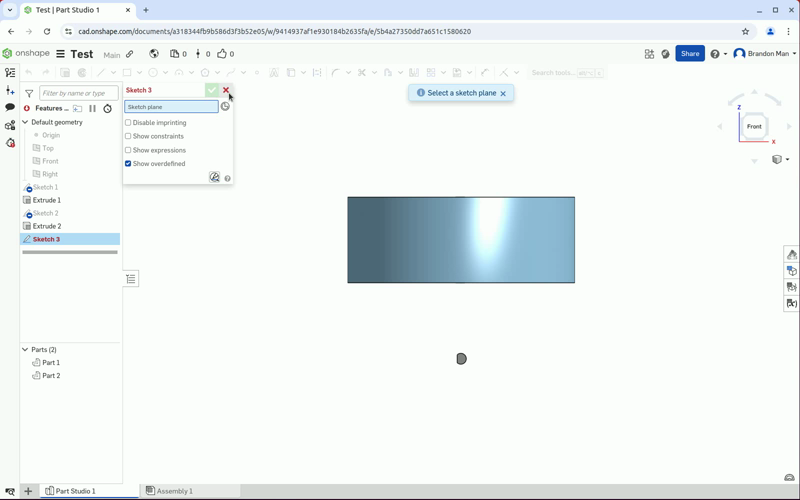
mouse_move(73, 163)
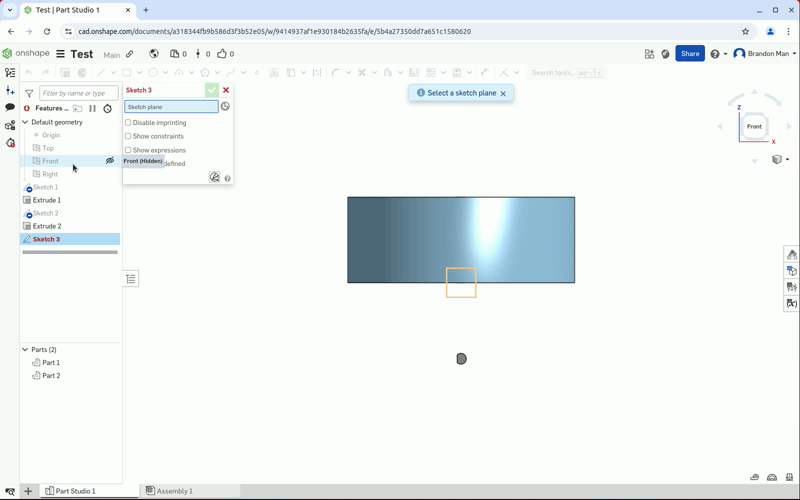
click(73, 163)
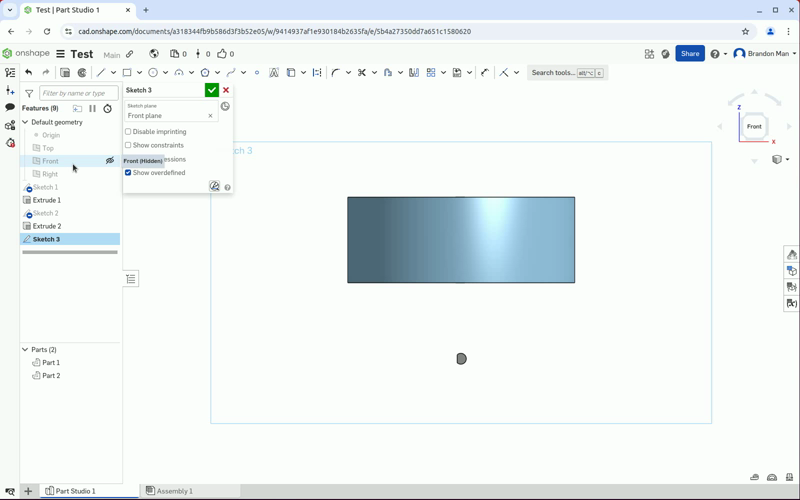
mouse_move(73, 352)
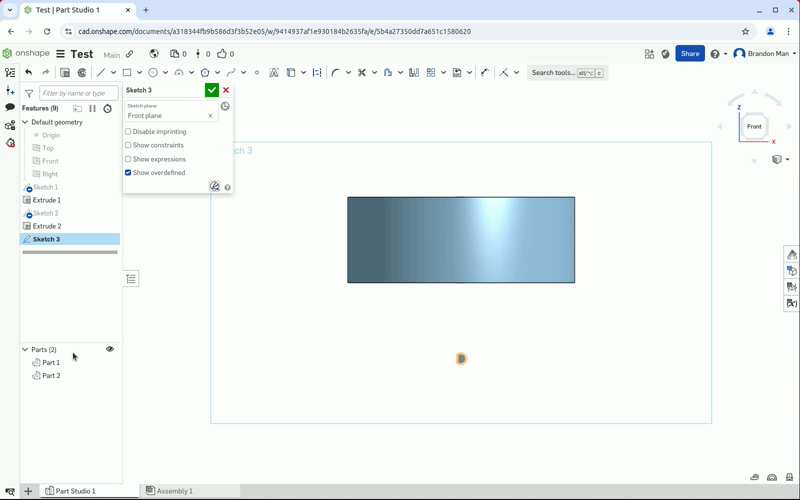
key(y)
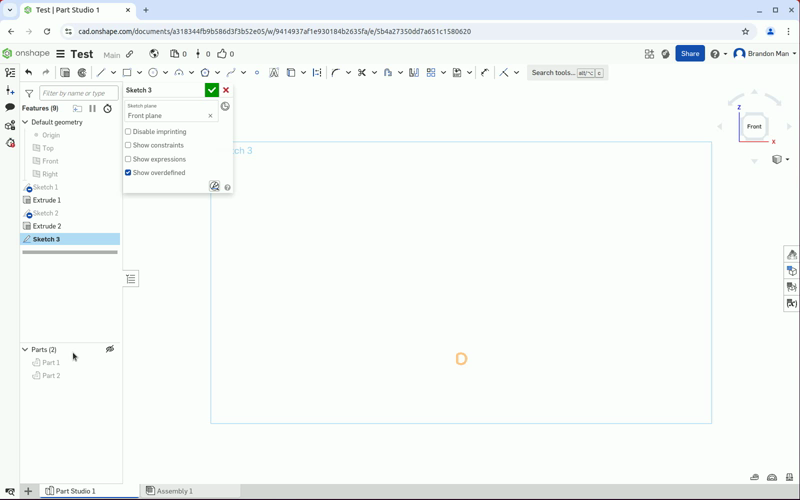
key(a)
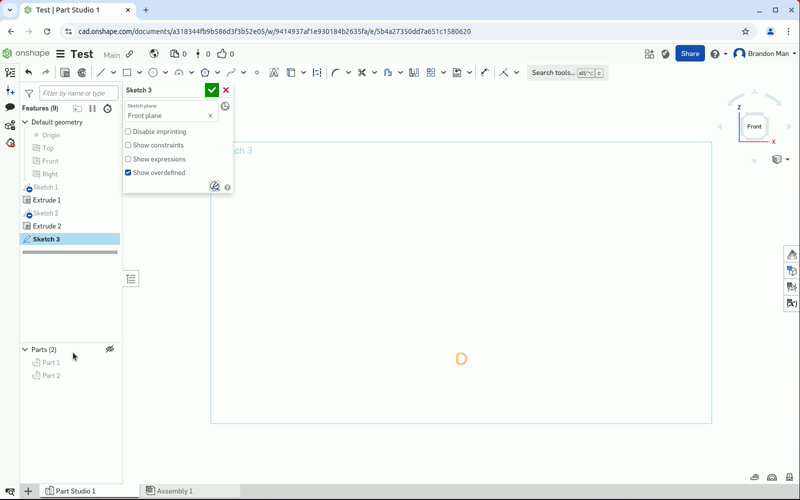
key_down(shift)
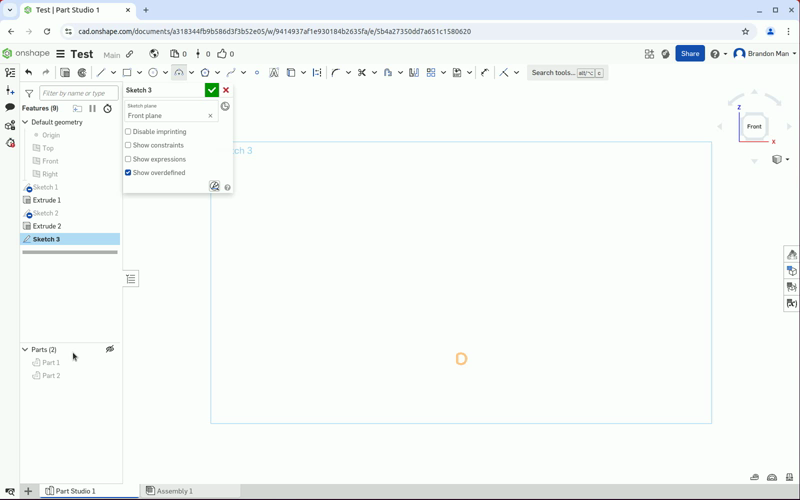
mouse_move(444, 370)
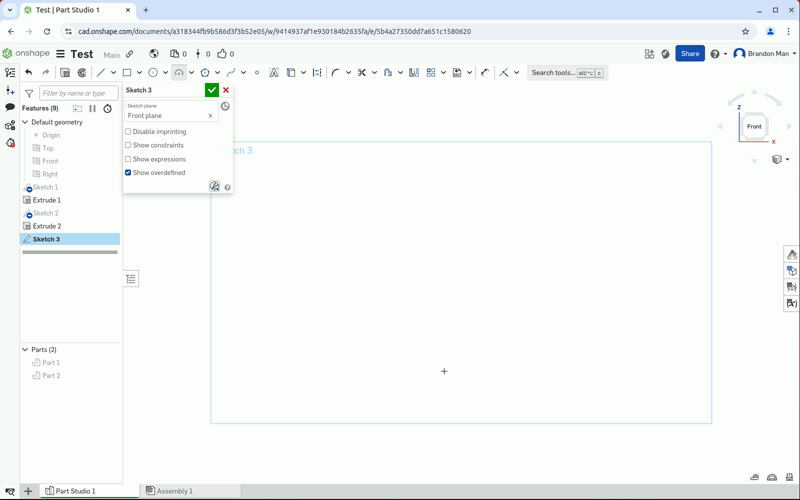
click(444, 370)
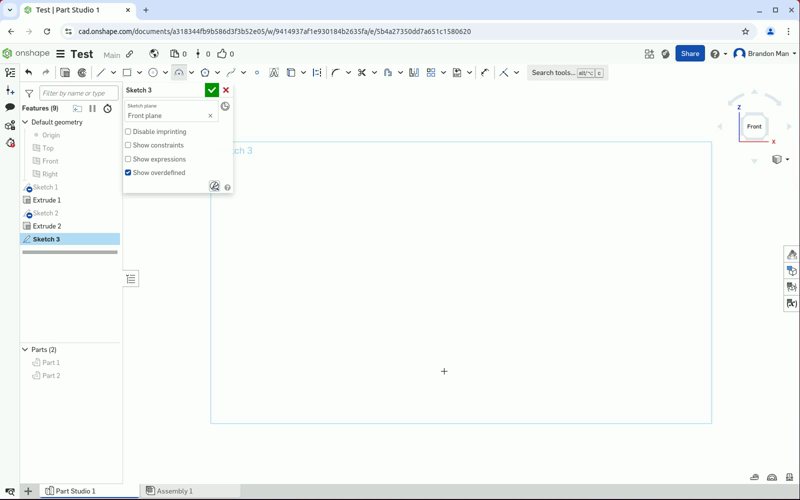
key_up(shift)
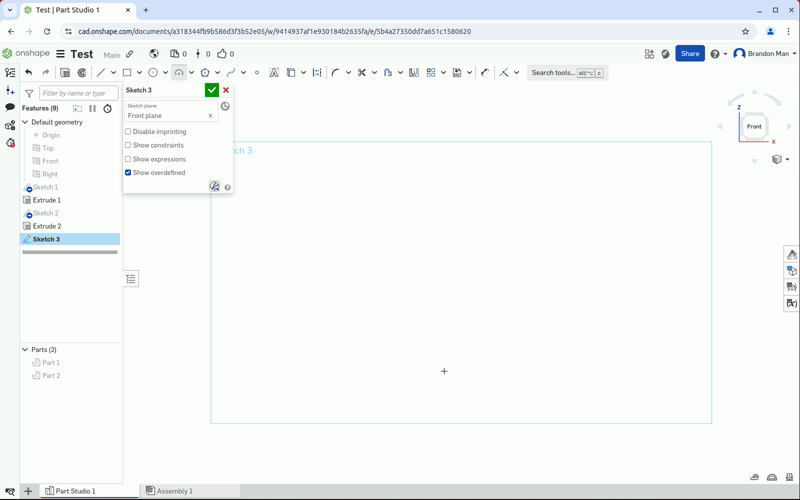
key_down(shift)
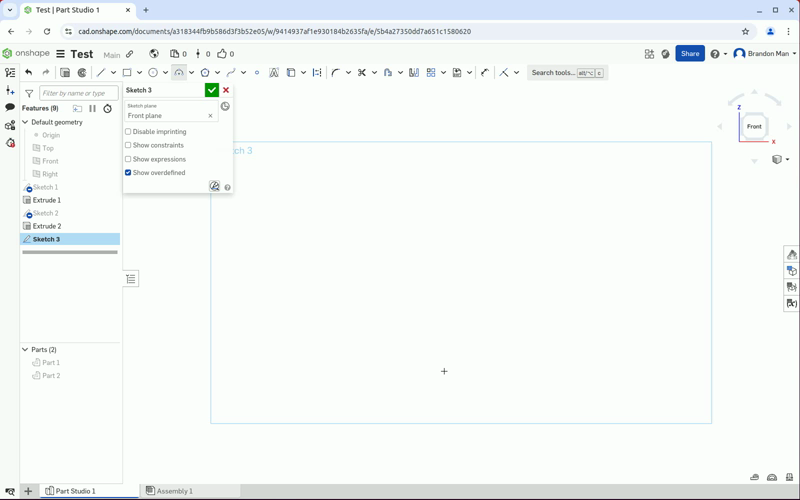
mouse_move(478, 370)
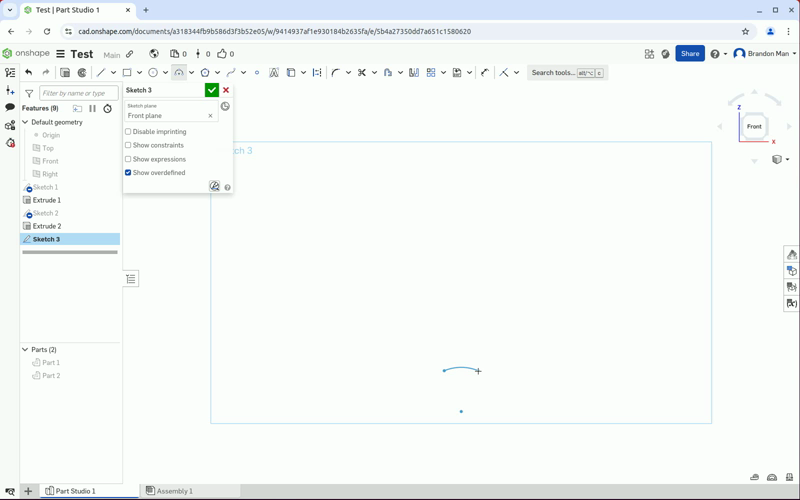
click(478, 370)
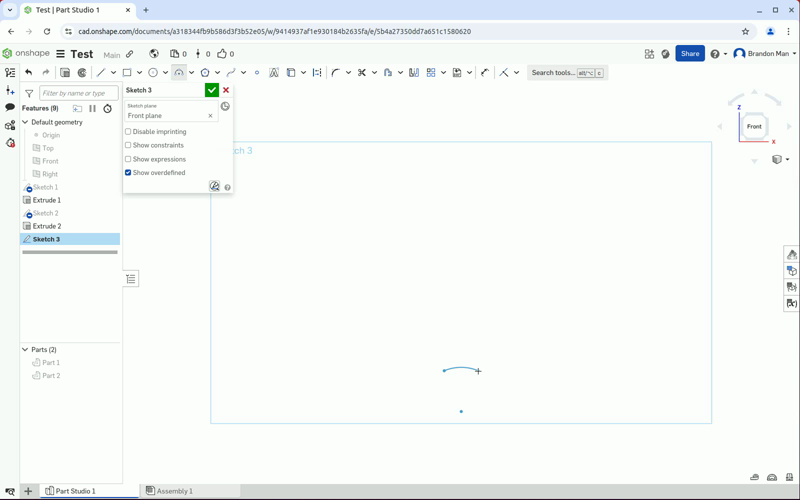
mouse_move(461, 379)
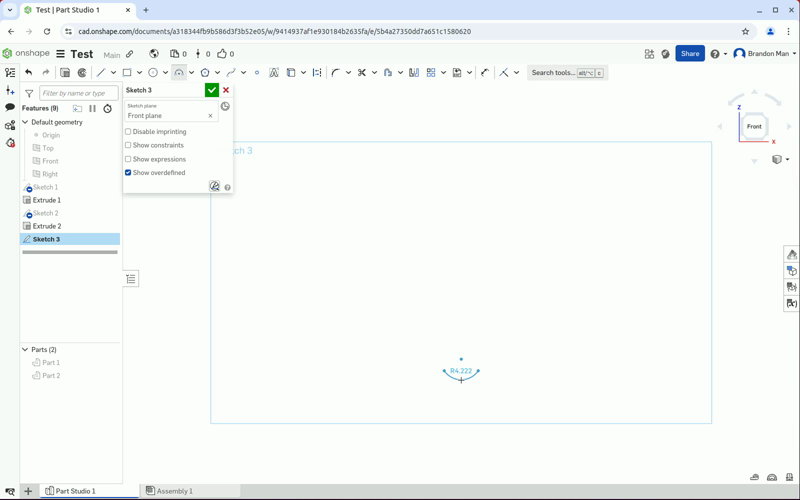
click(461, 379)
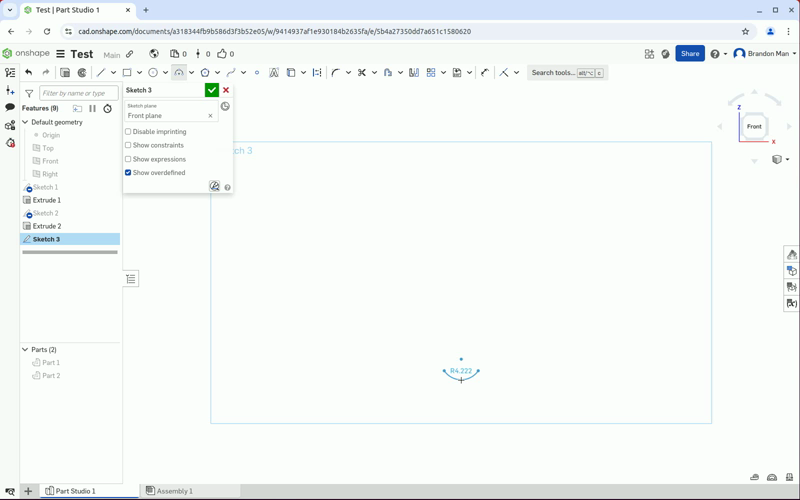
key_up(shift)
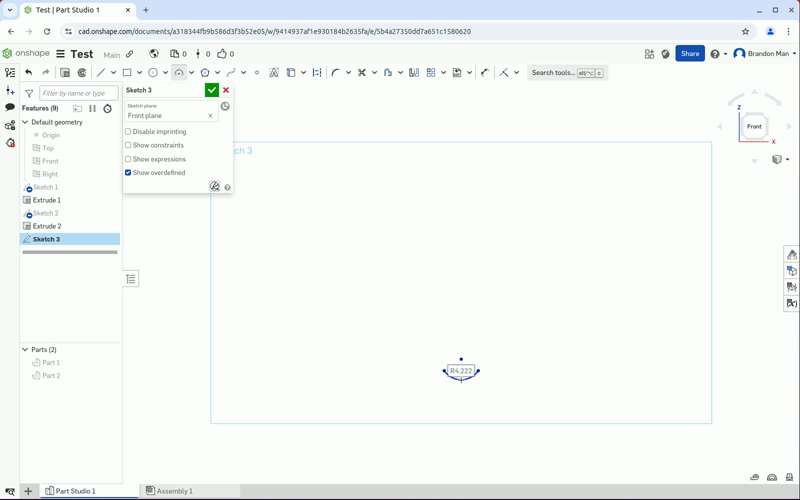
key(esc)
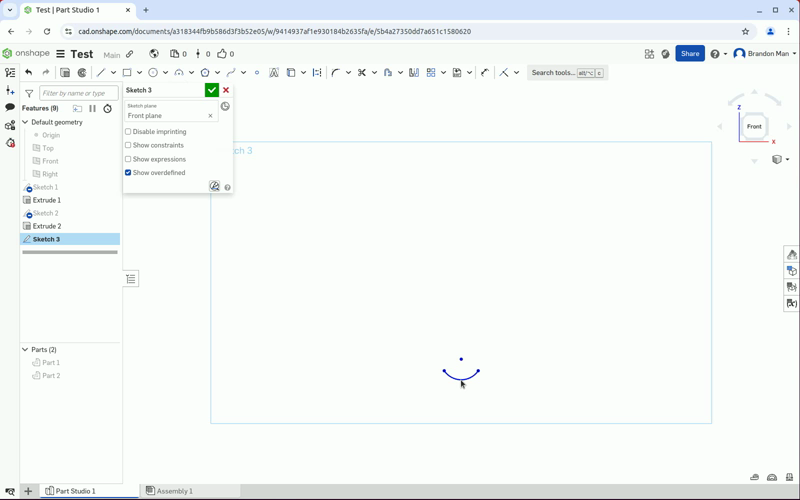
key(l)
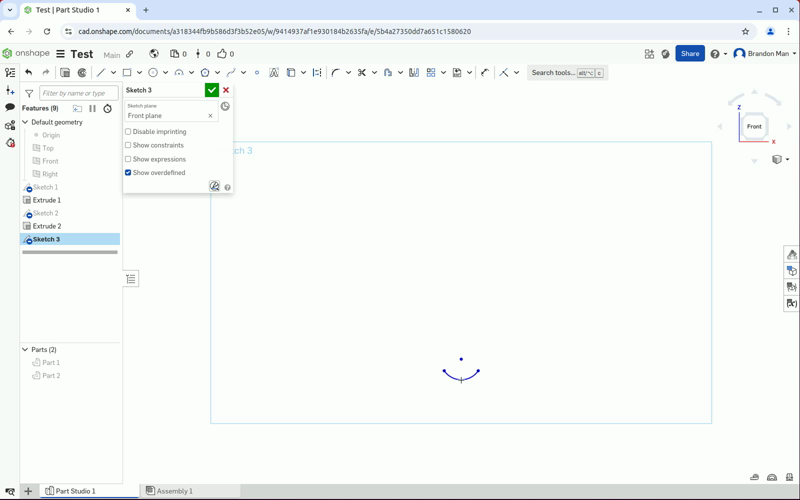
mouse_move(478, 370)
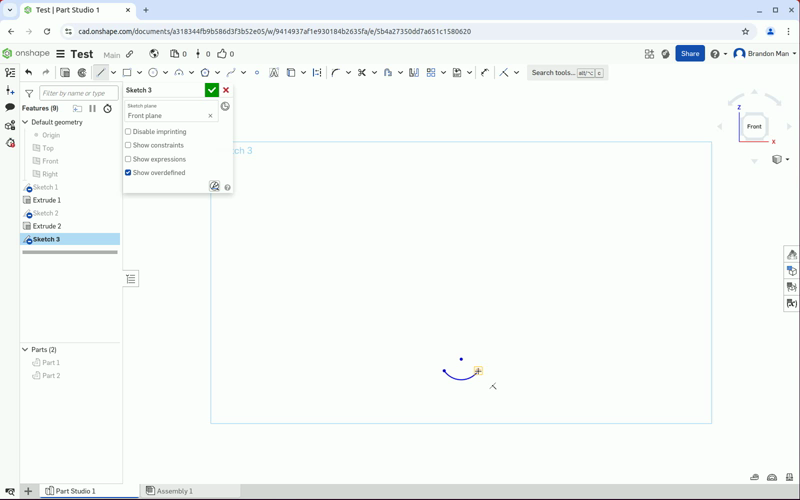
click(478, 370)
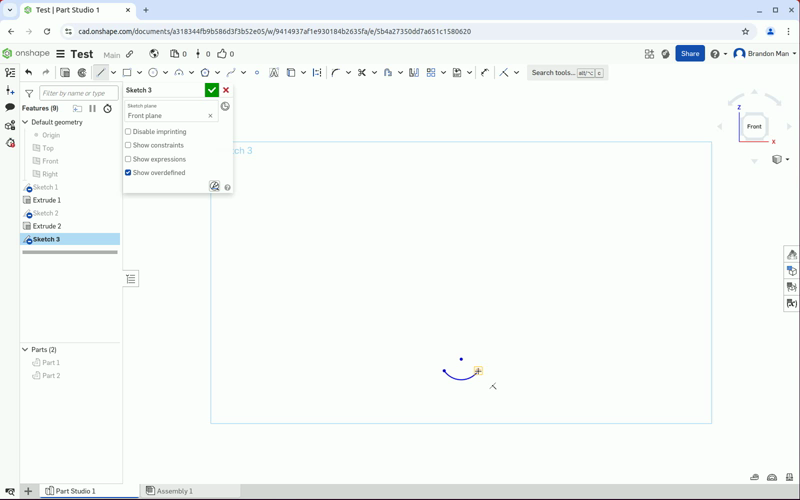
key_down(shift)
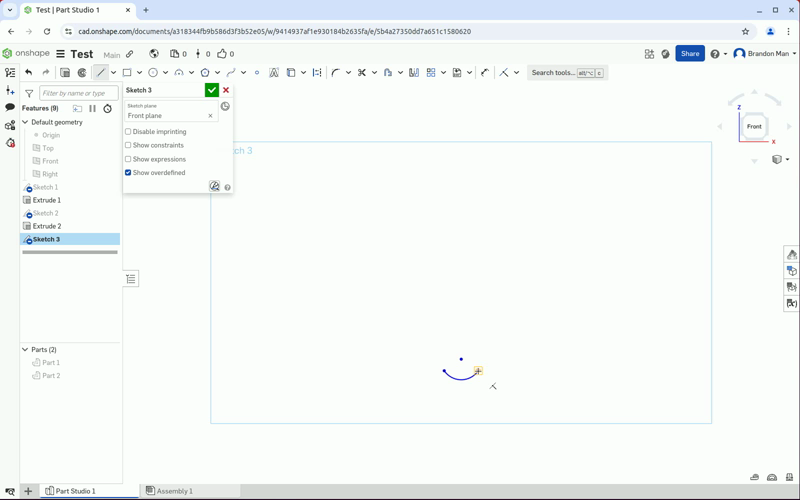
mouse_move(508, 370)
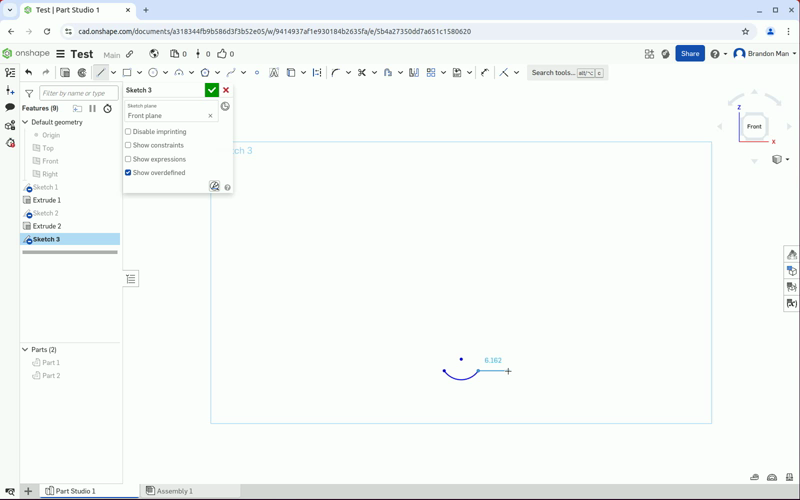
mouse_move(478, 347)
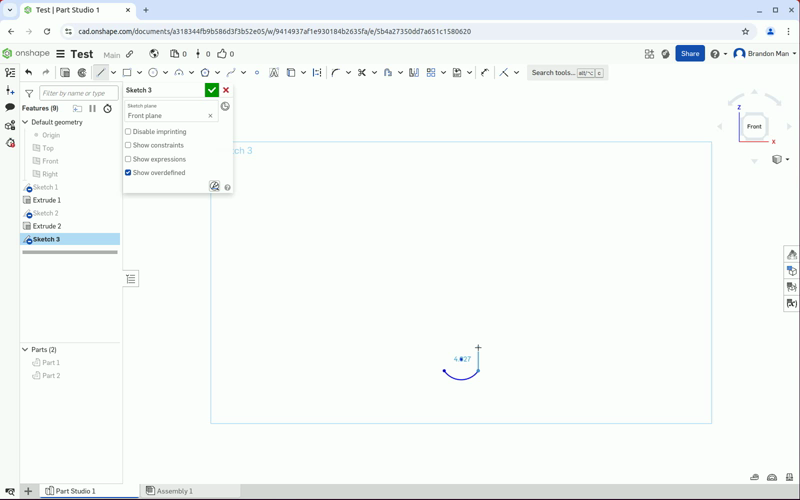
click(478, 347)
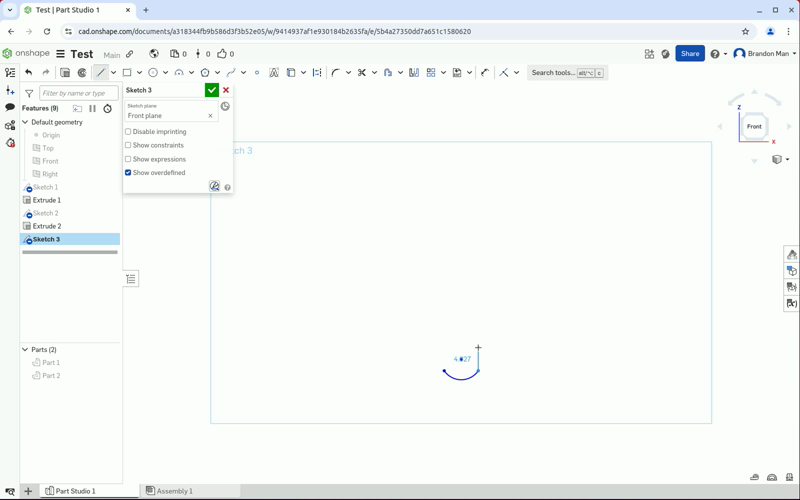
key_up(shift)
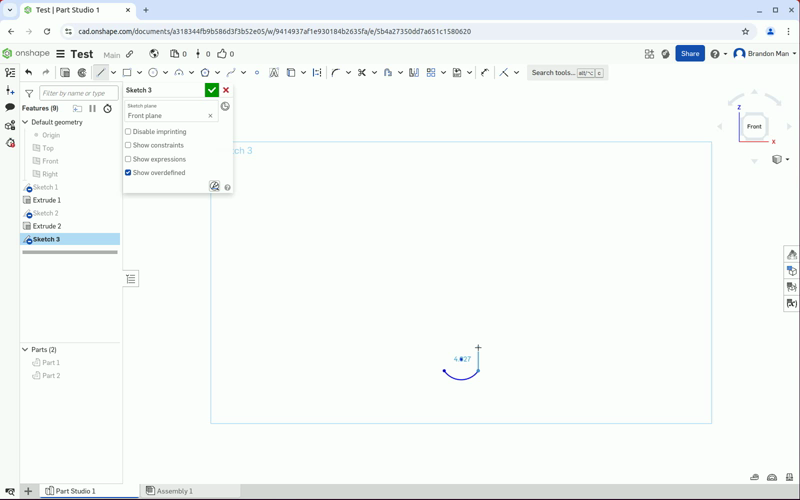
key(esc)
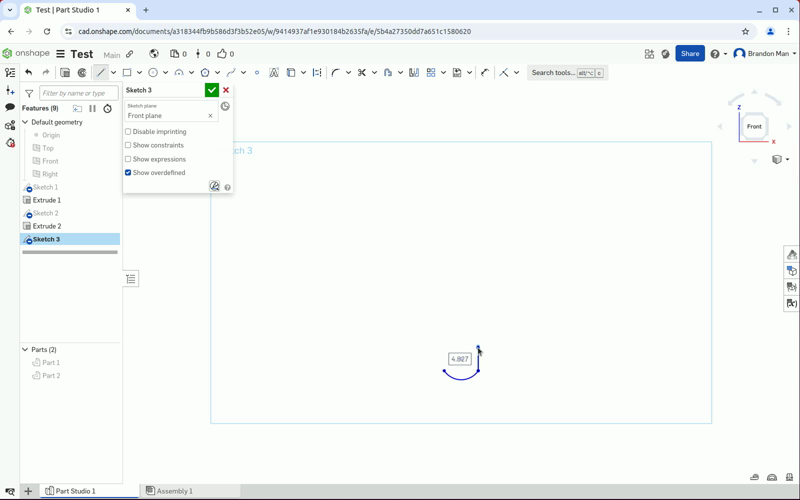
key(a)
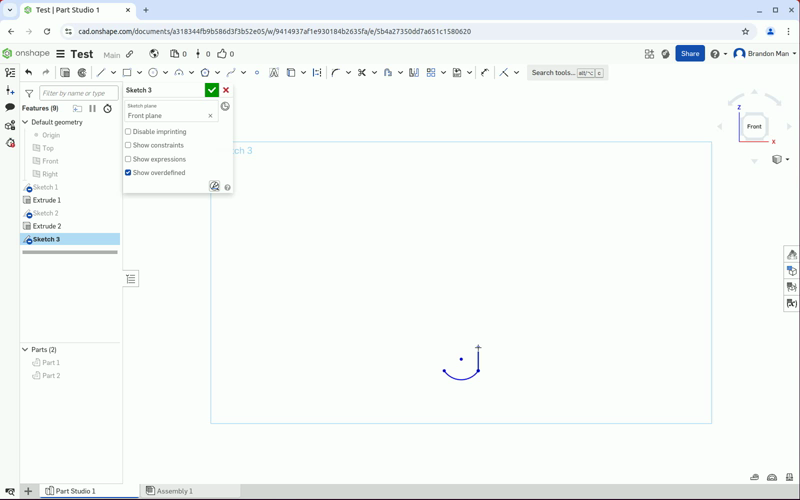
mouse_move(478, 347)
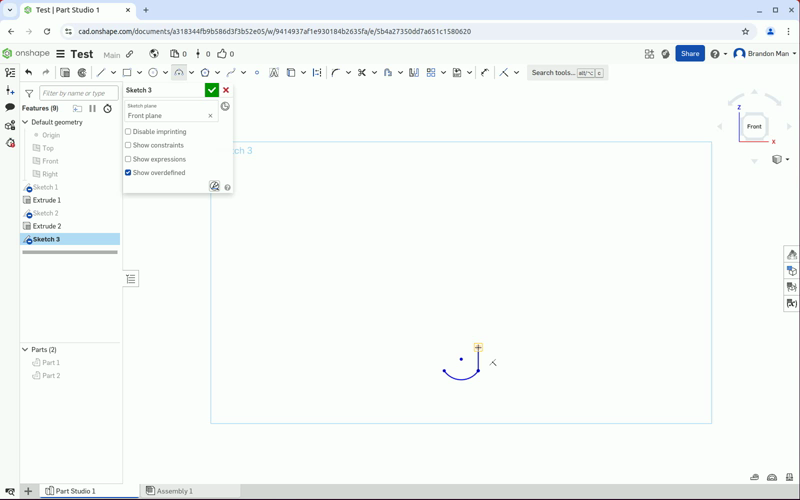
click(478, 347)
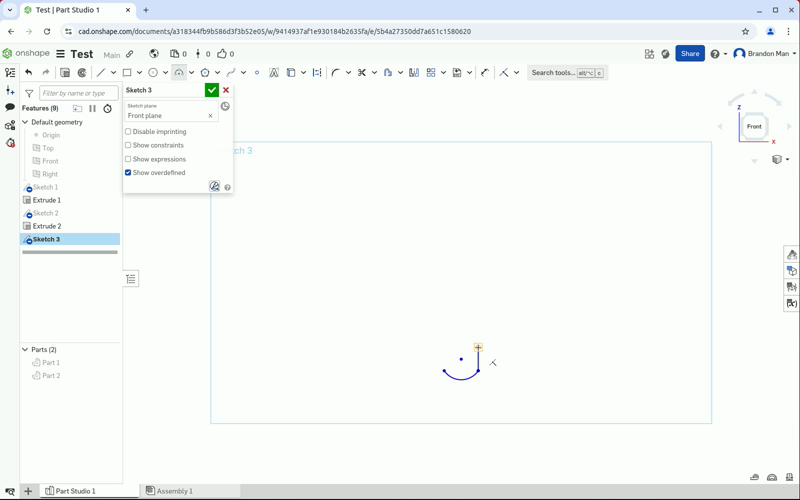
key_down(shift)
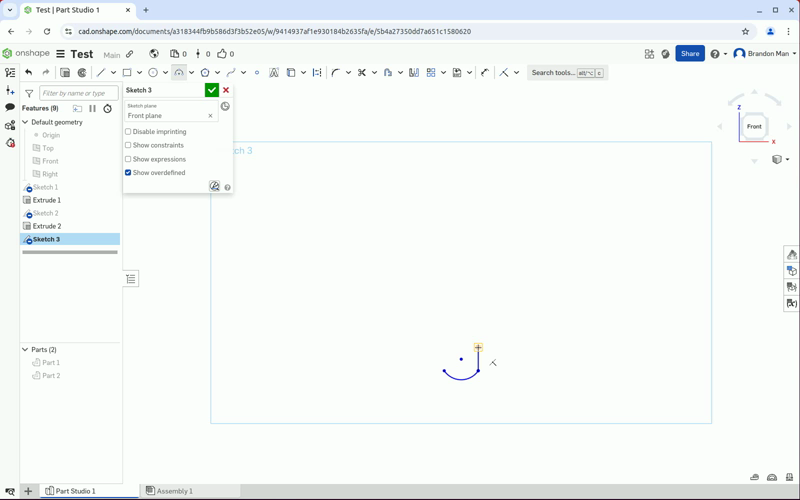
mouse_move(444, 347)
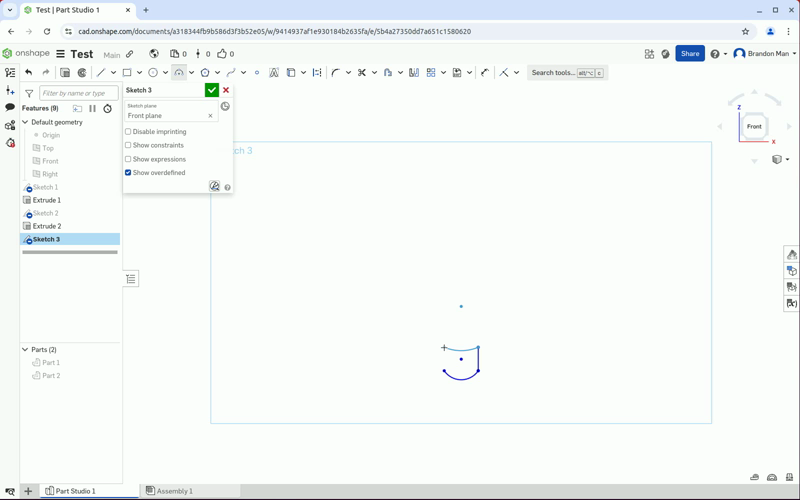
click(444, 347)
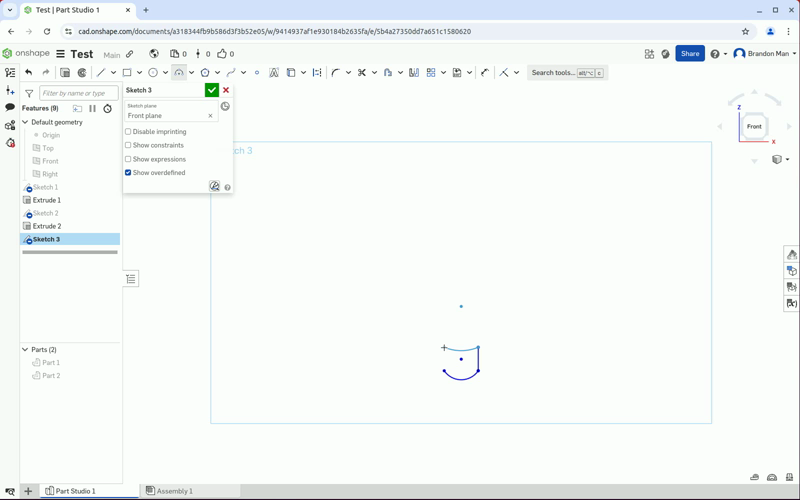
mouse_move(461, 338)
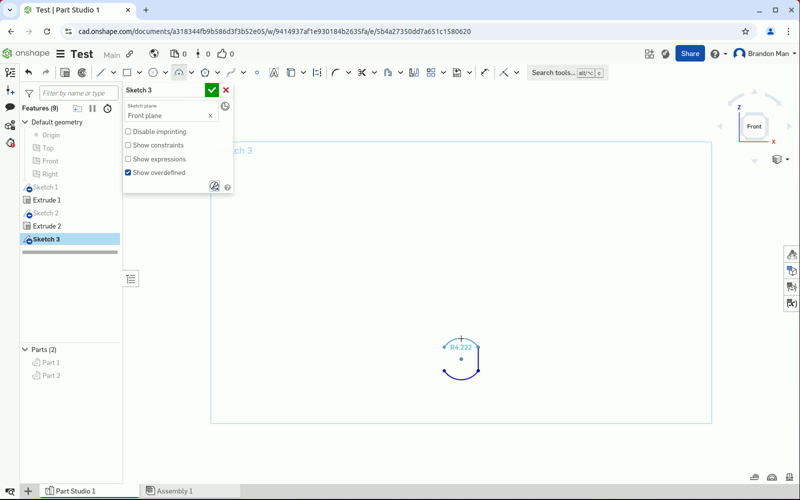
click(461, 338)
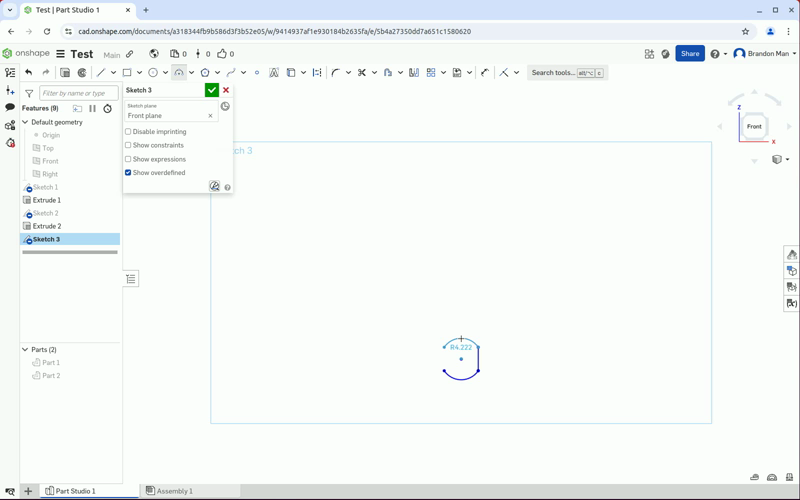
key_up(shift)
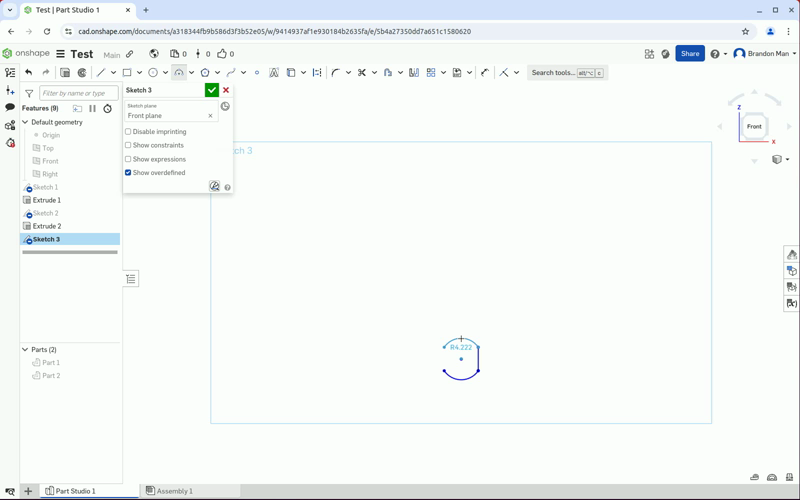
key(esc)
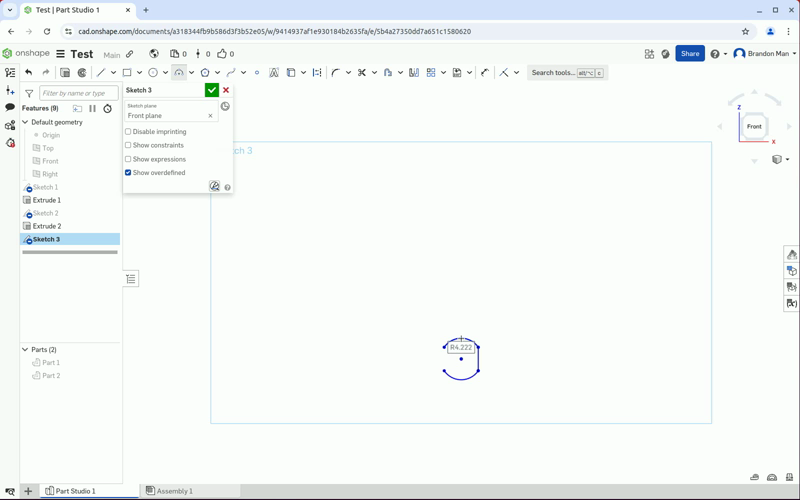
key(l)
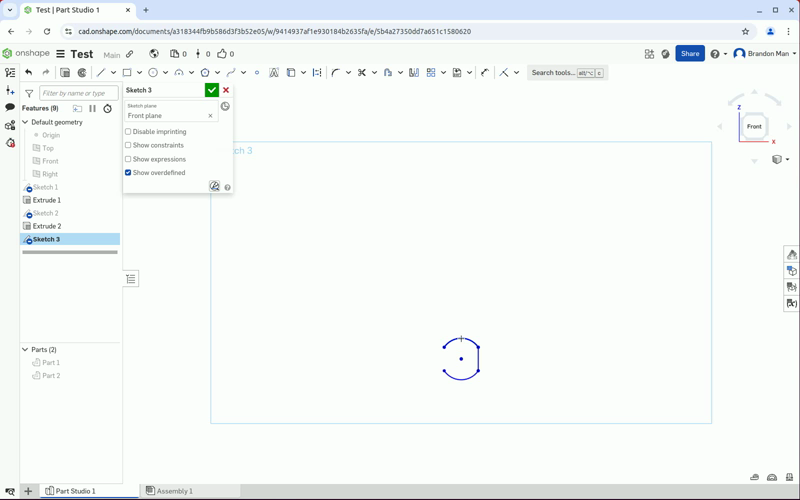
mouse_move(444, 347)
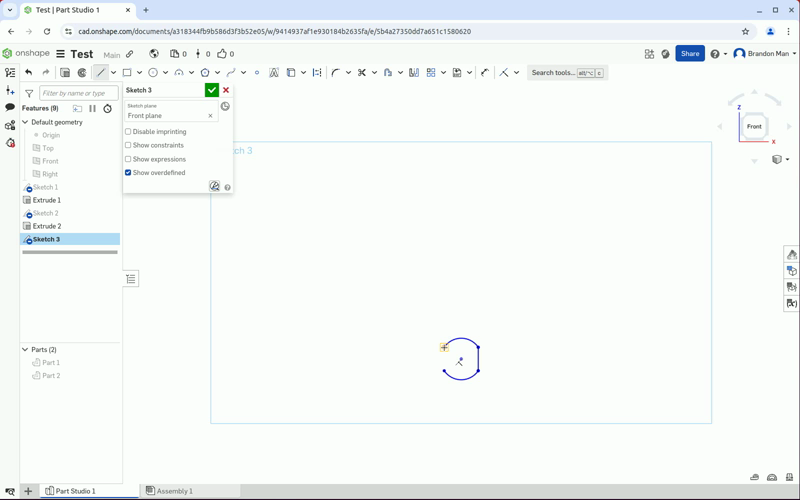
click(444, 347)
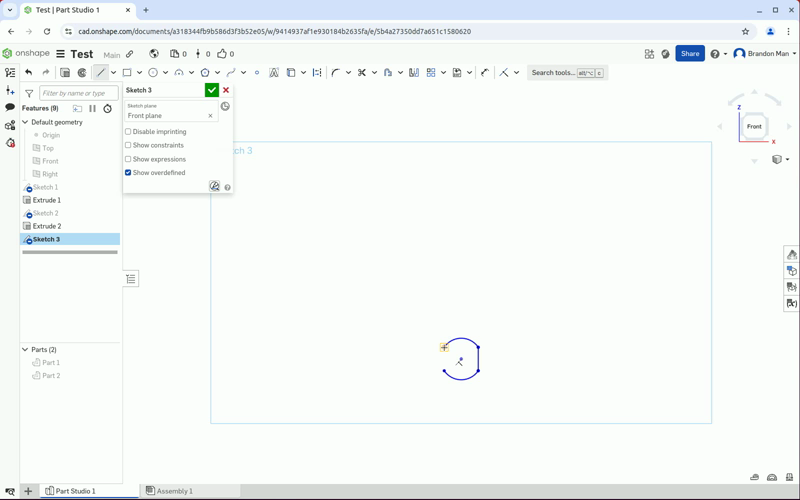
mouse_move(474, 347)
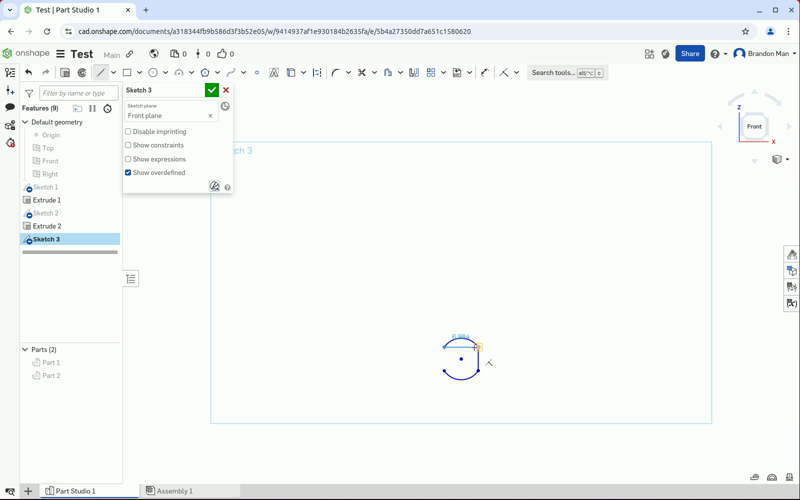
key_down(shift)
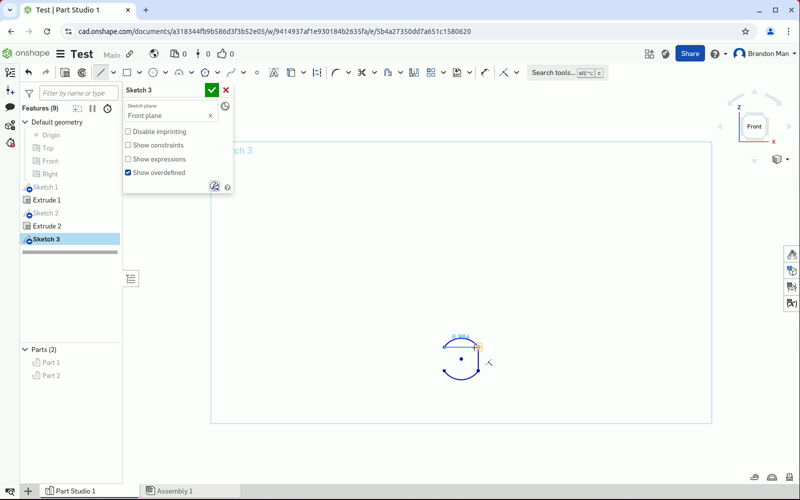
mouse_move(444, 370)
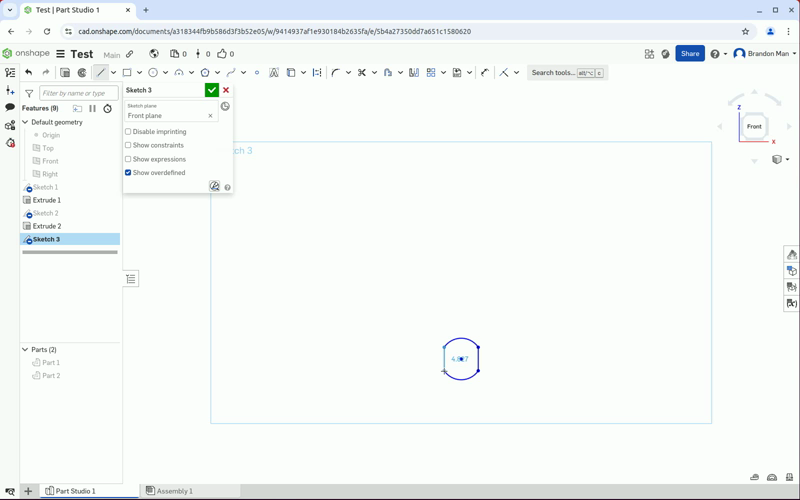
key_up(shift)
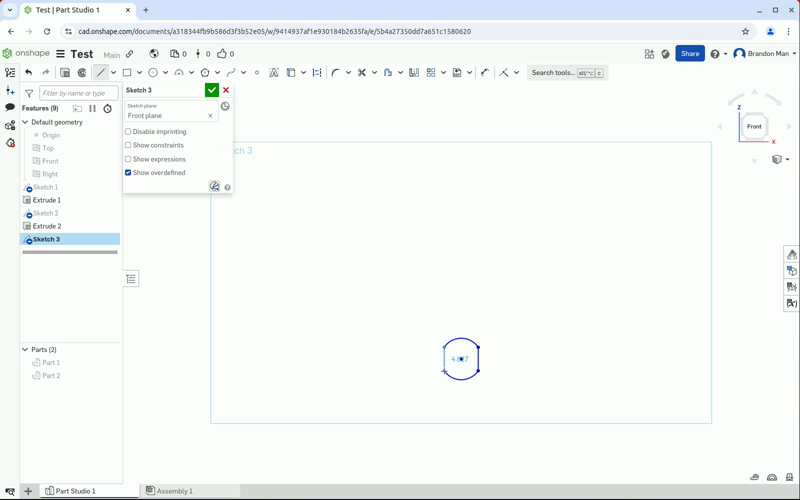
click(444, 370)
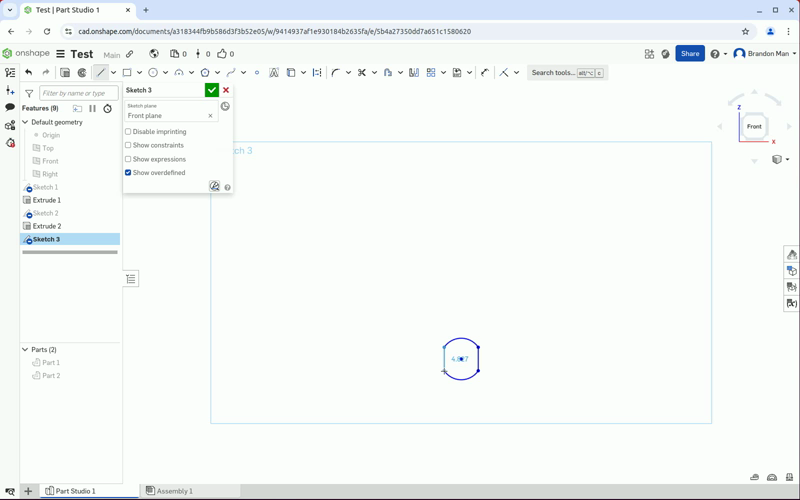
key(esc)
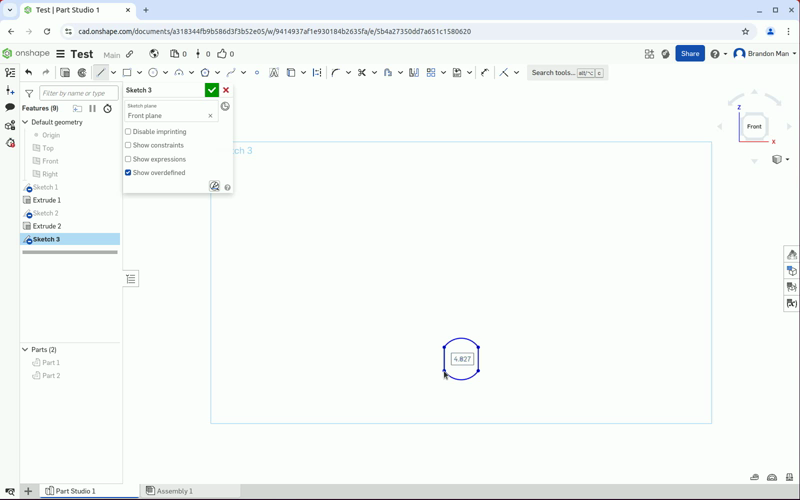
key(a)
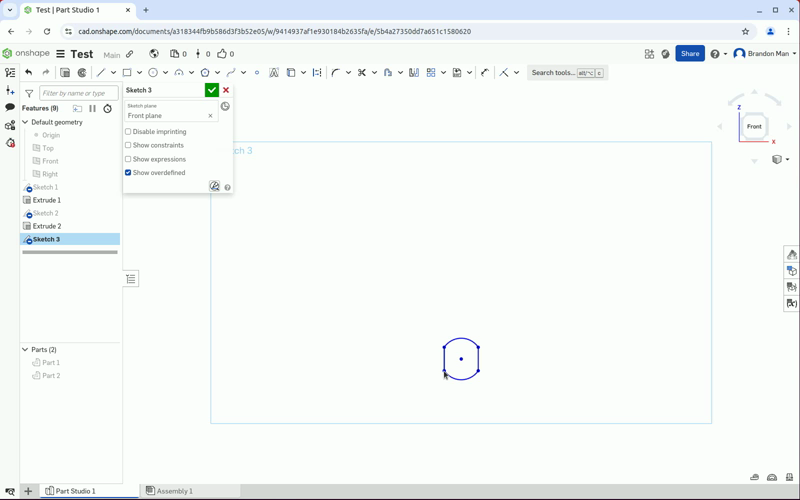
key_down(shift)
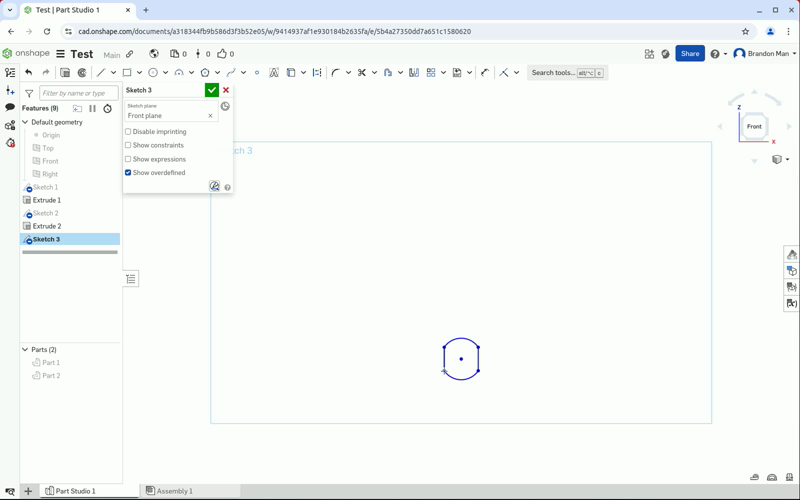
mouse_move(457, 362)
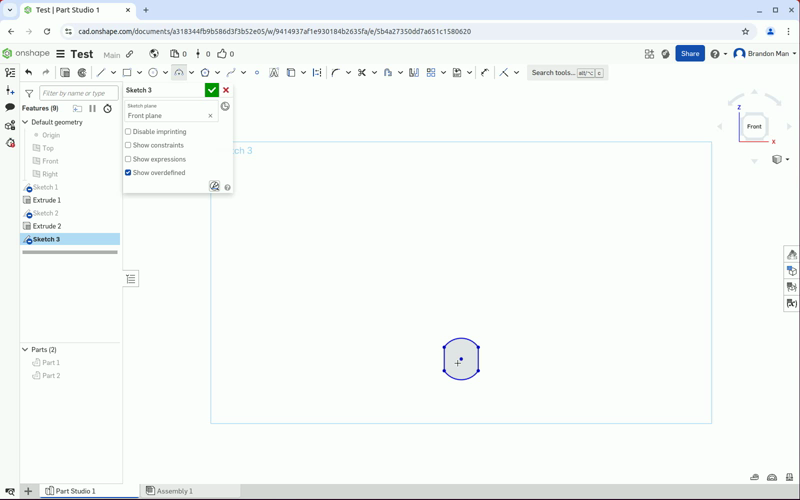
click(457, 362)
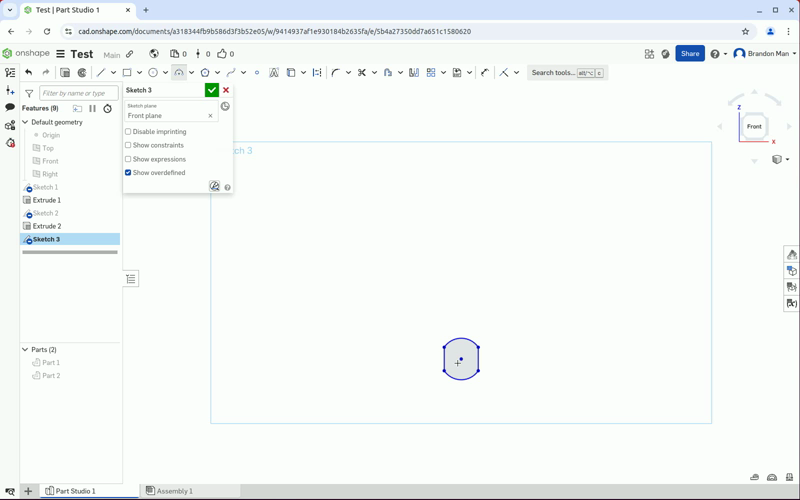
key_up(shift)
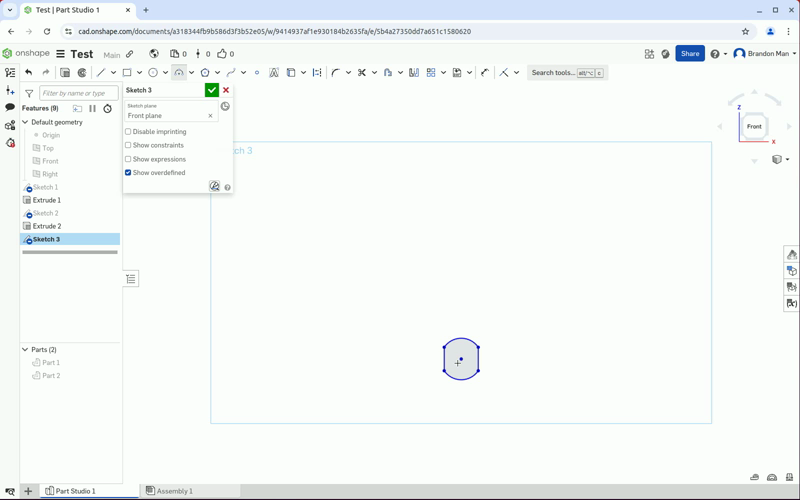
key_down(shift)
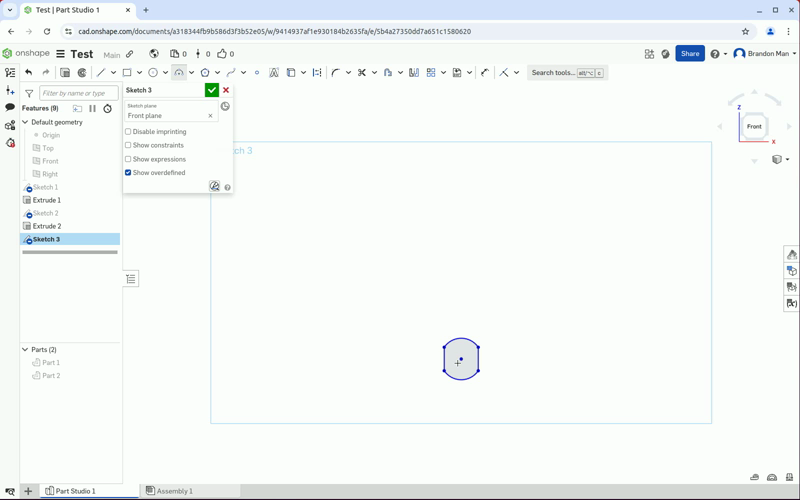
mouse_move(457, 355)
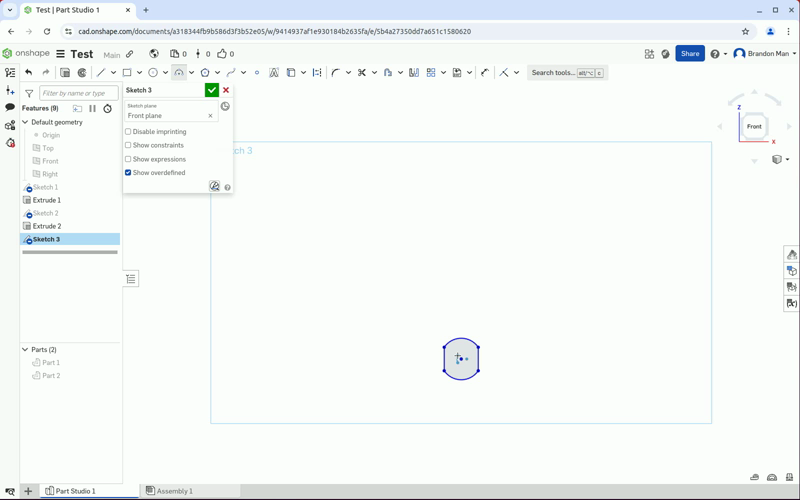
scroll(6)
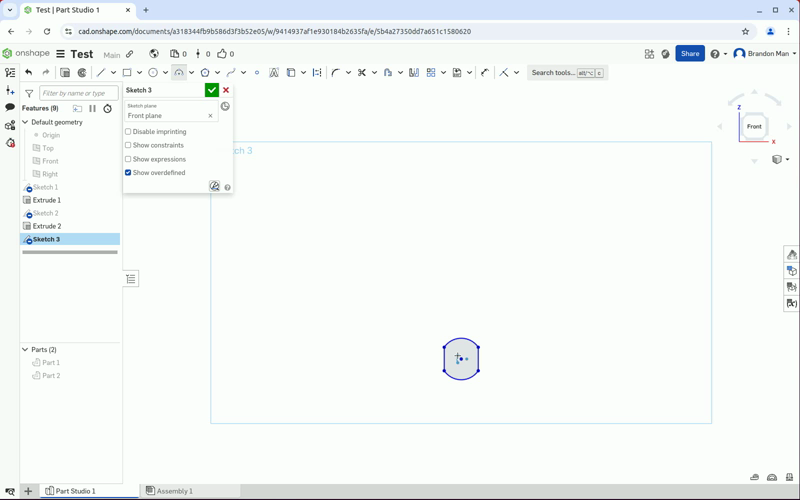
scroll(6)
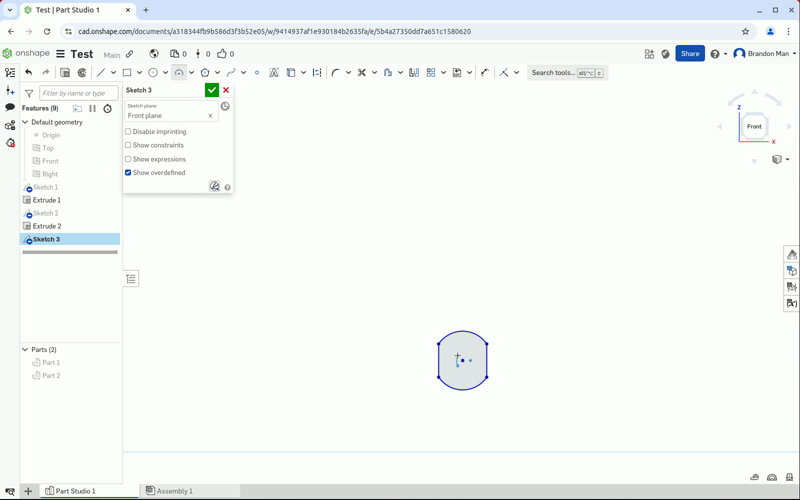
scroll(6)
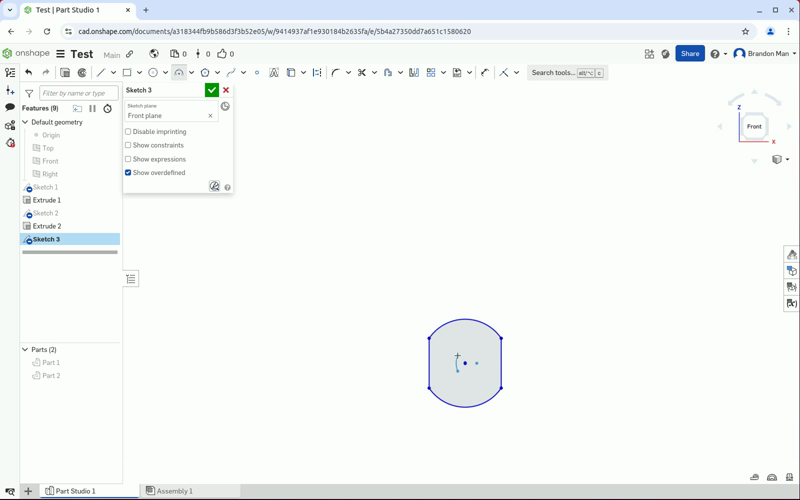
scroll(6)
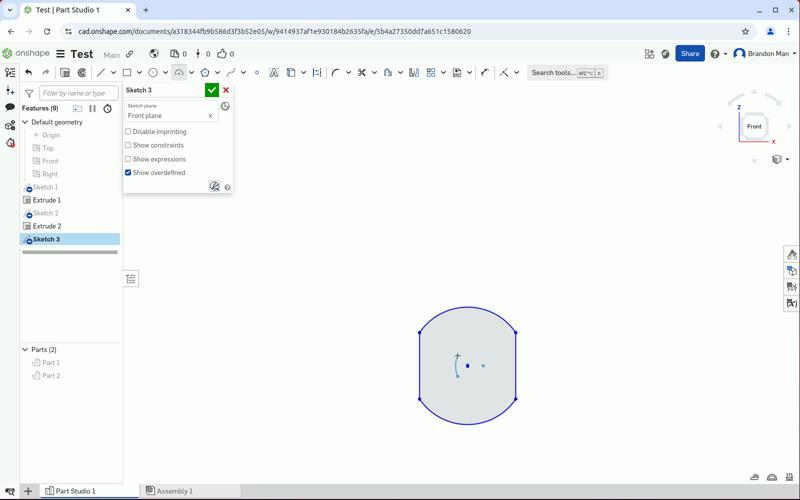
scroll(6)
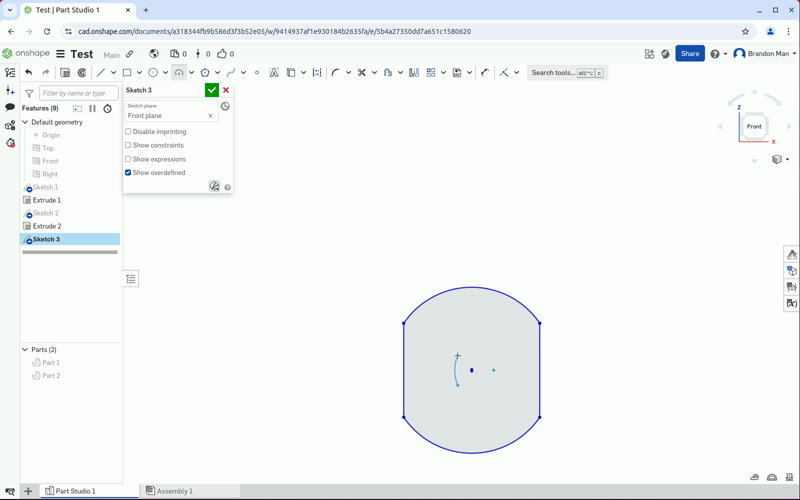
scroll(6)
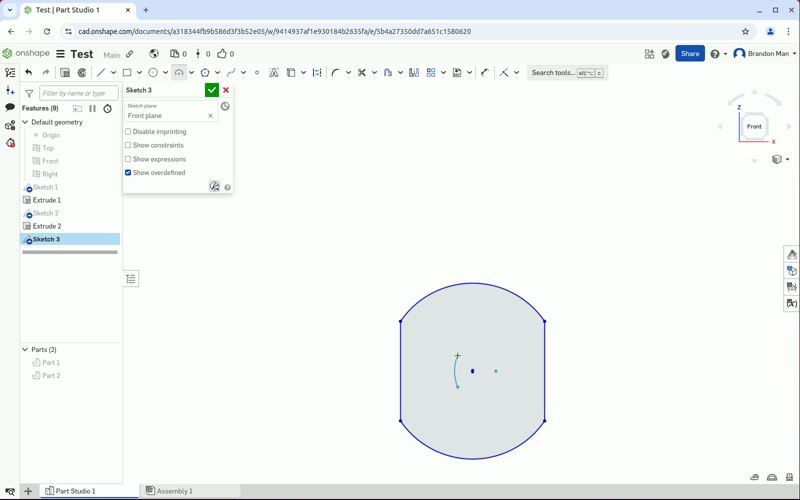
scroll(6)
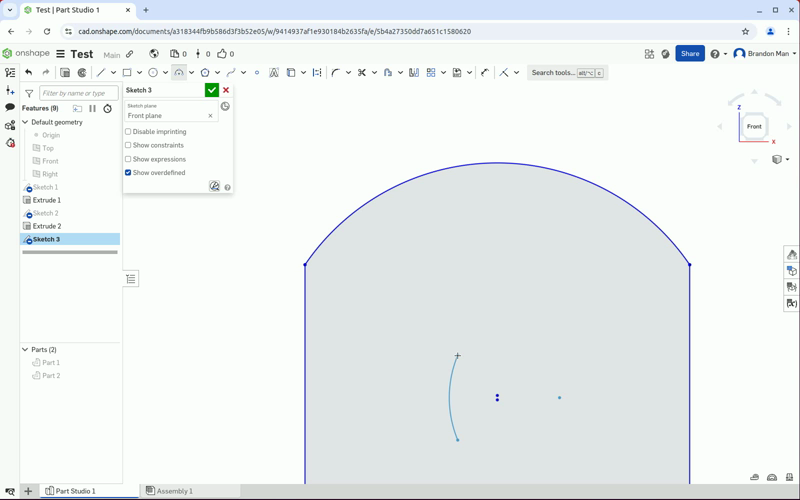
click(457, 355)
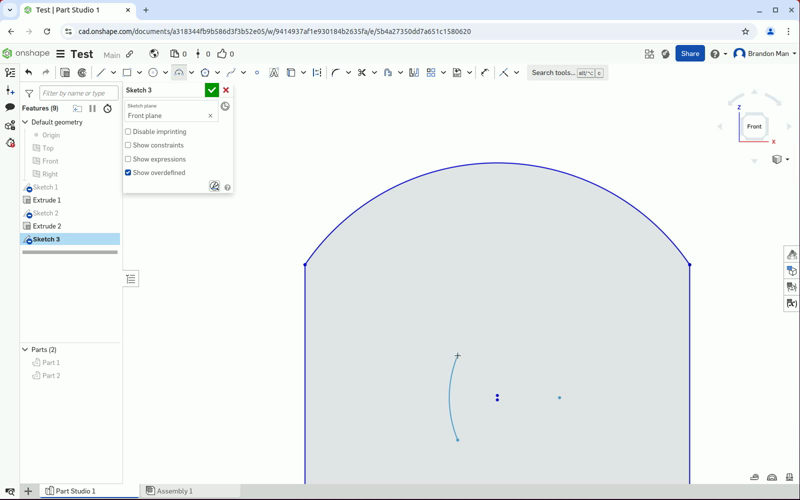
scroll(-6)
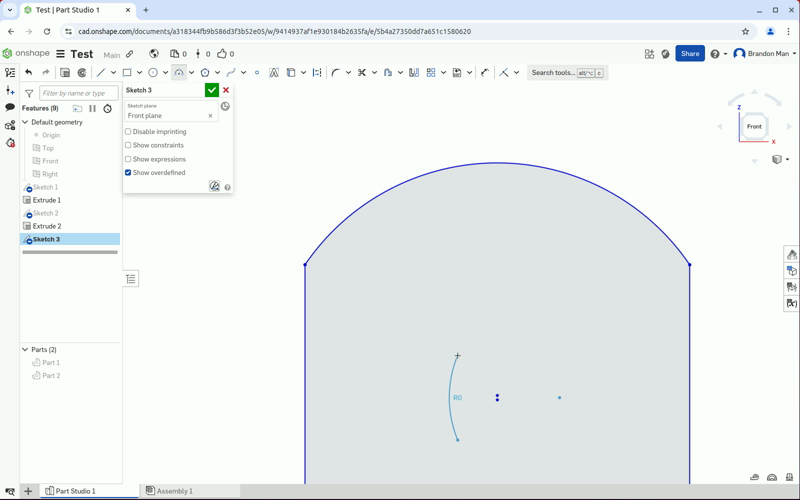
scroll(-6)
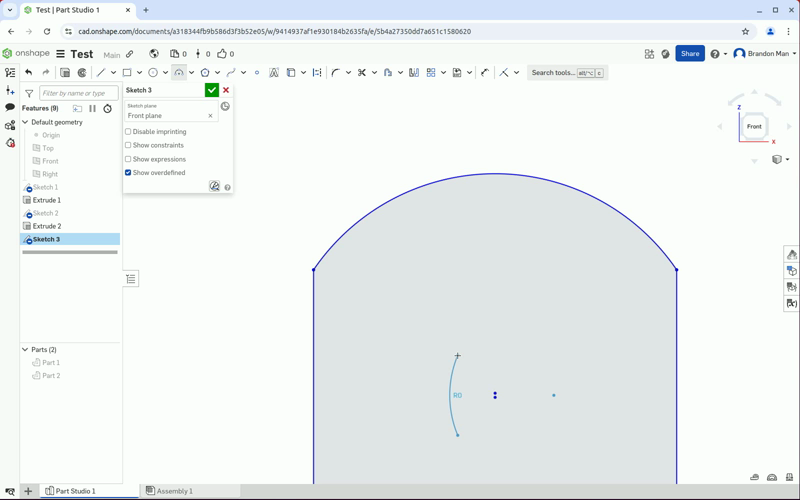
scroll(-6)
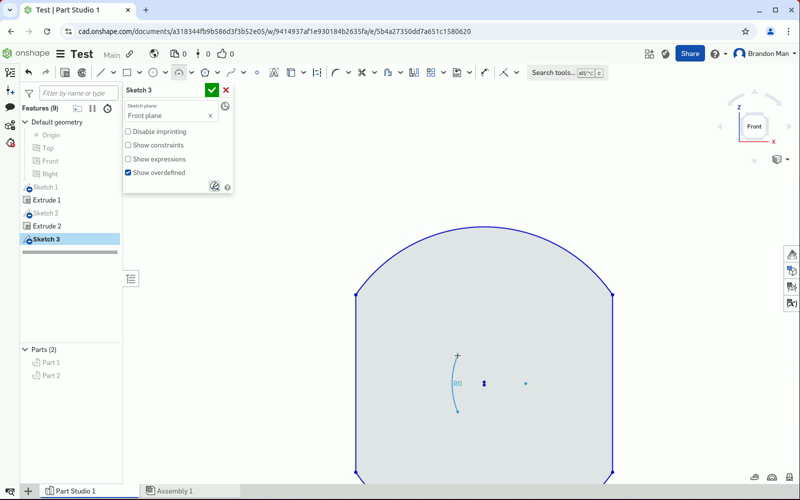
scroll(-6)
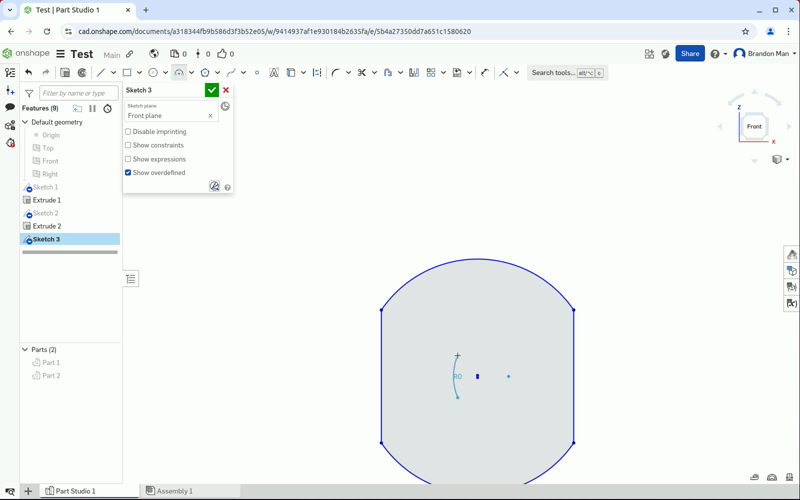
scroll(-6)
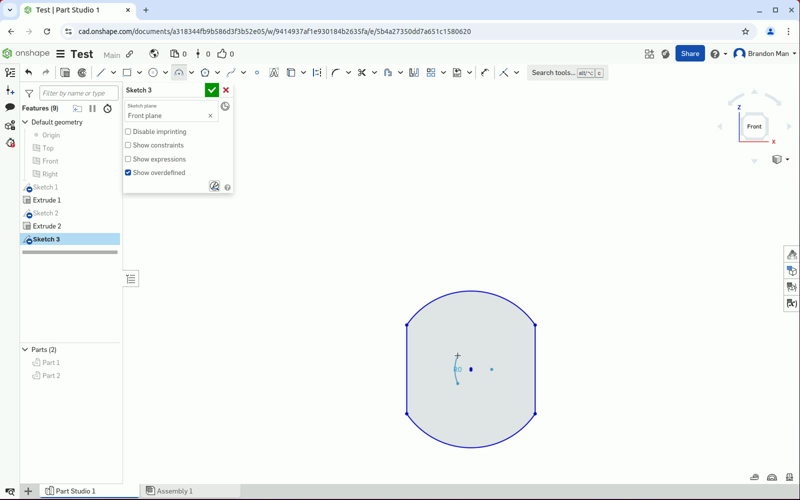
scroll(-6)
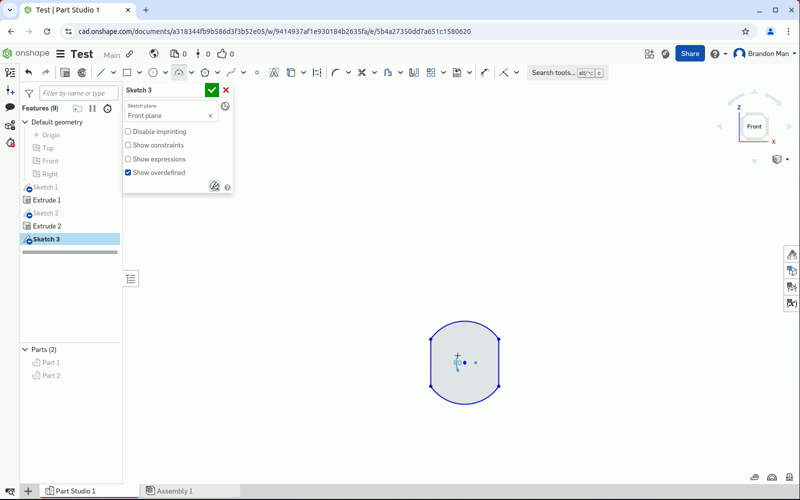
scroll(-6)
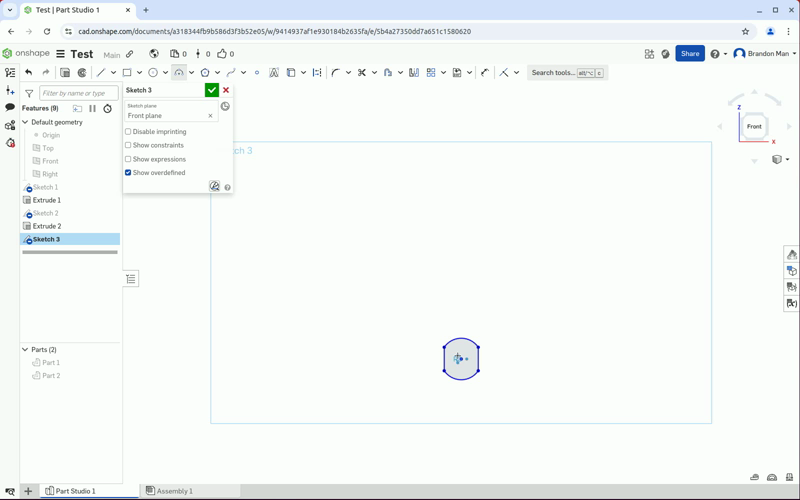
mouse_move(466, 358)
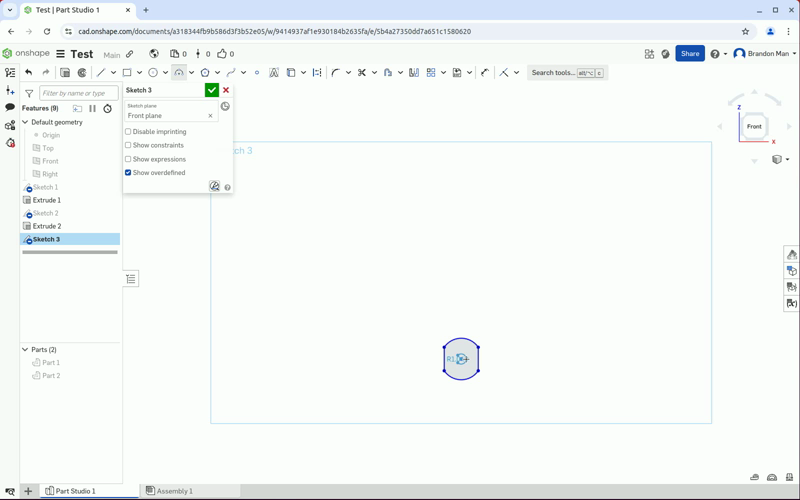
scroll(6)
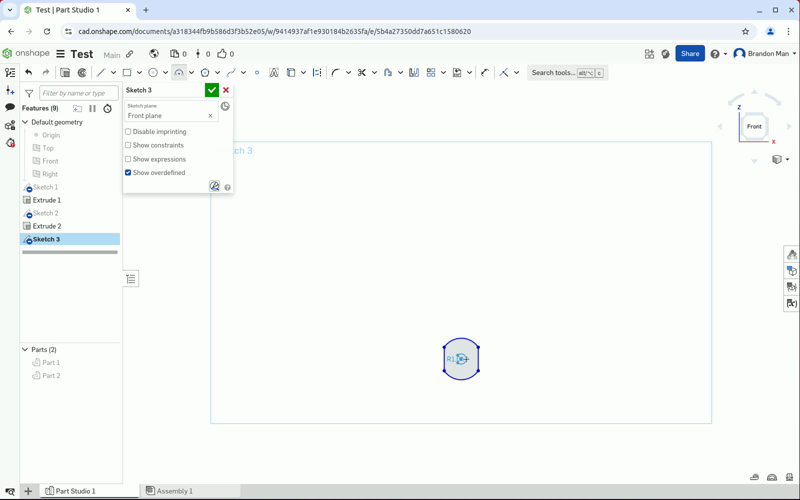
scroll(6)
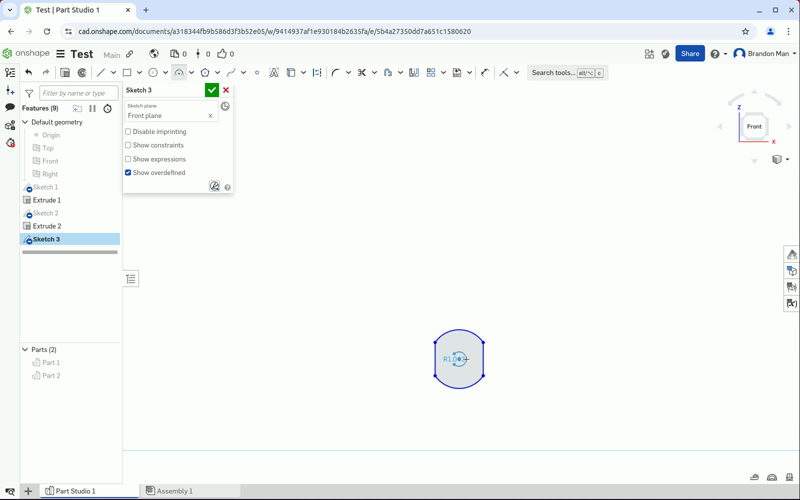
scroll(6)
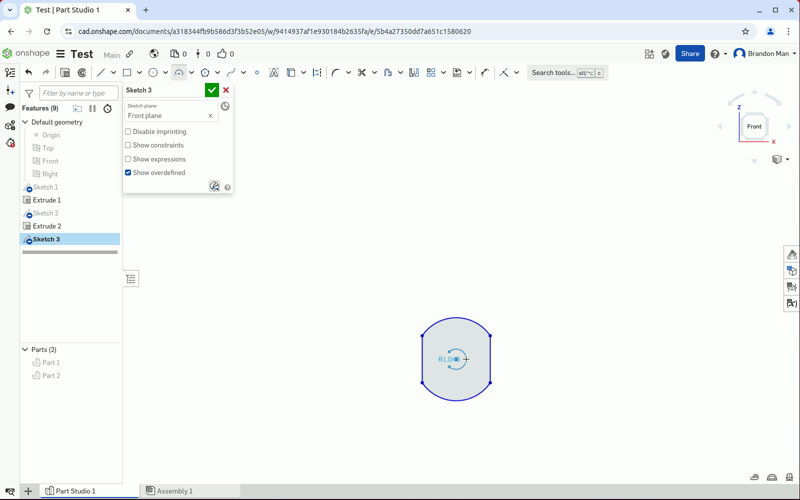
scroll(6)
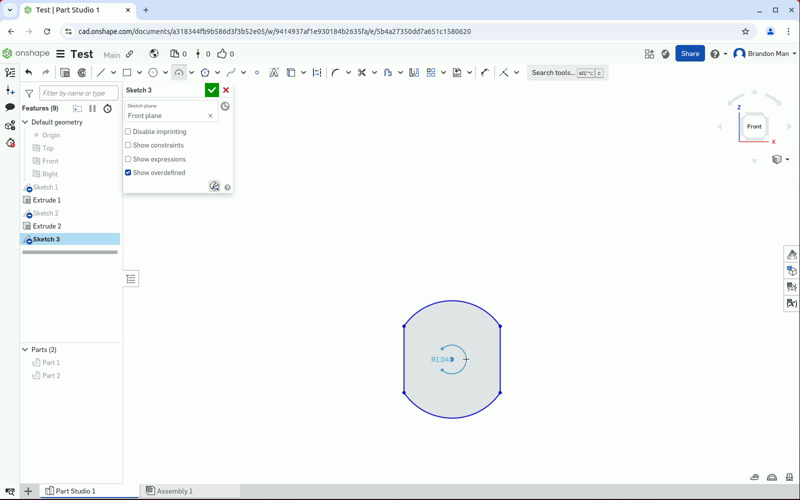
scroll(6)
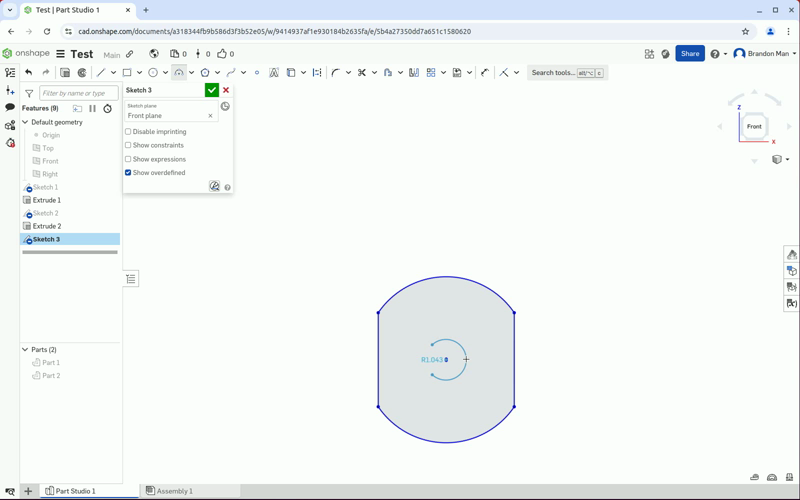
scroll(6)
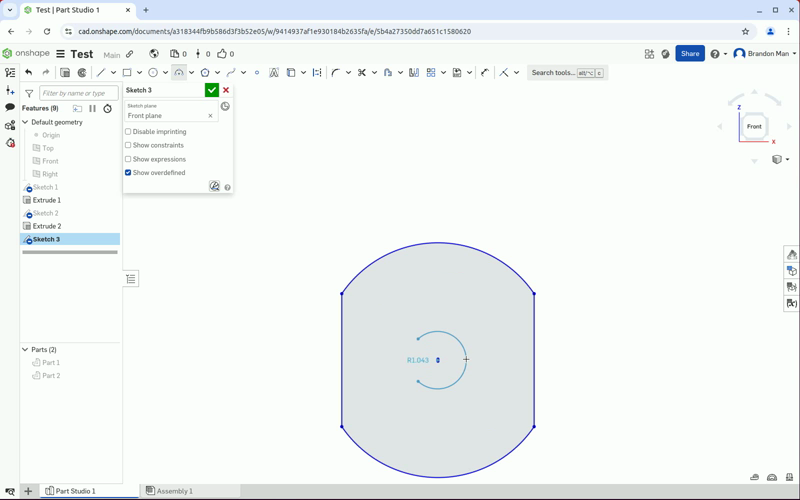
scroll(6)
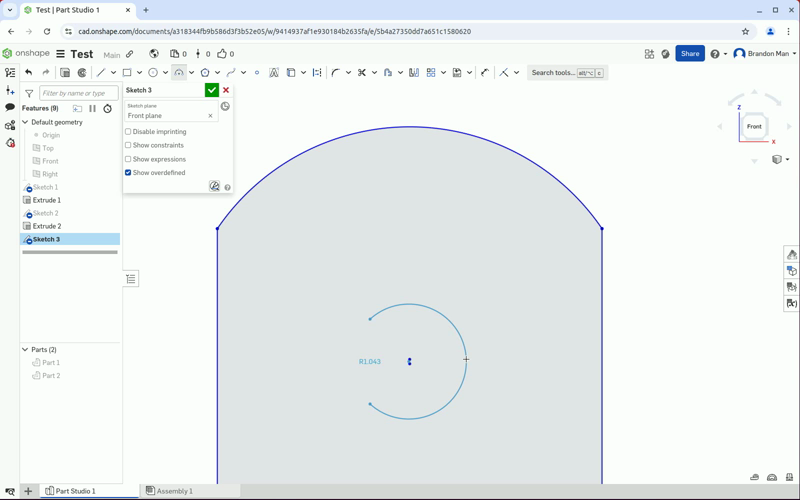
click(466, 358)
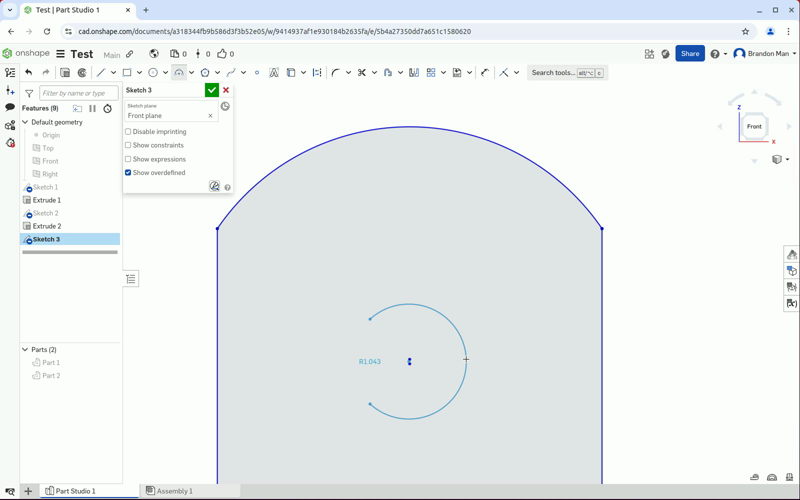
scroll(-6)
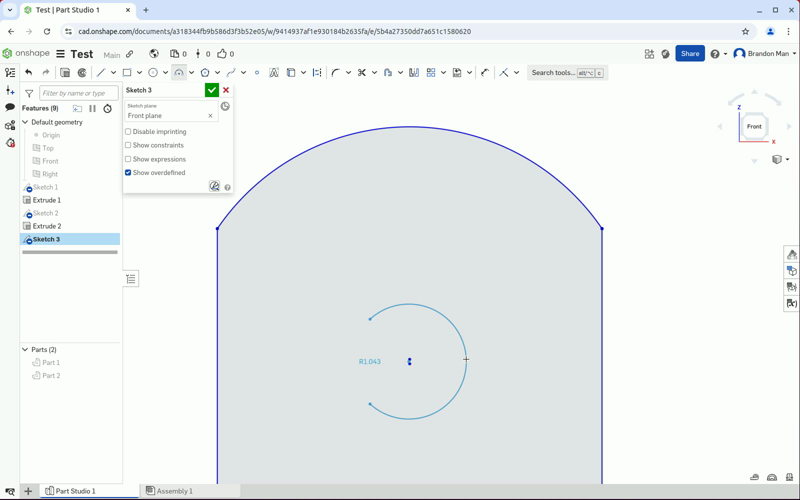
scroll(-6)
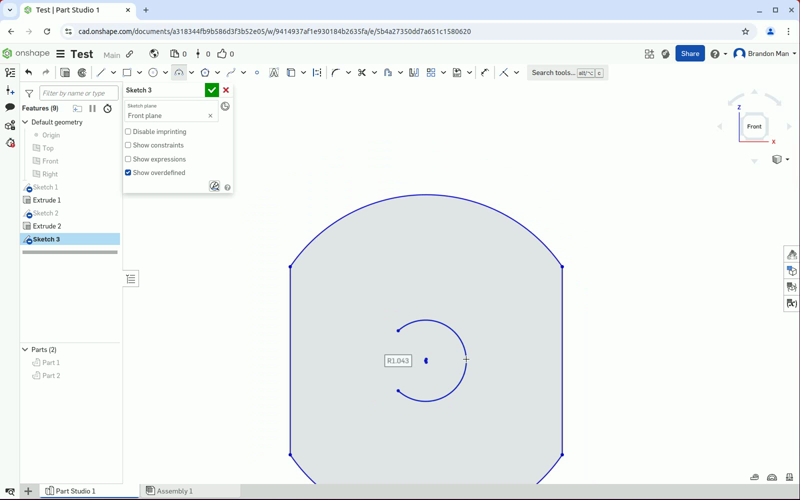
scroll(-6)
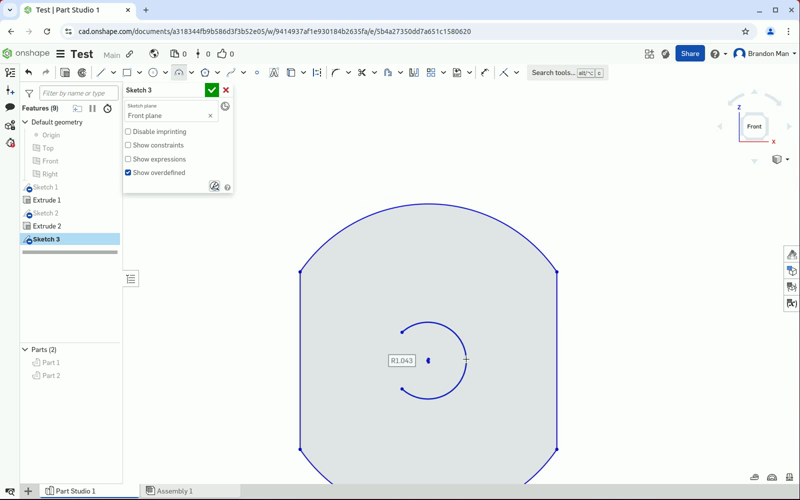
scroll(-6)
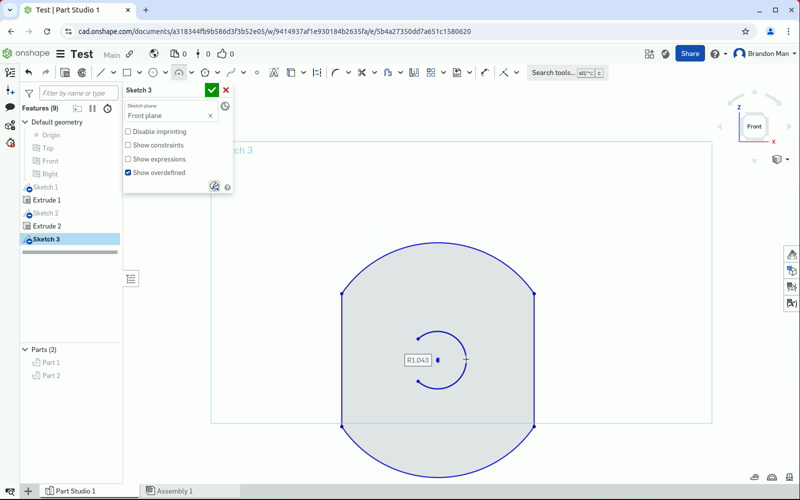
scroll(-6)
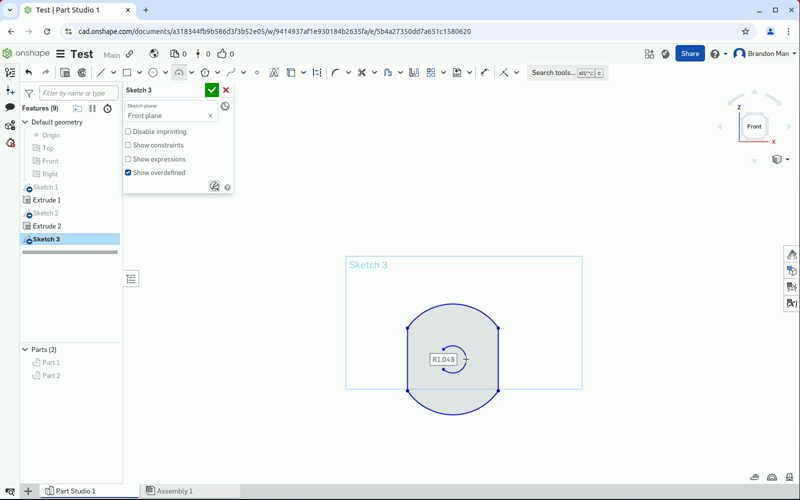
scroll(-6)
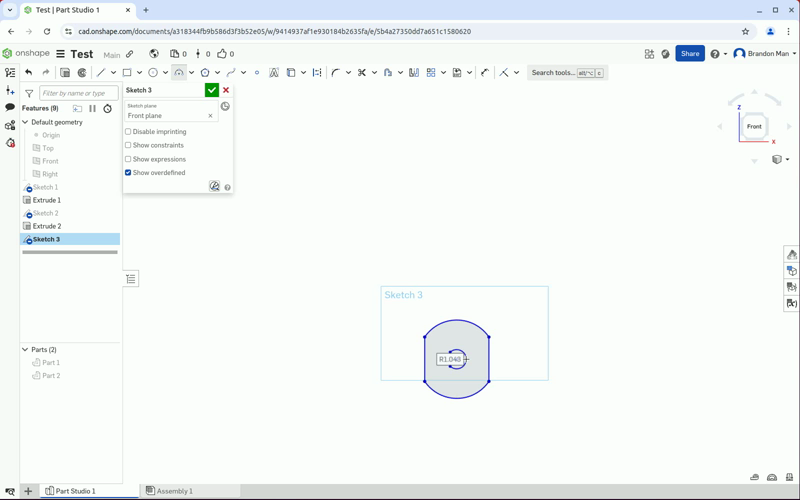
scroll(-6)
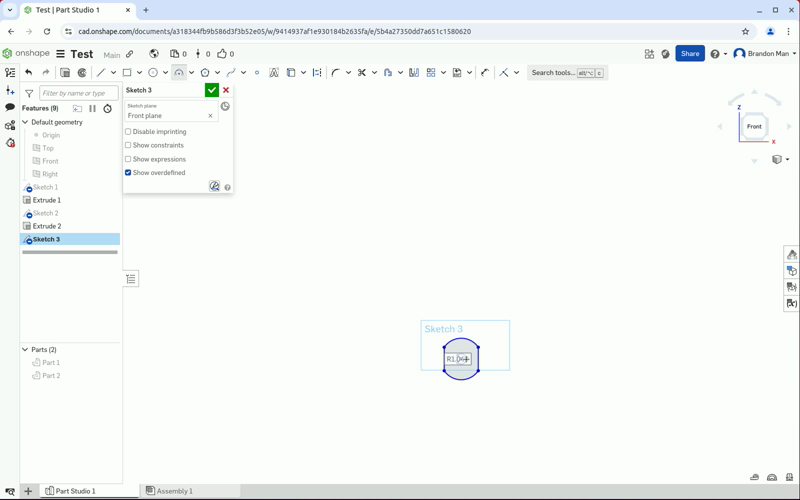
key_up(shift)
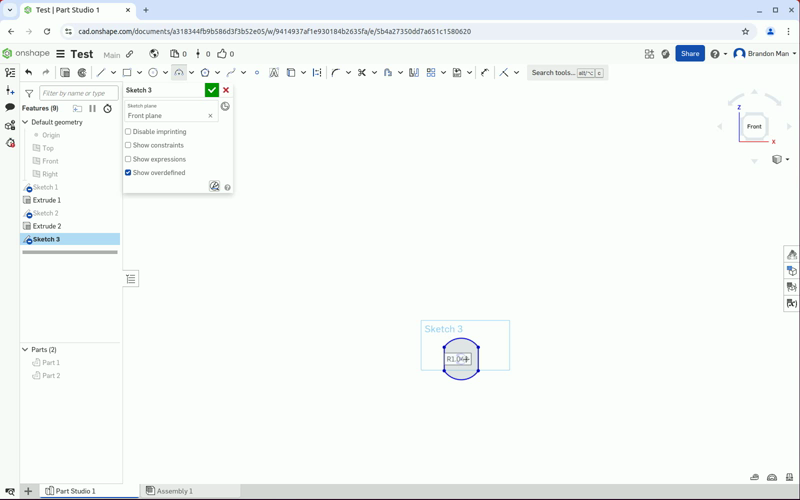
key(esc)
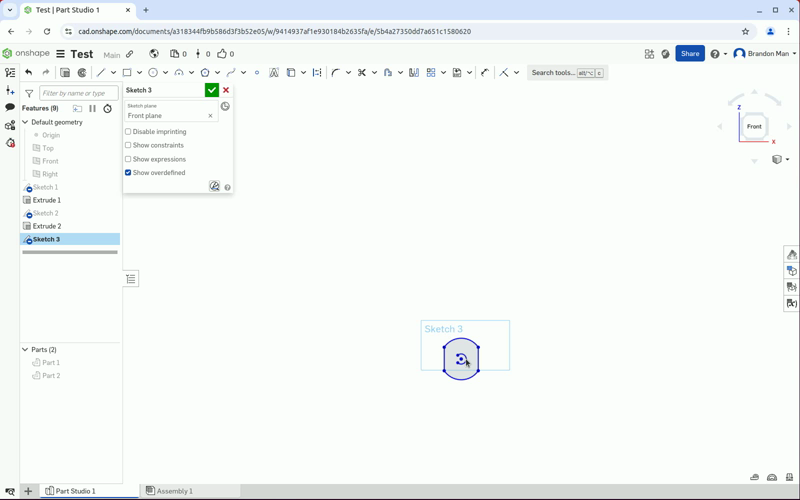
key(l)
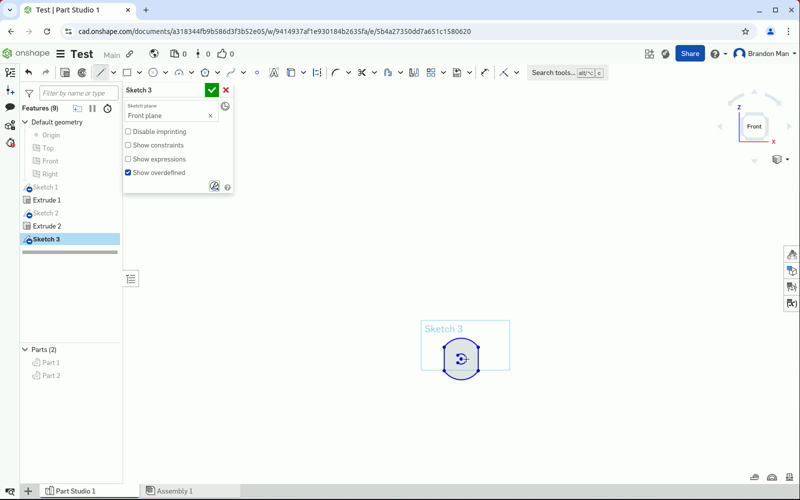
mouse_move(457, 355)
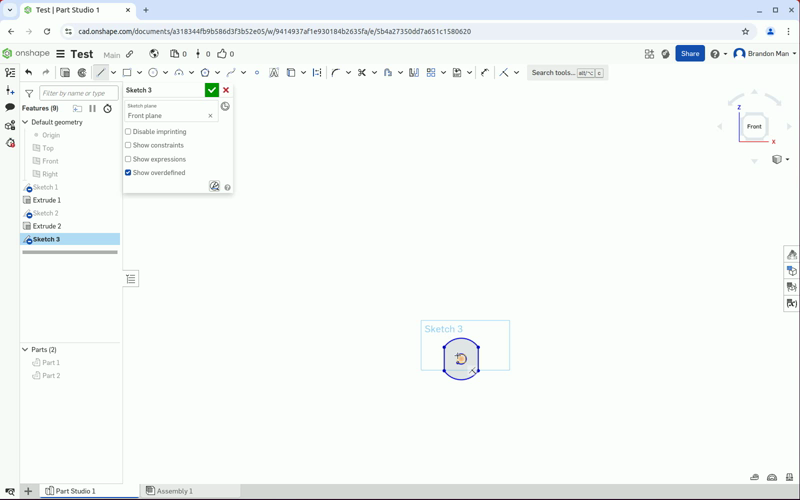
click(457, 355)
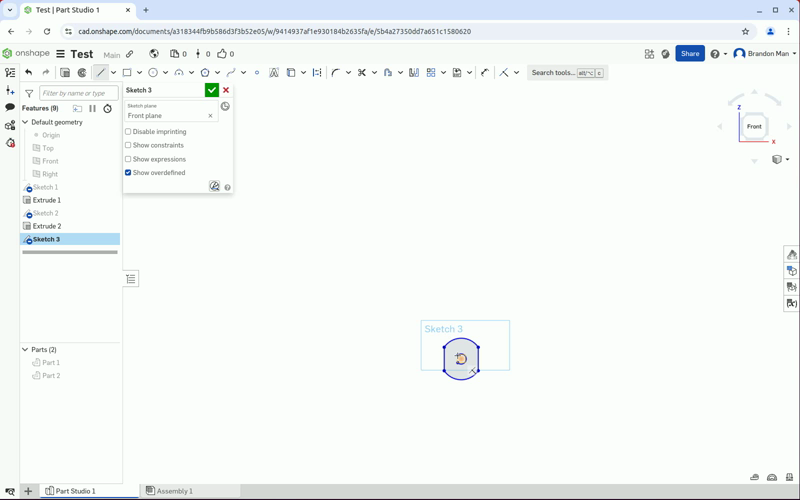
key_down(shift)
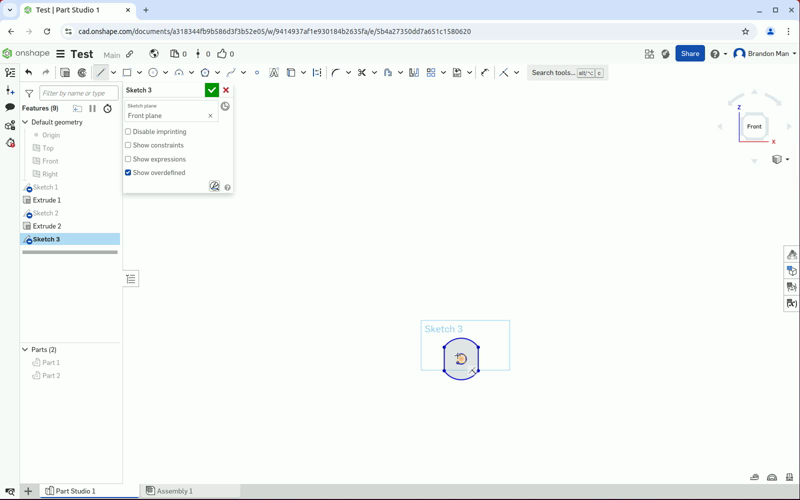
mouse_move(487, 355)
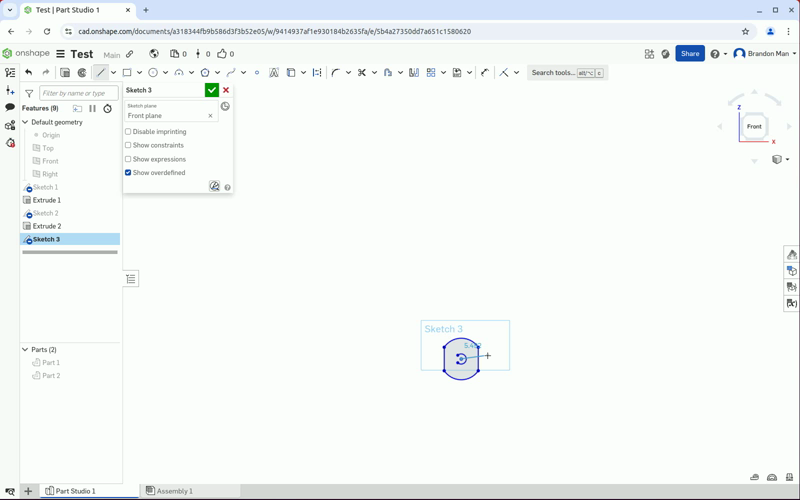
mouse_move(457, 359)
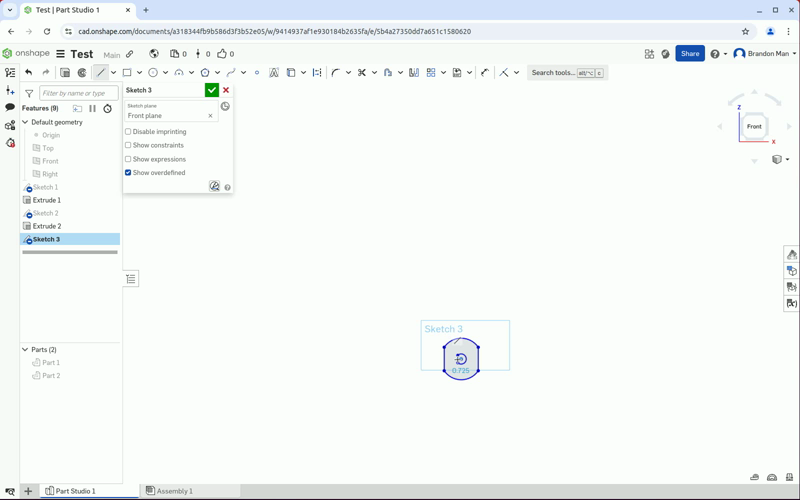
scroll(6)
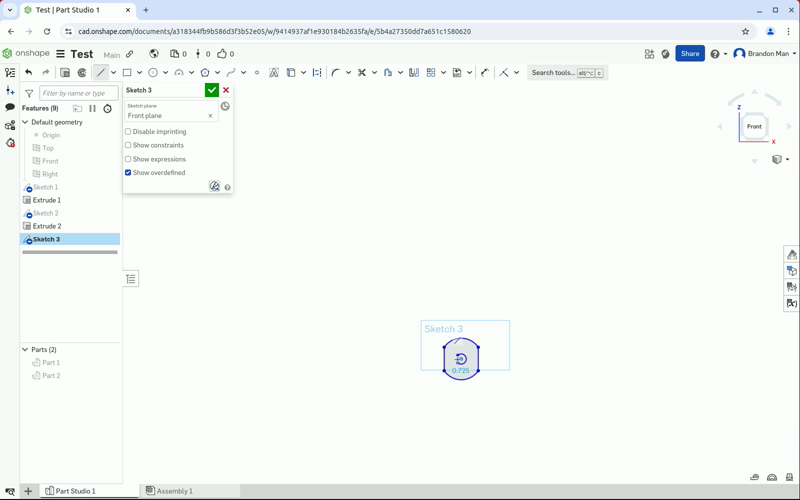
scroll(6)
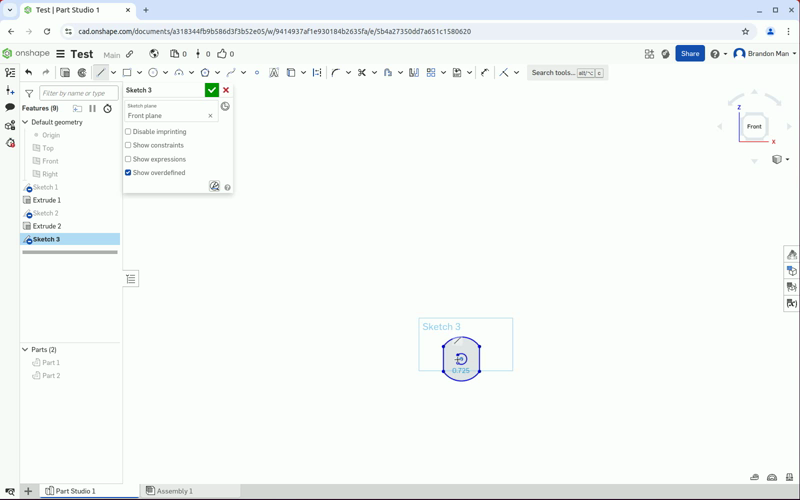
scroll(6)
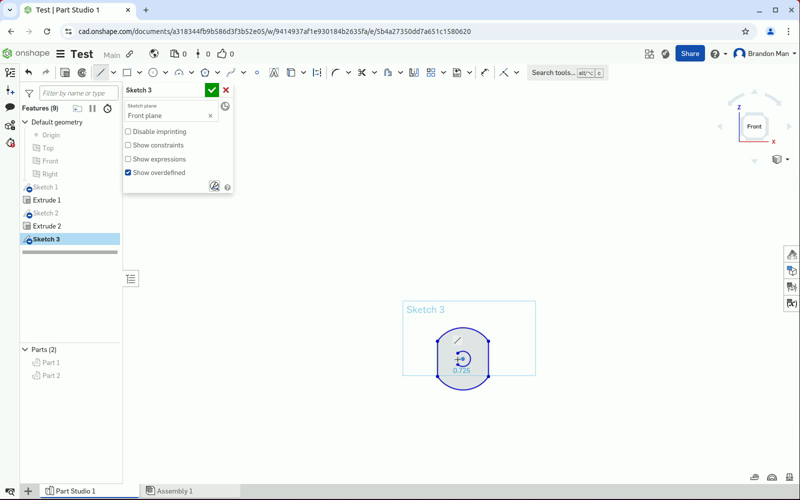
scroll(6)
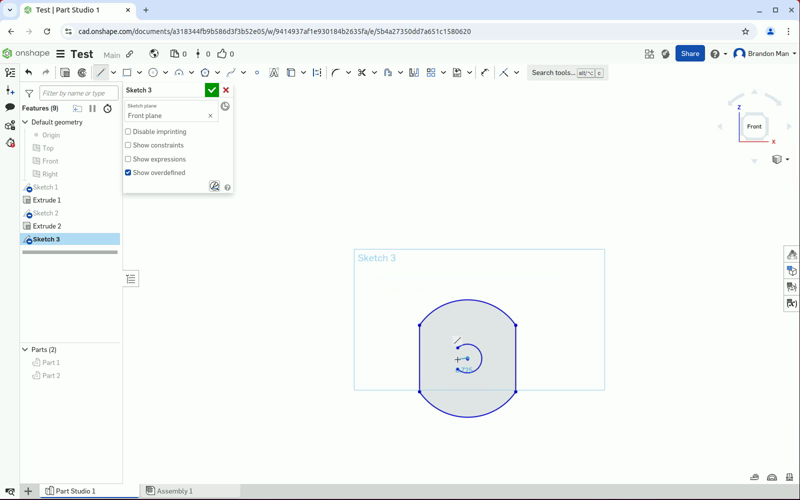
scroll(6)
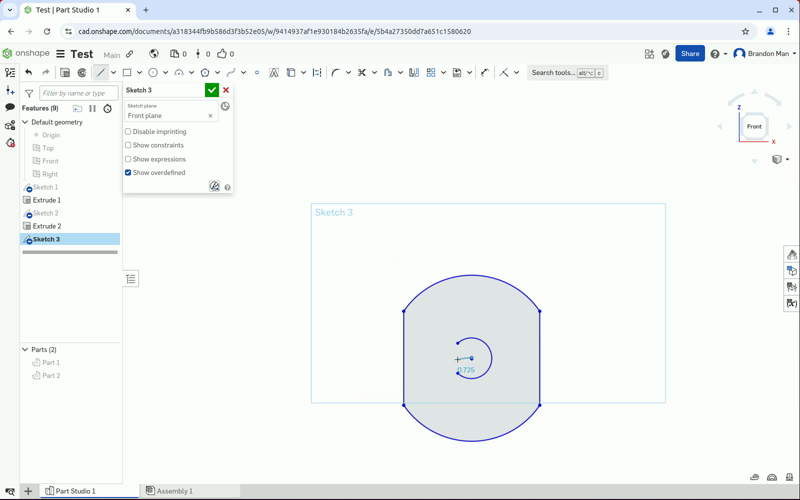
scroll(6)
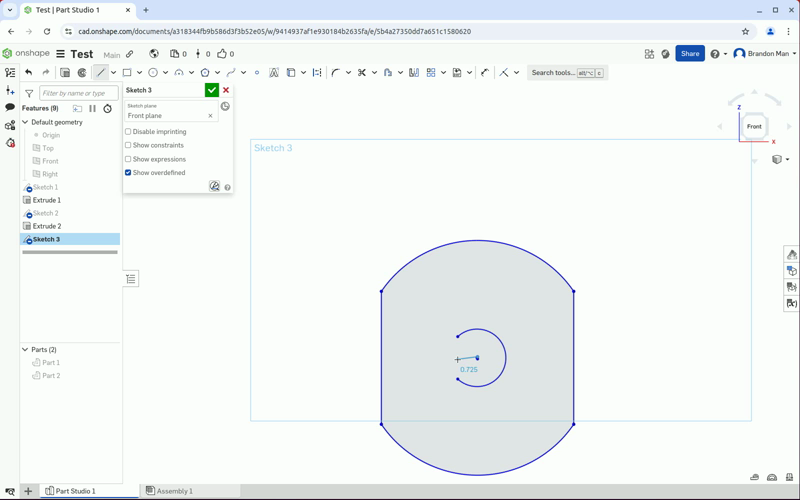
scroll(6)
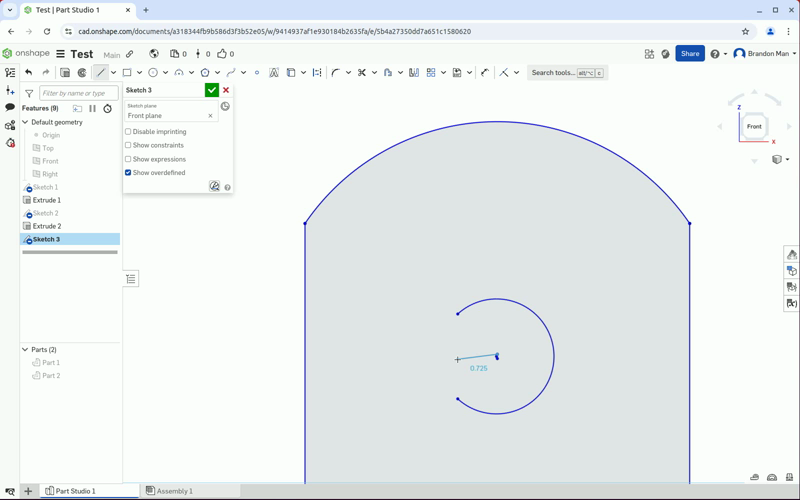
click(457, 359)
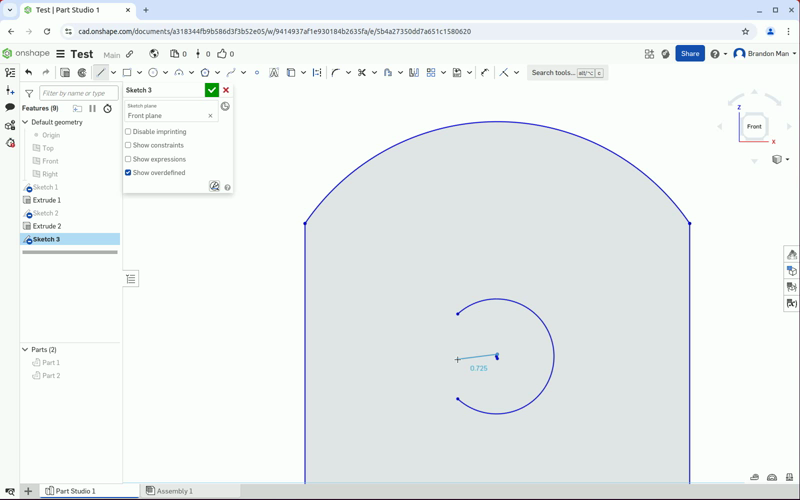
scroll(-6)
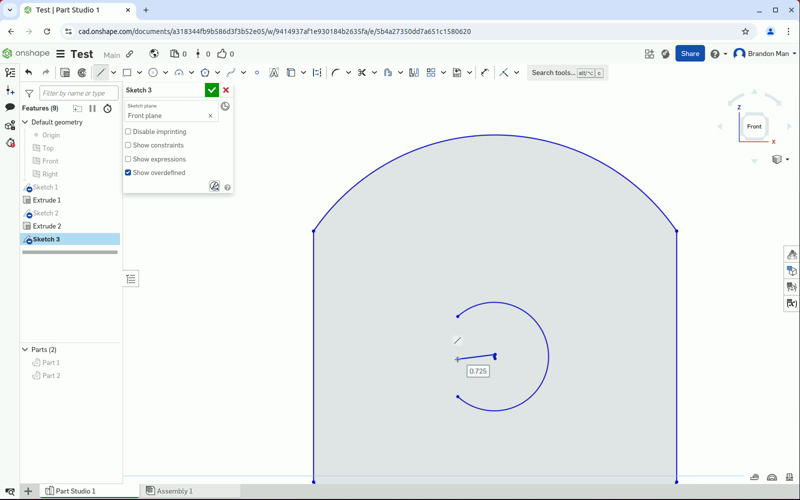
scroll(-6)
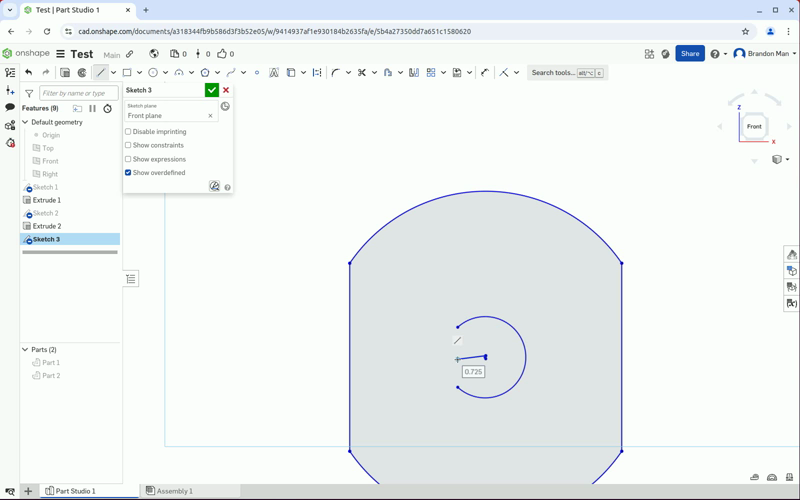
scroll(-6)
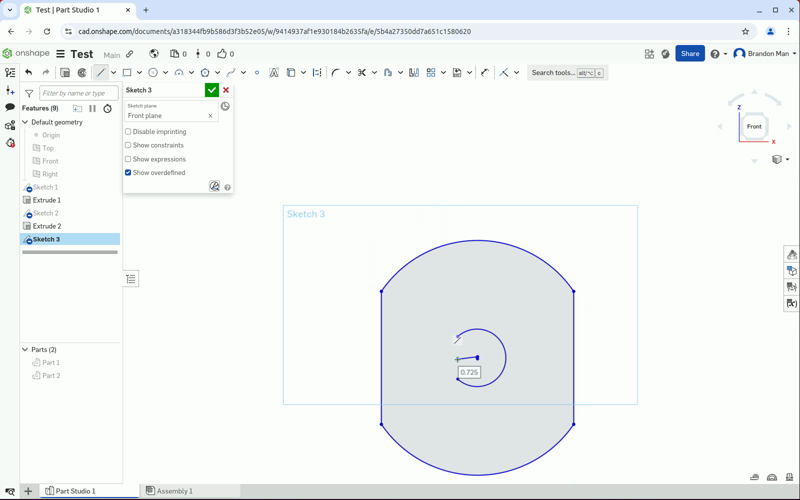
scroll(-6)
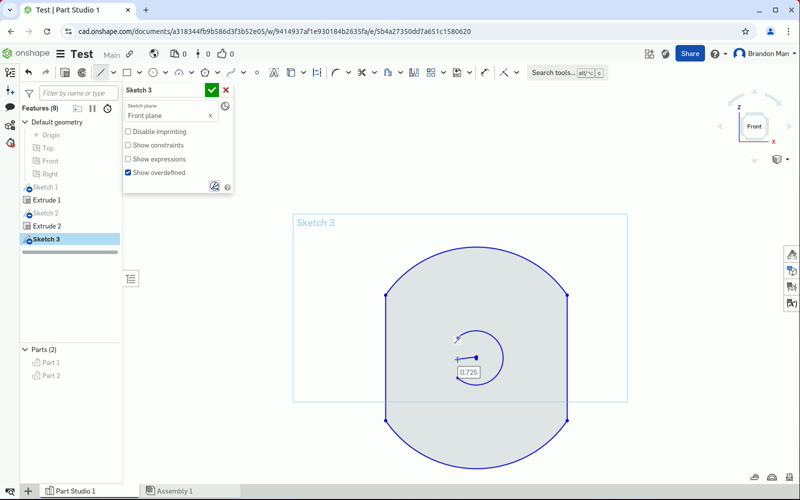
scroll(-6)
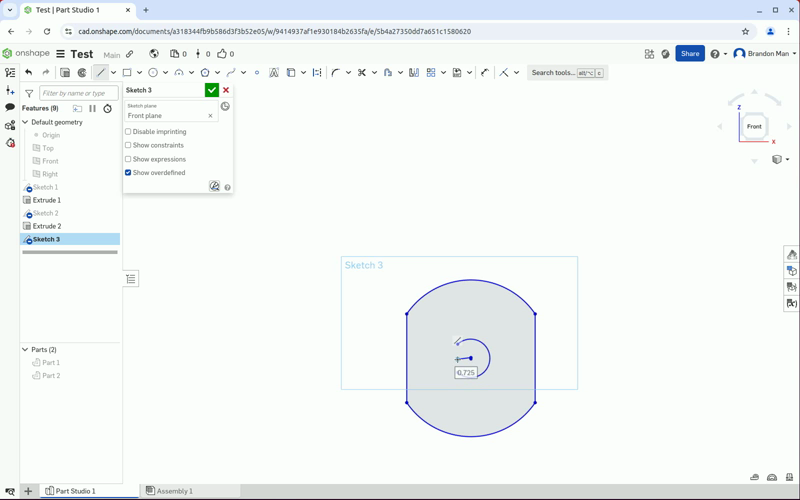
scroll(-6)
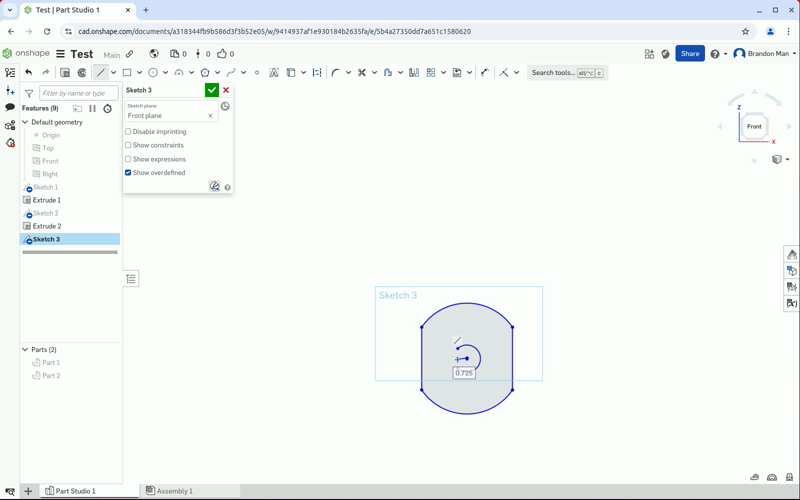
scroll(-6)
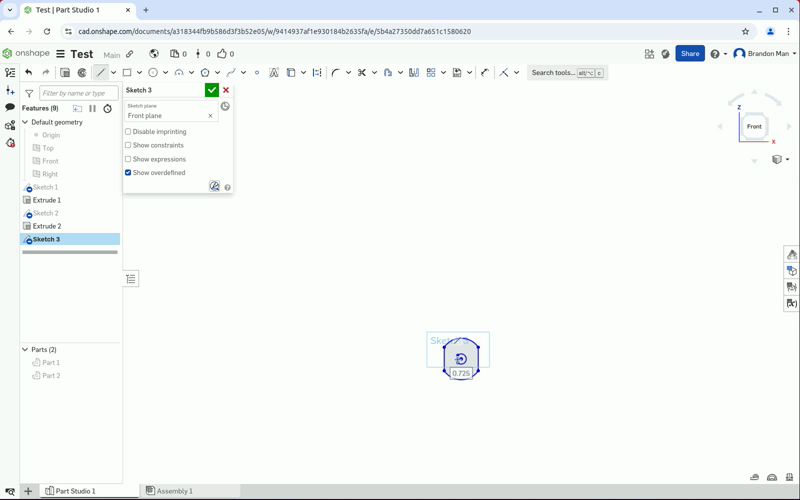
key_up(shift)
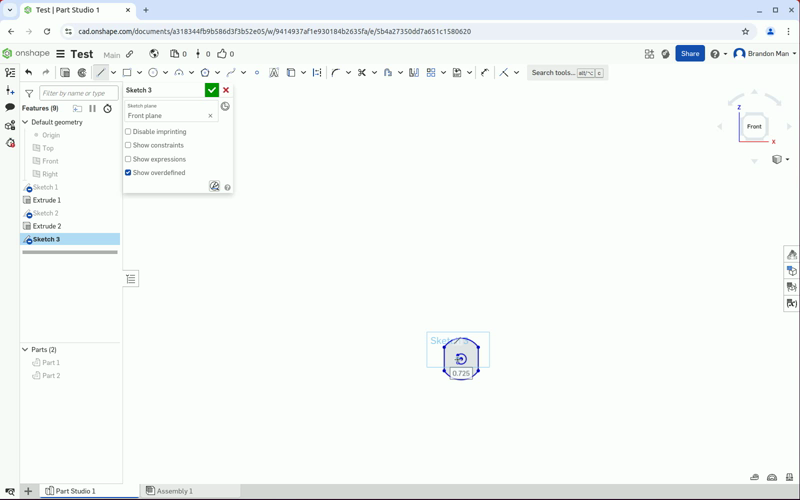
mouse_move(487, 359)
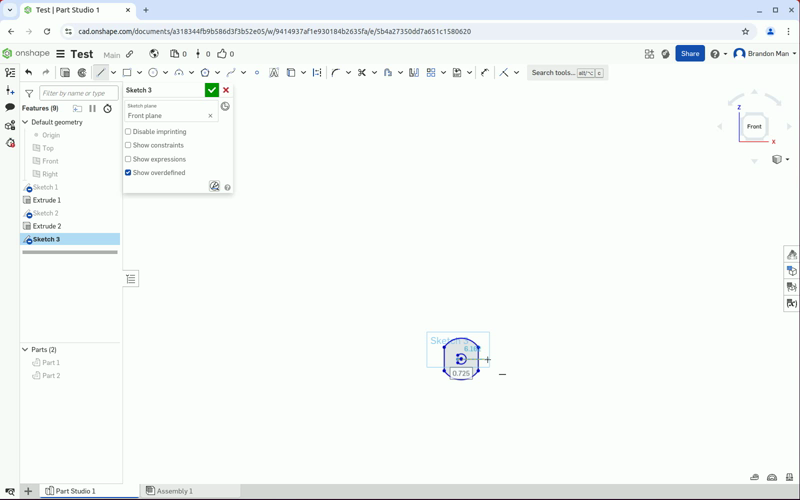
key_down(shift)
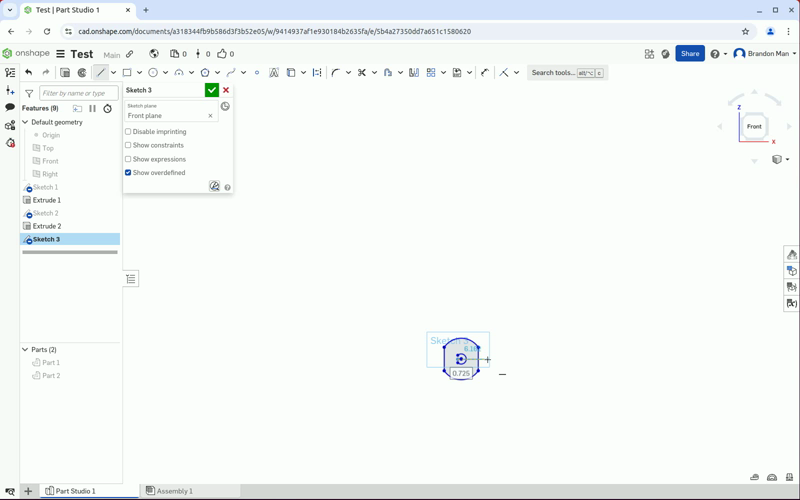
mouse_move(457, 362)
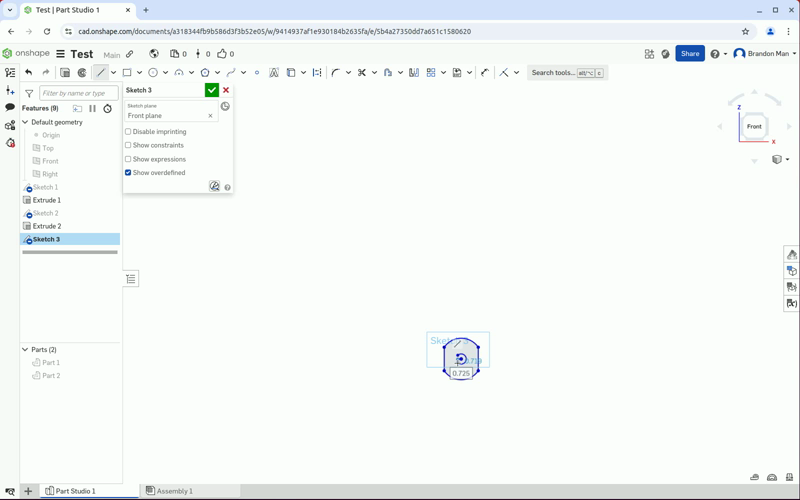
scroll(6)
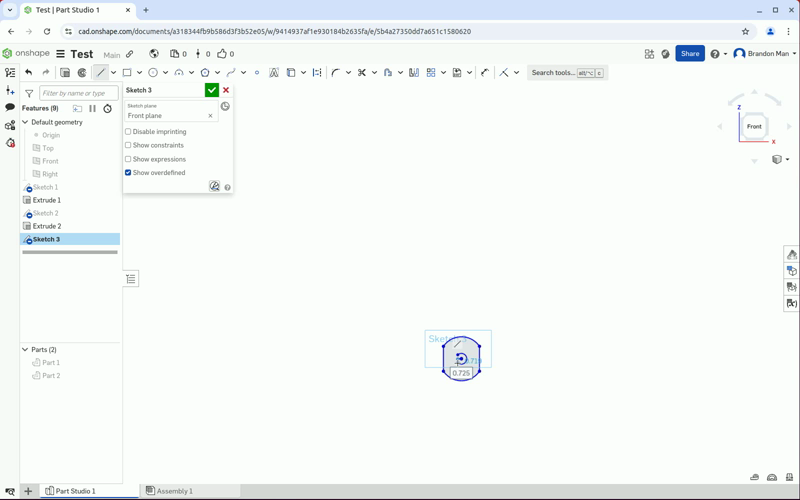
scroll(6)
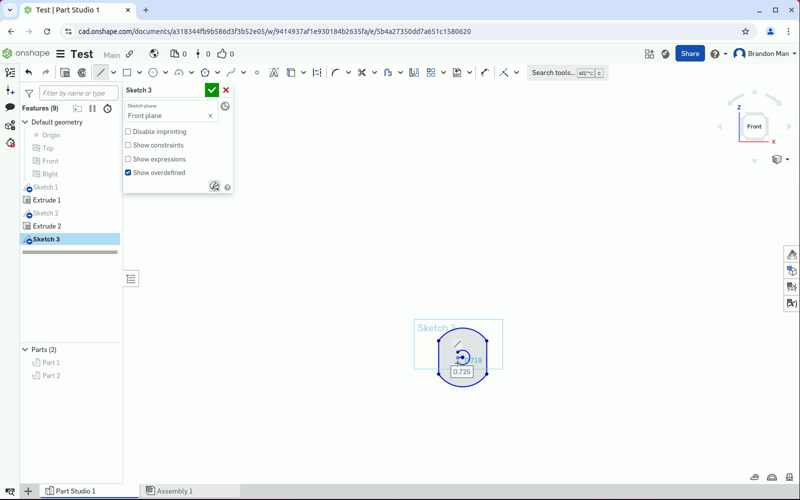
scroll(6)
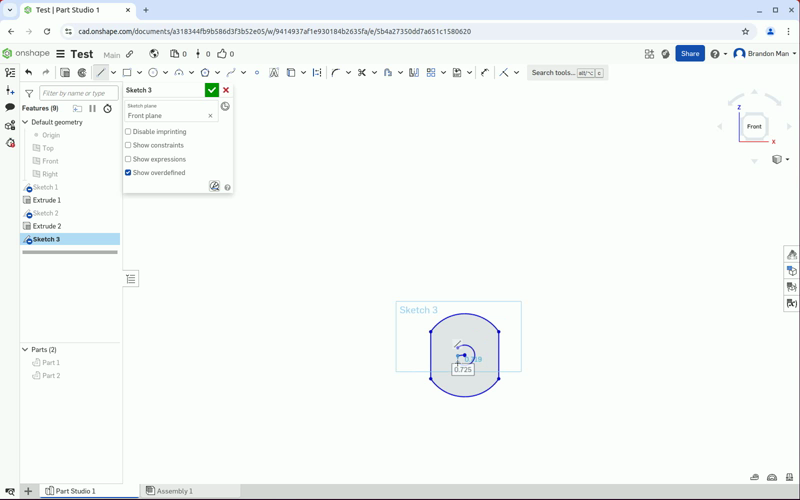
scroll(6)
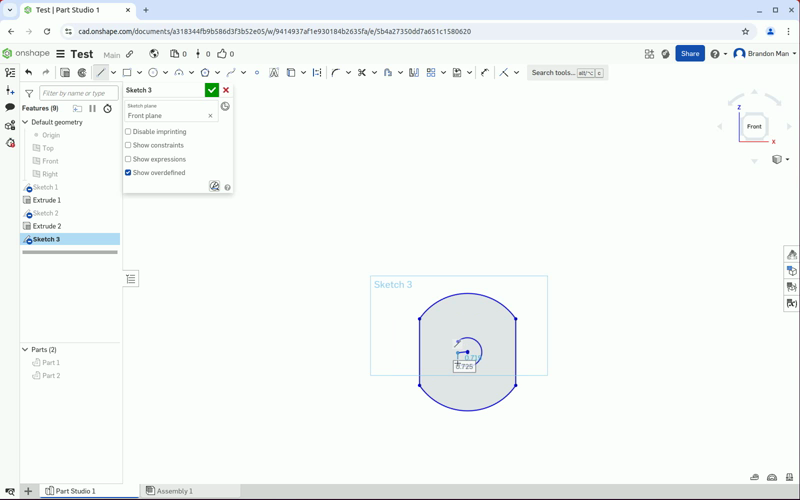
scroll(6)
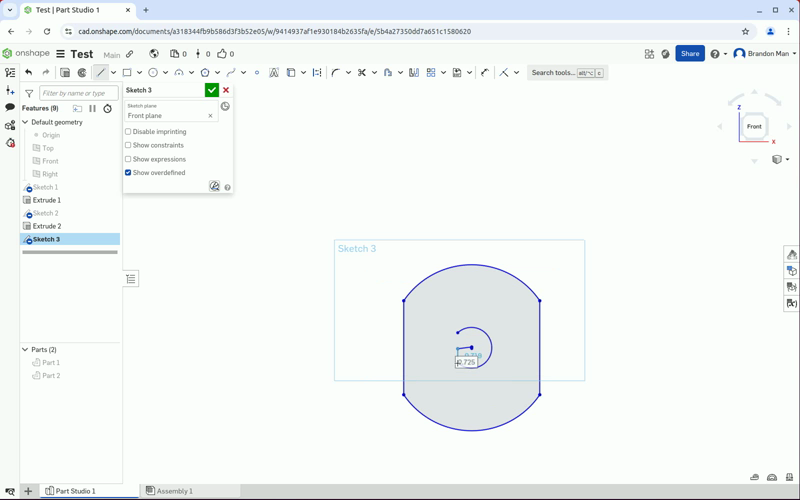
scroll(6)
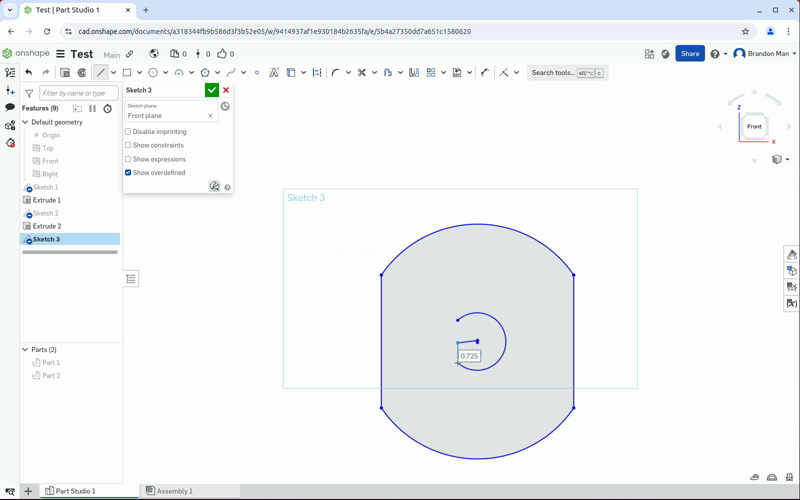
scroll(6)
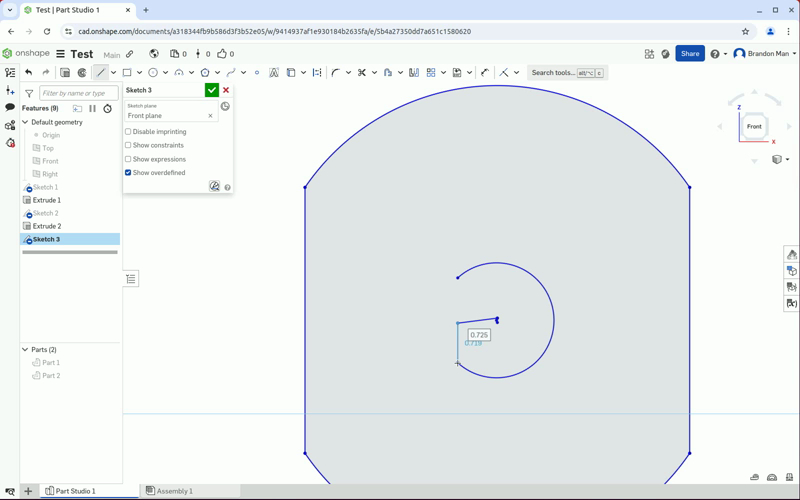
key_up(shift)
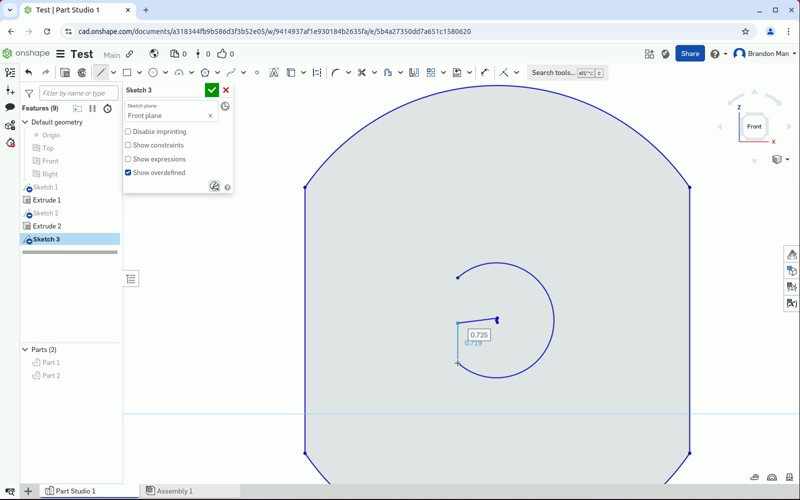
click(457, 362)
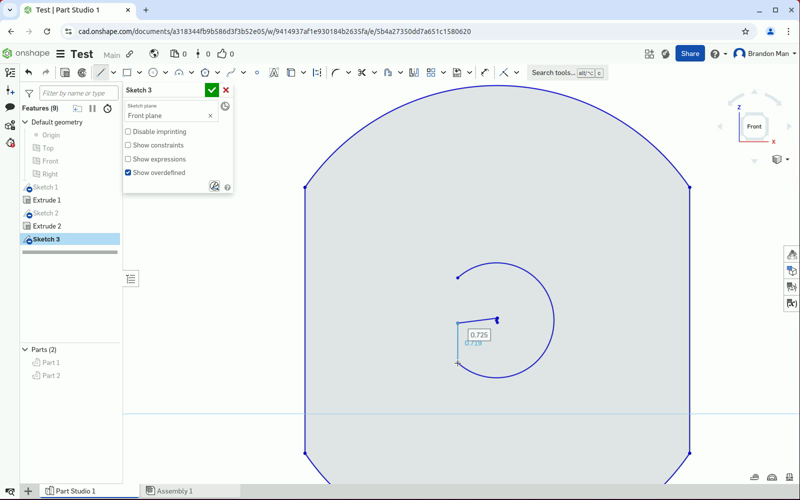
scroll(-6)
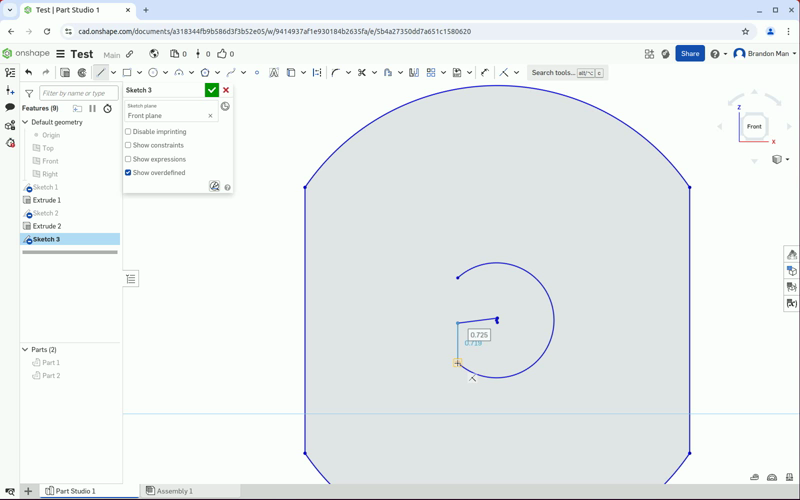
scroll(-6)
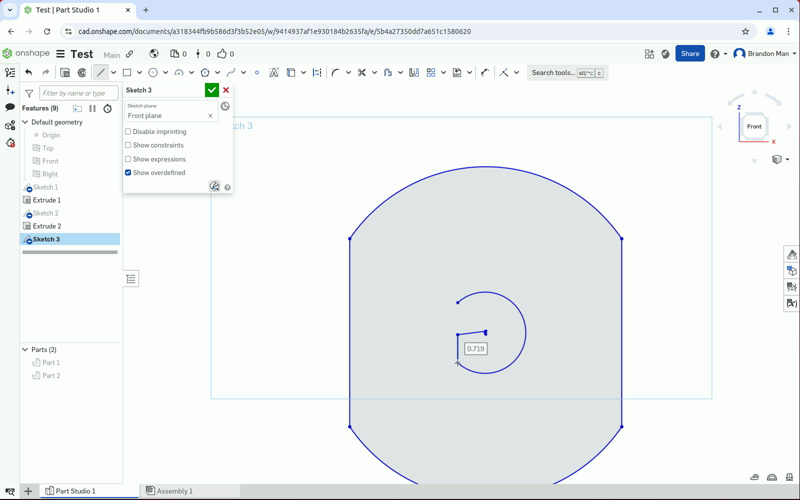
scroll(-6)
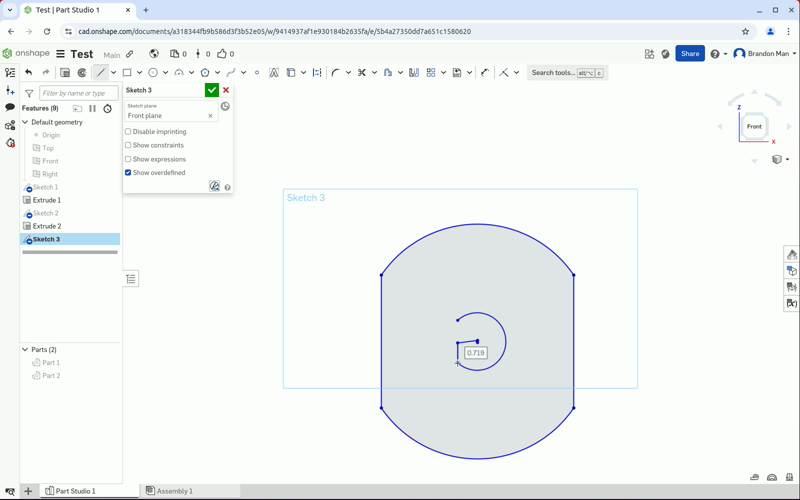
scroll(-6)
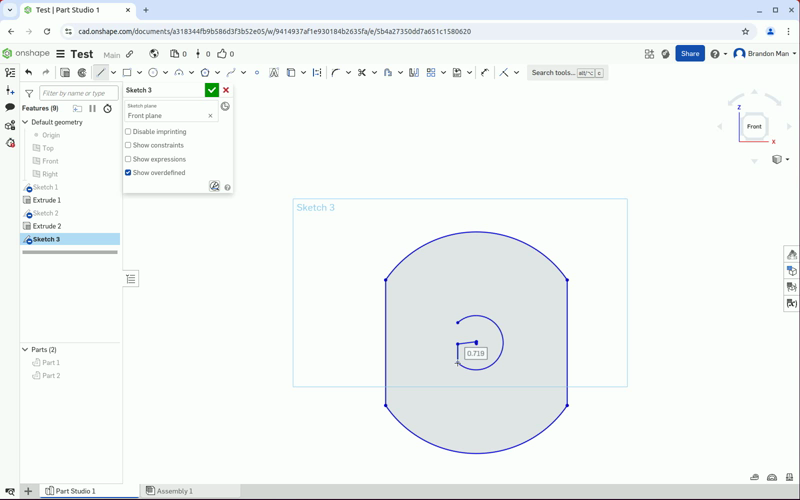
scroll(-6)
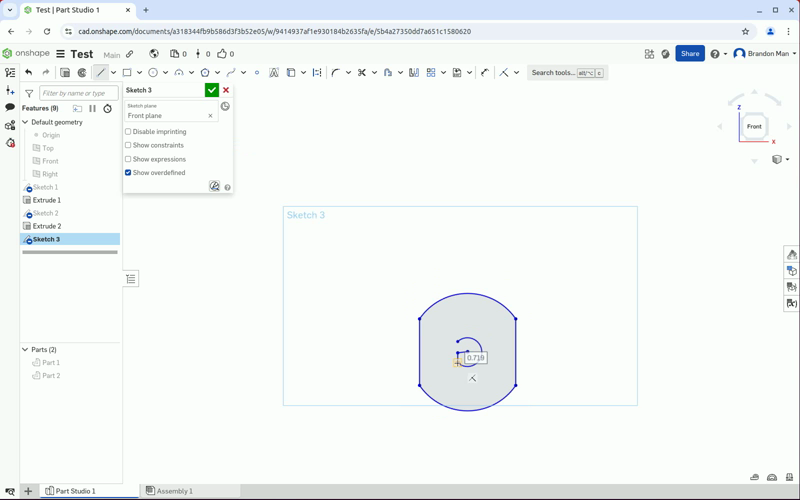
scroll(-6)
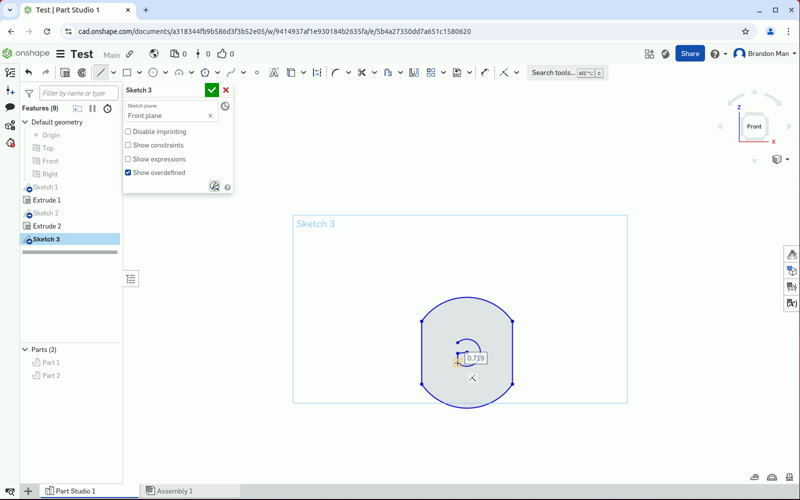
scroll(-6)
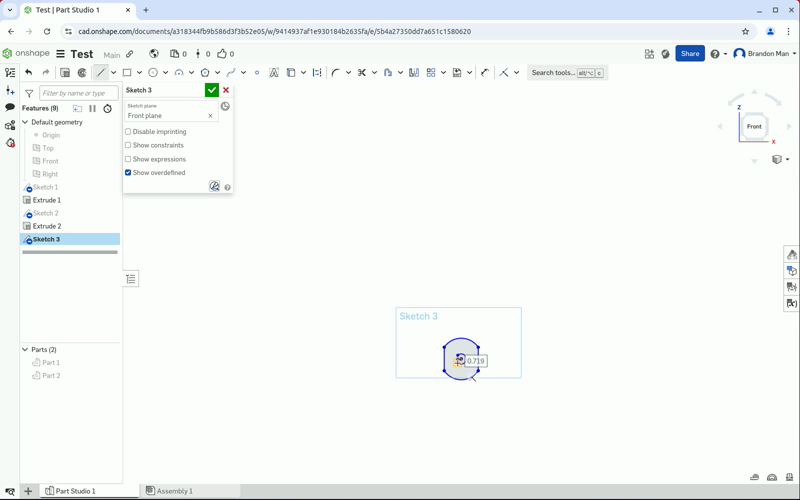
key(esc)
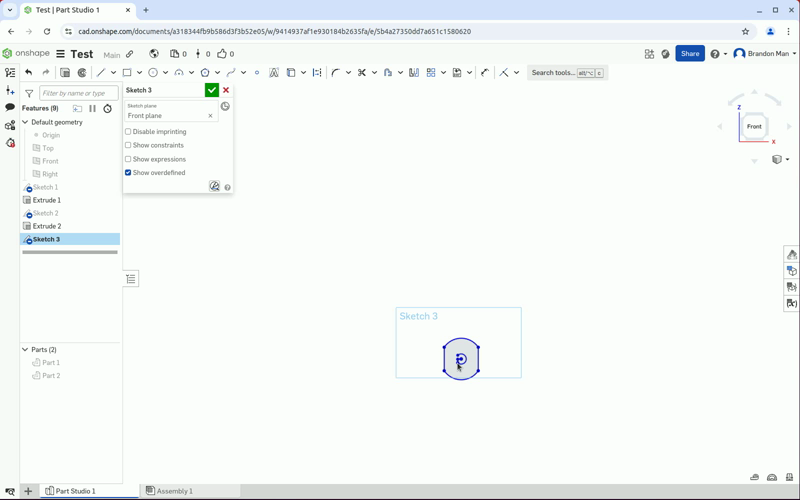
mouse_move(452, 369)
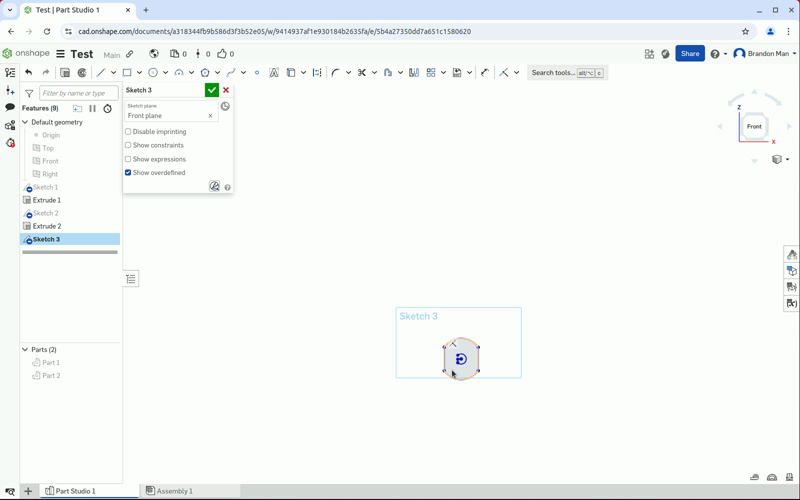
scroll(6)
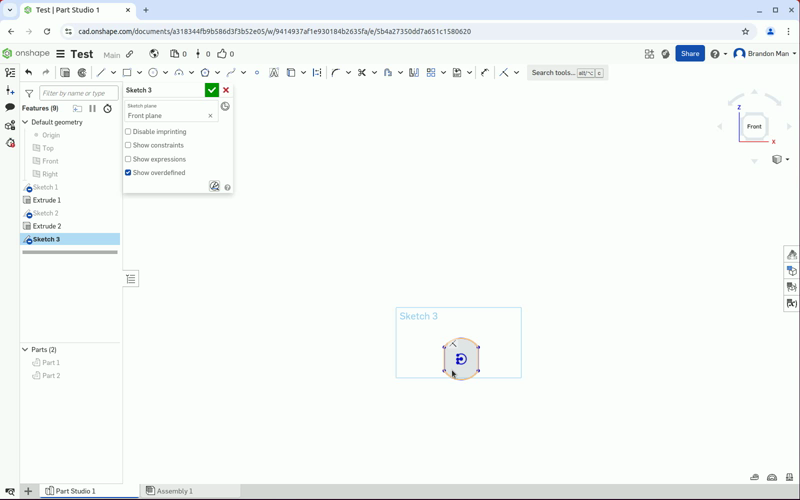
scroll(6)
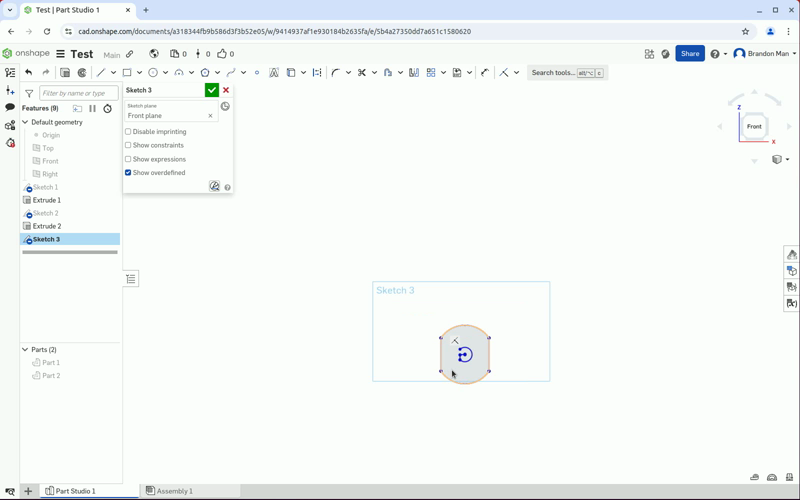
scroll(6)
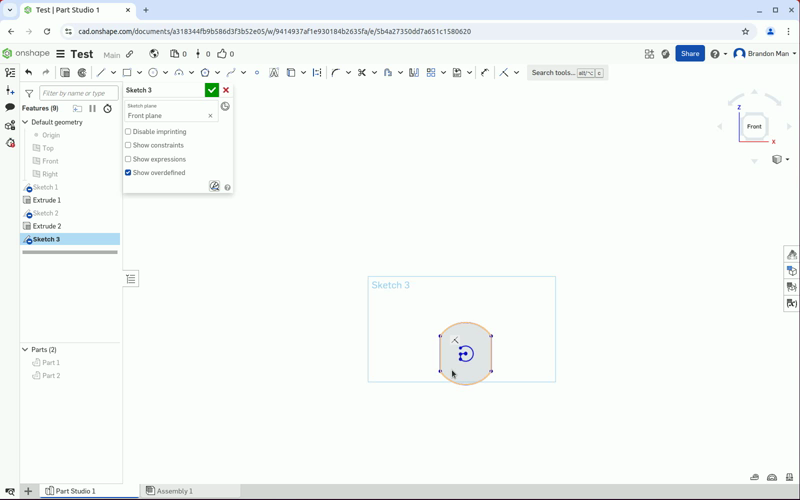
scroll(6)
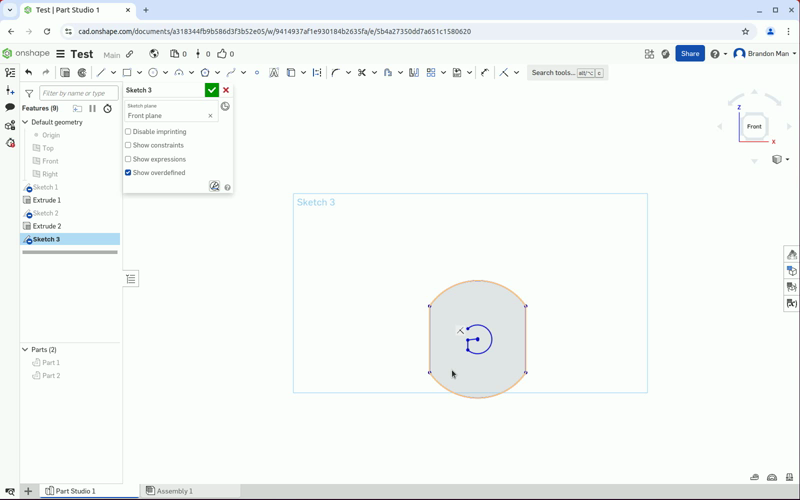
scroll(6)
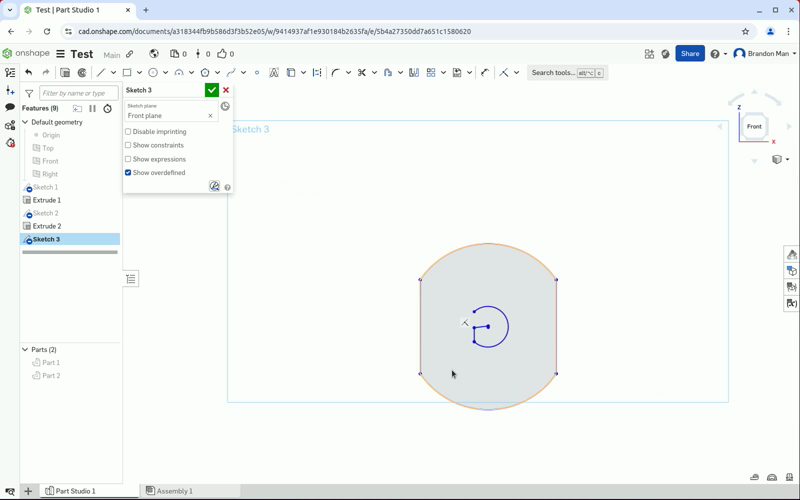
scroll(6)
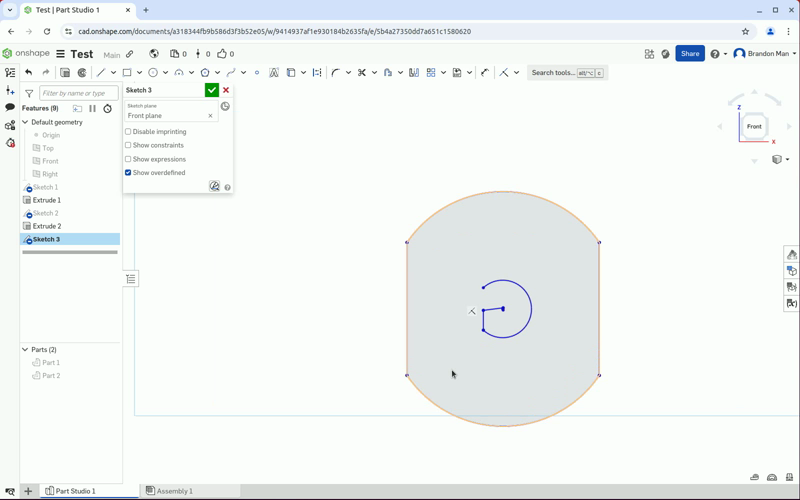
scroll(6)
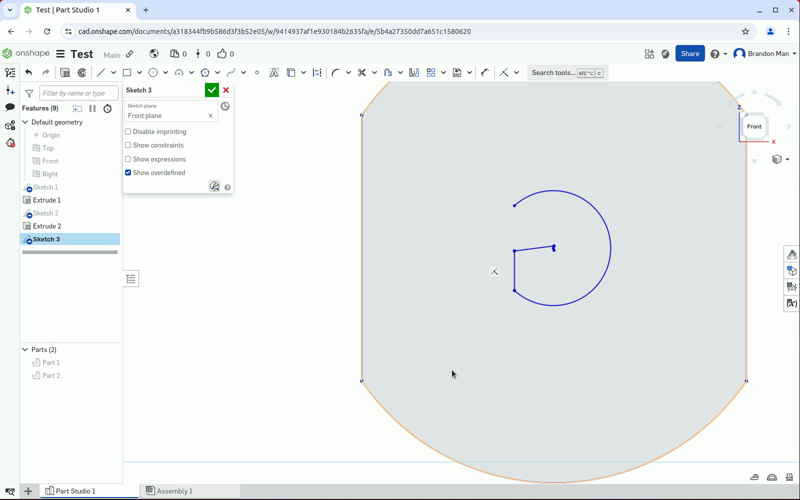
click(452, 369)
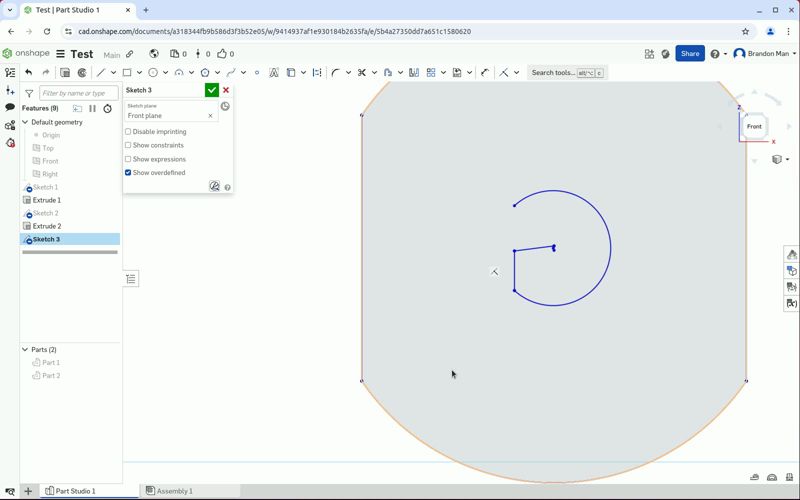
scroll(-6)
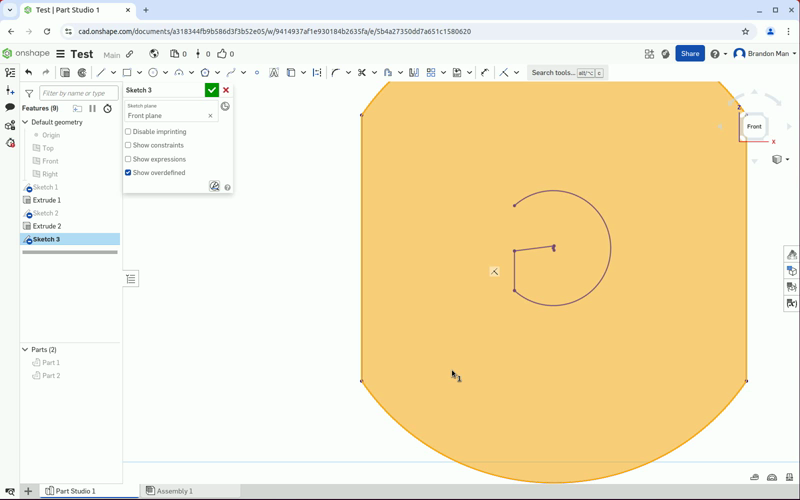
scroll(-6)
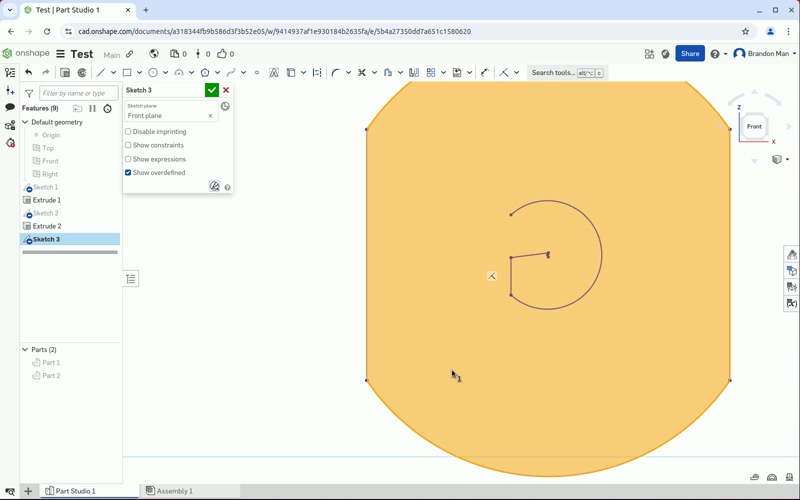
scroll(-6)
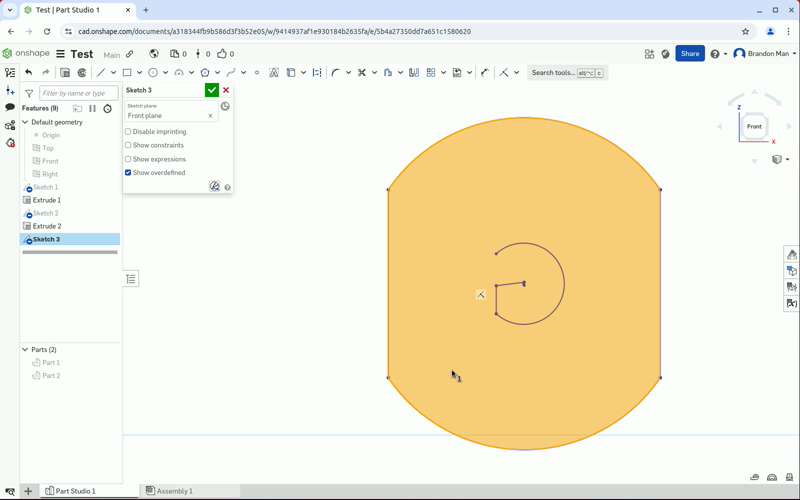
scroll(-6)
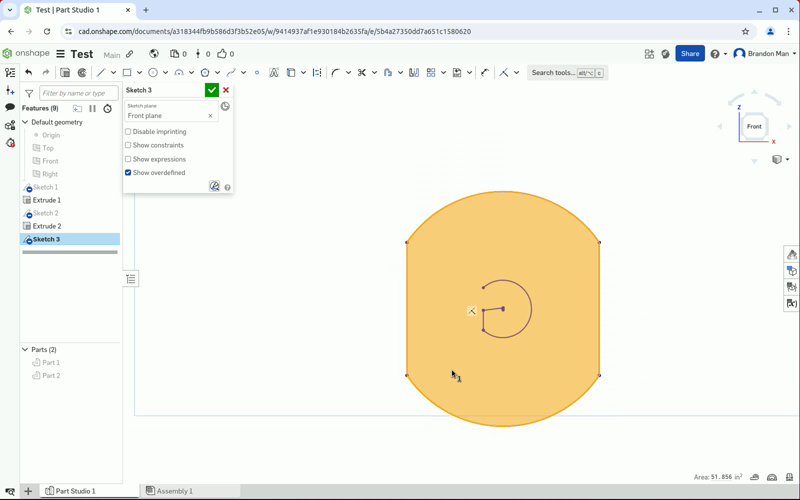
scroll(-6)
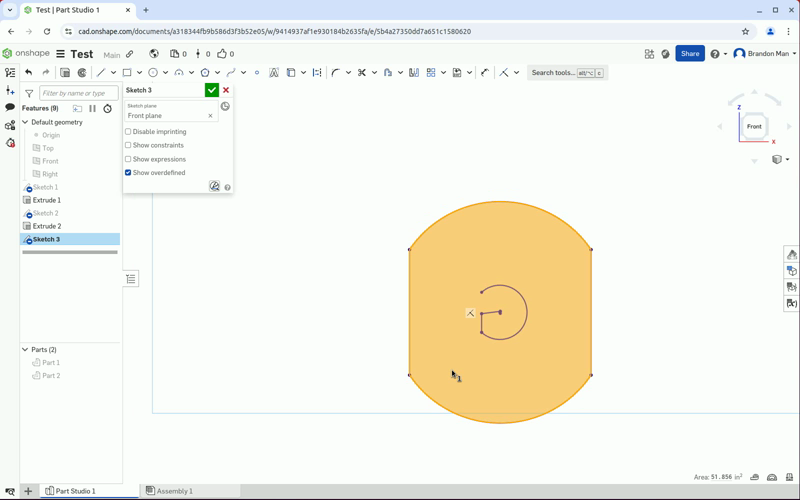
scroll(-6)
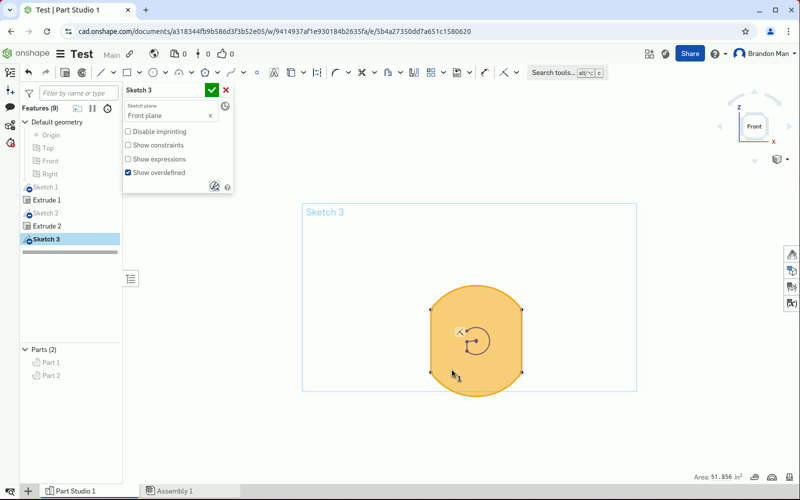
scroll(-6)
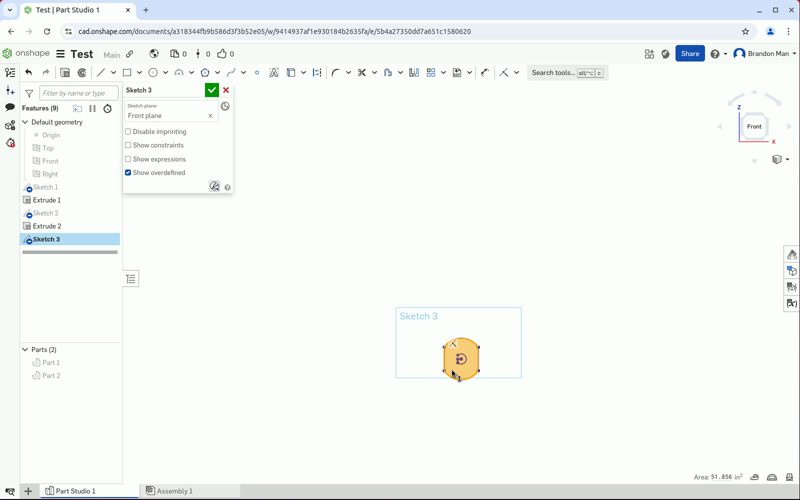
mouse_move(73, 352)
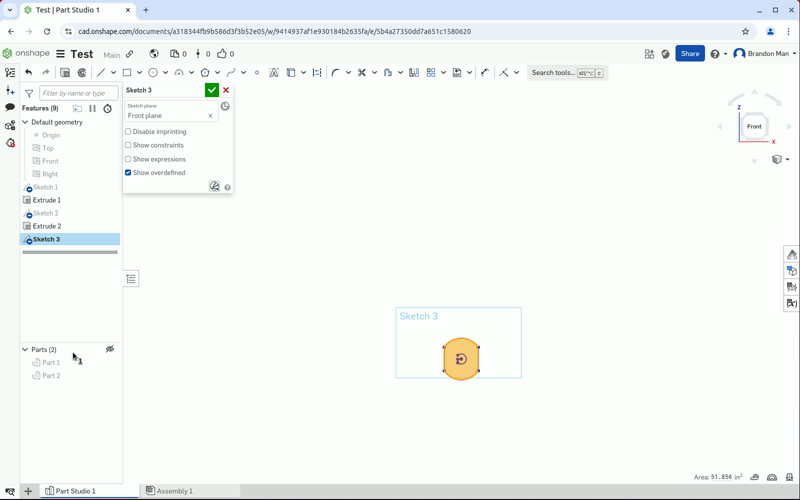
key(shift+y)
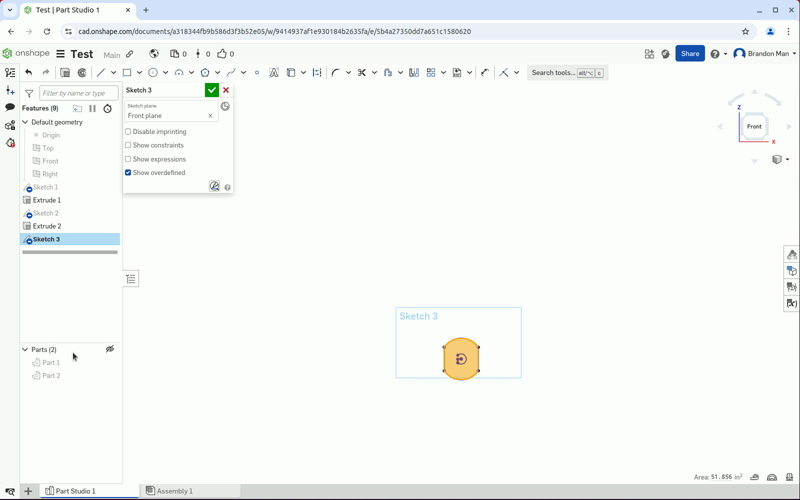
key(shift+e)
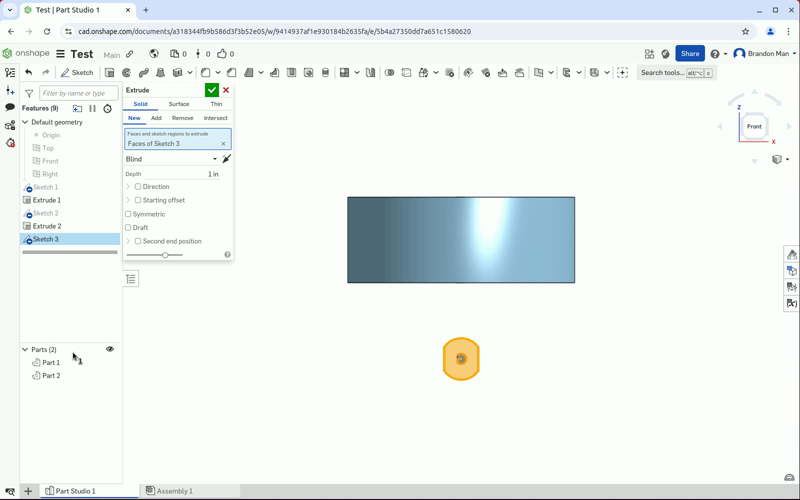
mouse_move(143, 106)
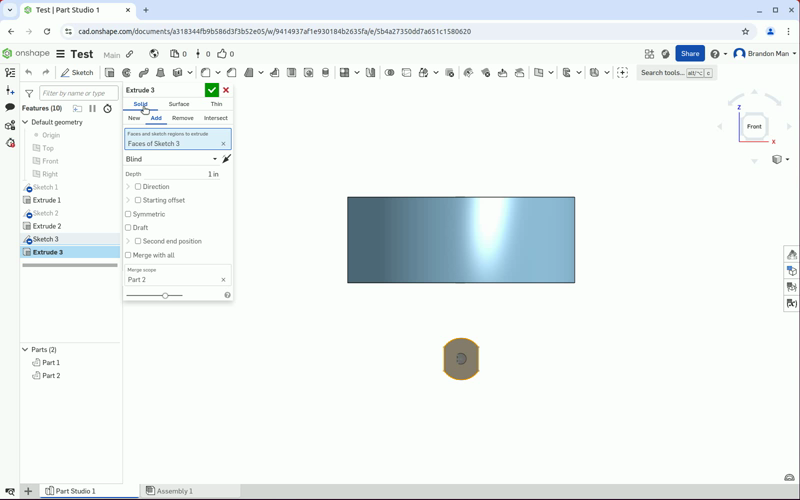
click(143, 106)
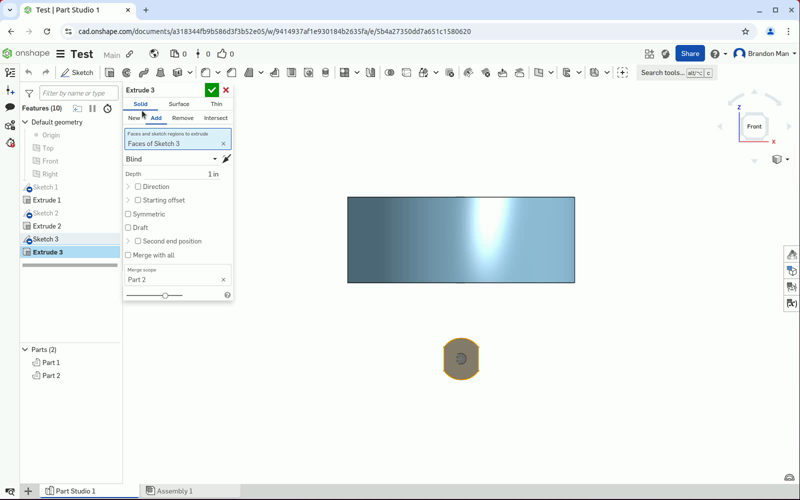
mouse_move(137, 120)
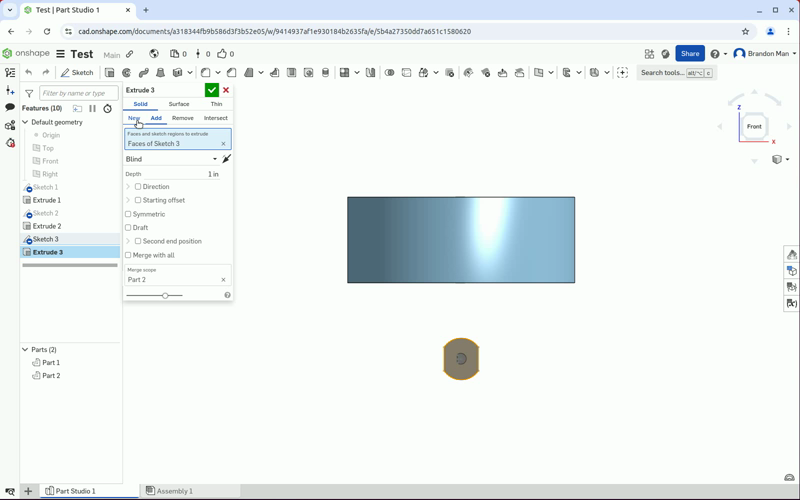
click(137, 120)
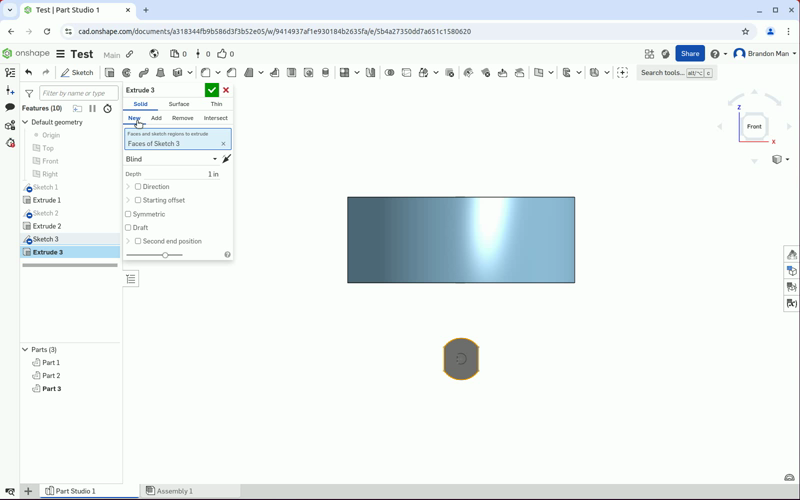
key(tab, 4)
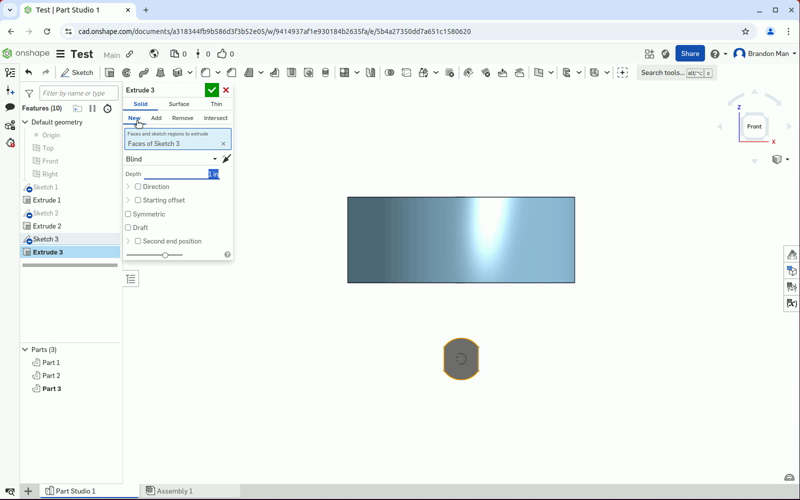
text(16.368)
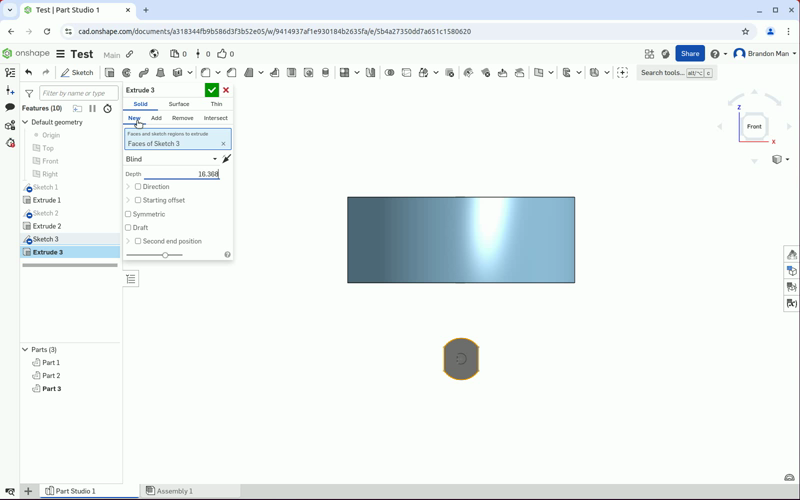
key(enter)
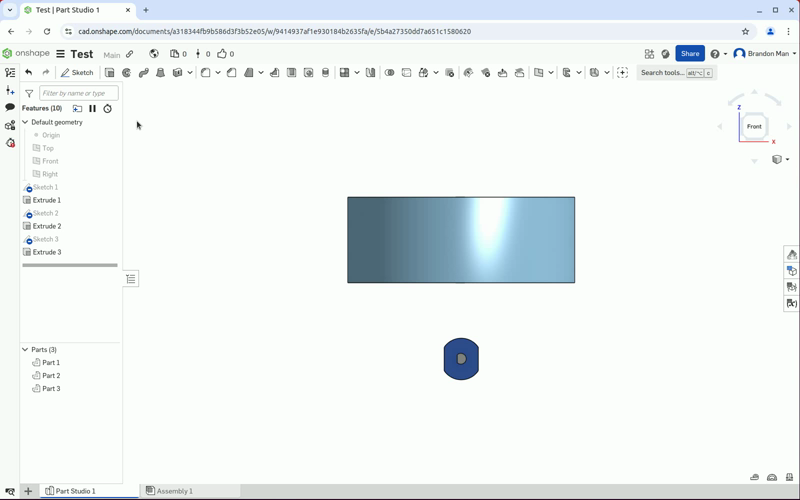
key(shift+h)
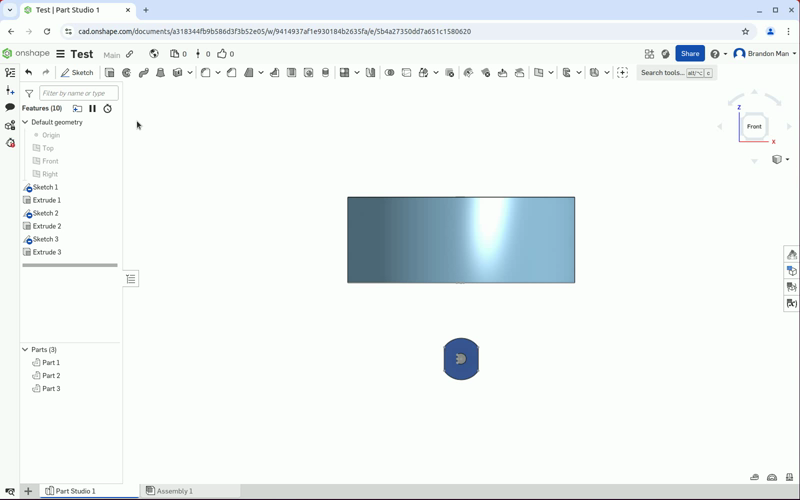
key(shift+h)
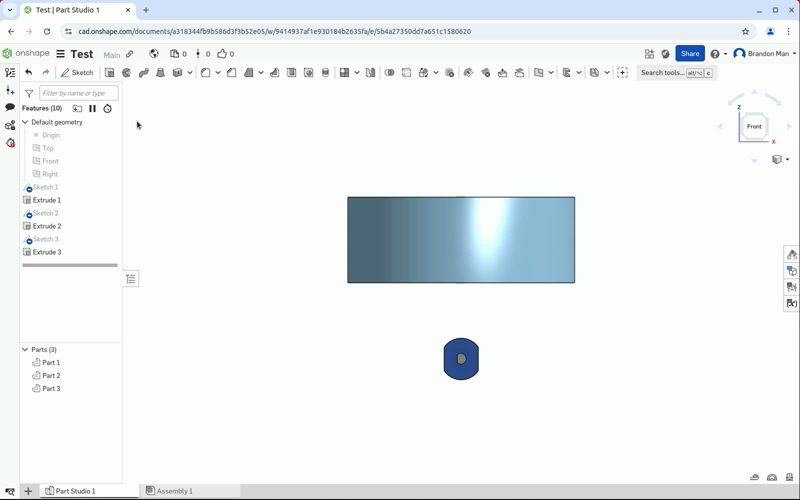
mouse_move(73, 189)
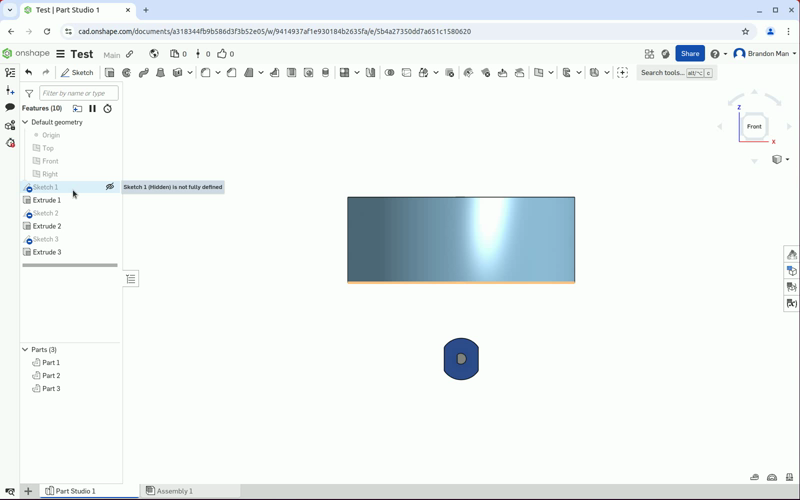
click(73, 189)
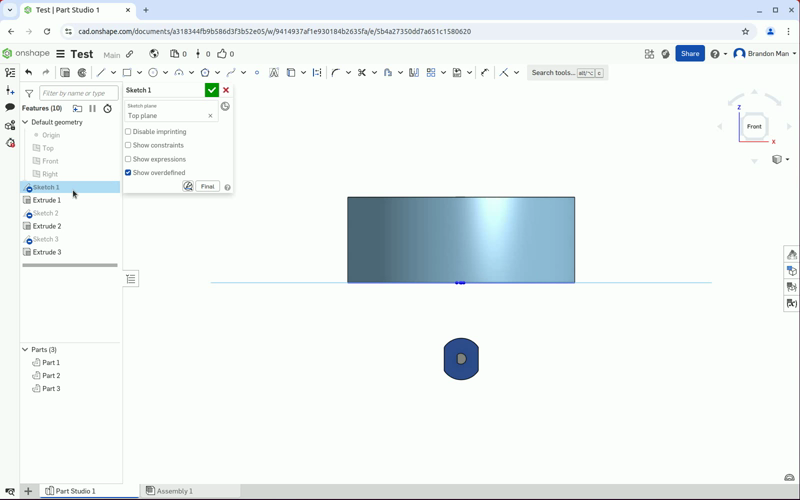
mouse_move(229, 92)
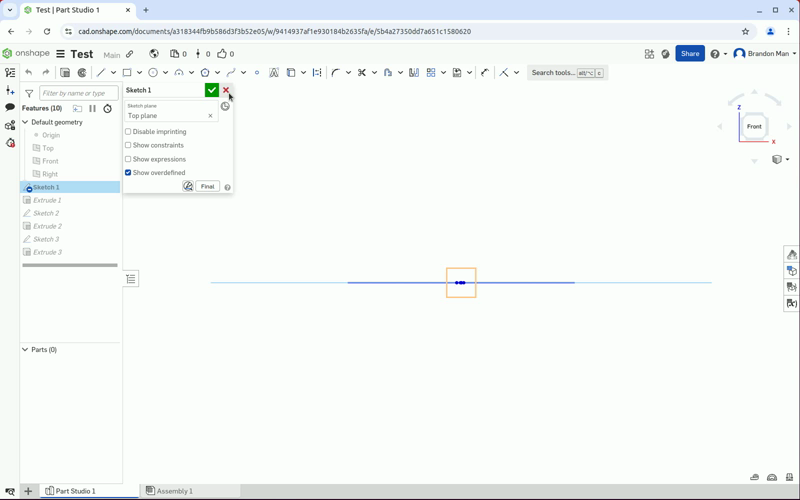
click(229, 92)
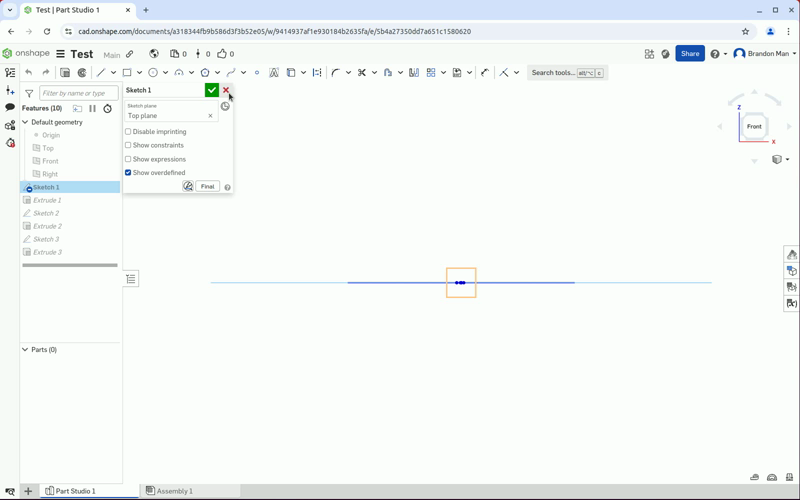
key(shift+s)
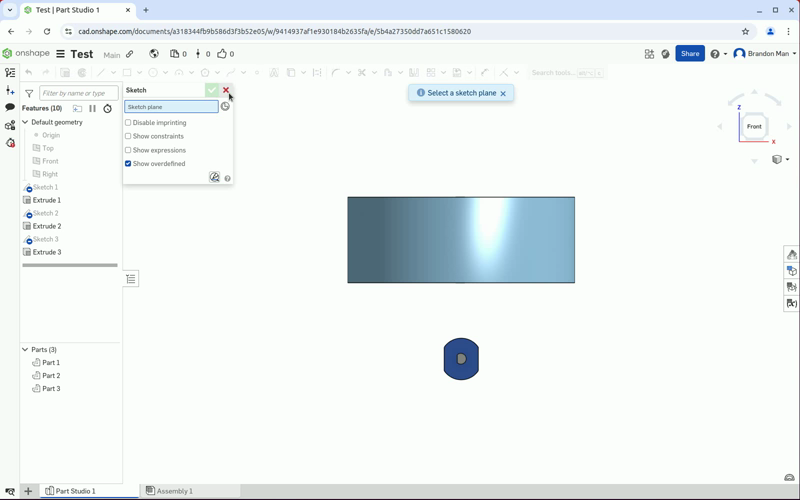
mouse_move(73, 163)
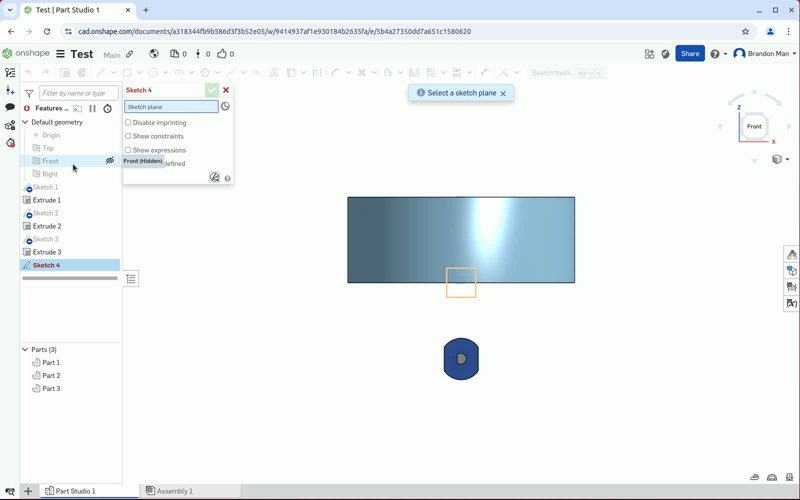
click(73, 163)
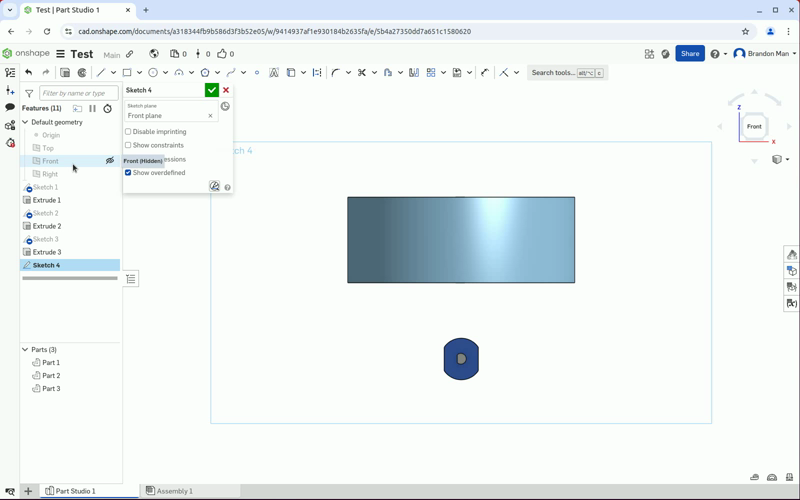
mouse_move(73, 352)
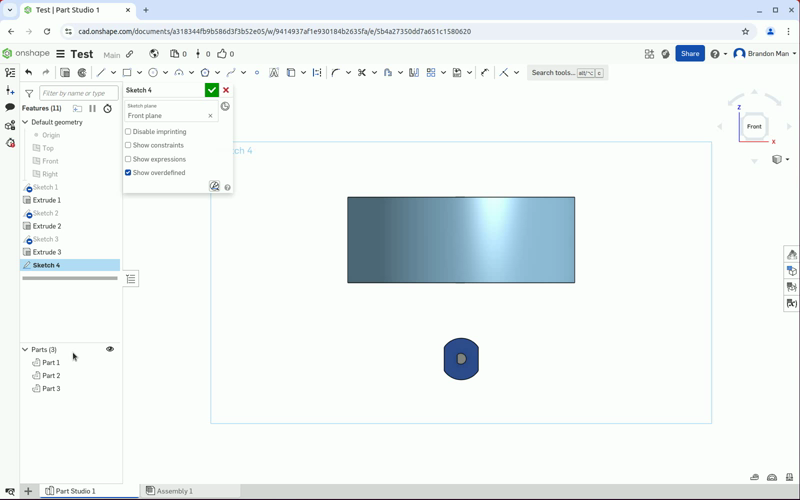
key(y)
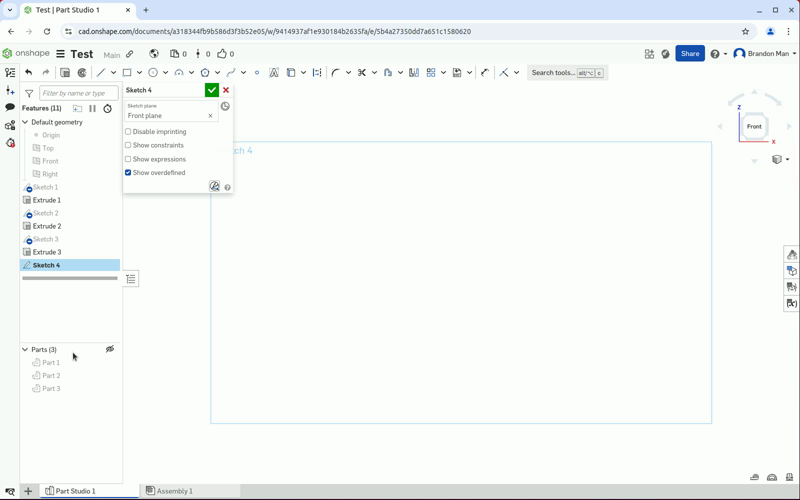
key(l)
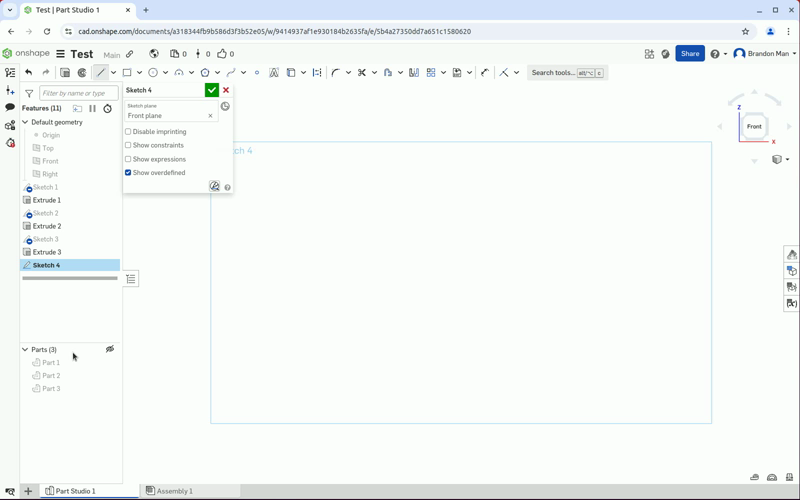
key_down(shift)
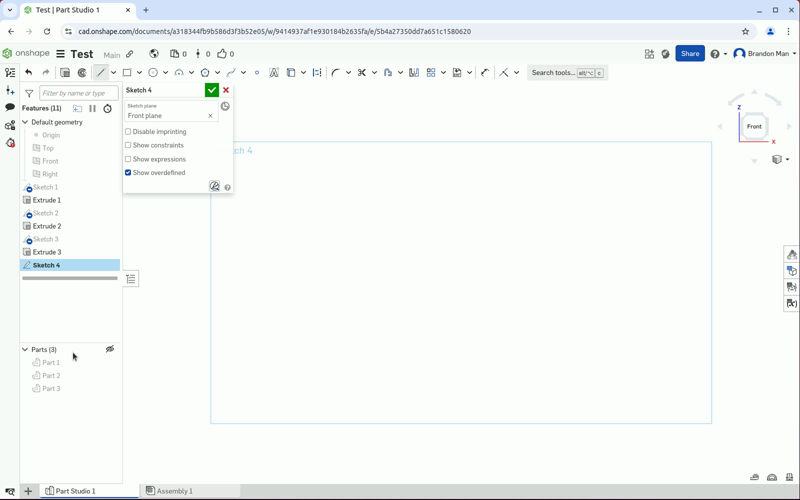
mouse_move(444, 383)
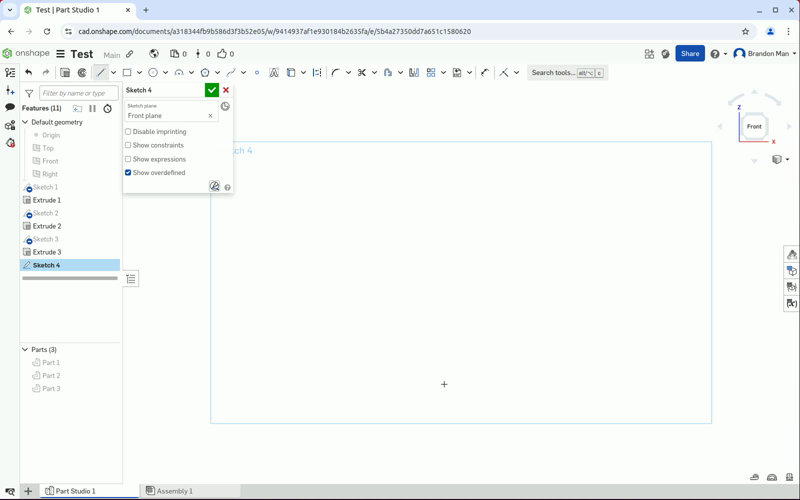
click(444, 383)
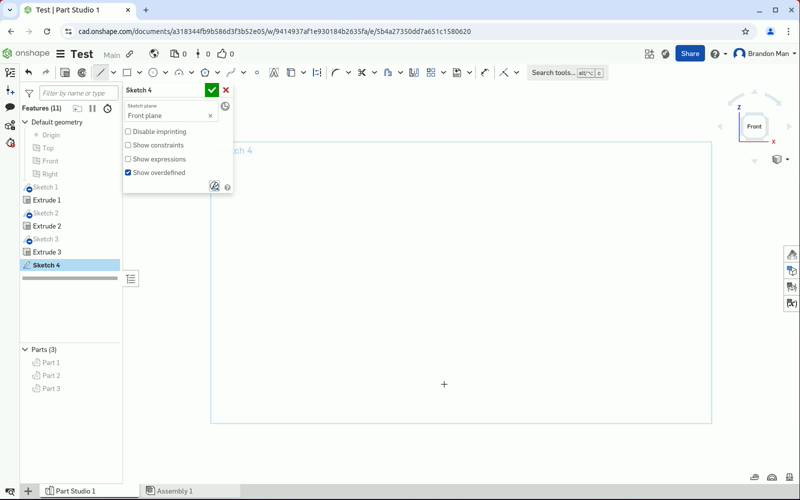
key_up(shift)
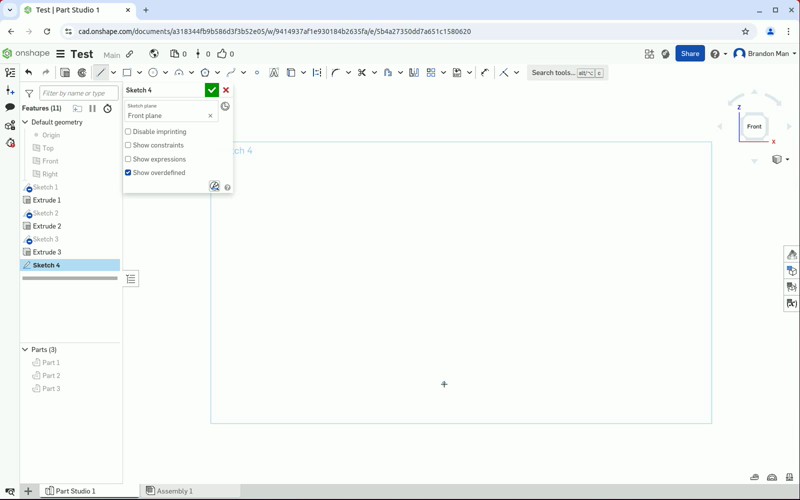
key_down(shift)
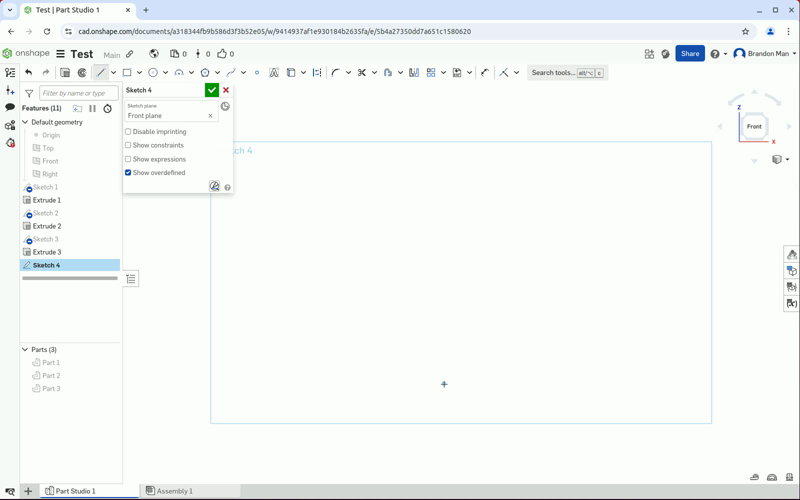
mouse_move(474, 383)
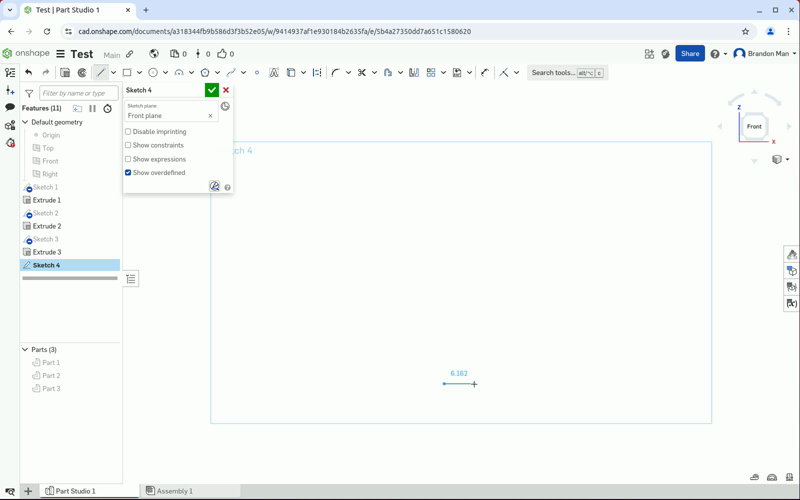
mouse_move(484, 383)
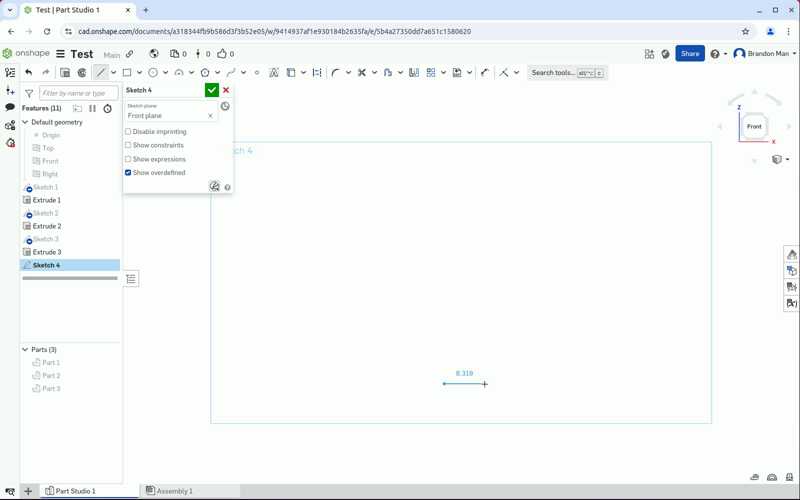
click(484, 383)
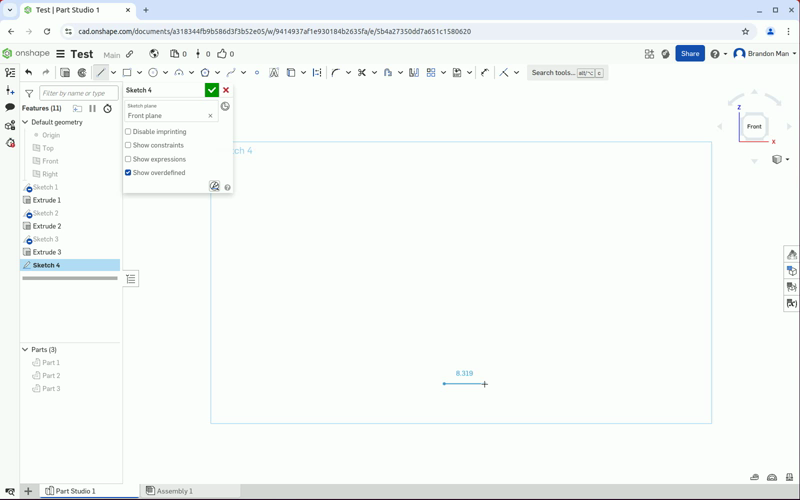
key_up(shift)
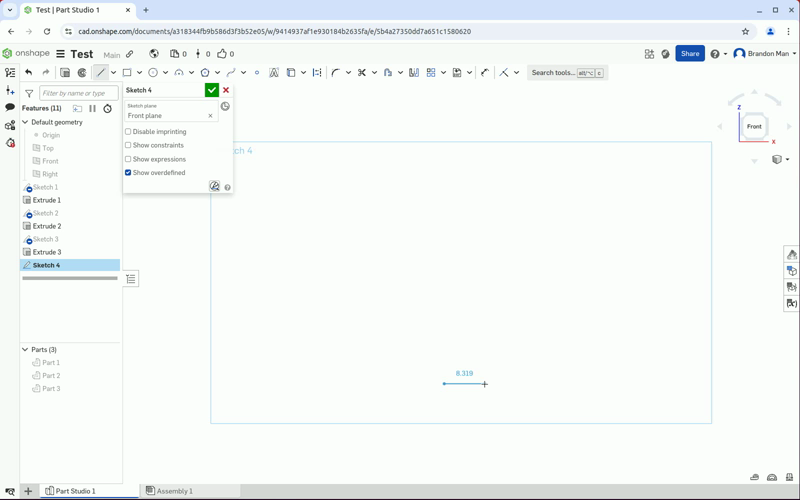
key_down(shift)
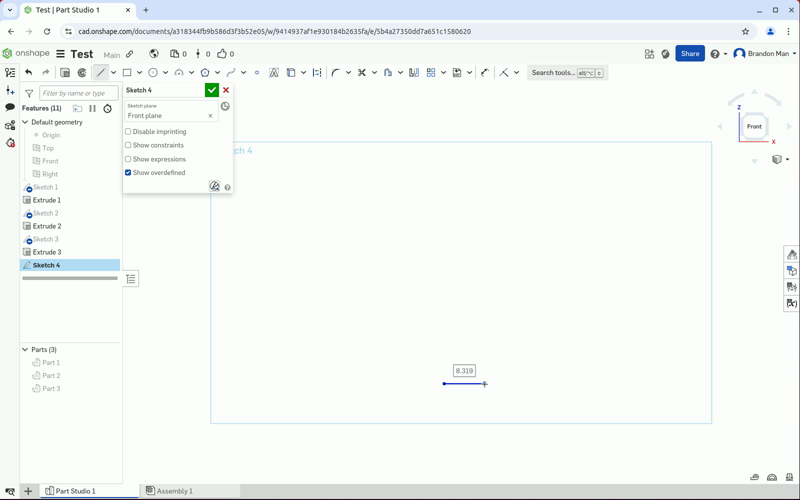
mouse_move(514, 383)
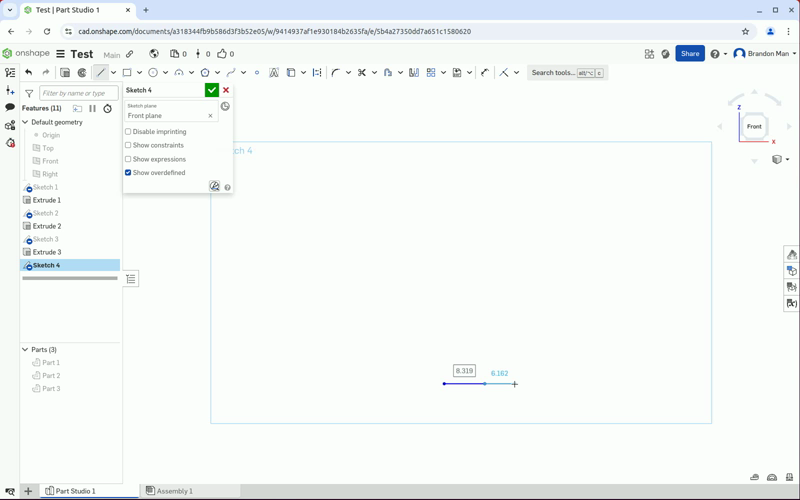
mouse_move(484, 332)
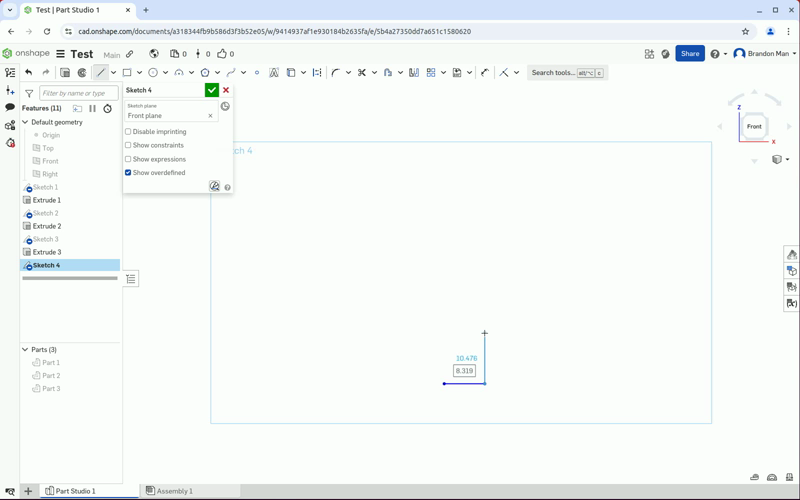
click(484, 332)
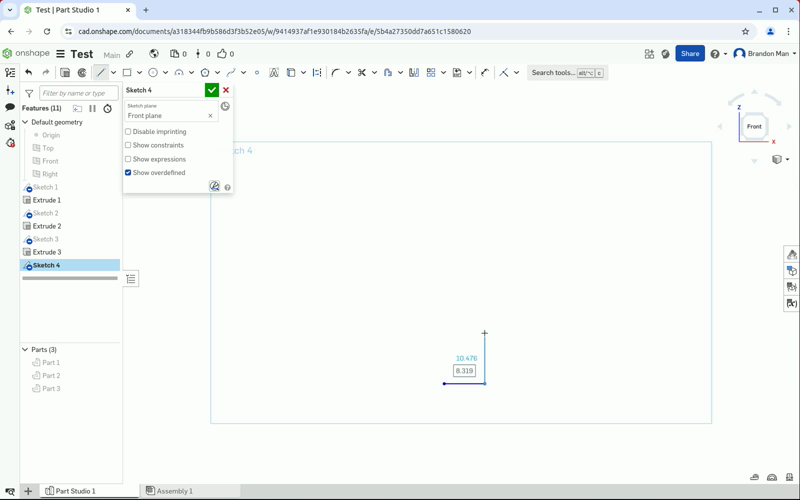
key_up(shift)
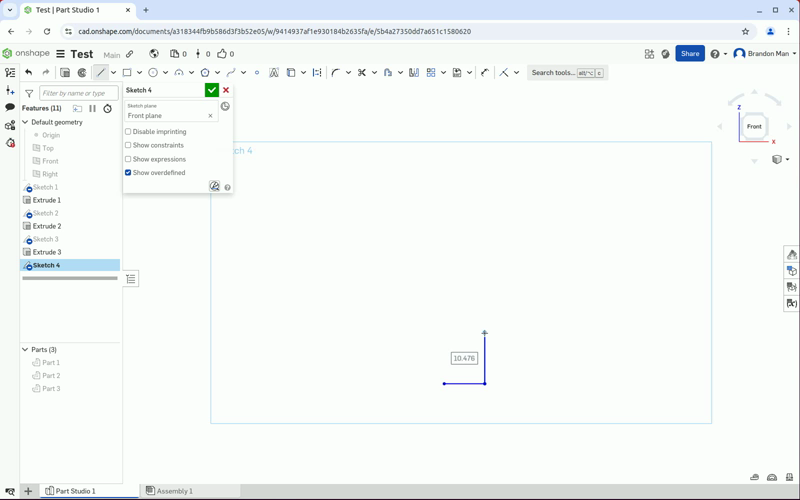
key_down(shift)
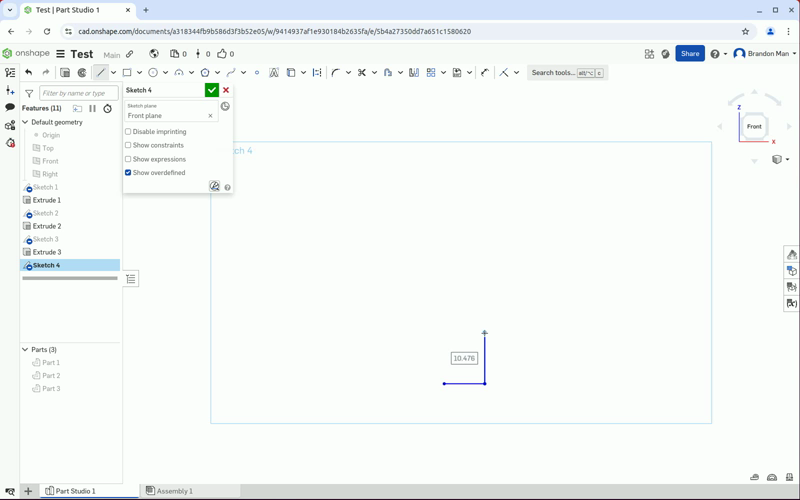
mouse_move(514, 332)
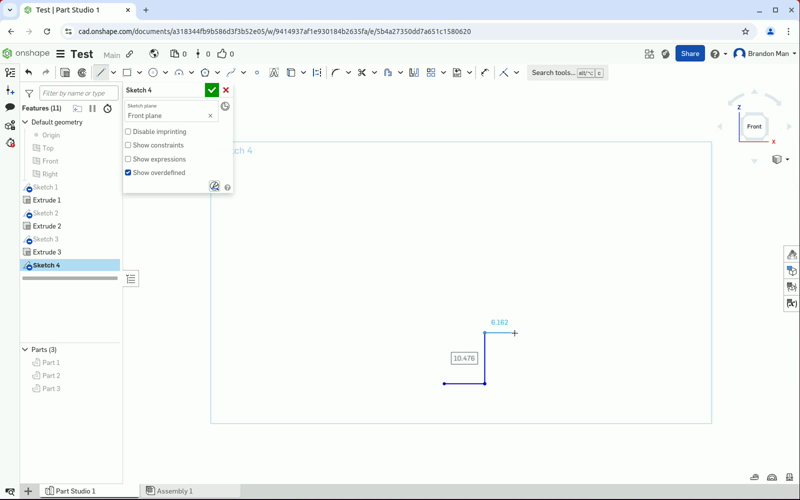
mouse_move(444, 332)
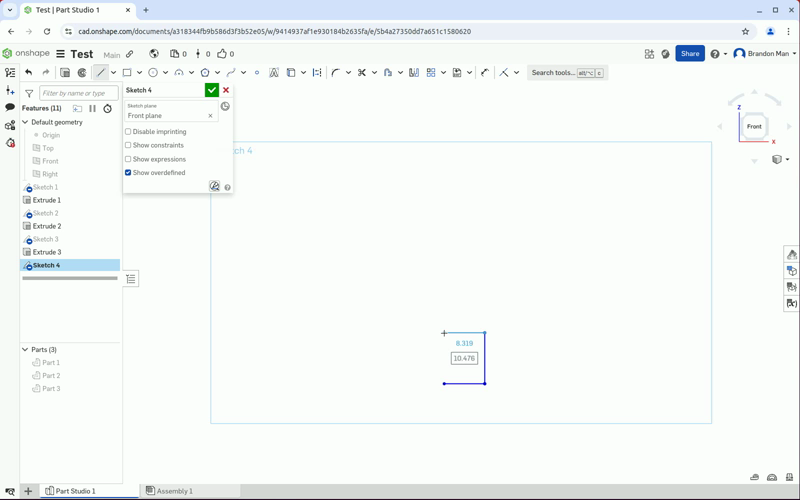
click(444, 332)
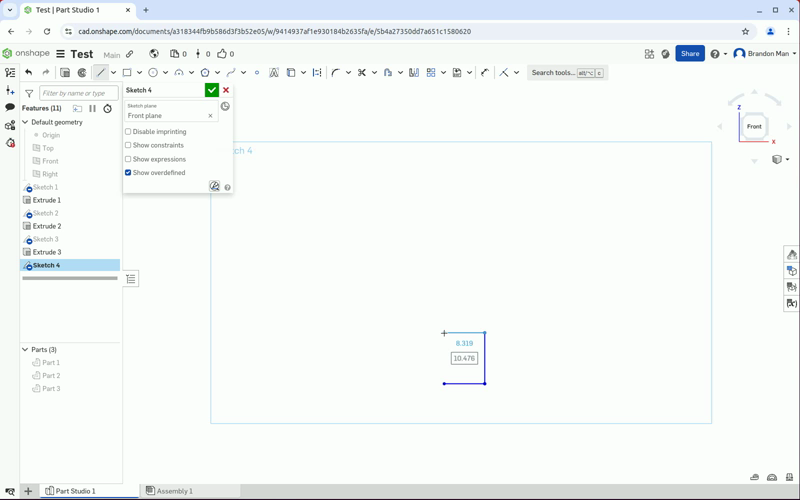
key_up(shift)
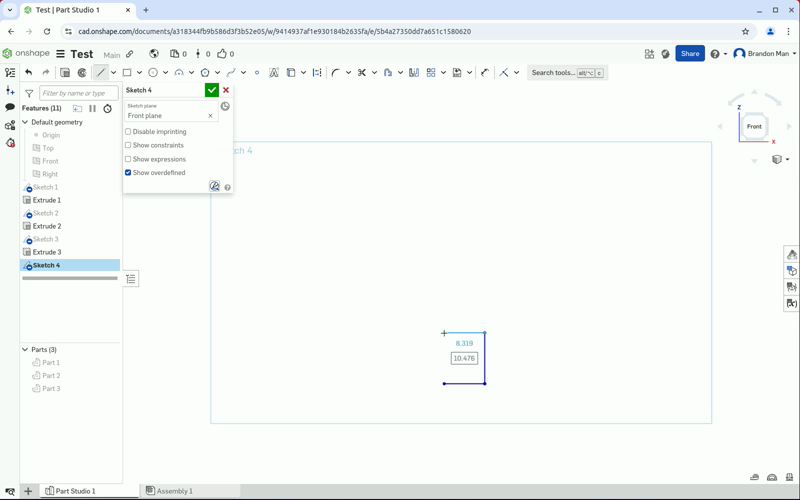
key_down(shift)
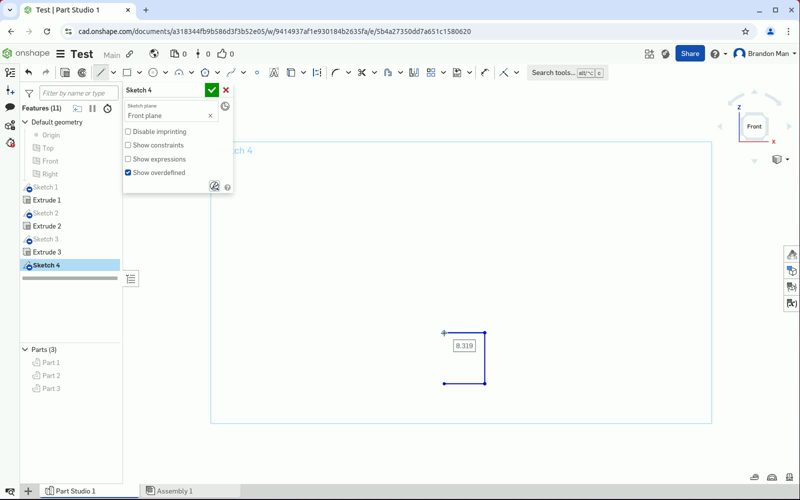
mouse_move(474, 332)
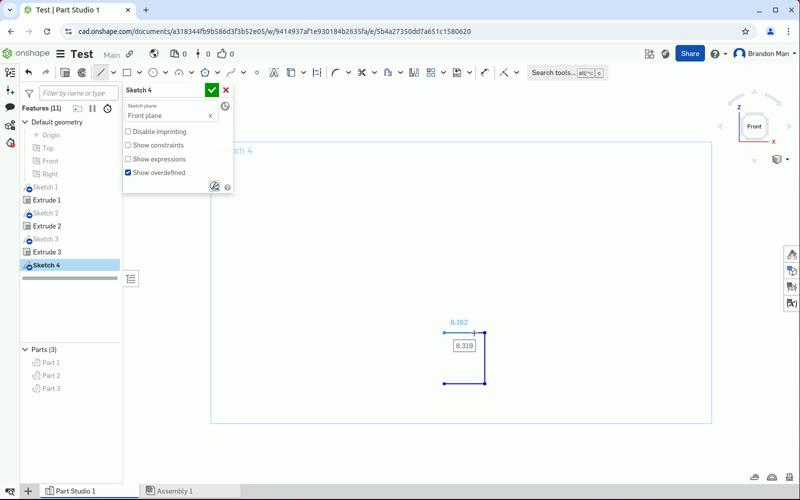
mouse_move(444, 338)
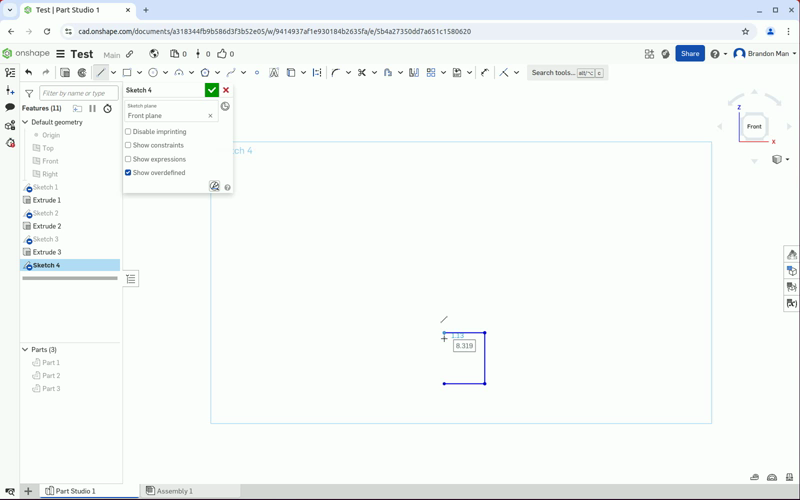
scroll(6)
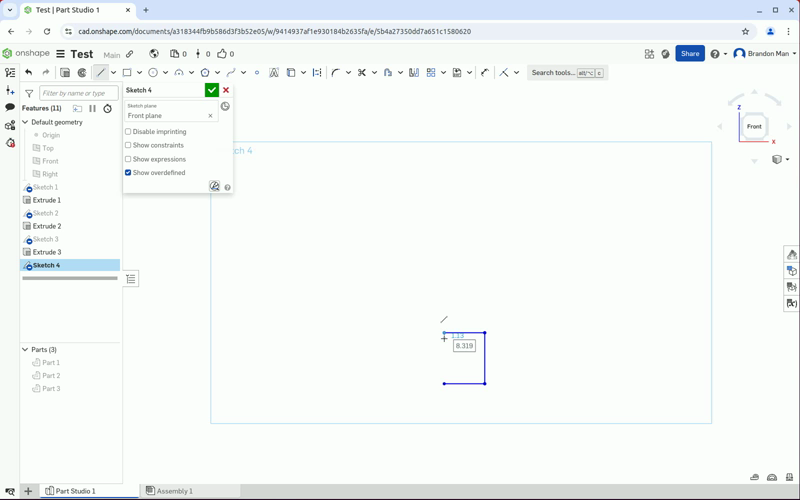
scroll(6)
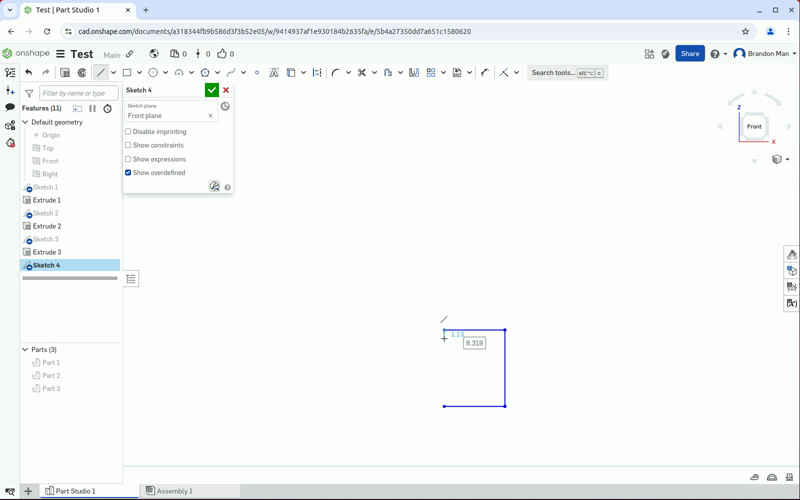
scroll(6)
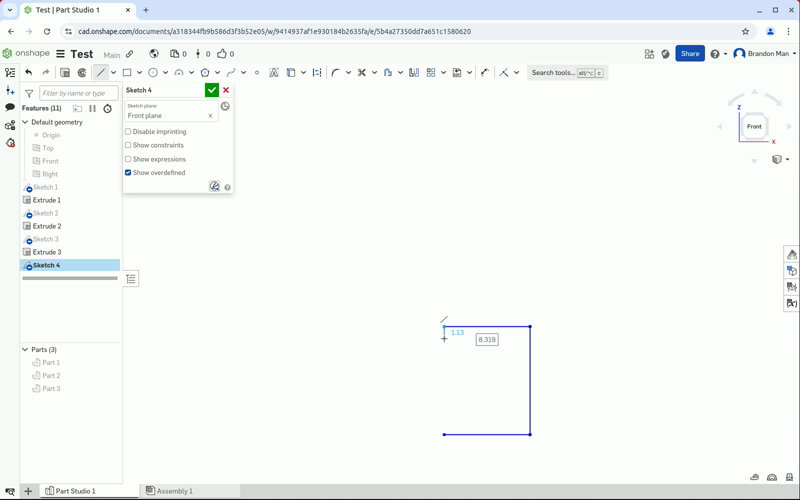
scroll(6)
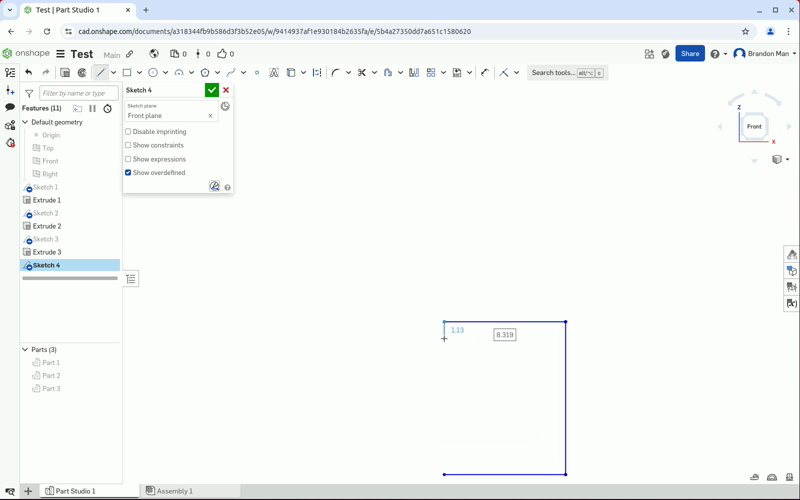
scroll(6)
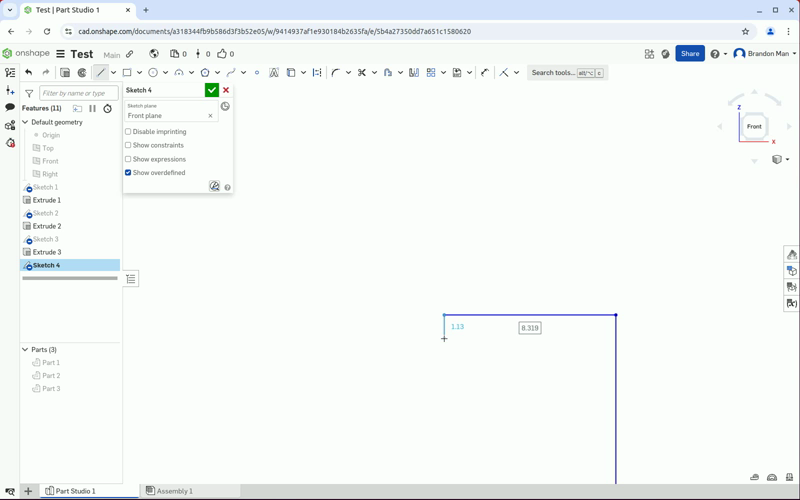
scroll(6)
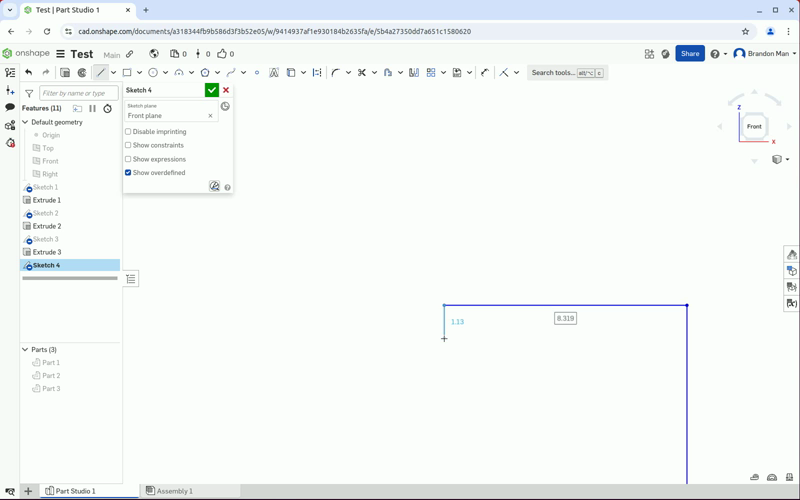
scroll(6)
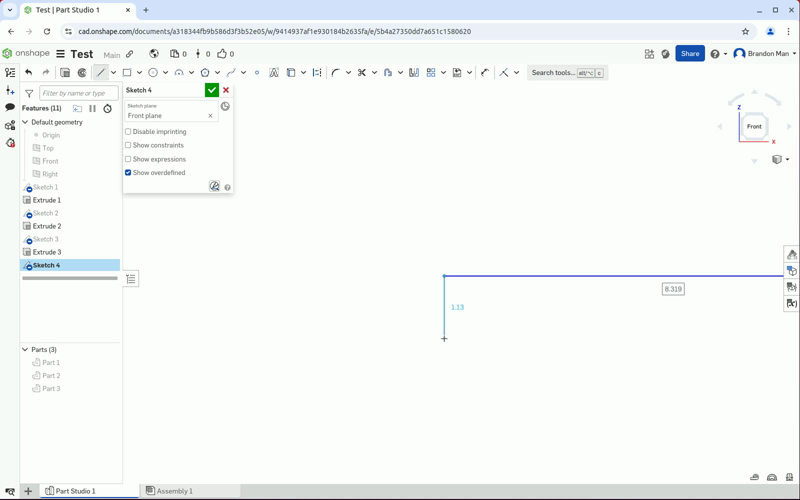
click(444, 338)
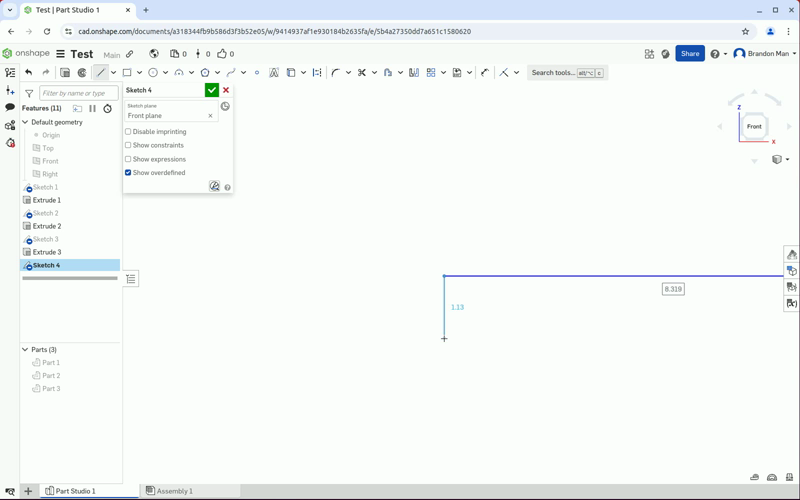
scroll(-6)
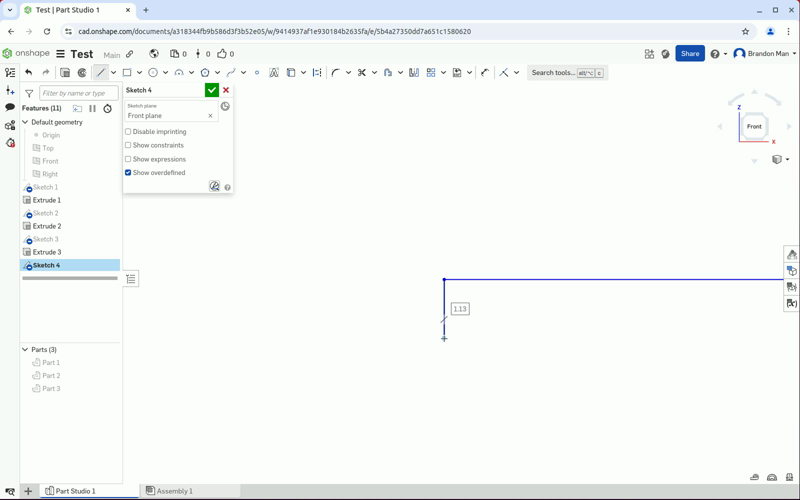
scroll(-6)
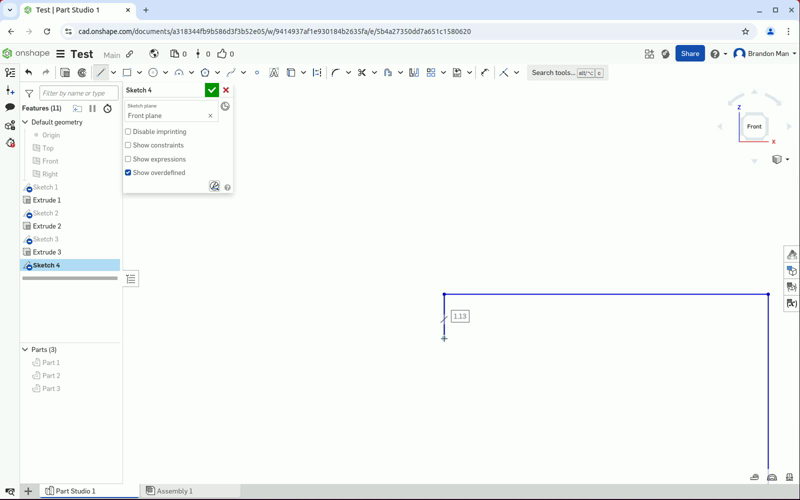
scroll(-6)
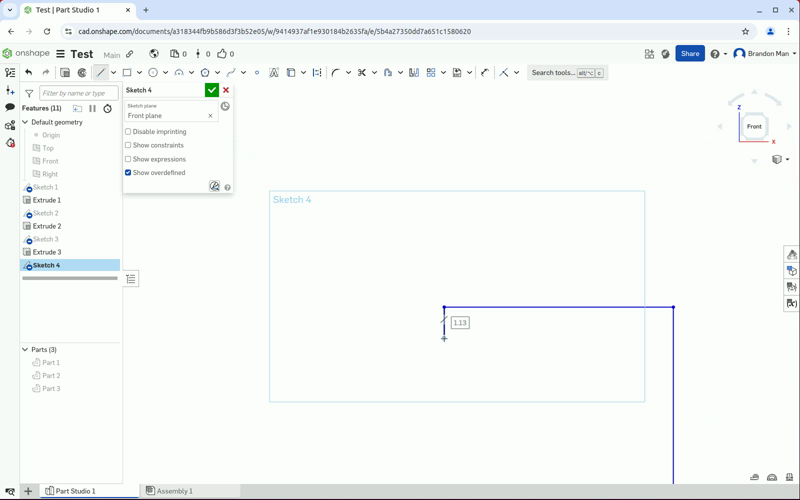
scroll(-6)
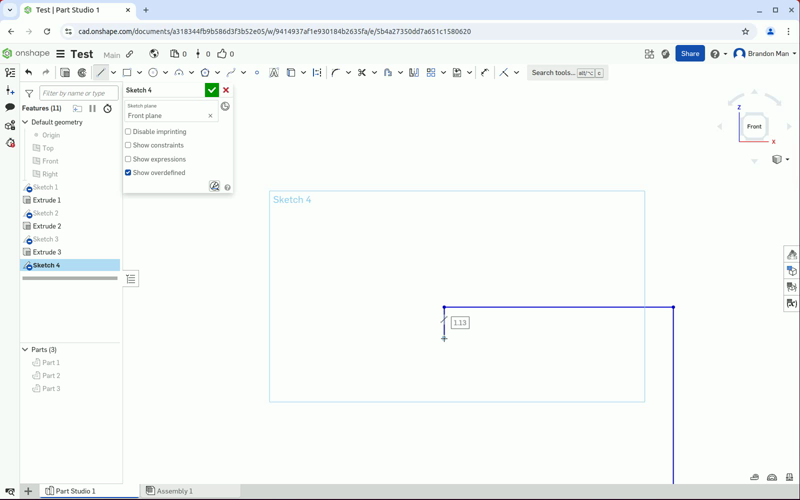
scroll(-6)
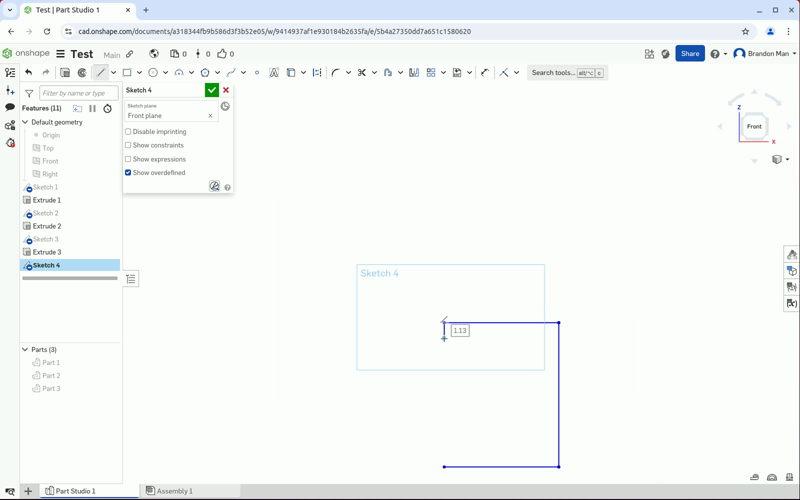
scroll(-6)
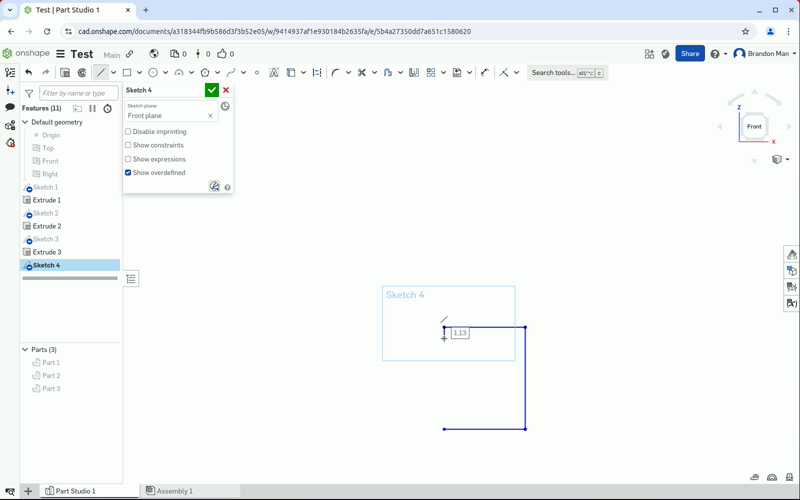
scroll(-6)
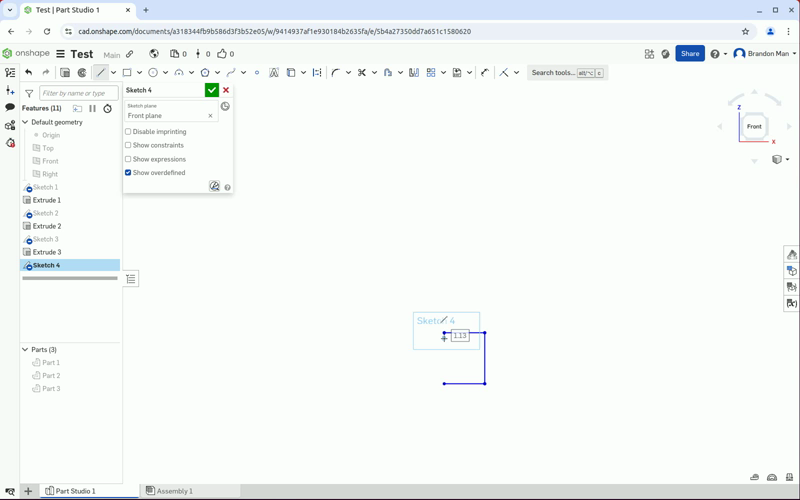
key_up(shift)
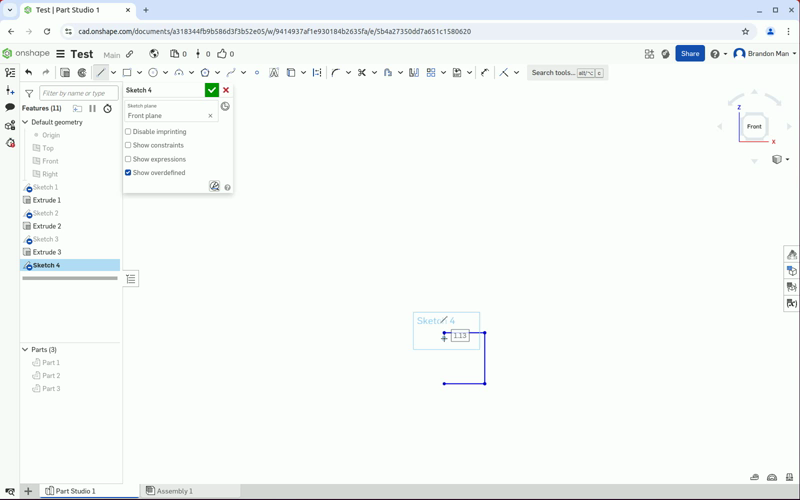
key_down(shift)
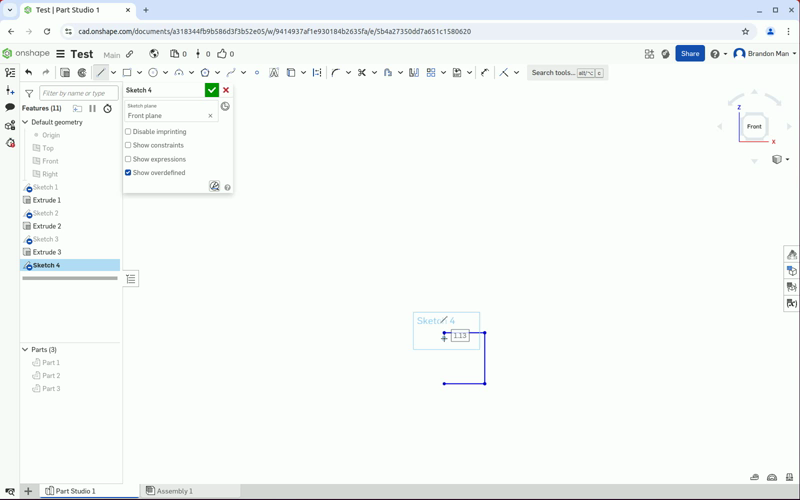
mouse_move(474, 338)
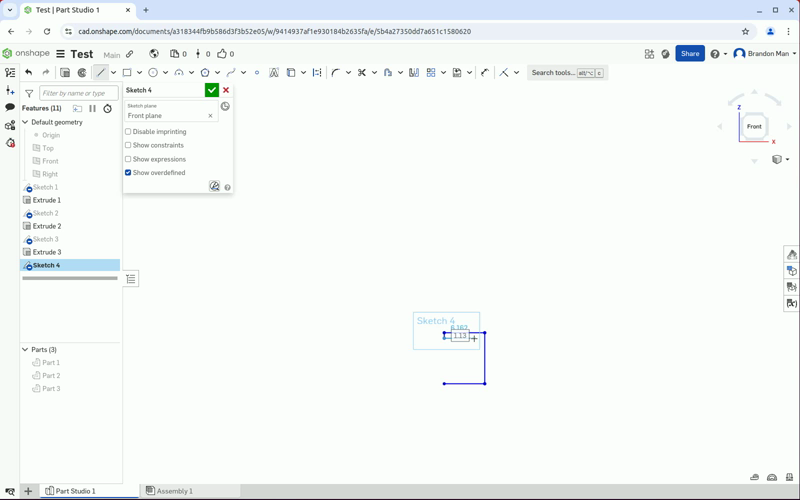
mouse_move(461, 338)
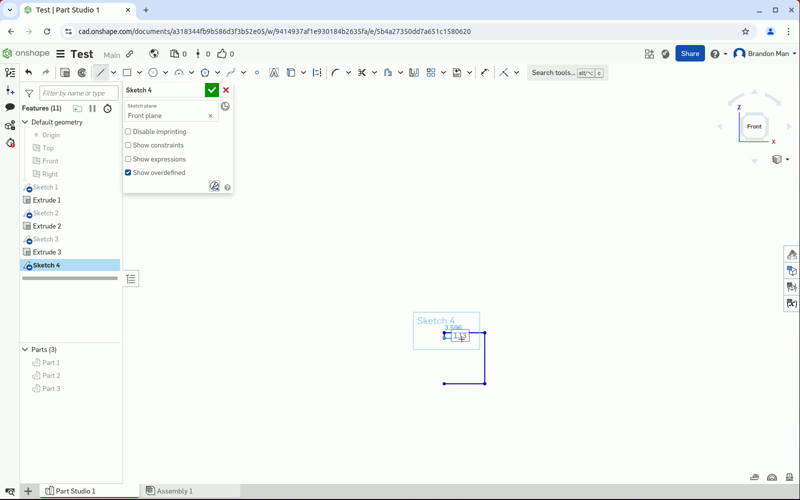
click(461, 338)
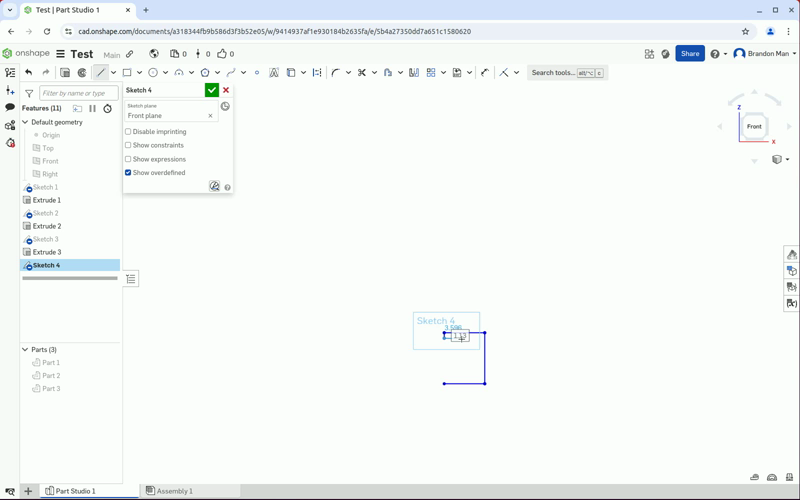
key_up(shift)
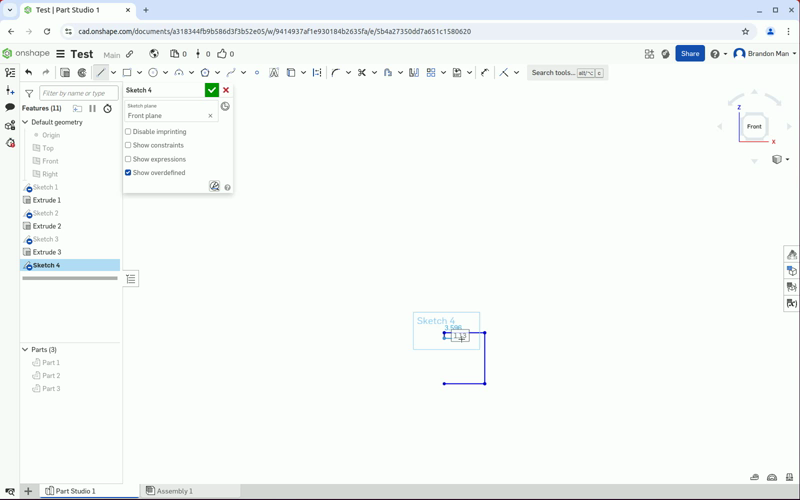
key_down(shift)
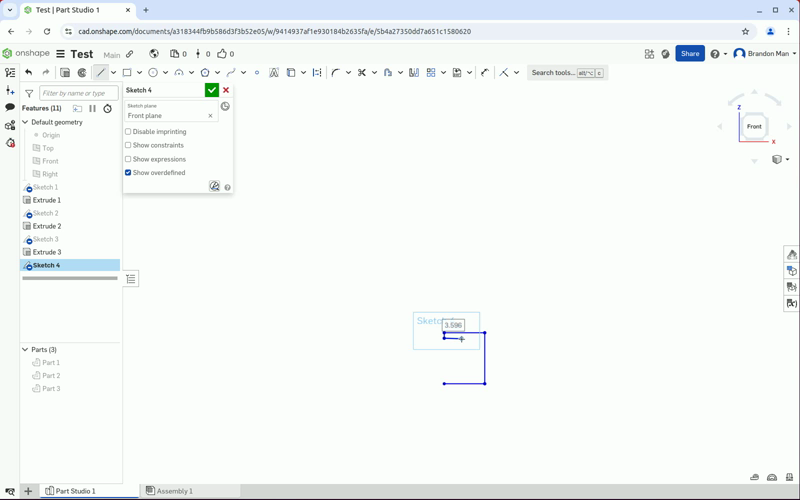
mouse_move(491, 338)
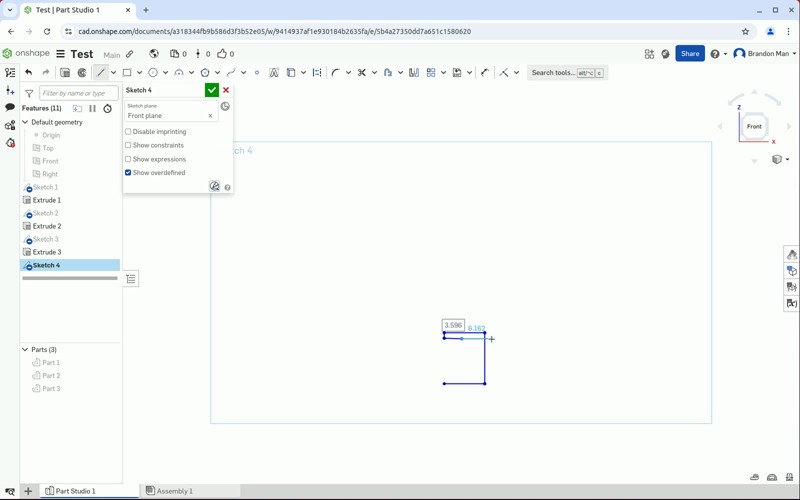
mouse_move(477, 339)
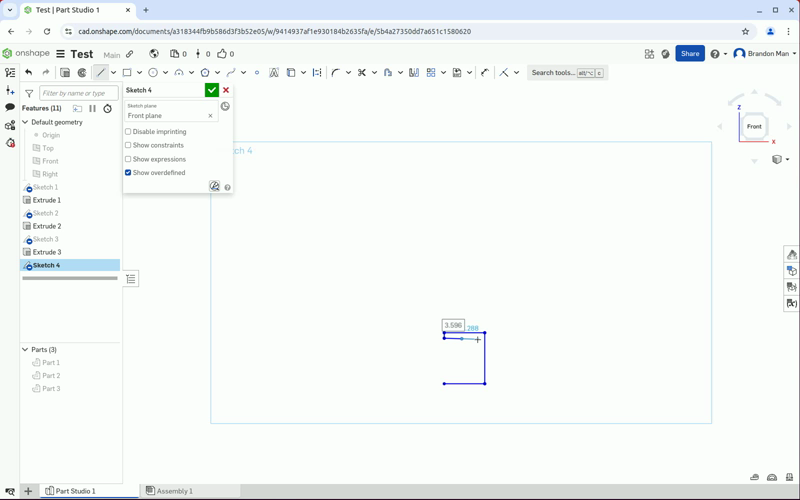
click(477, 339)
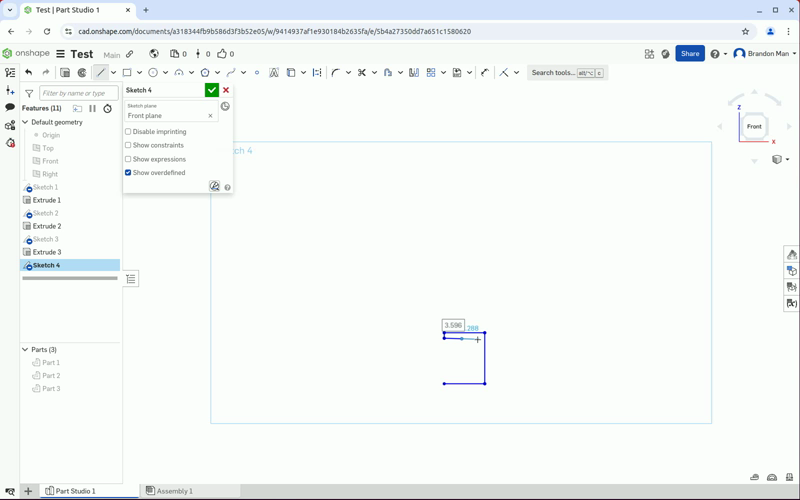
key_up(shift)
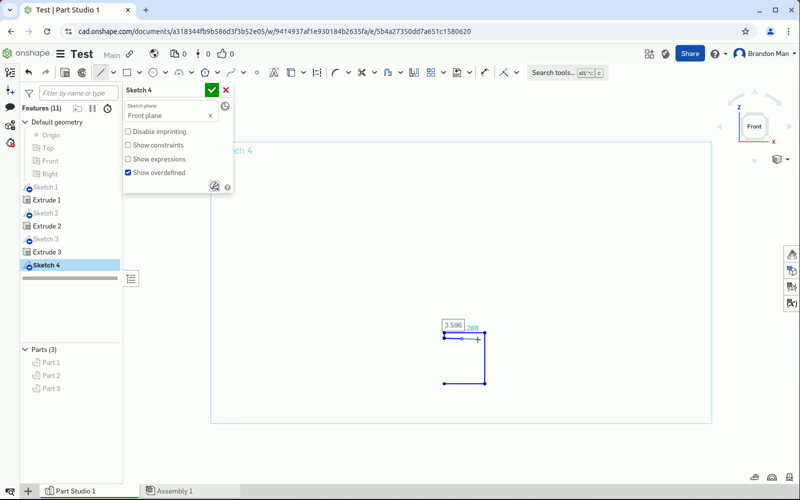
key_down(shift)
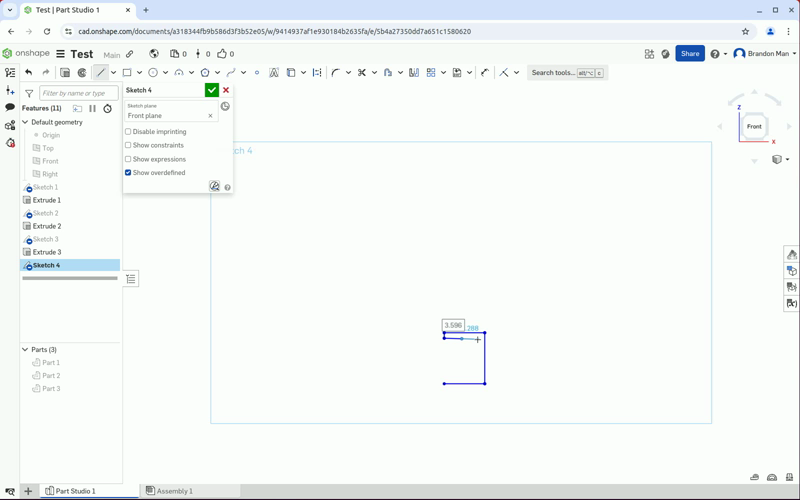
mouse_move(507, 339)
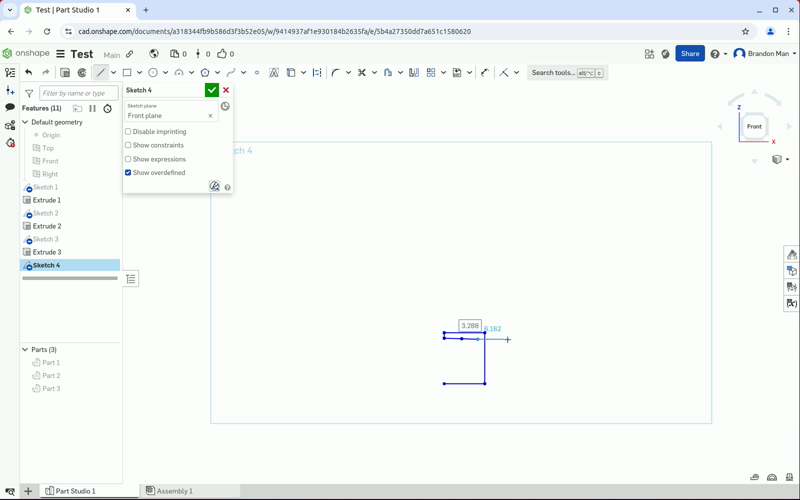
mouse_move(477, 347)
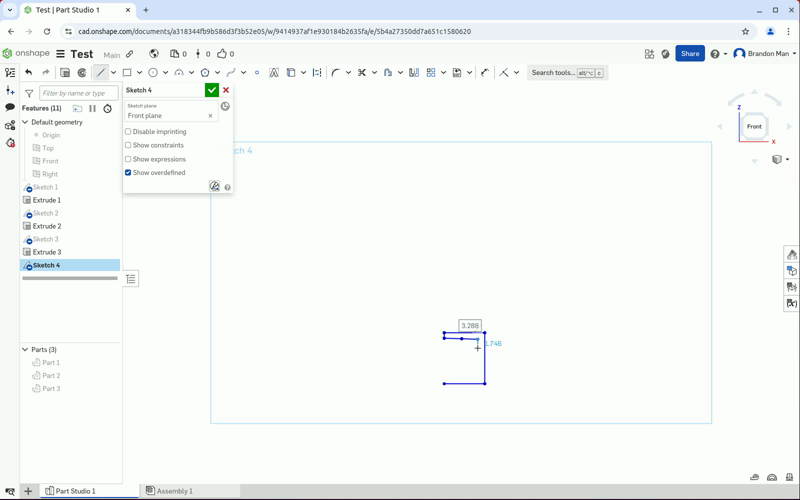
click(477, 347)
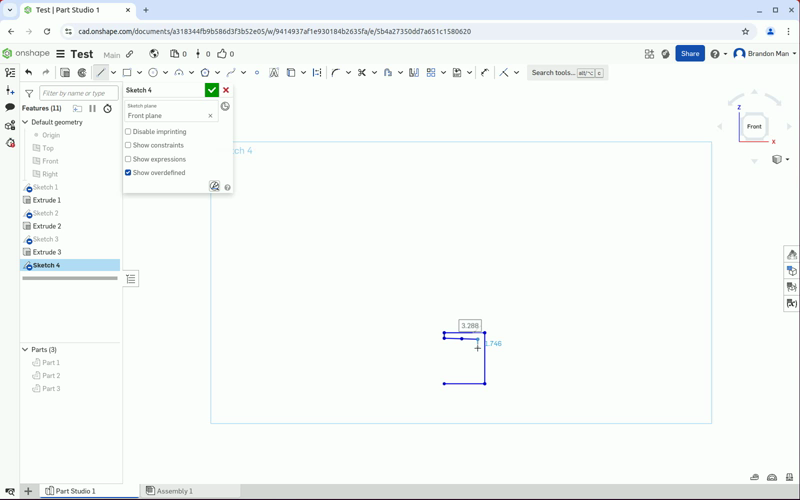
key_up(shift)
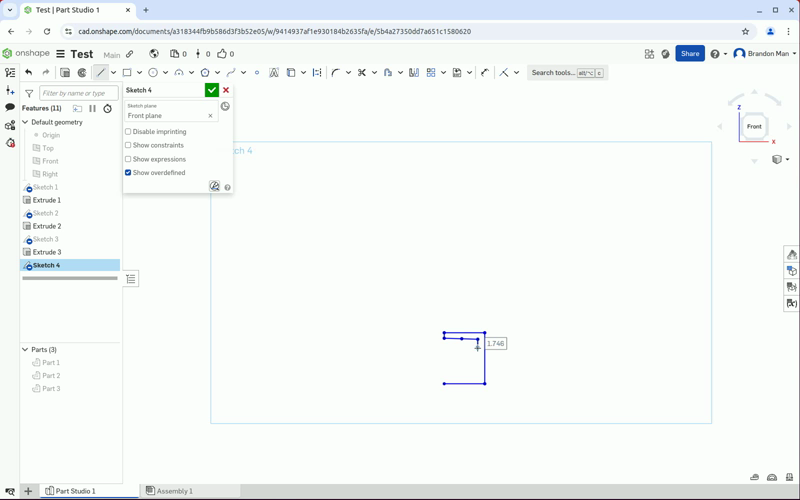
key_down(shift)
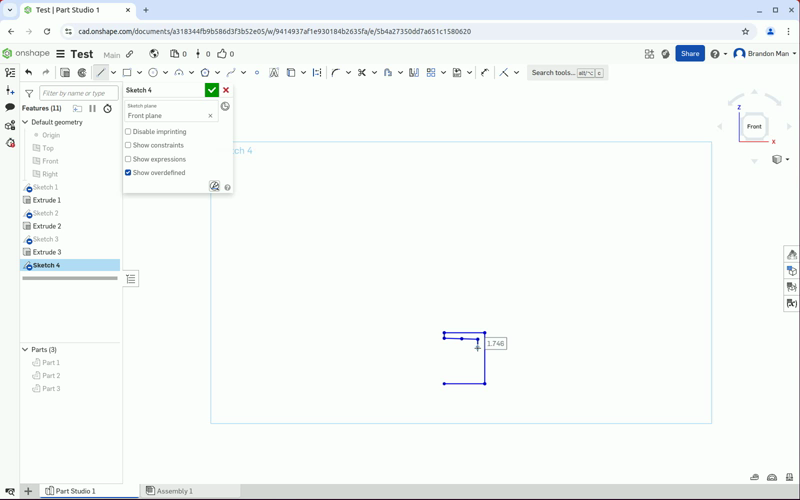
mouse_move(507, 347)
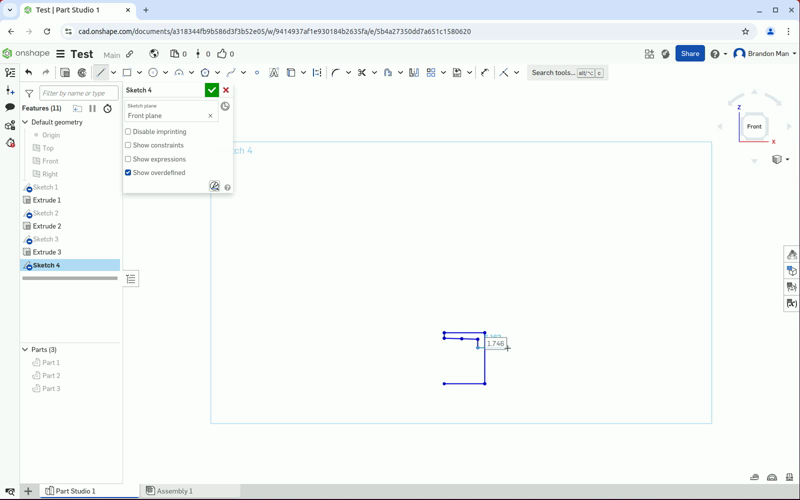
mouse_move(477, 370)
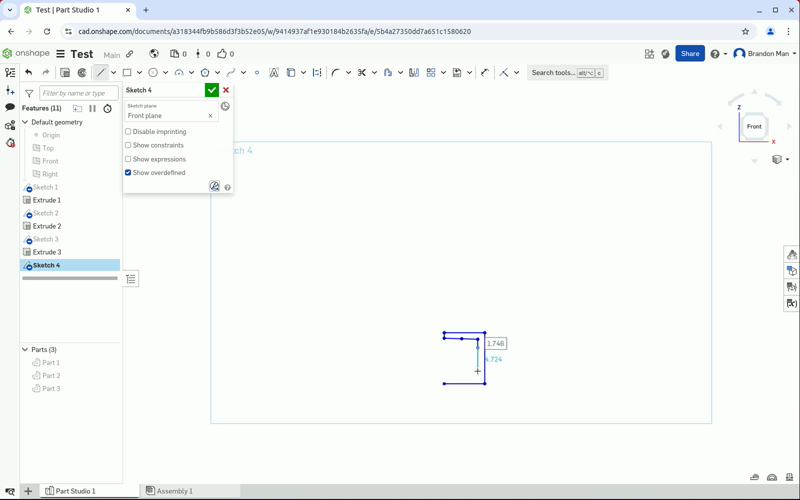
click(477, 370)
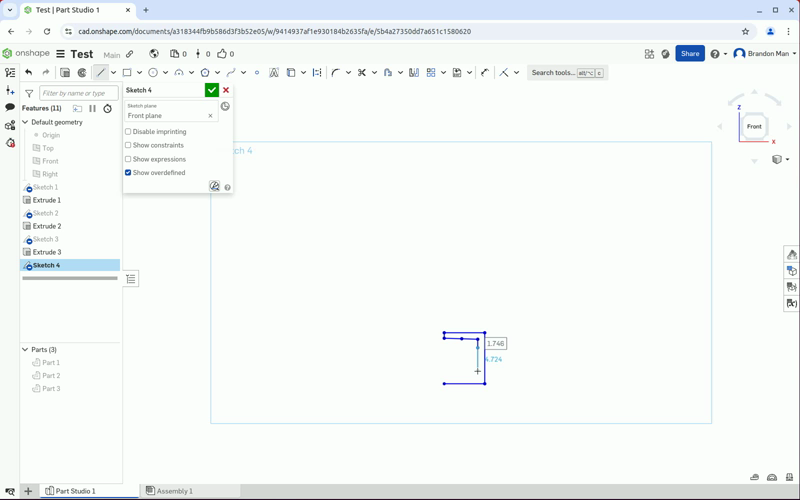
key_up(shift)
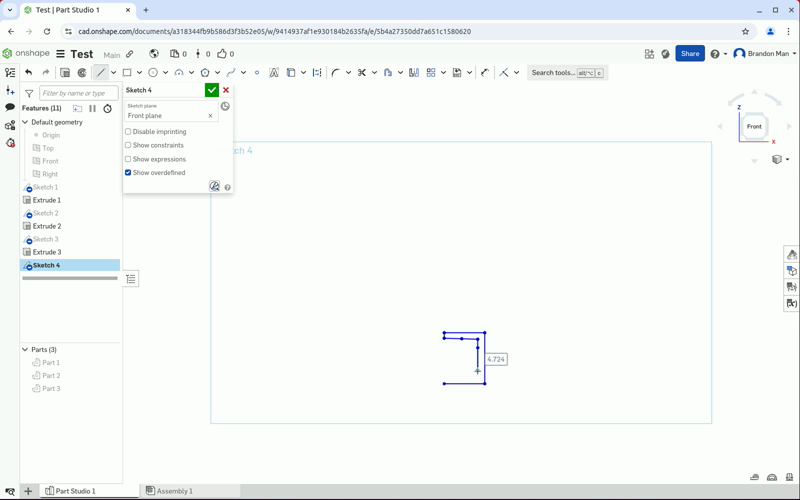
key_down(shift)
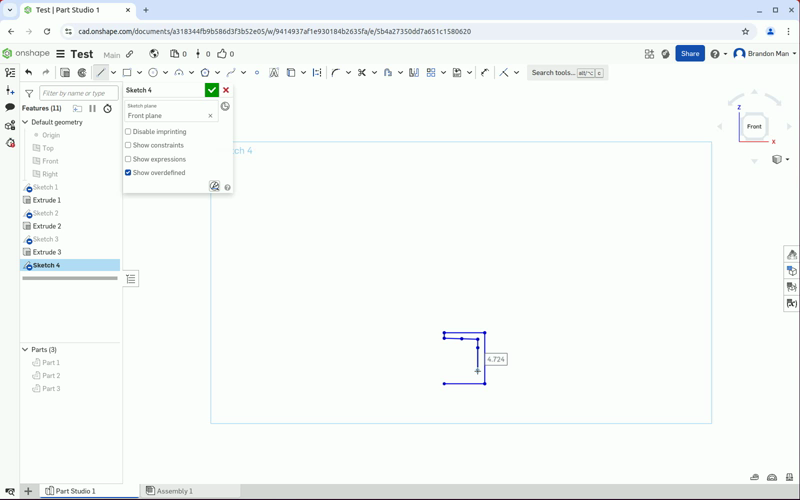
mouse_move(507, 370)
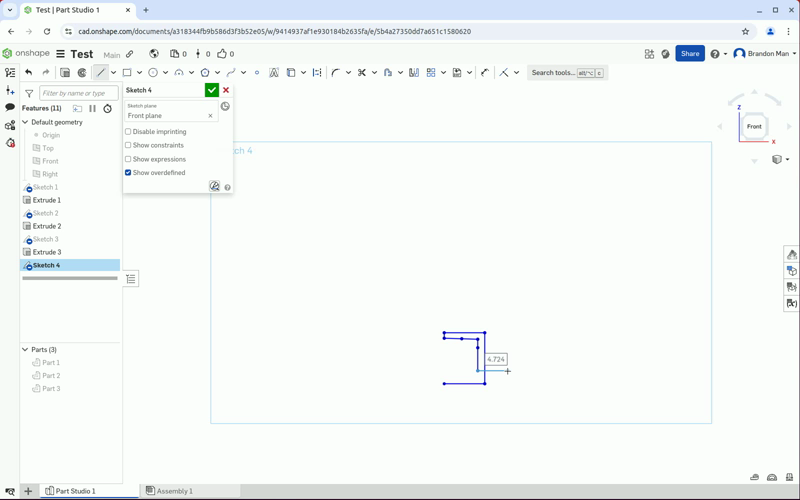
mouse_move(477, 379)
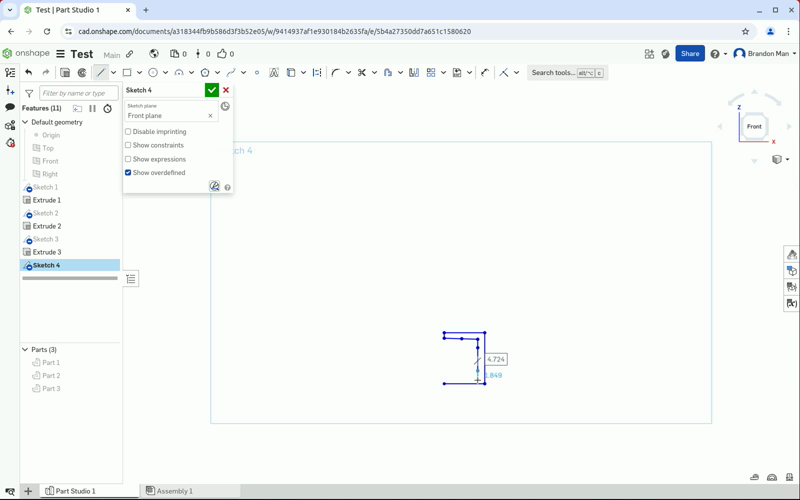
click(477, 379)
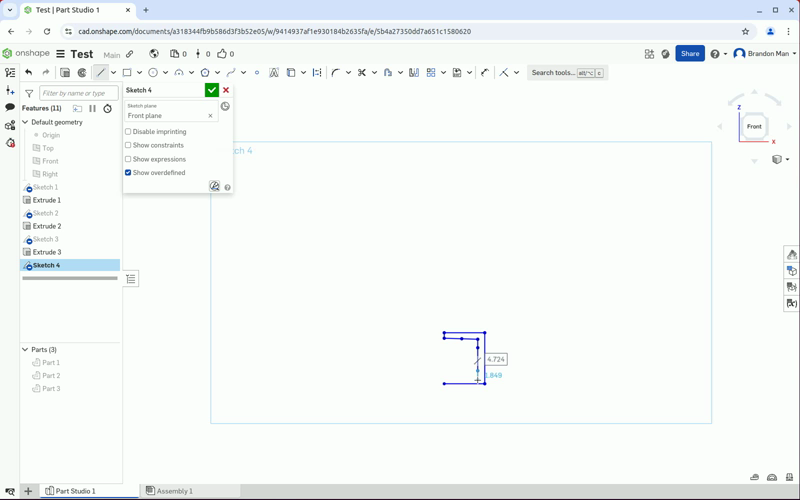
key_up(shift)
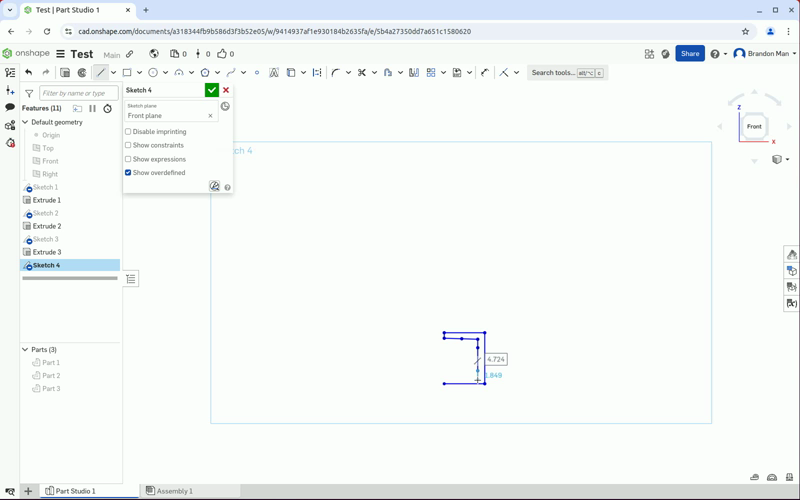
key_down(shift)
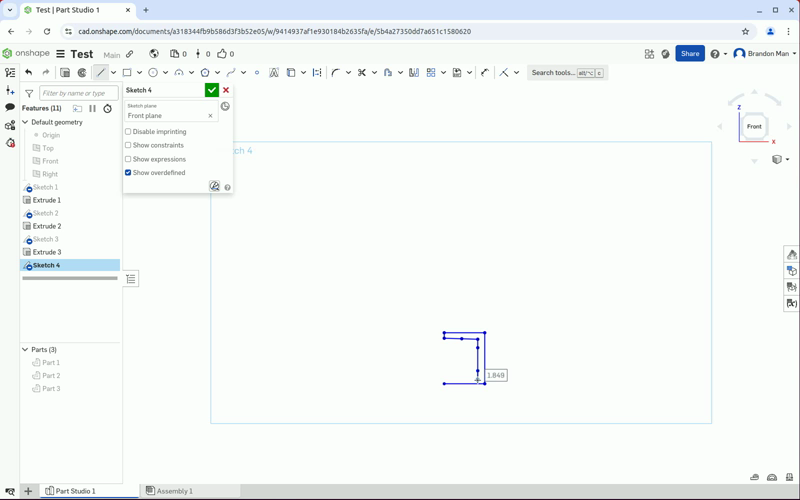
mouse_move(507, 379)
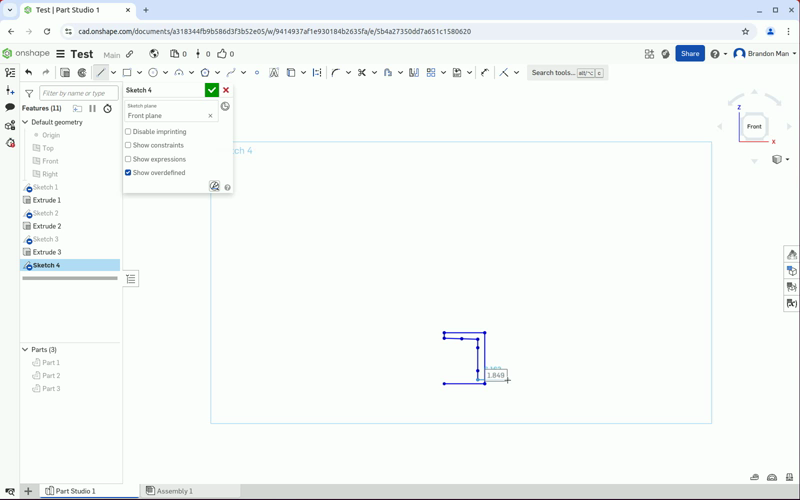
mouse_move(460, 379)
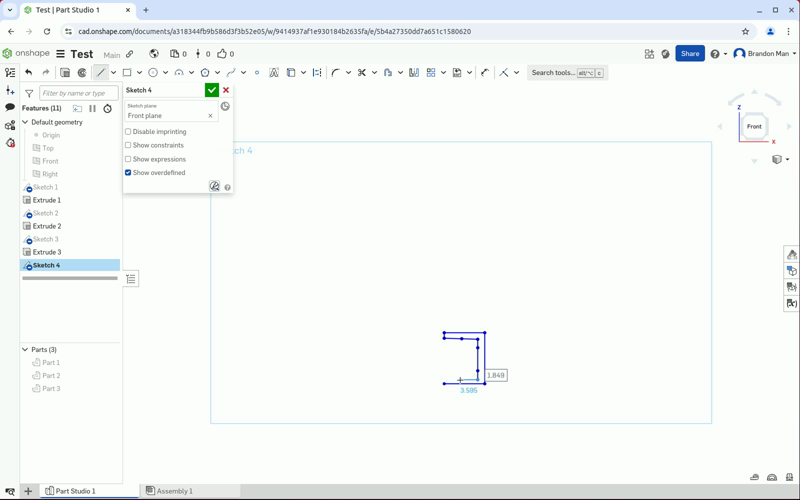
click(460, 379)
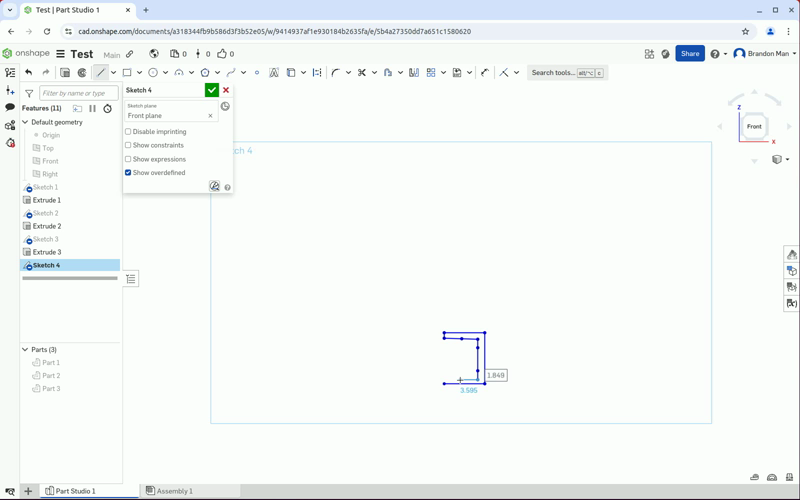
key_up(shift)
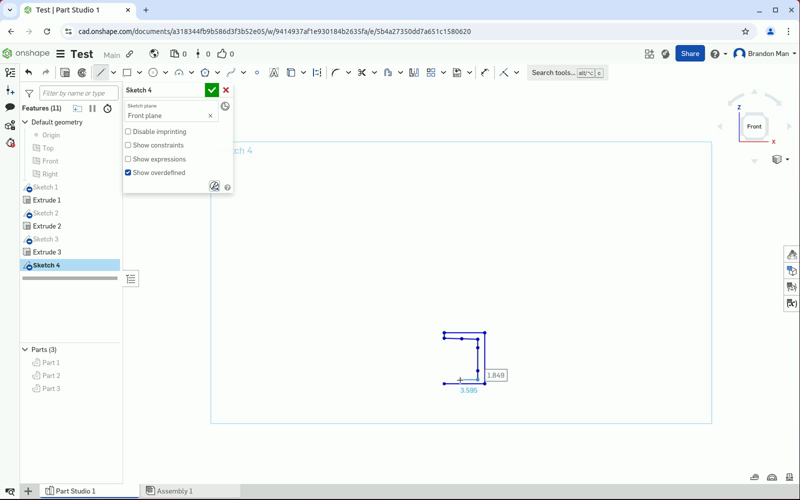
key_down(shift)
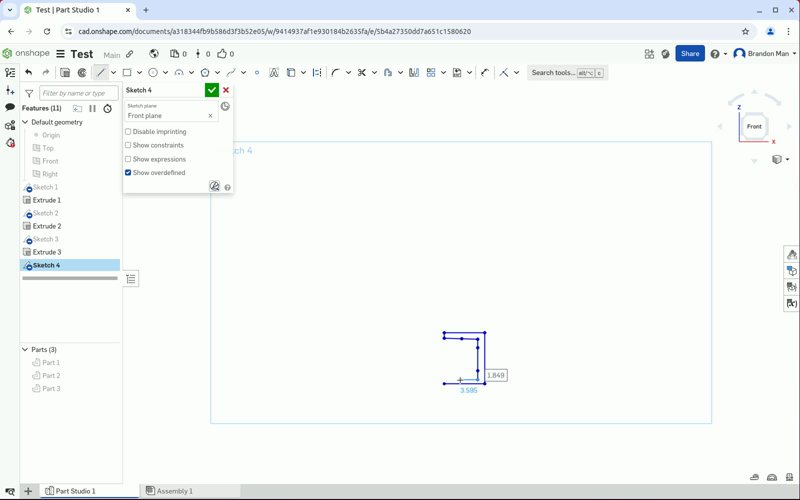
mouse_move(490, 379)
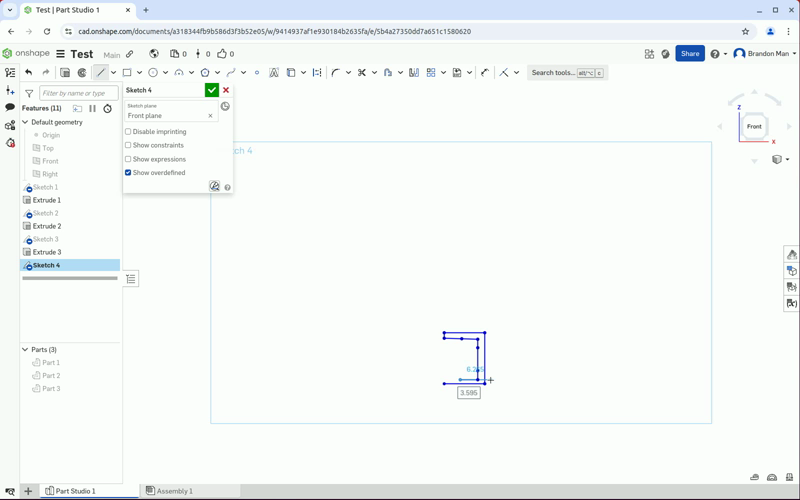
mouse_move(444, 378)
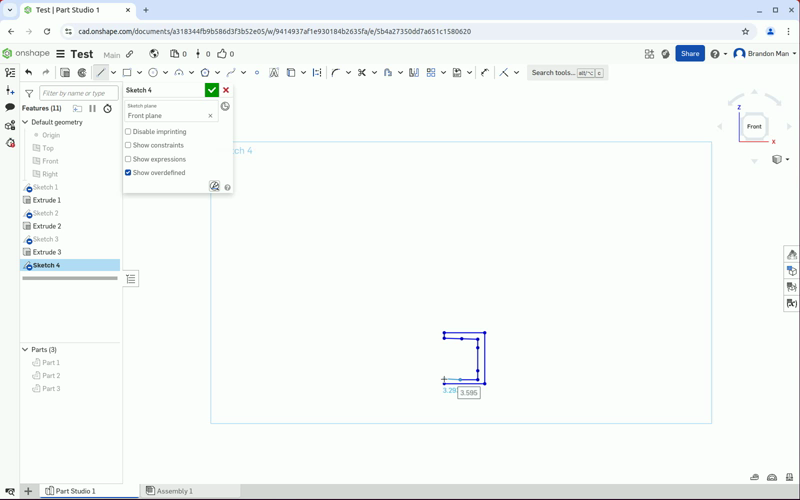
click(444, 378)
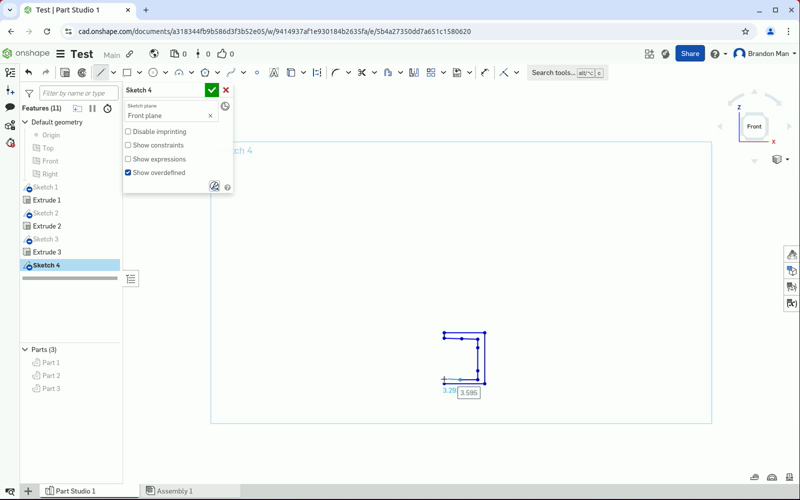
key_up(shift)
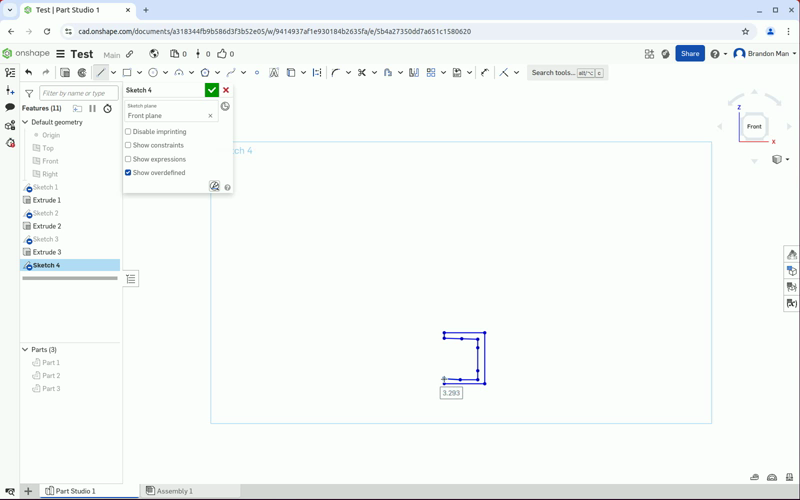
mouse_move(474, 378)
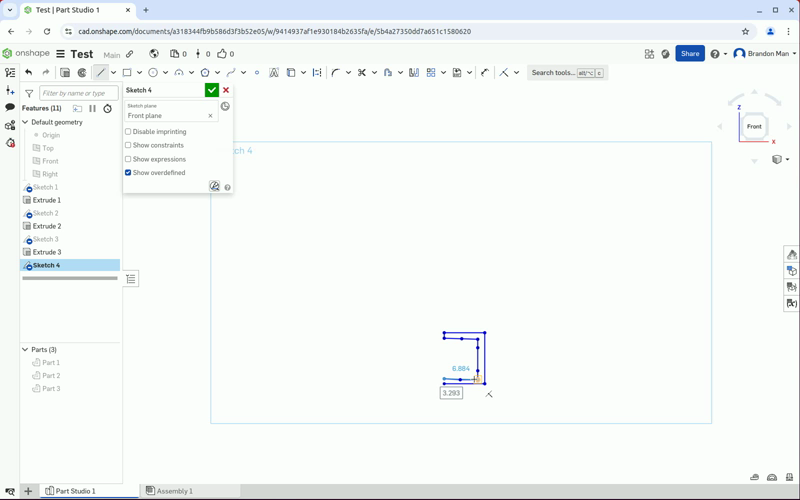
key_down(shift)
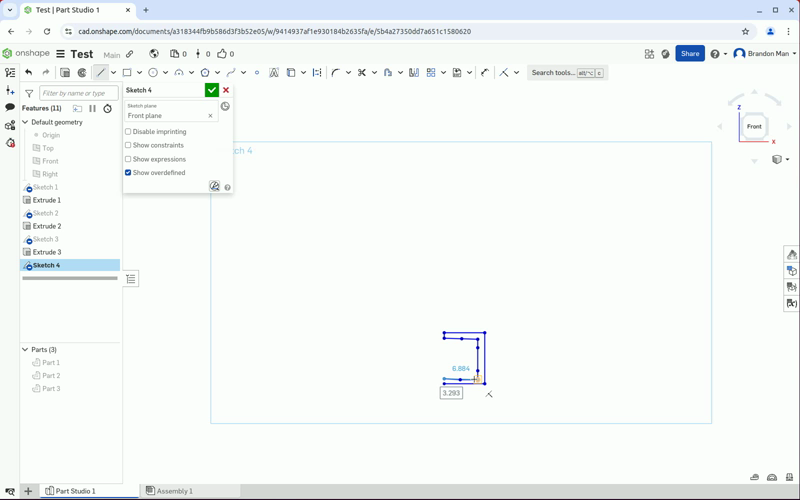
mouse_move(444, 383)
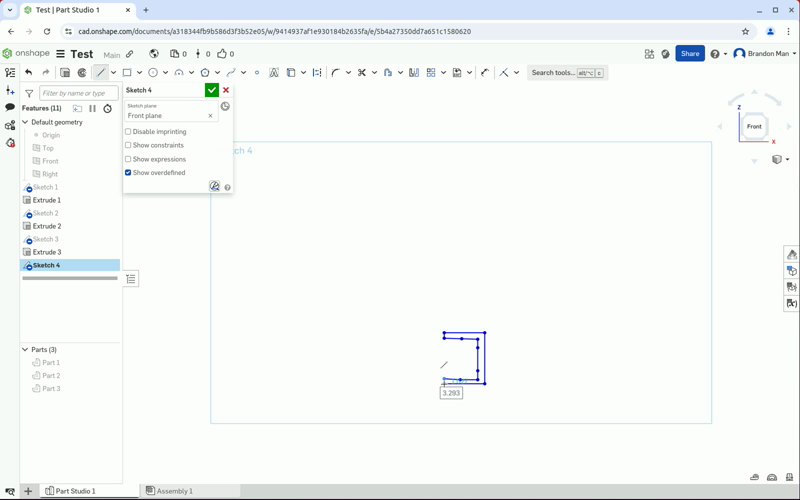
scroll(6)
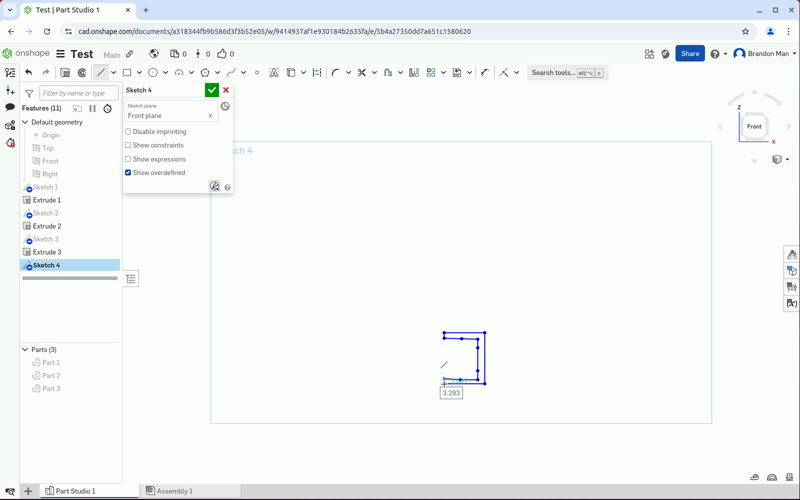
scroll(6)
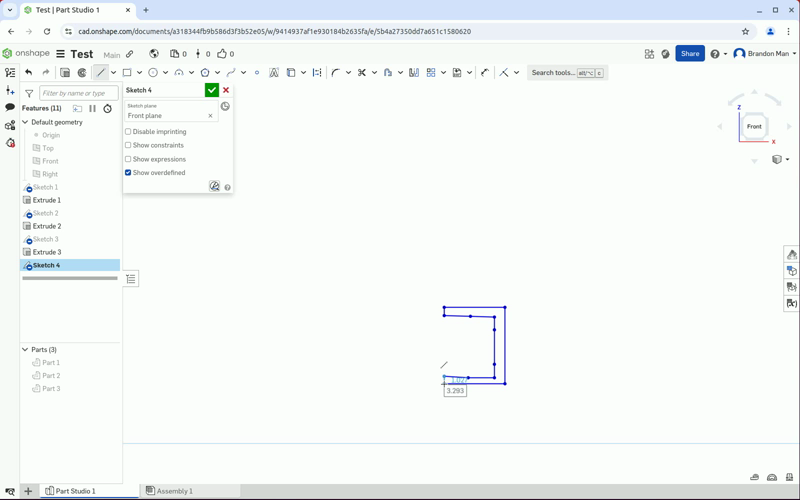
scroll(6)
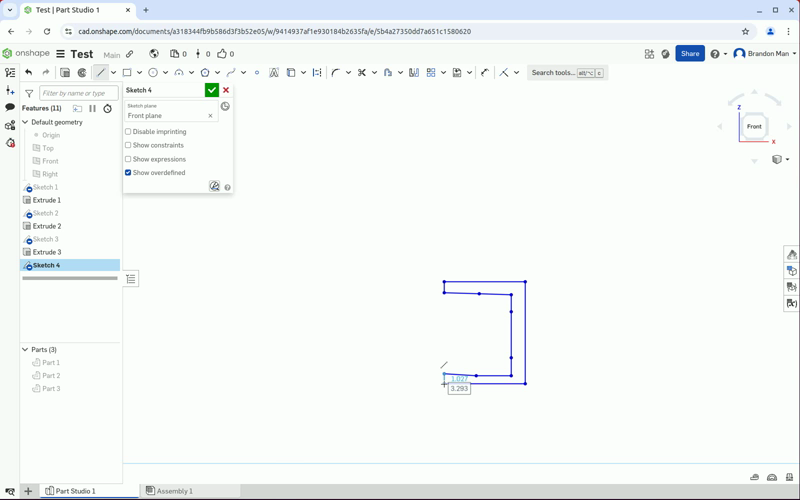
scroll(6)
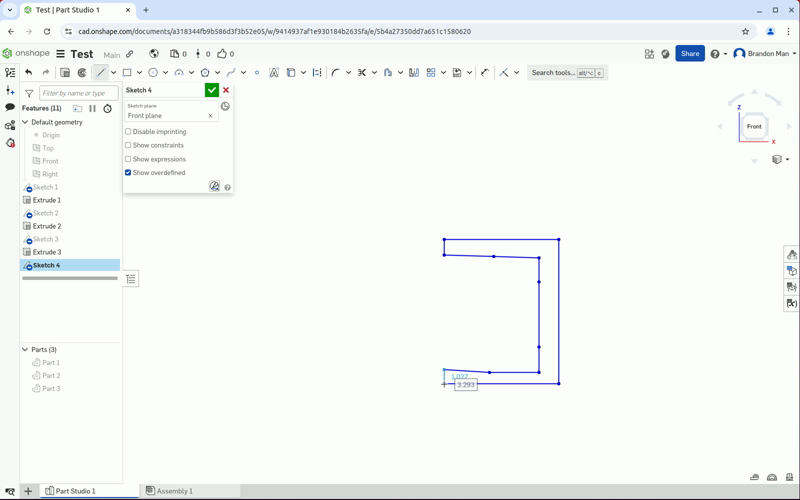
scroll(6)
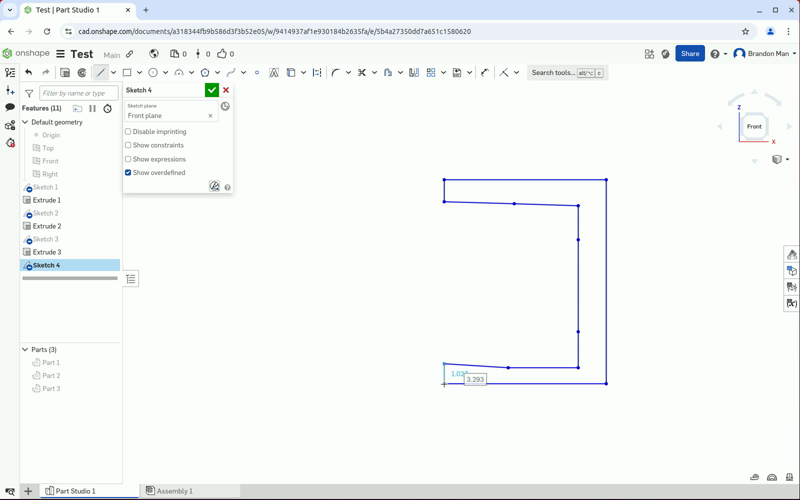
scroll(6)
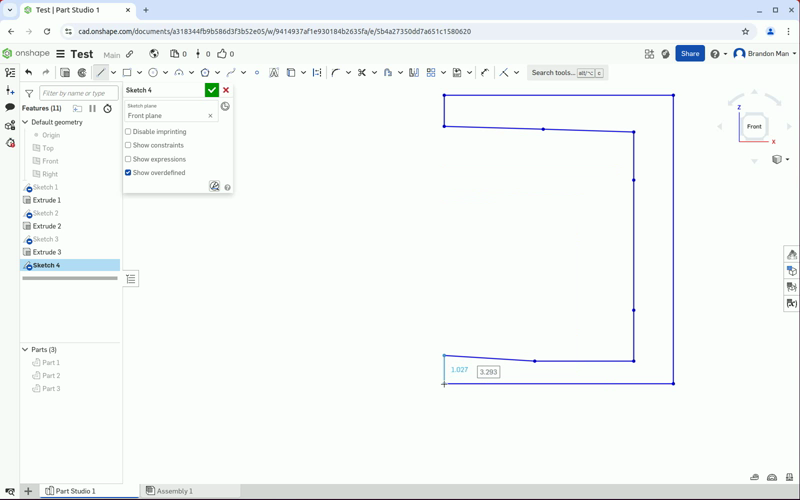
scroll(6)
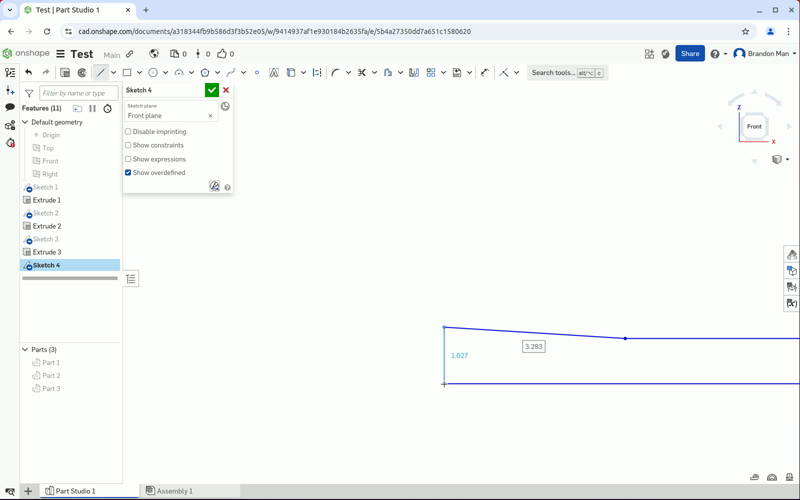
key_up(shift)
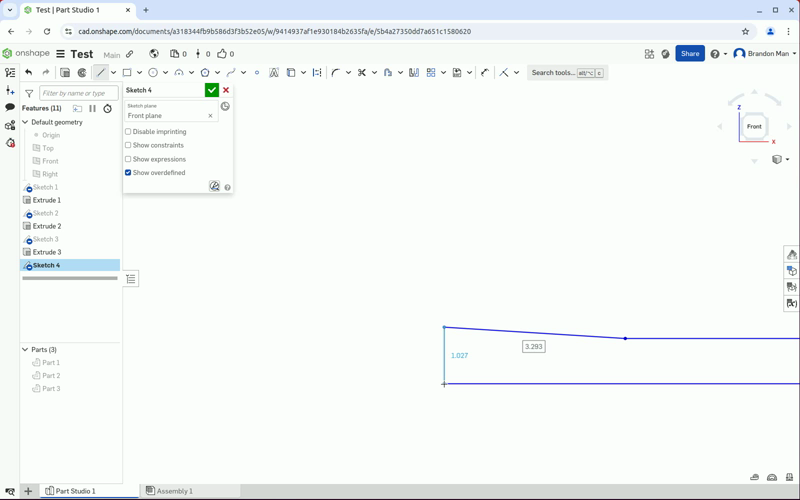
click(444, 383)
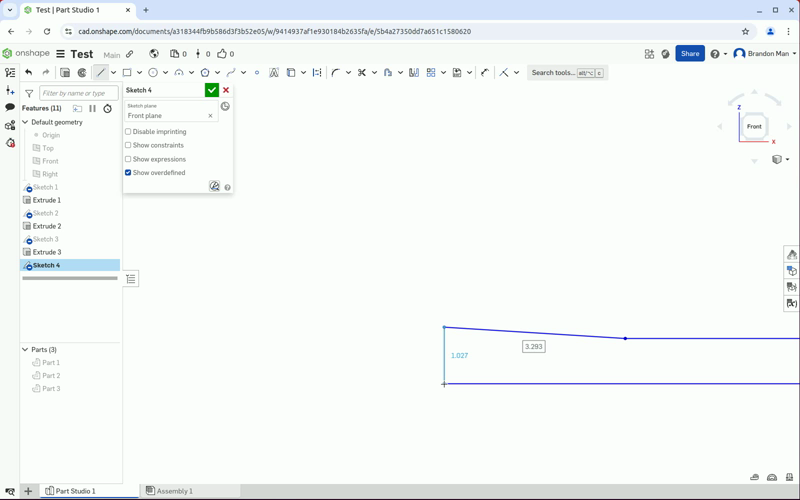
scroll(-6)
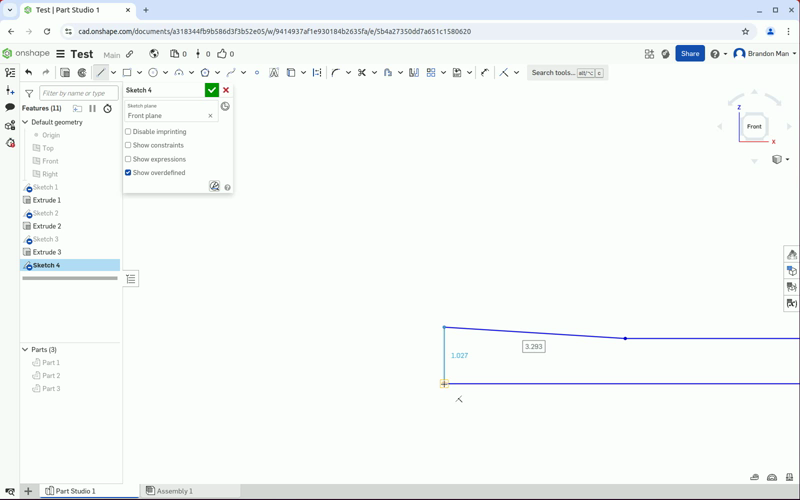
scroll(-6)
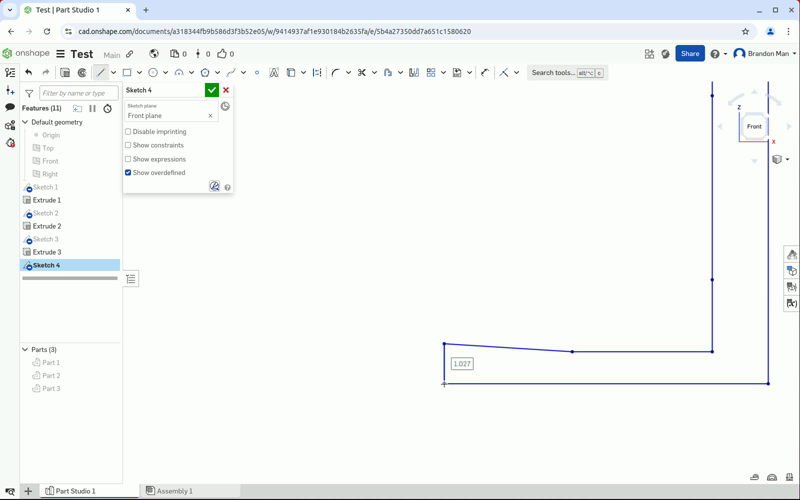
scroll(-6)
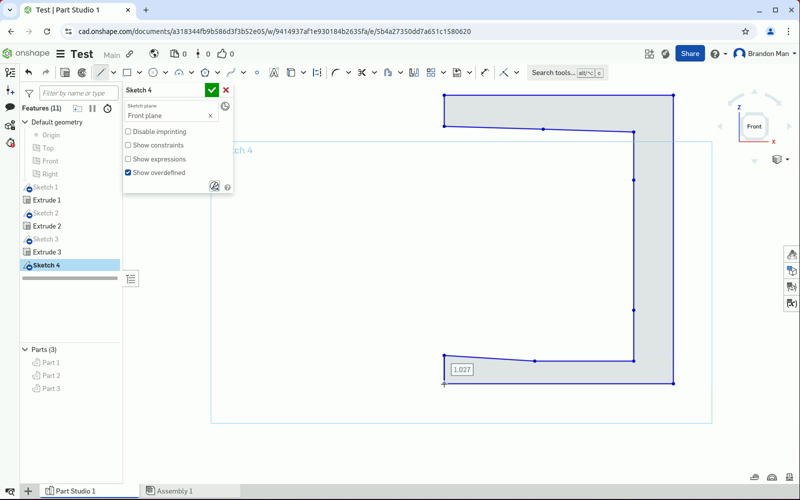
scroll(-6)
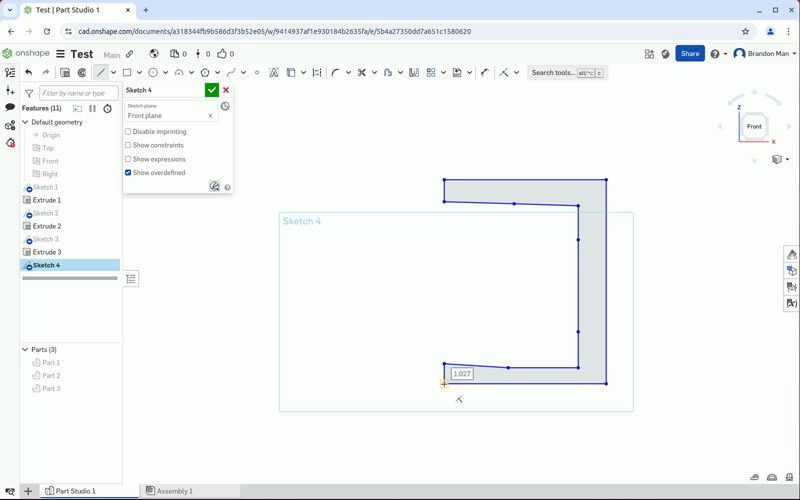
scroll(-6)
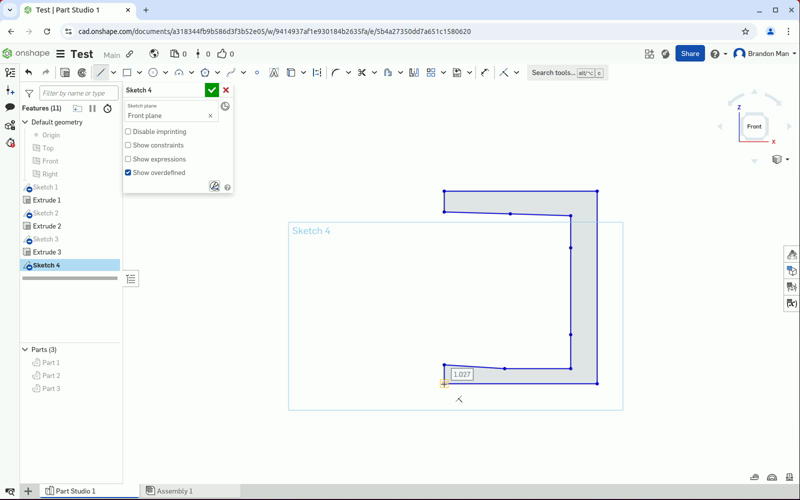
scroll(-6)
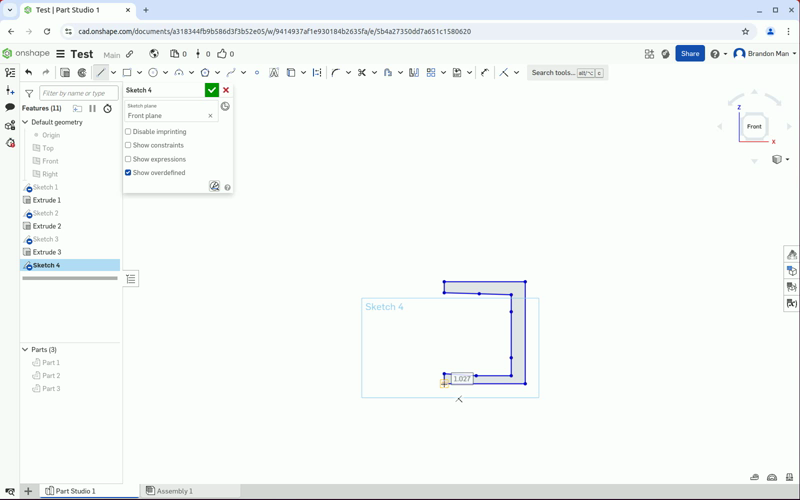
scroll(-6)
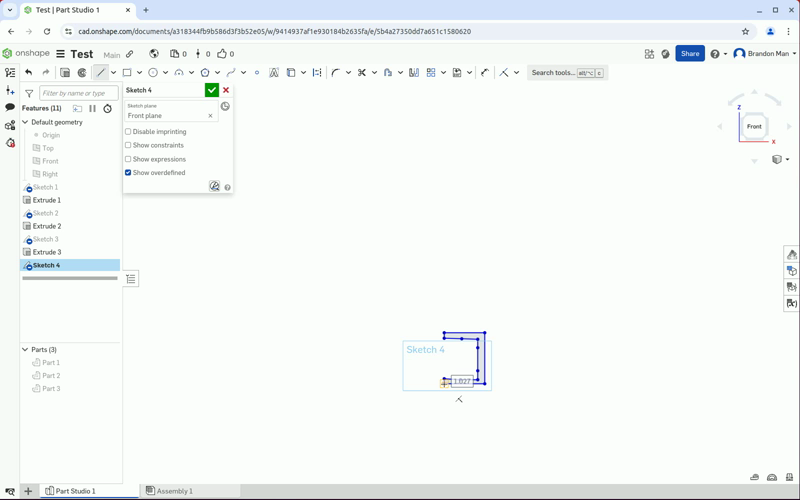
key(esc)
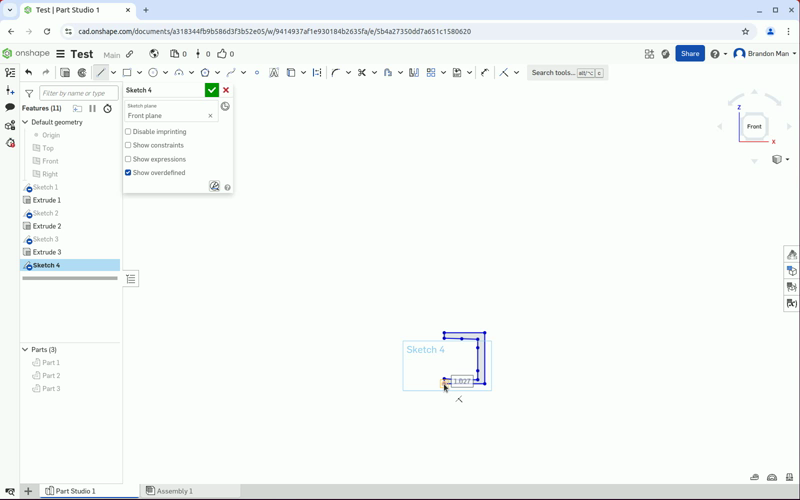
mouse_move(472, 336)
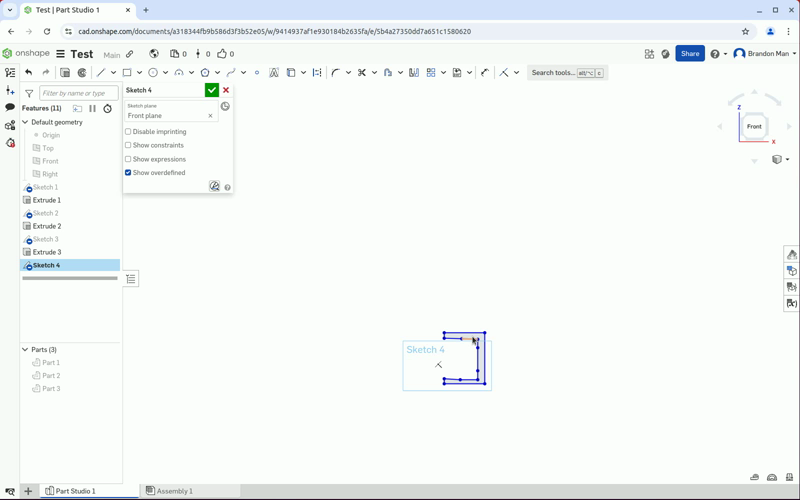
scroll(6)
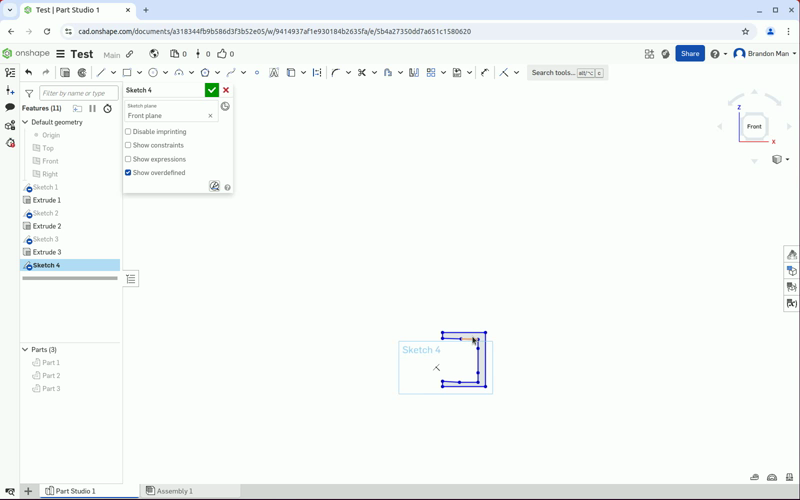
scroll(6)
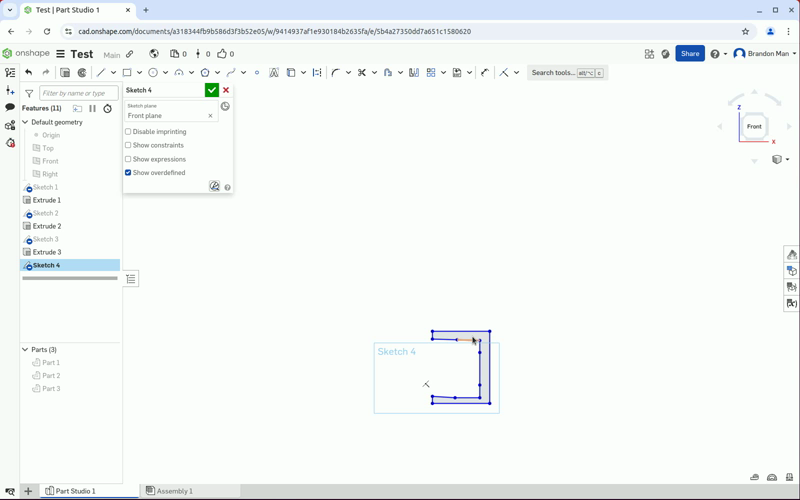
scroll(6)
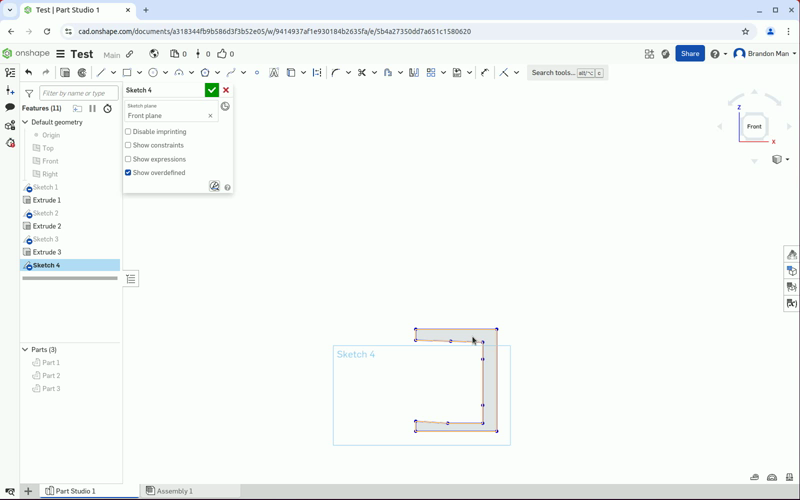
scroll(6)
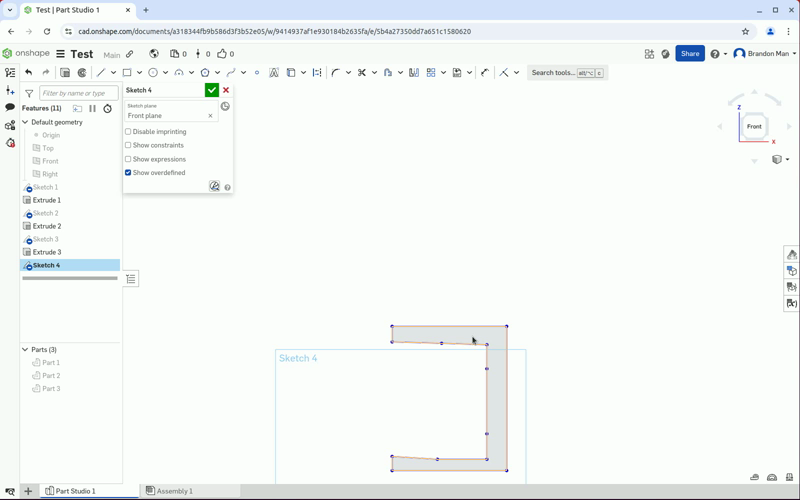
scroll(6)
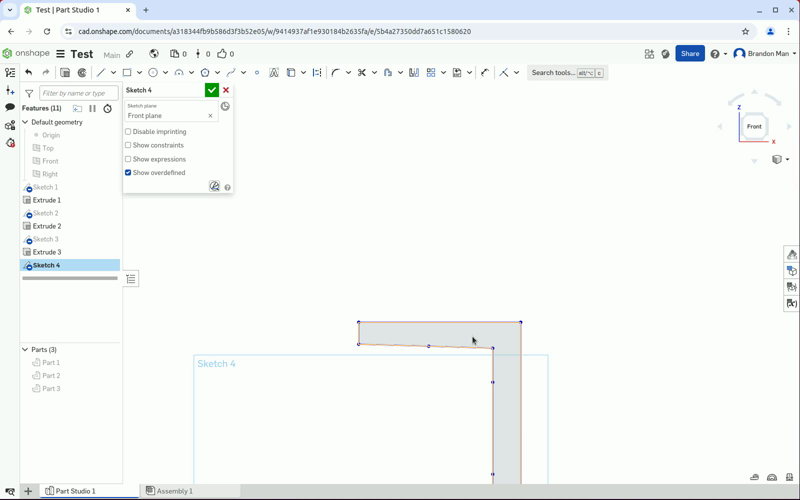
scroll(6)
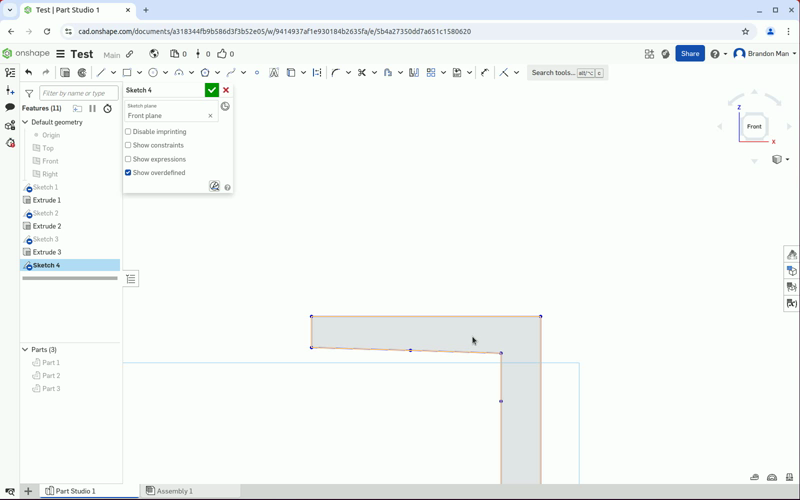
scroll(6)
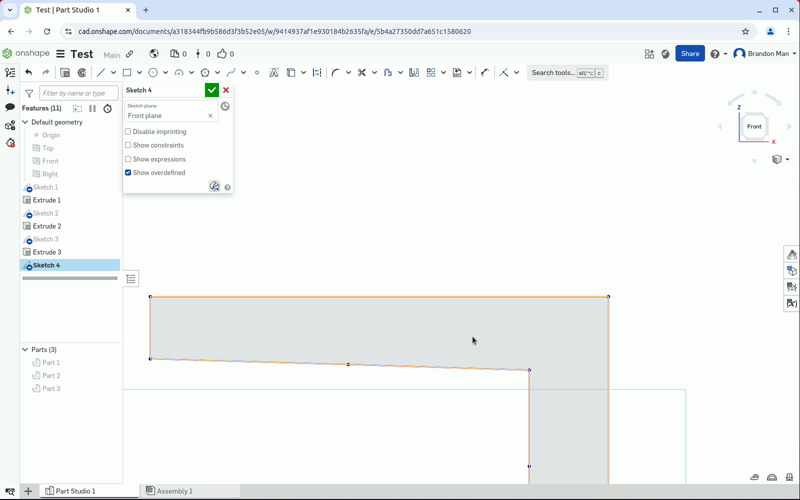
click(472, 336)
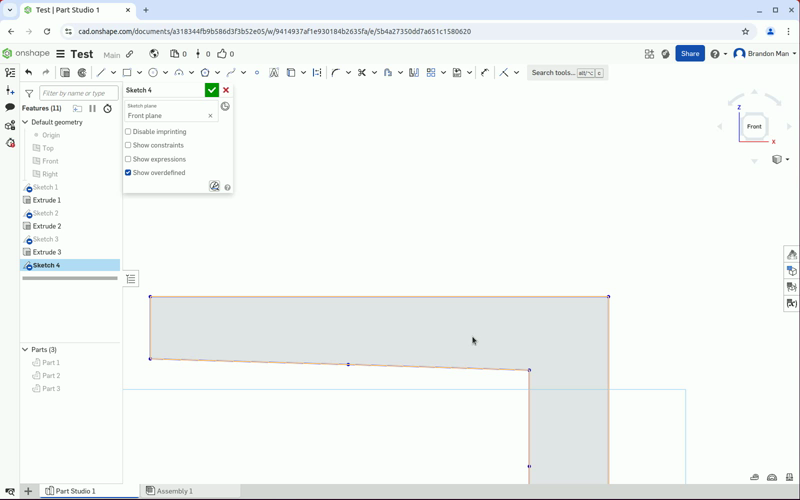
scroll(-6)
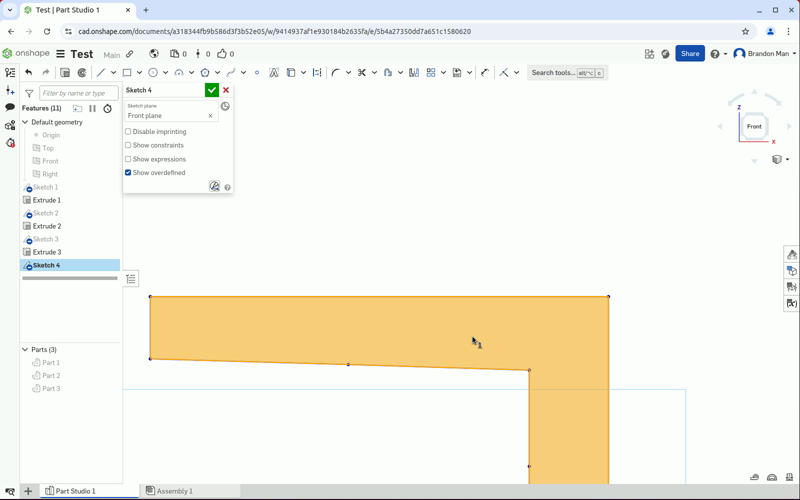
scroll(-6)
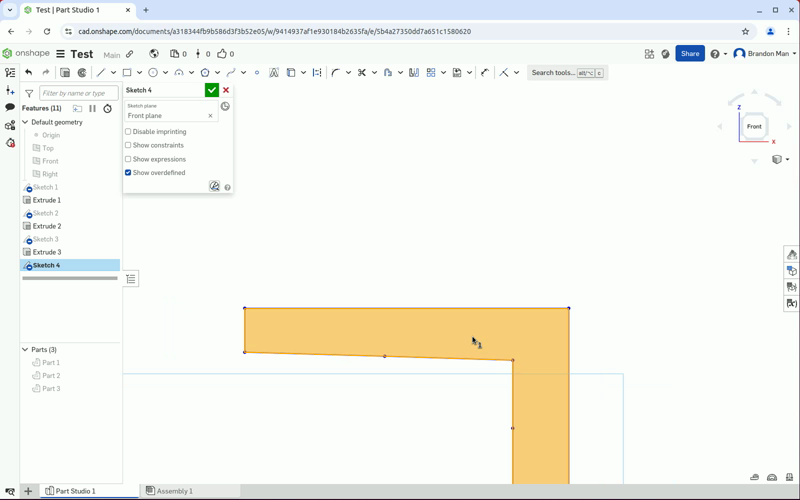
scroll(-6)
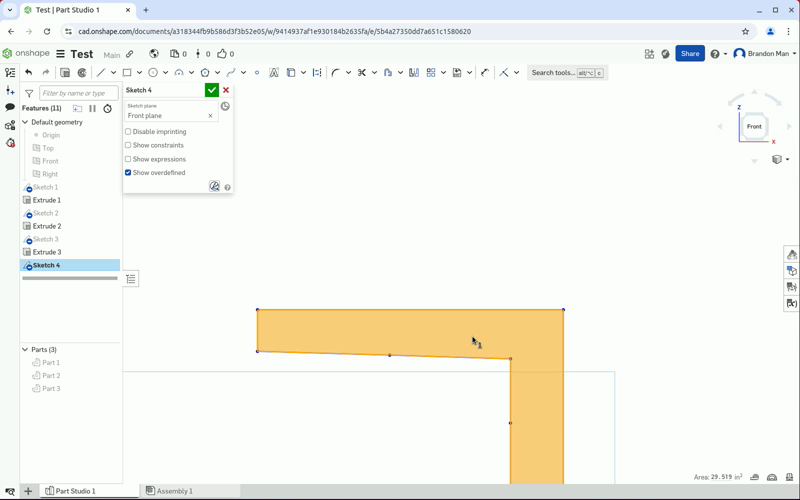
scroll(-6)
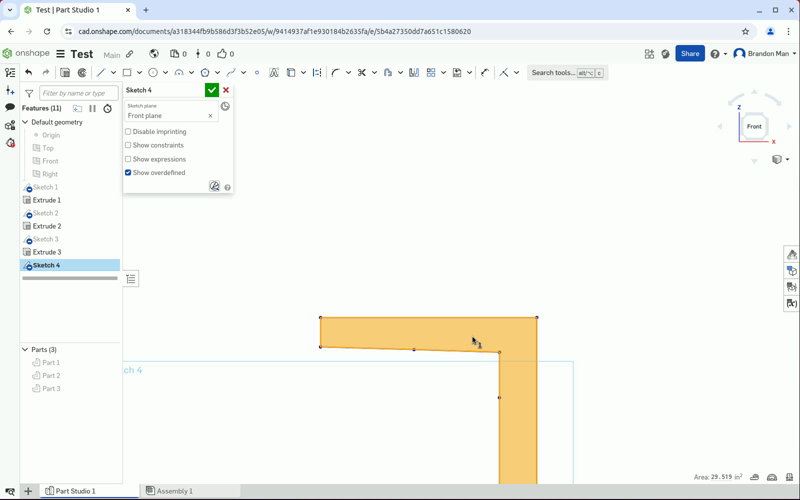
scroll(-6)
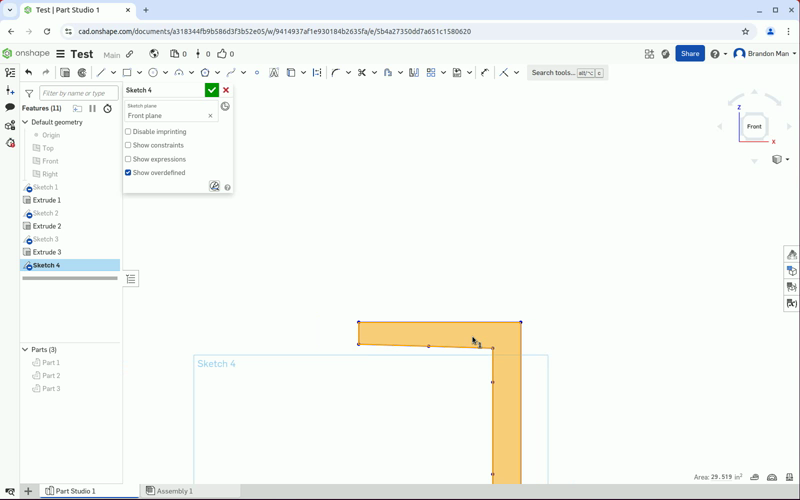
scroll(-6)
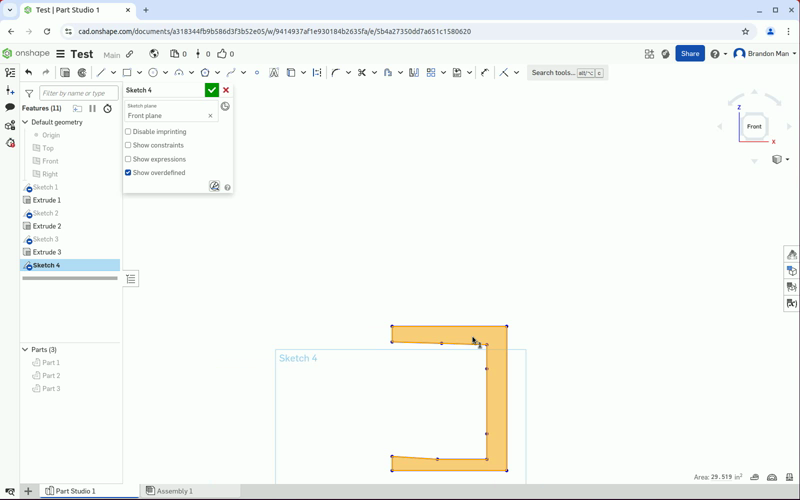
scroll(-6)
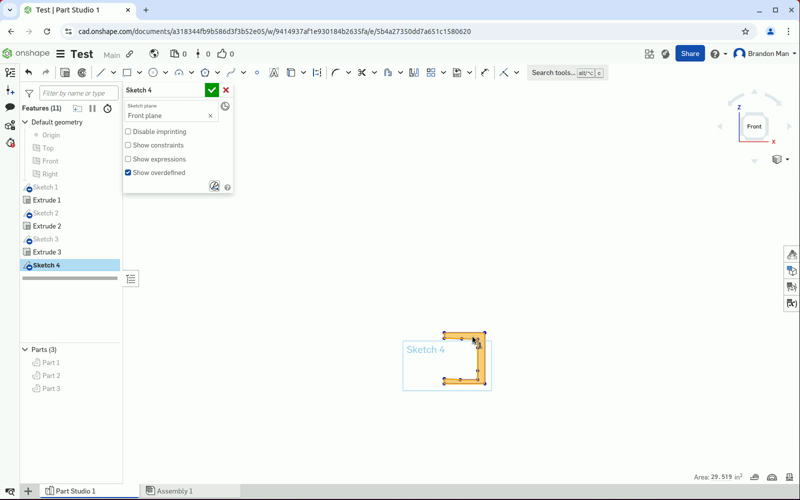
mouse_move(73, 352)
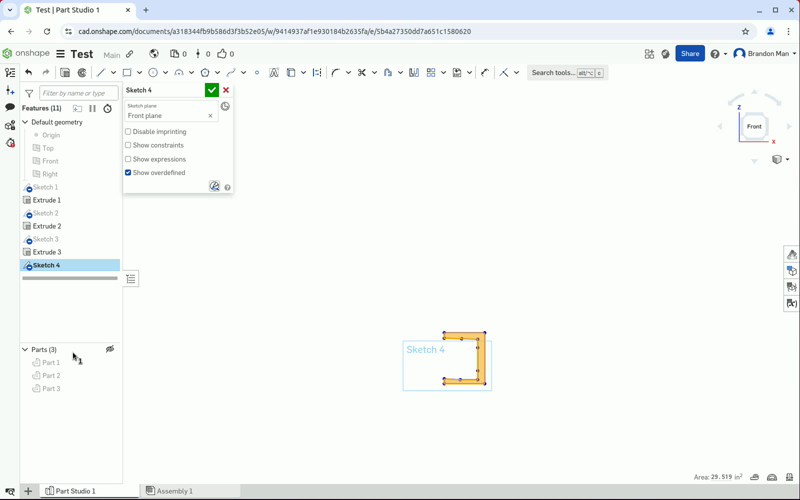
key(shift+y)
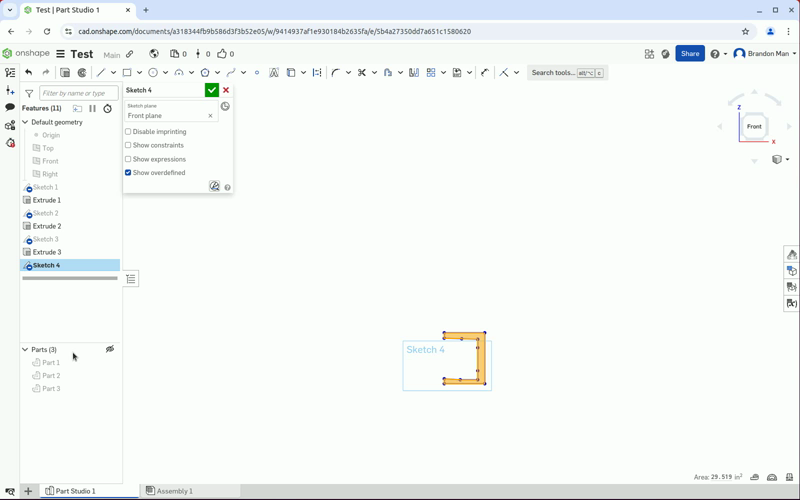
key(shift+e)
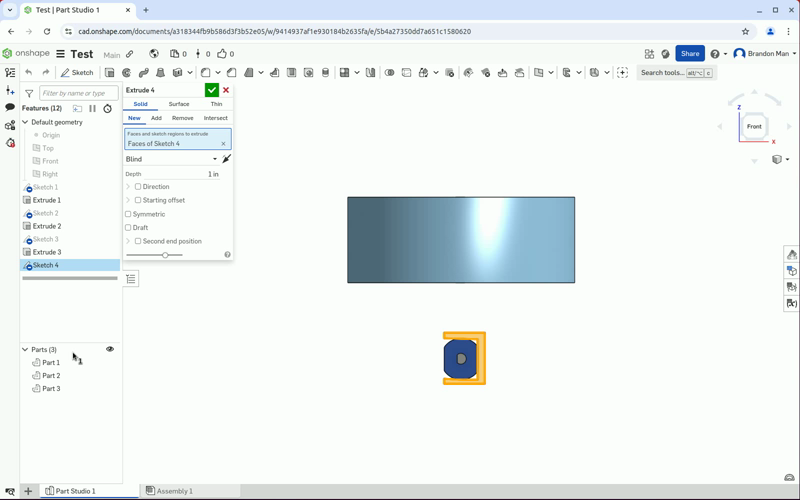
mouse_move(143, 106)
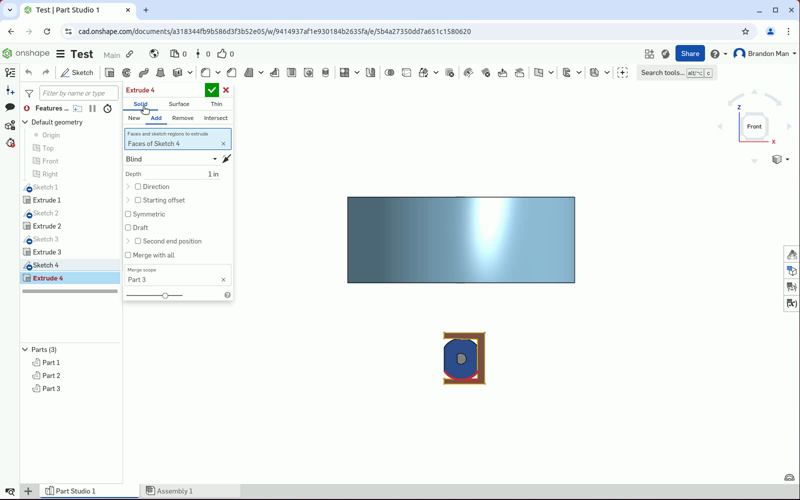
click(143, 106)
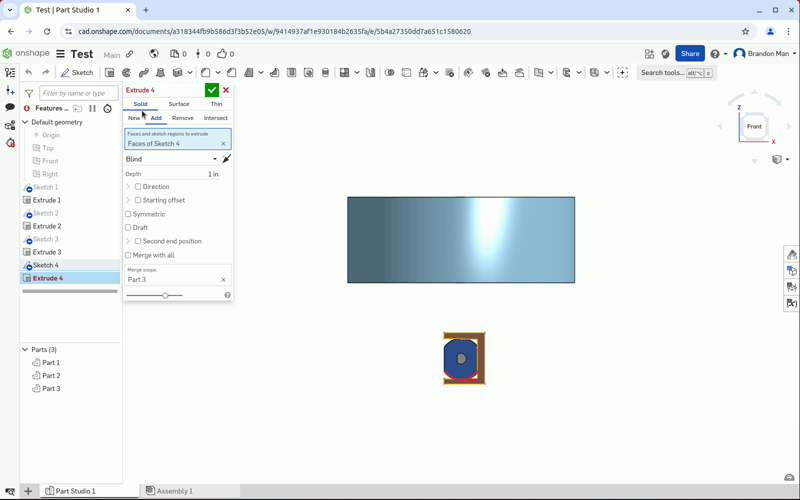
mouse_move(137, 120)
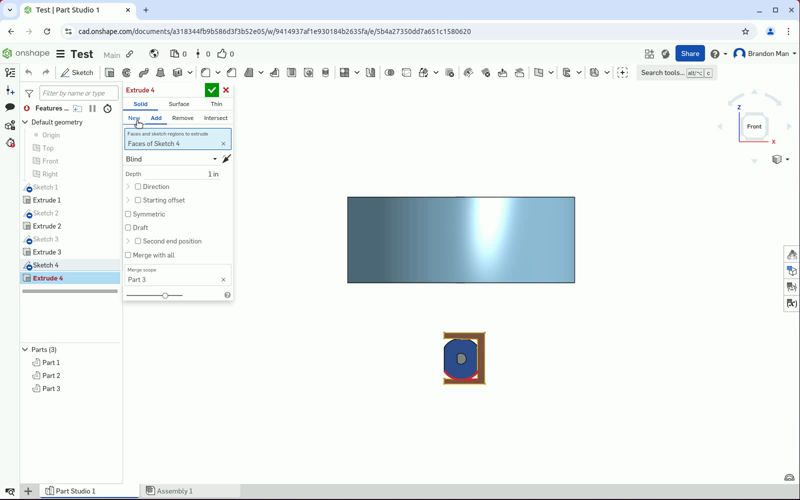
click(137, 120)
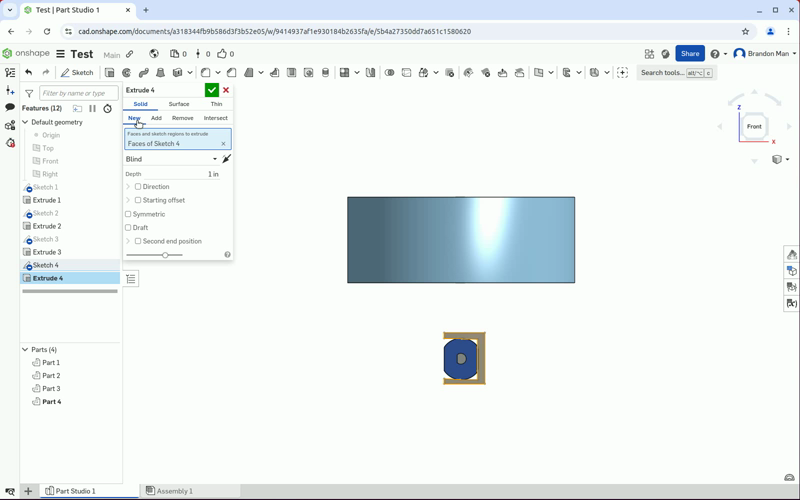
key(tab, 4)
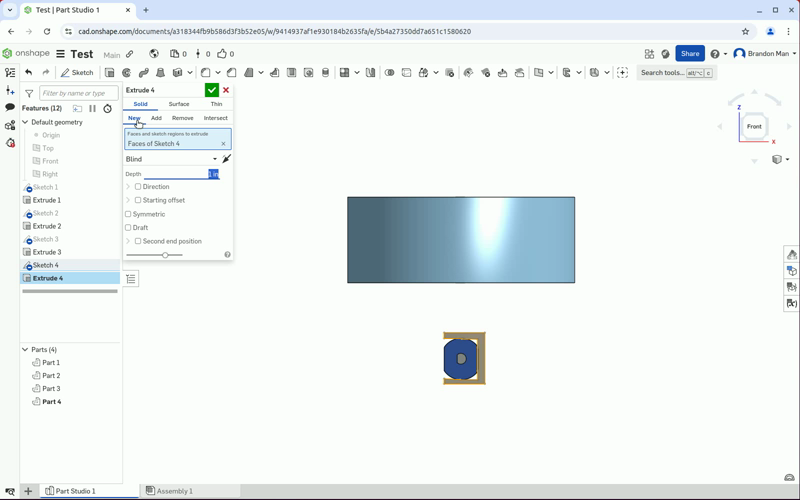
text(10.11)
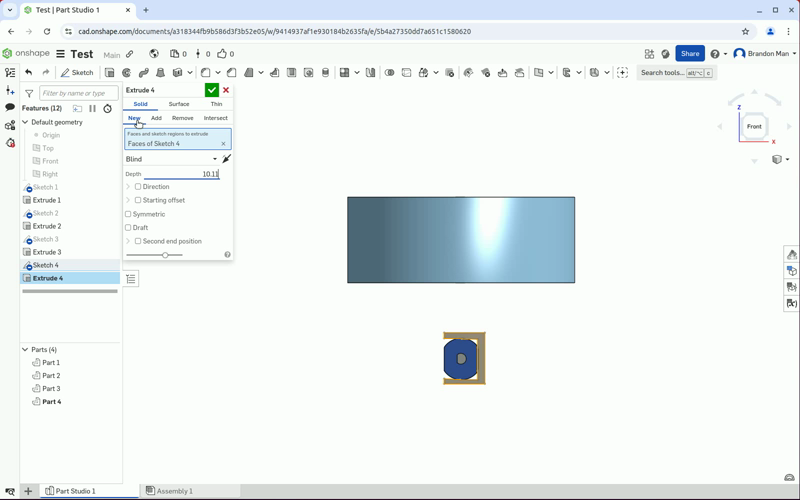
key(enter)
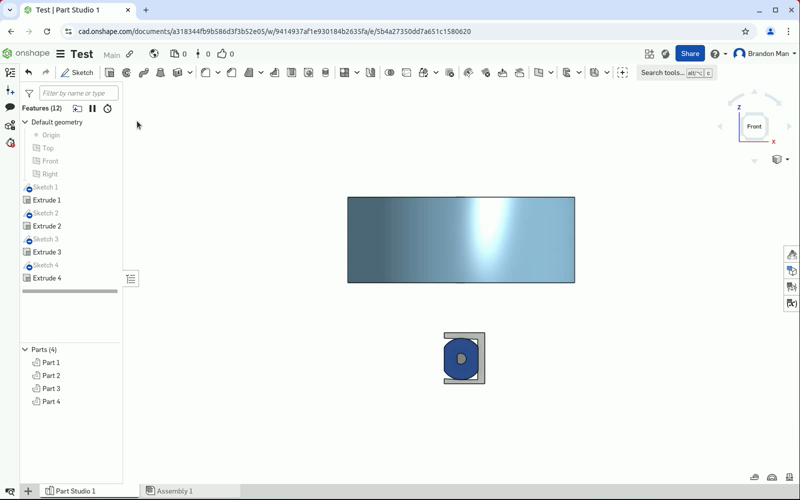
key(shift+h)
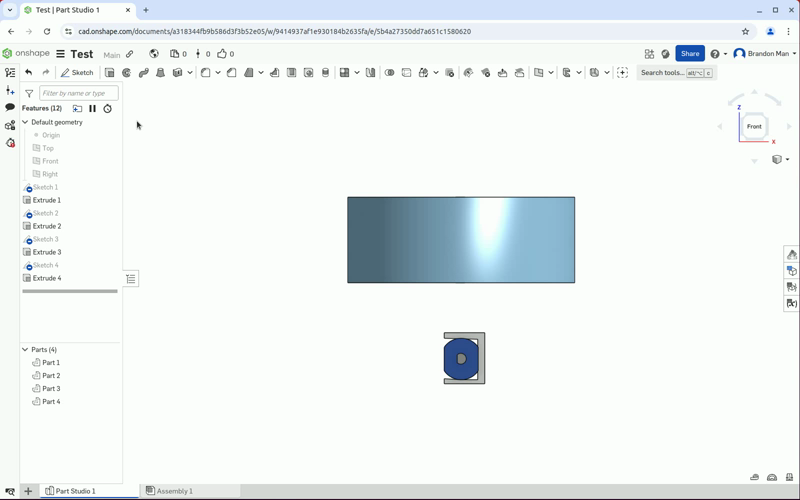
key(shift+h)
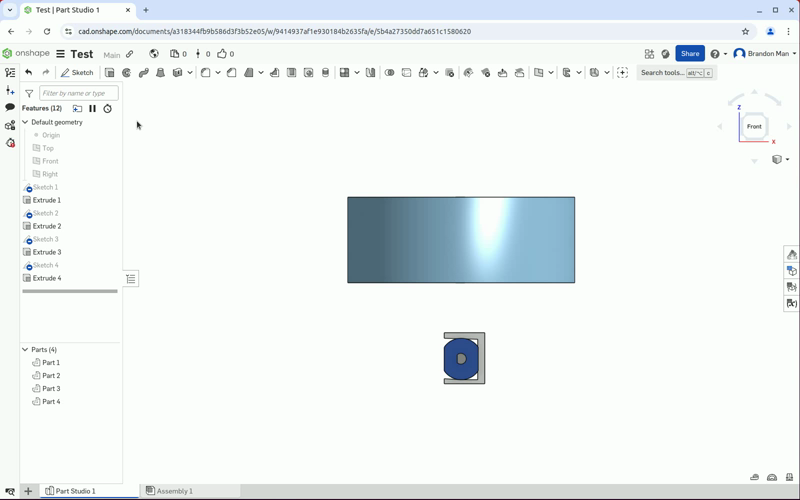
mouse_move(73, 189)
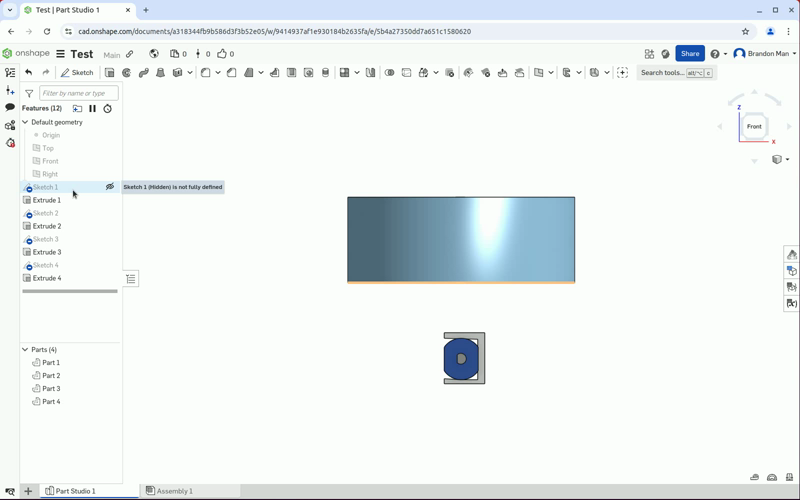
click(73, 189)
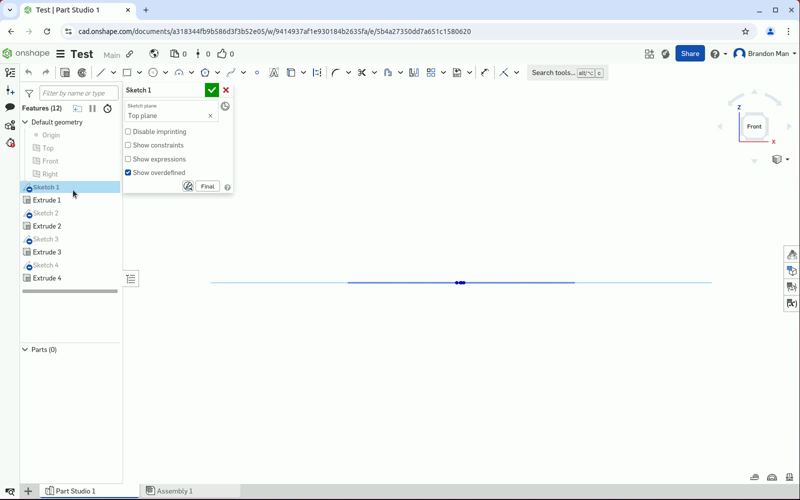
mouse_move(229, 92)
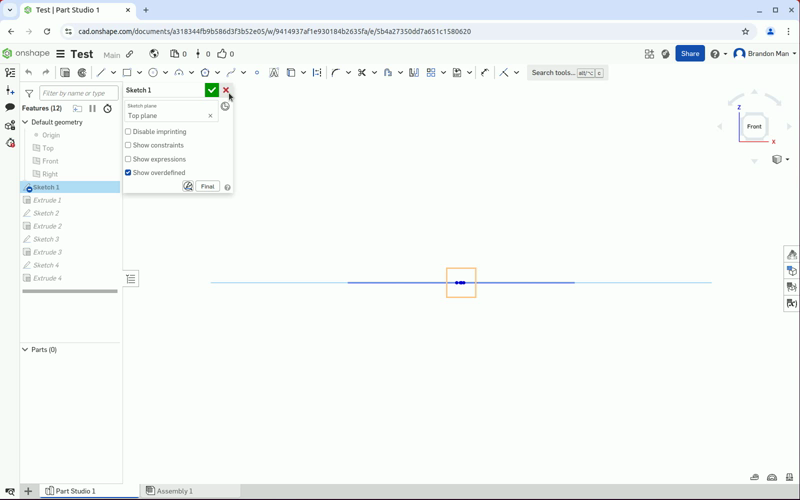
click(229, 92)
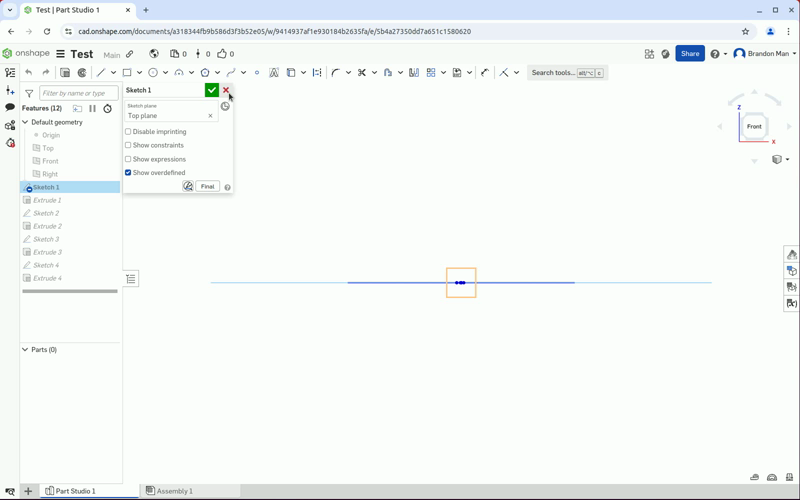
key(shift+s)
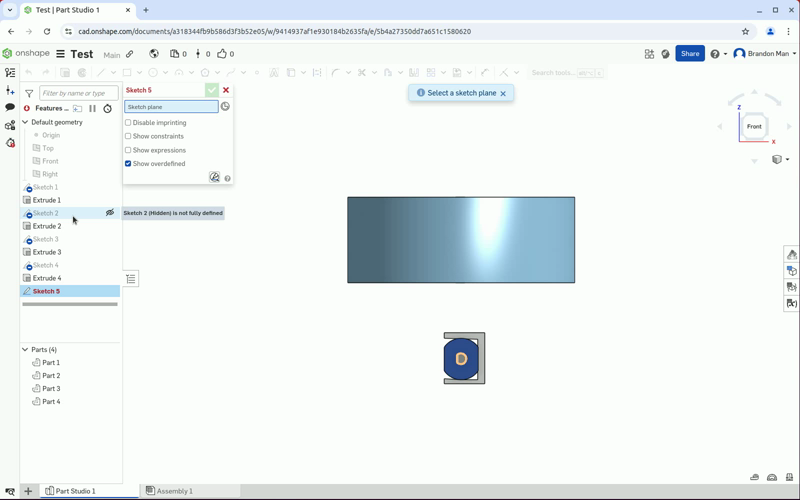
scroll(3)
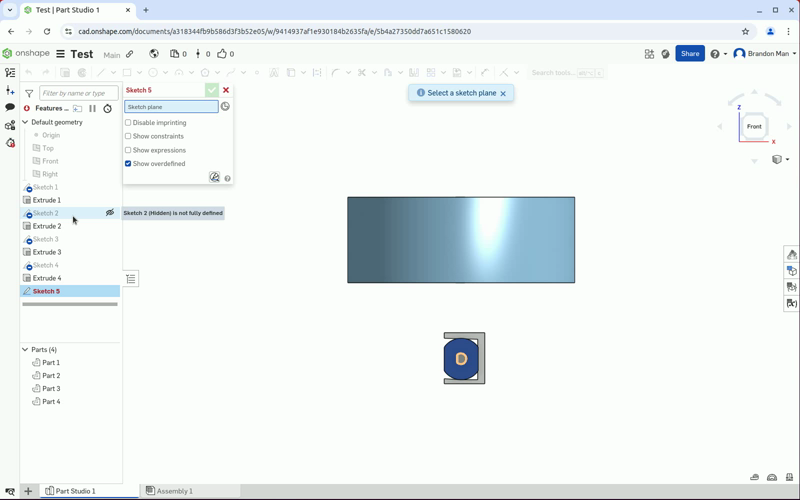
mouse_move(73, 163)
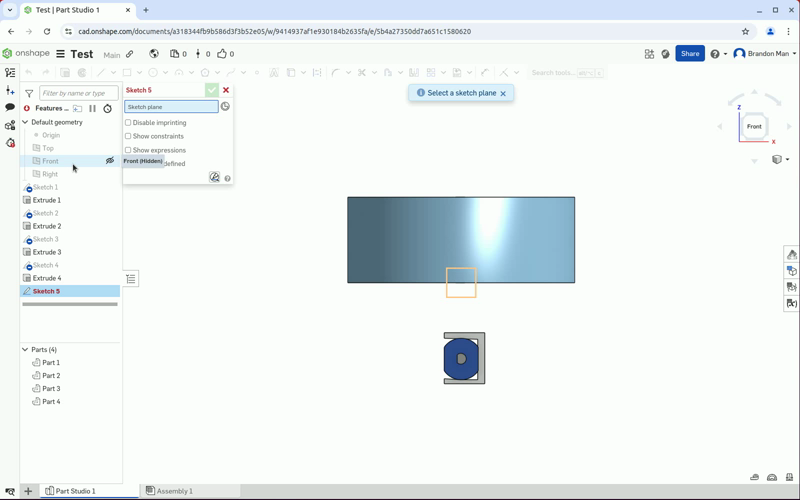
click(73, 163)
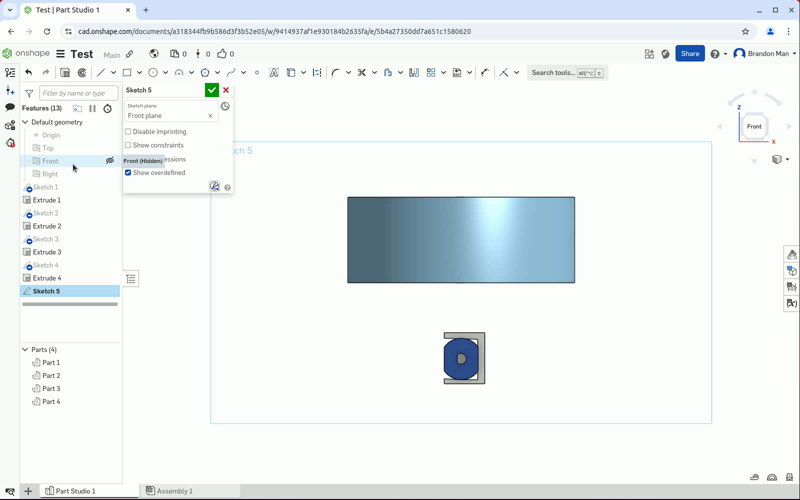
mouse_move(73, 352)
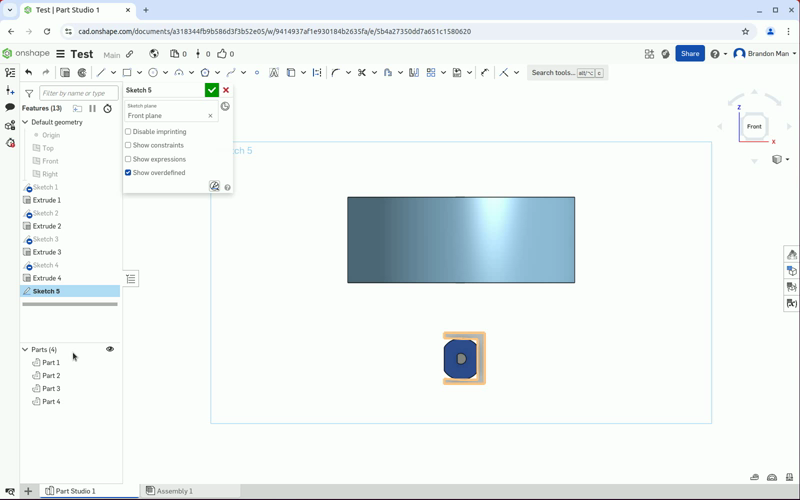
key(y)
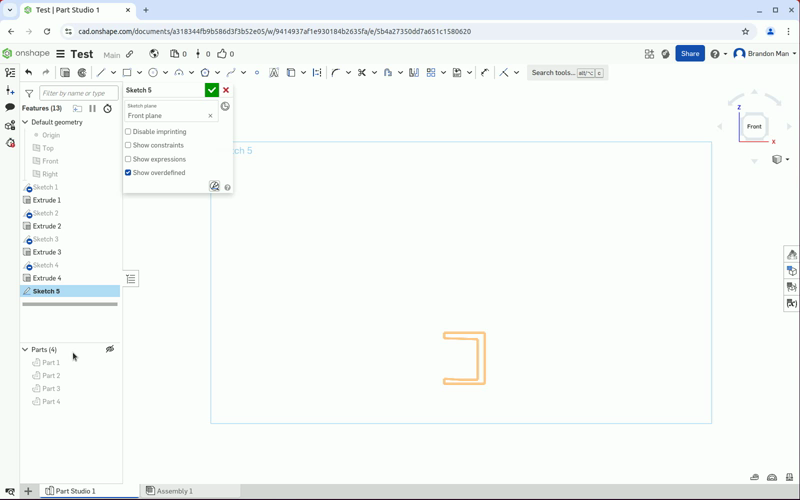
key(l)
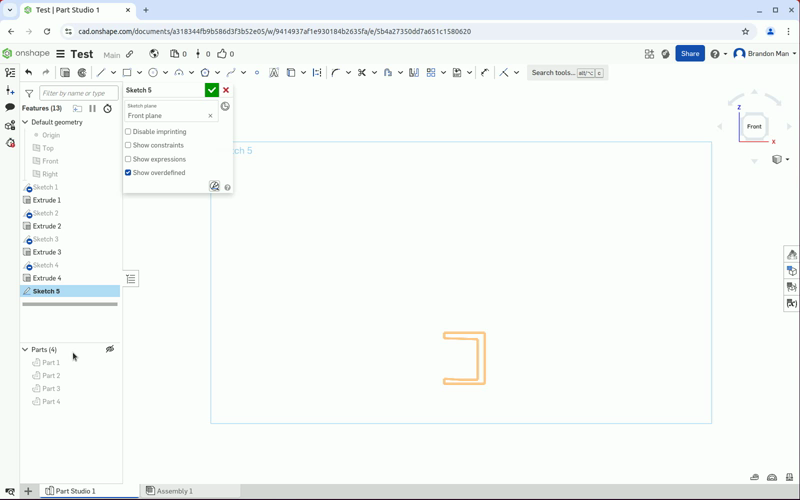
key_down(shift)
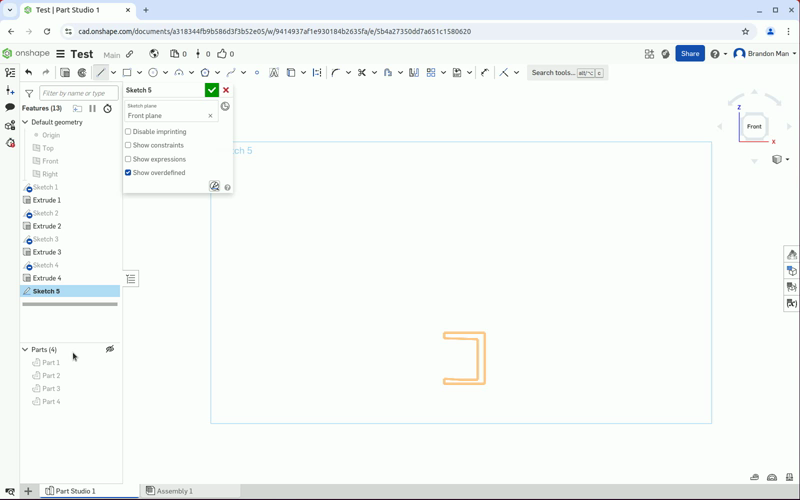
mouse_move(460, 379)
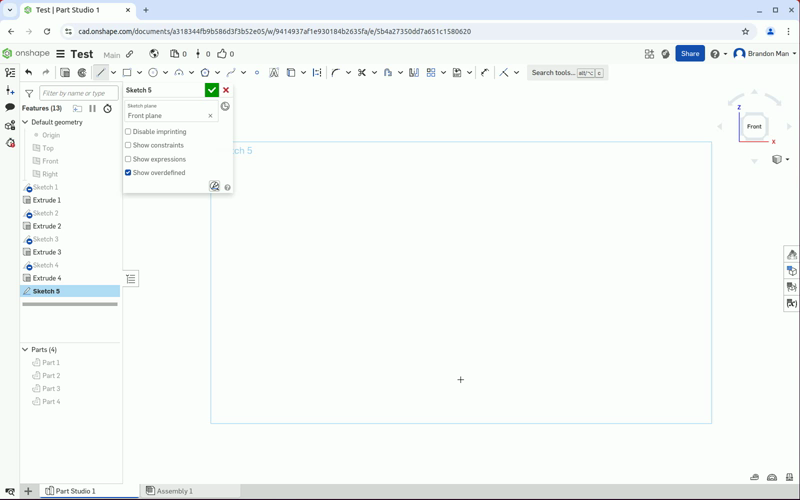
click(460, 379)
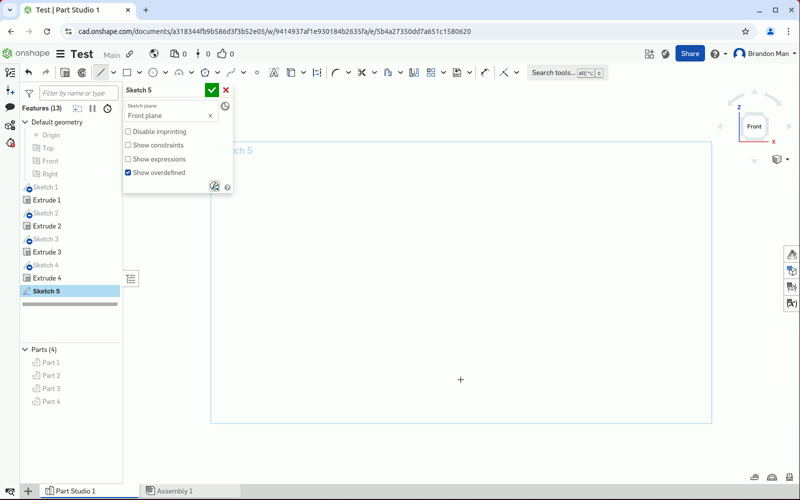
key_up(shift)
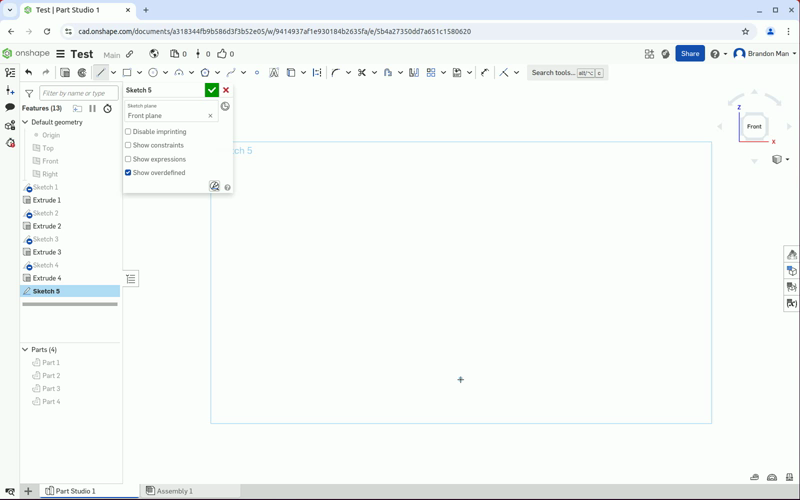
key_down(shift)
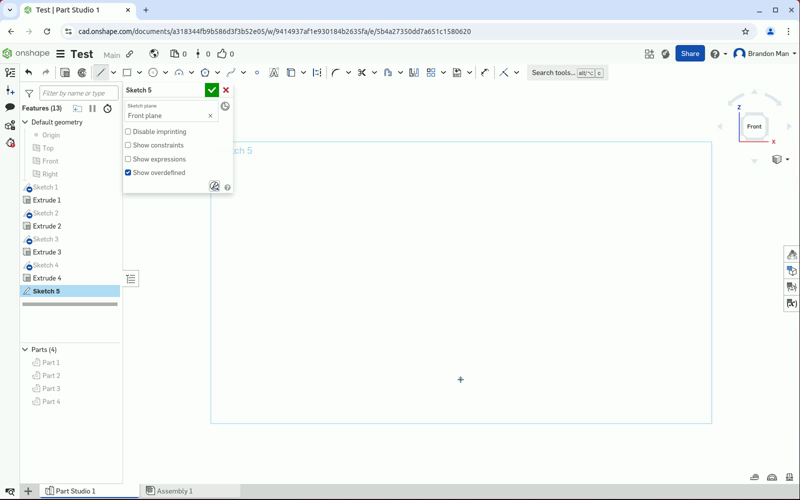
mouse_move(490, 379)
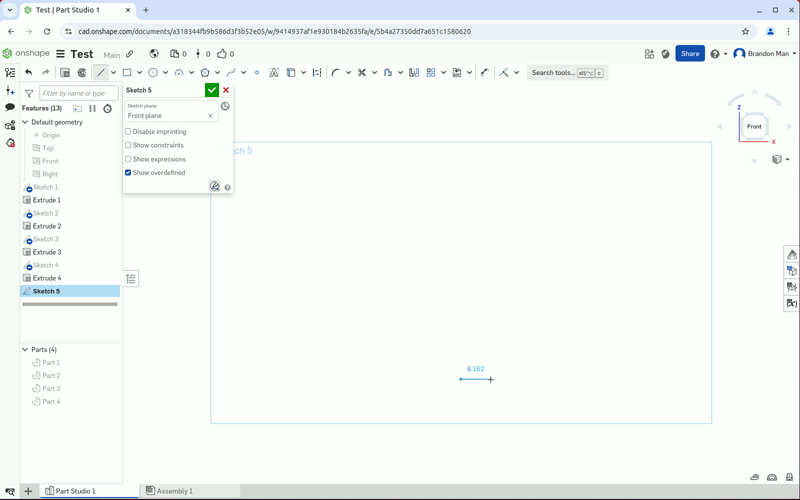
mouse_move(478, 379)
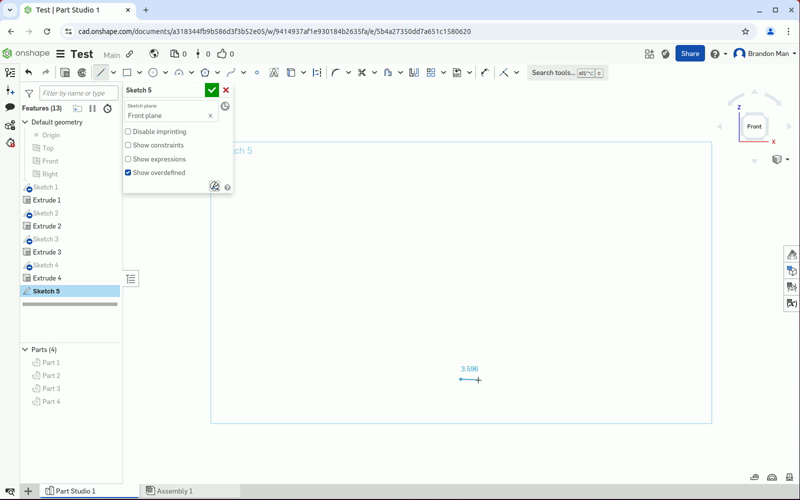
click(478, 379)
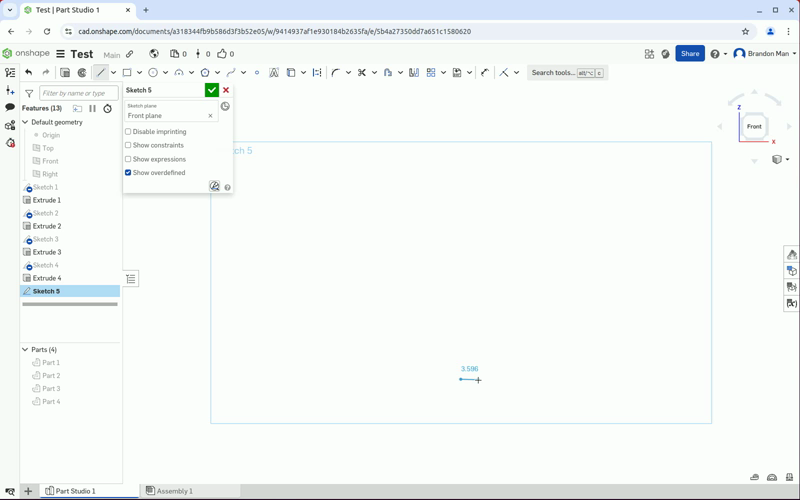
key_up(shift)
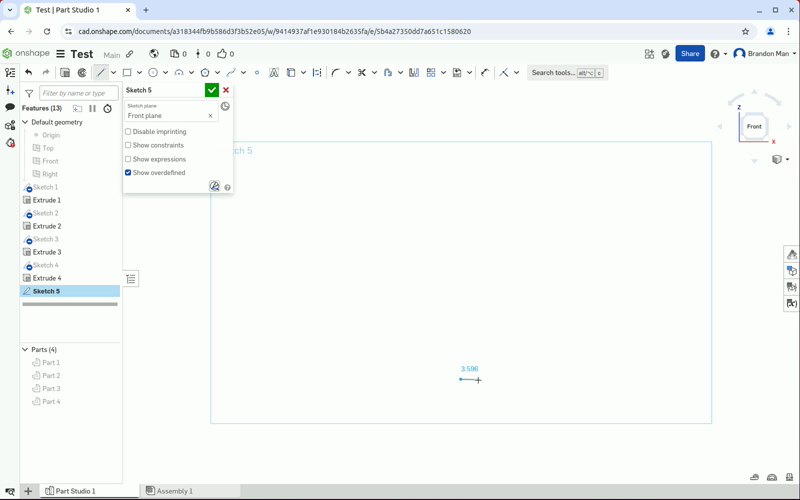
key_down(shift)
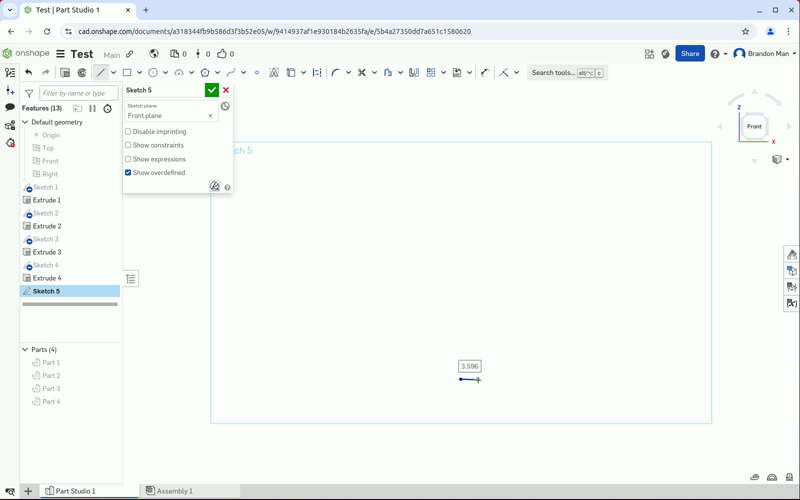
mouse_move(508, 379)
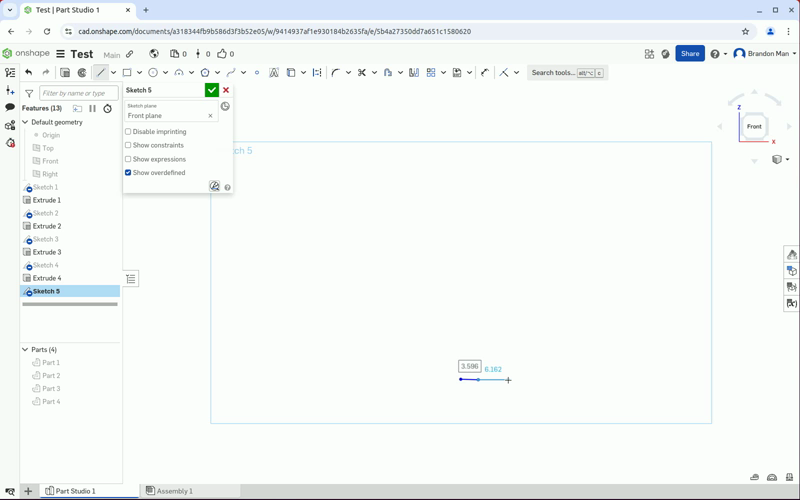
mouse_move(478, 370)
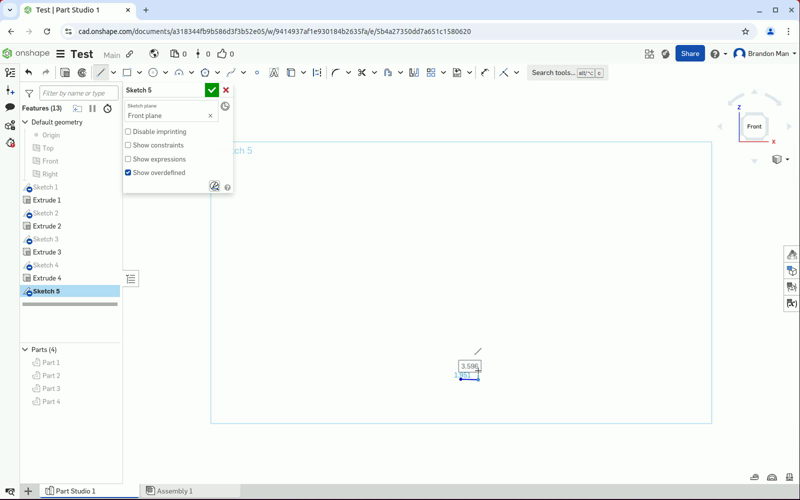
click(478, 370)
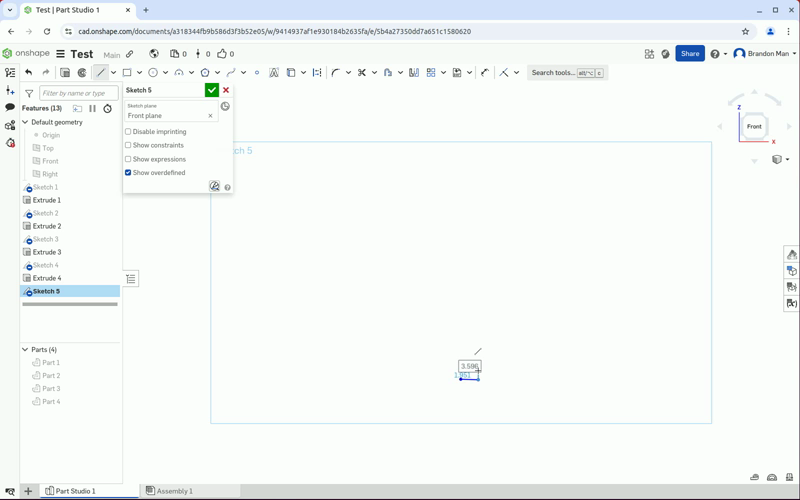
key_up(shift)
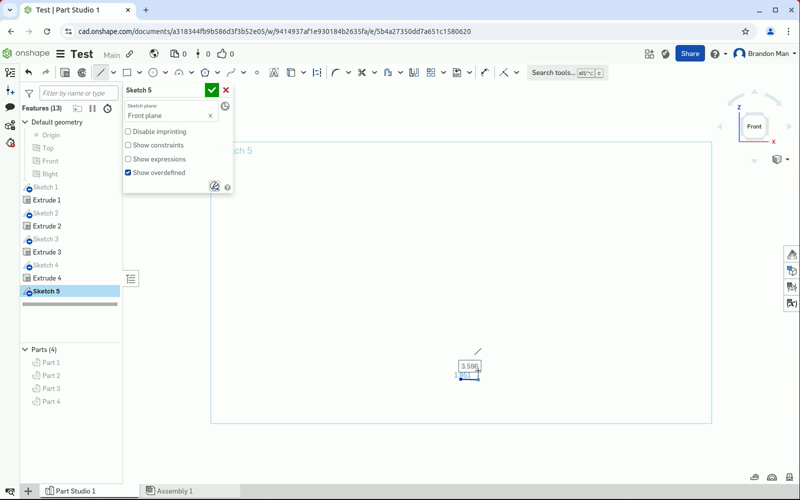
key(esc)
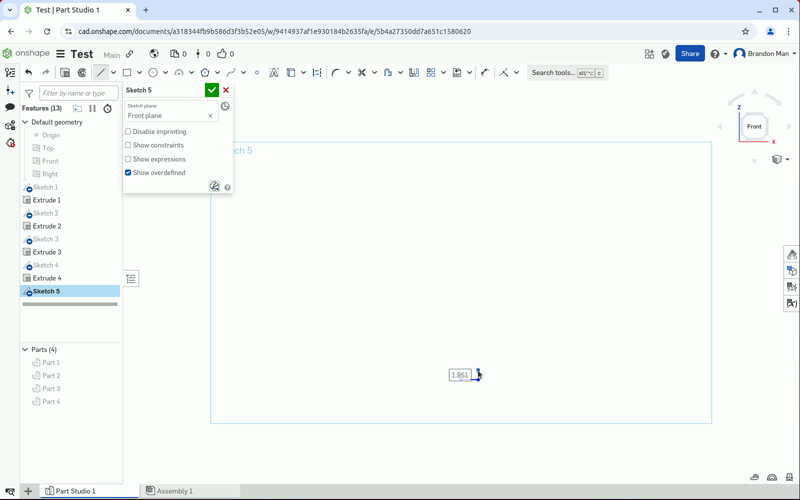
key(a)
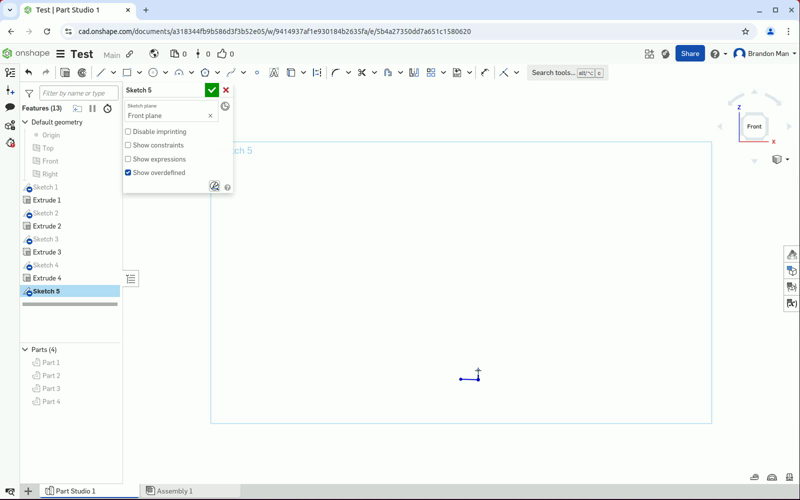
mouse_move(478, 370)
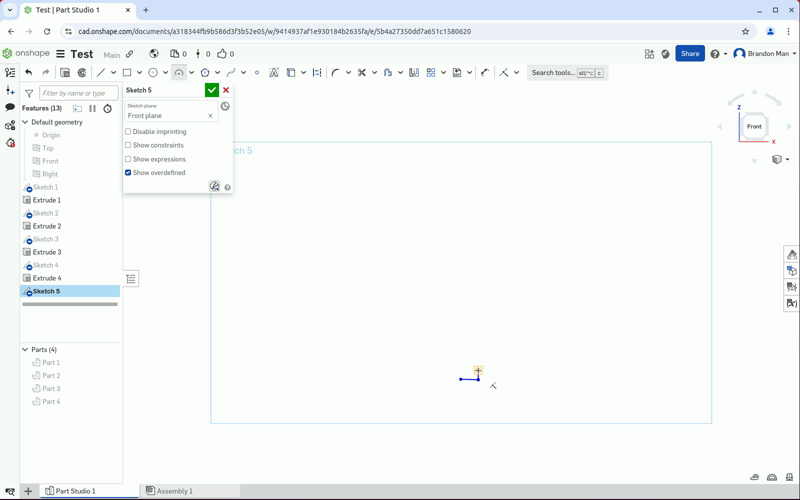
click(478, 370)
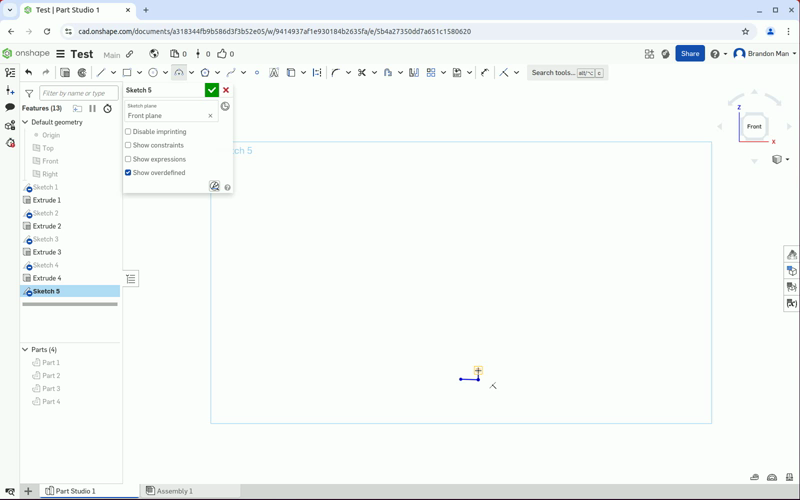
mouse_move(460, 379)
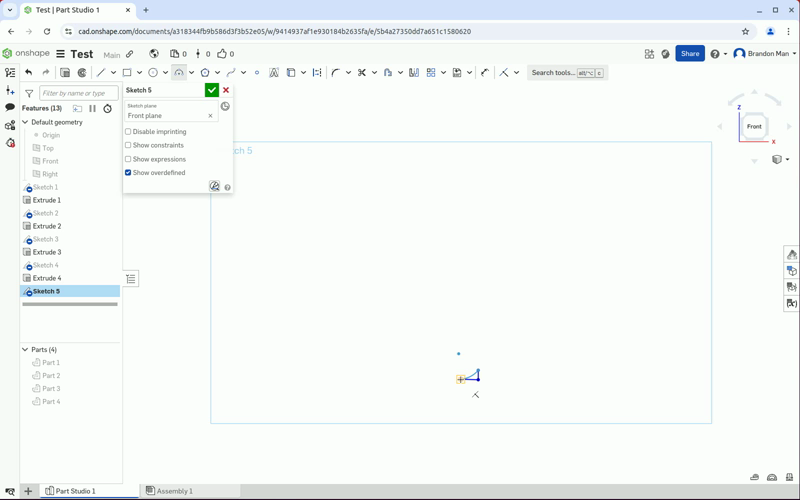
click(460, 379)
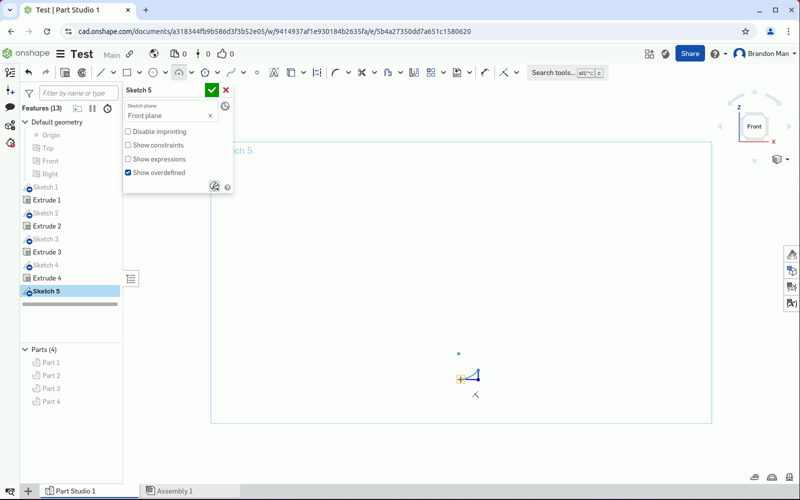
key_down(shift)
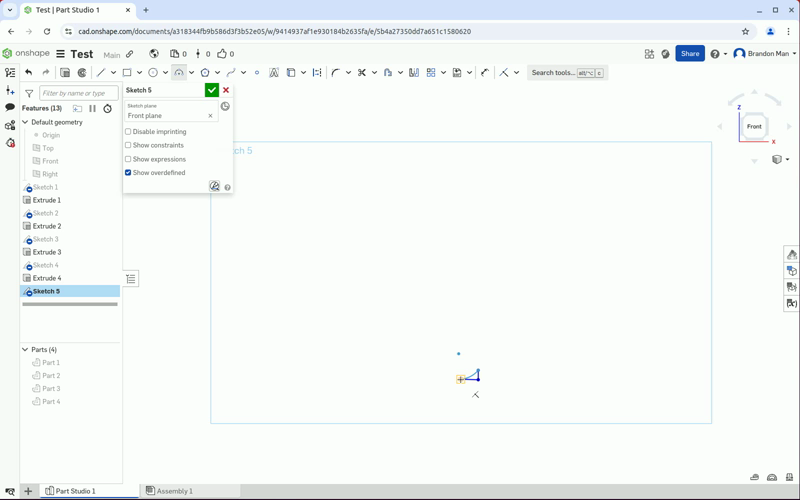
mouse_move(470, 376)
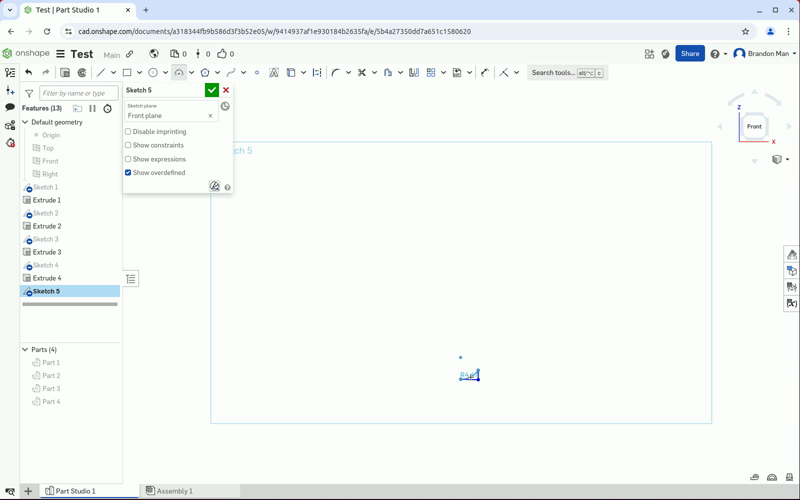
click(470, 376)
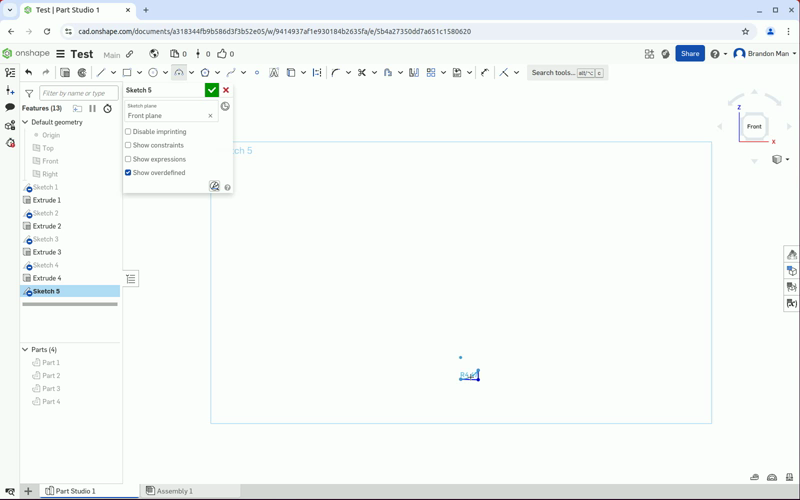
key_up(shift)
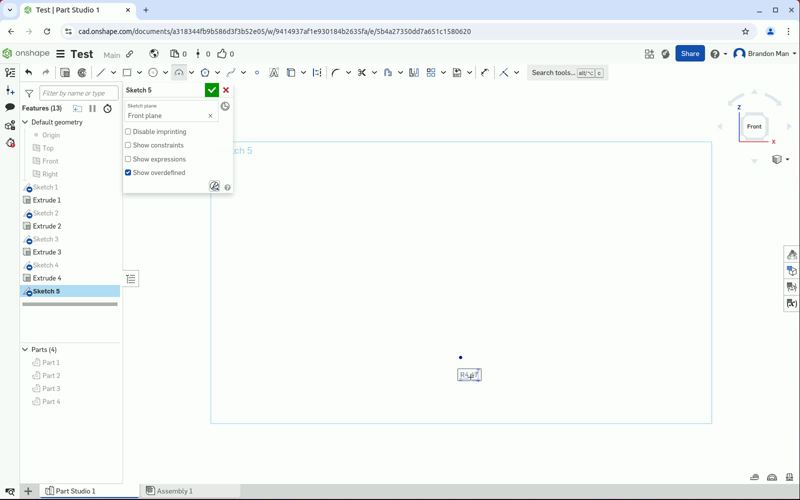
key(esc)
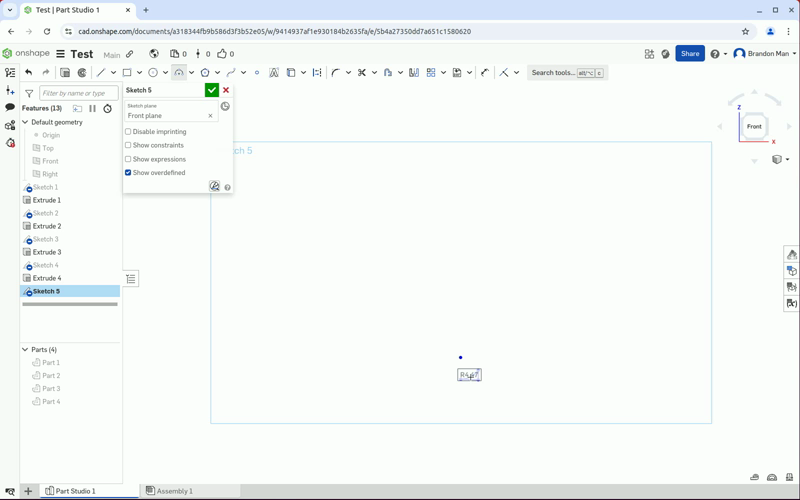
mouse_move(469, 378)
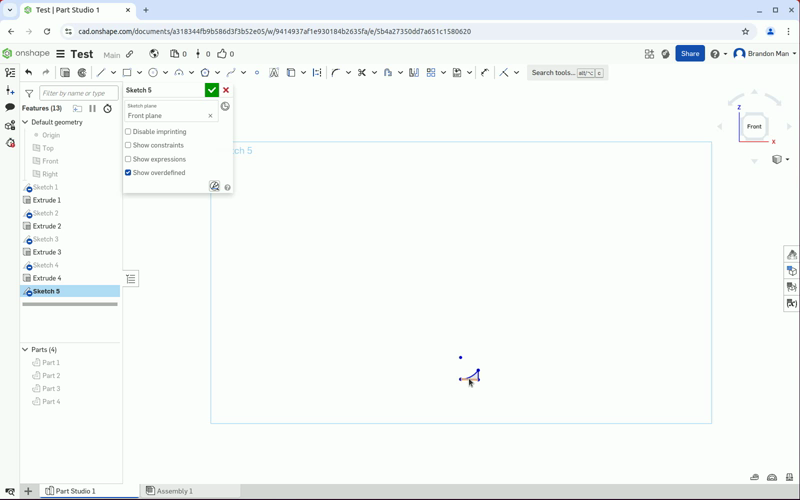
scroll(6)
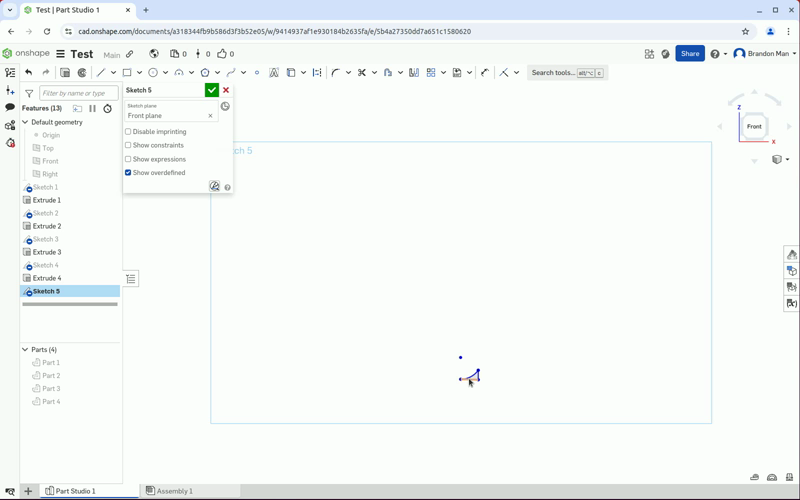
scroll(6)
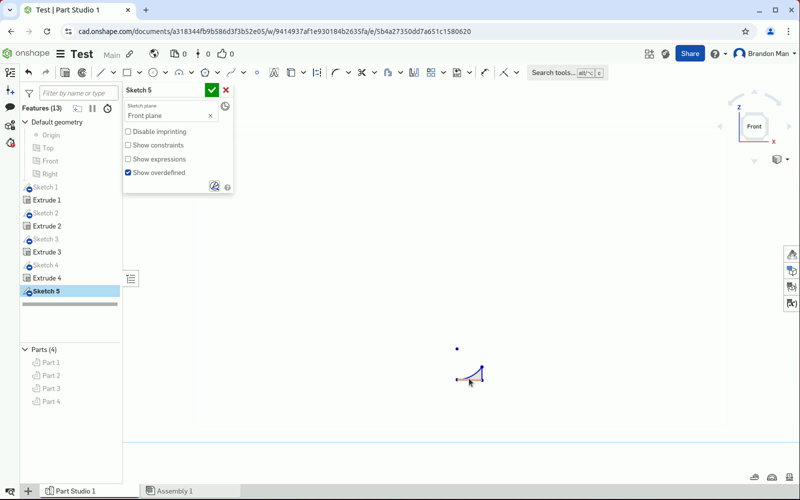
scroll(6)
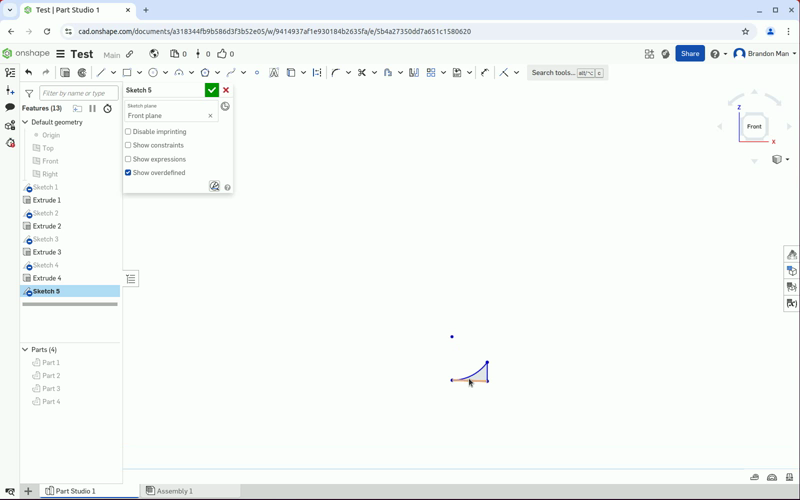
scroll(6)
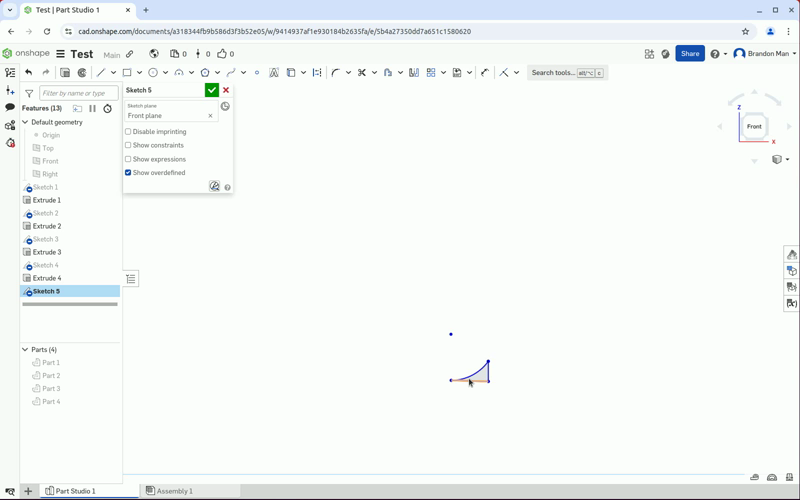
scroll(6)
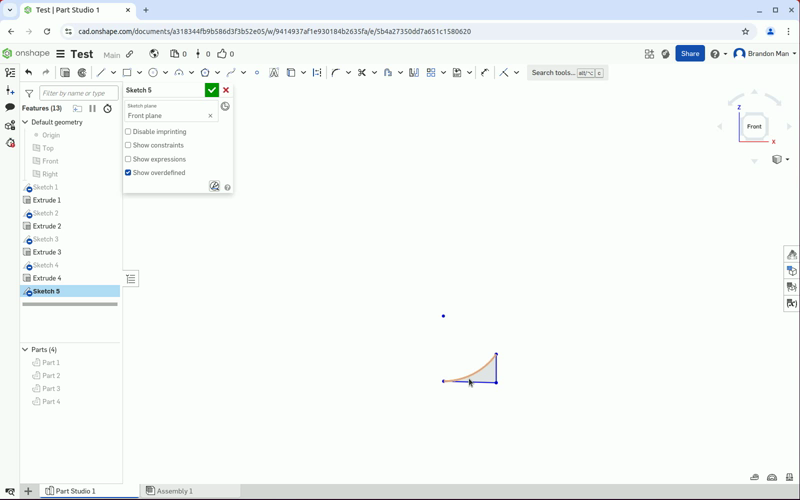
scroll(6)
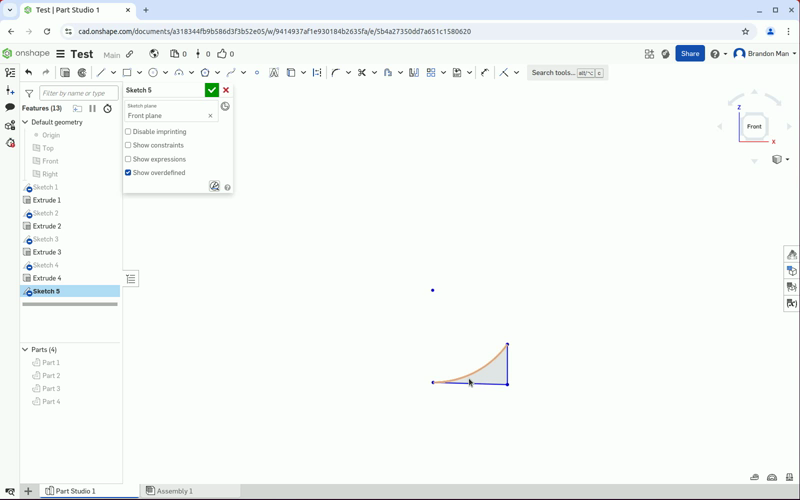
scroll(6)
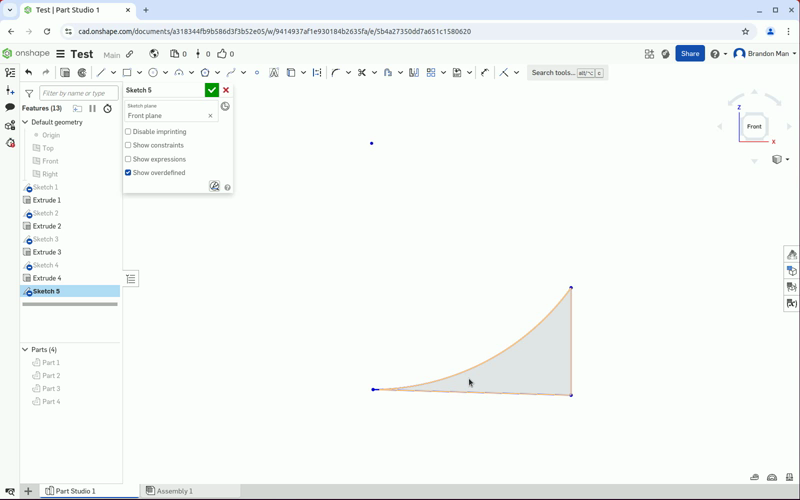
click(469, 378)
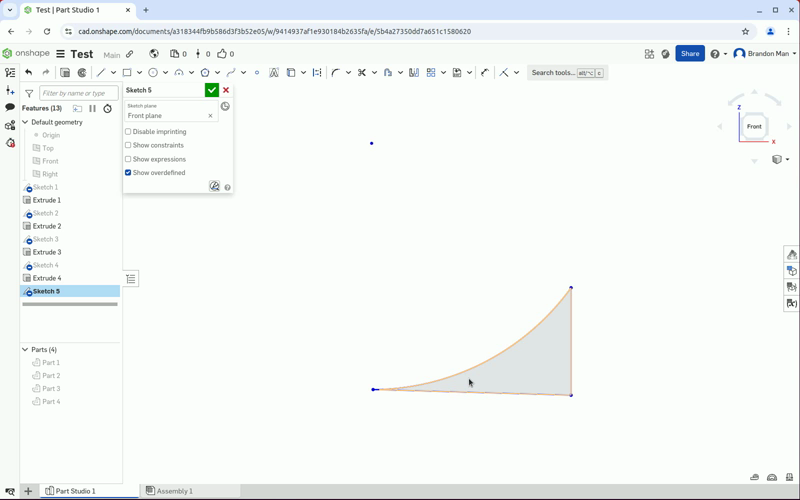
scroll(-6)
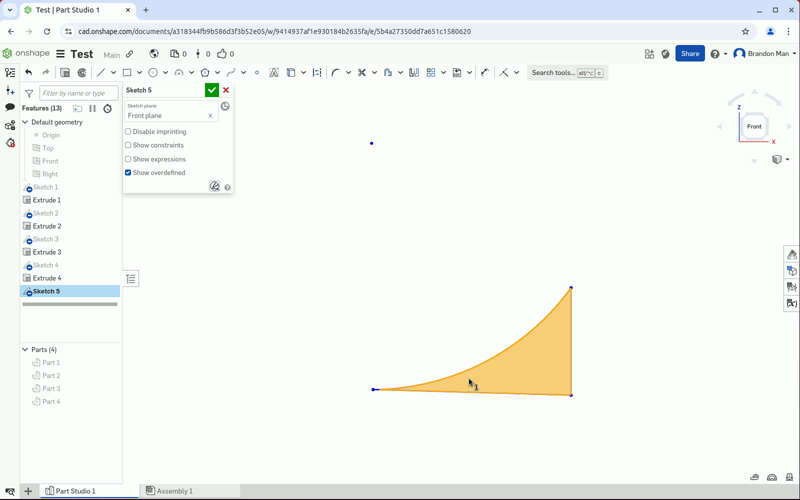
scroll(-6)
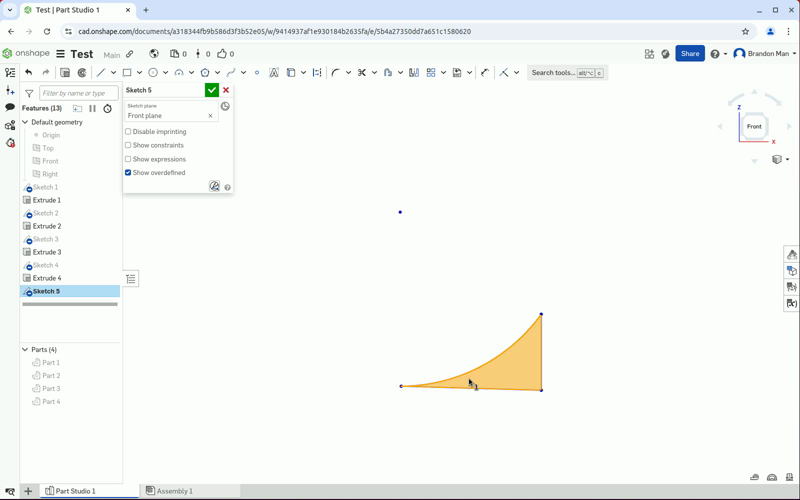
scroll(-6)
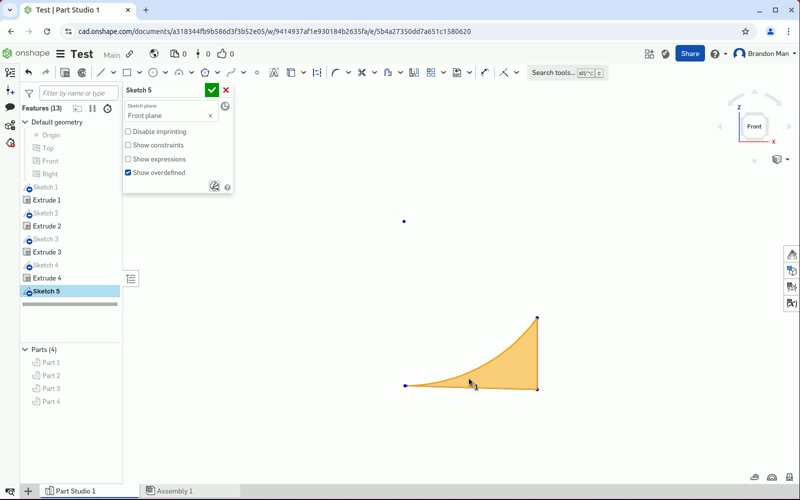
scroll(-6)
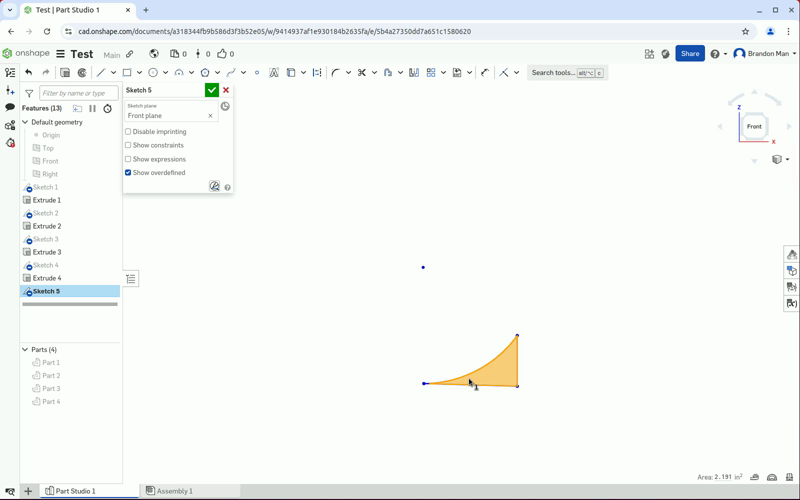
scroll(-6)
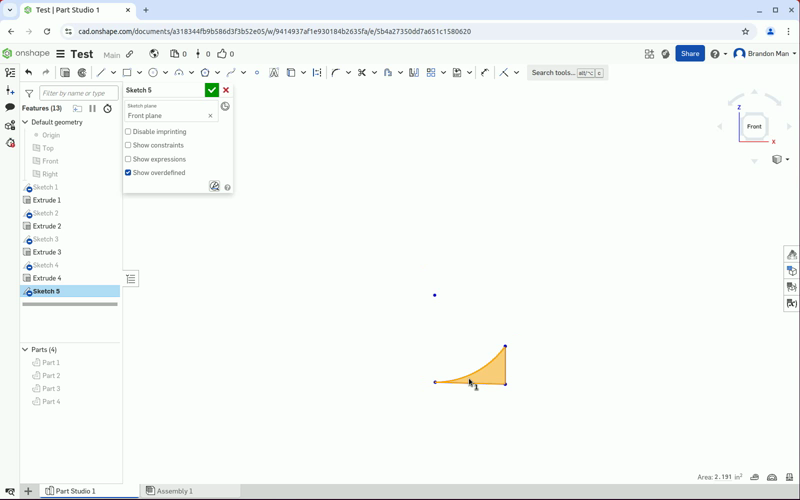
scroll(-6)
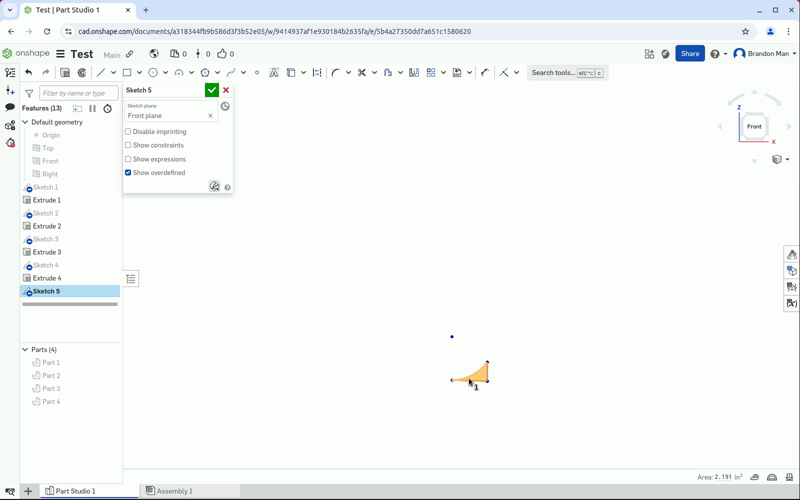
scroll(-6)
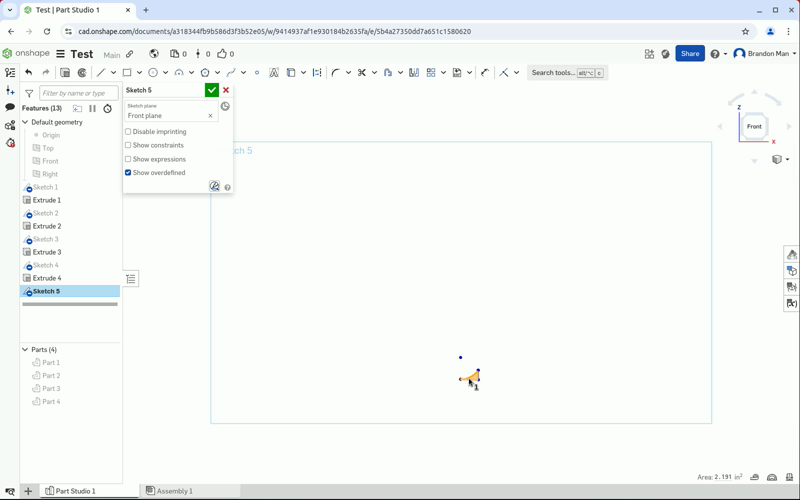
mouse_move(73, 352)
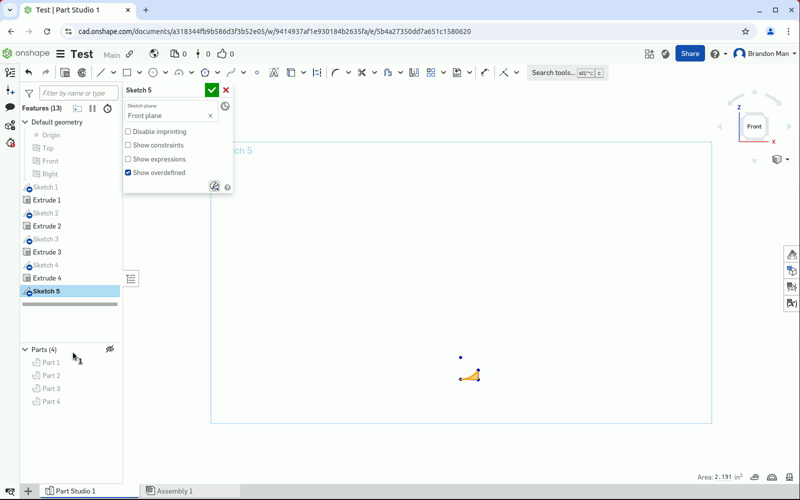
key(shift+y)
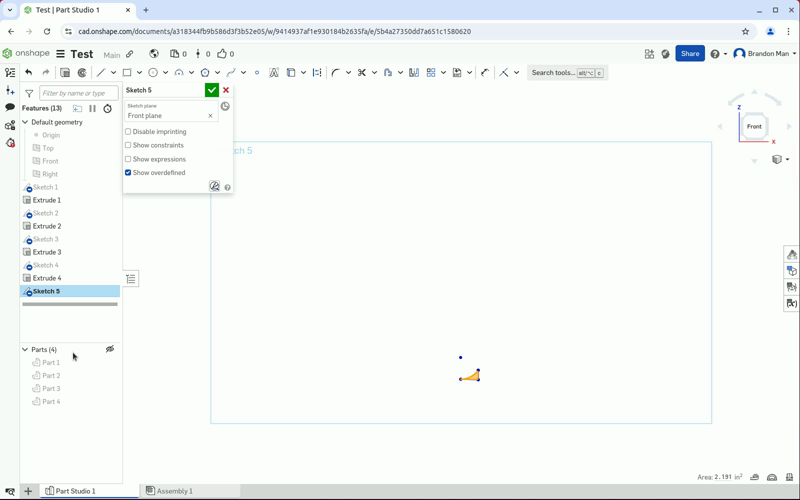
key(shift+e)
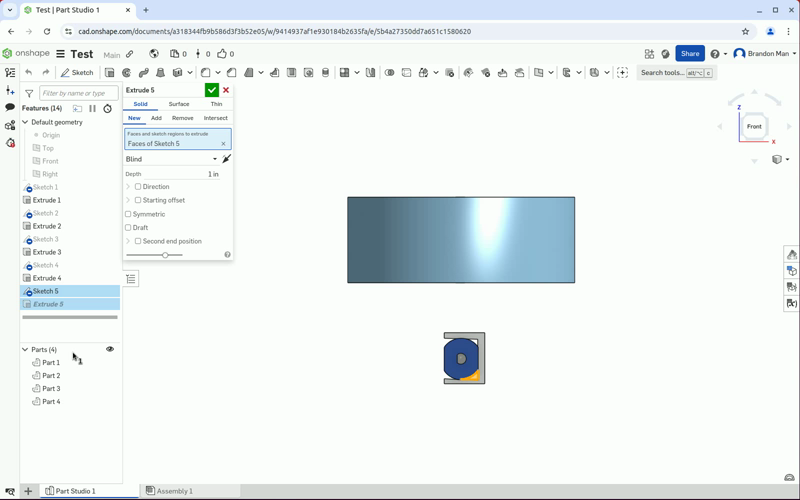
mouse_move(143, 106)
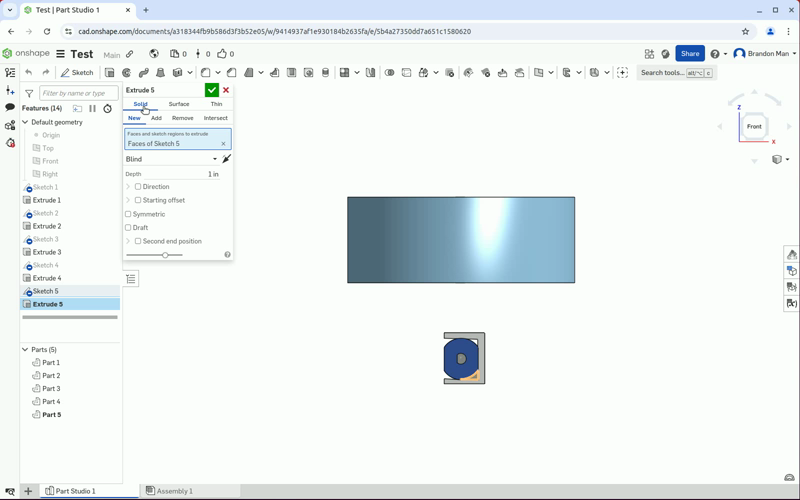
click(143, 106)
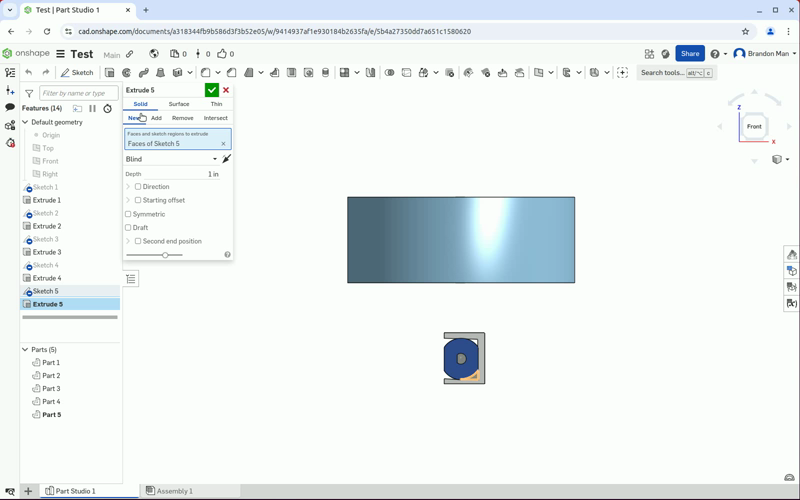
mouse_move(137, 120)
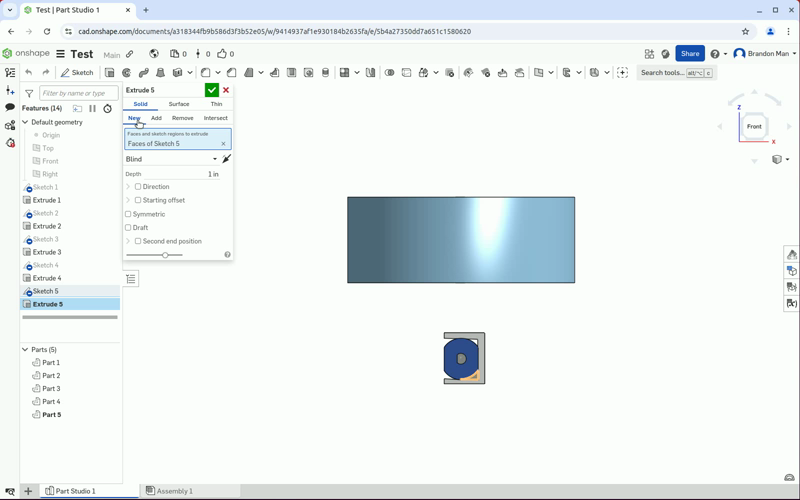
click(137, 120)
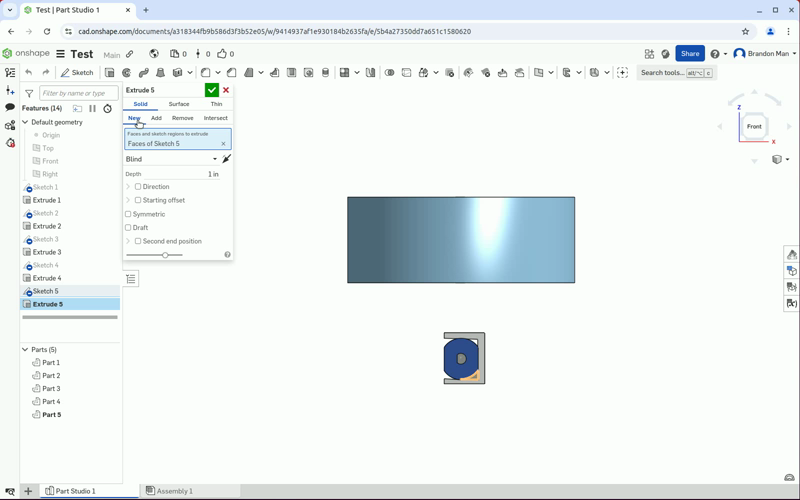
key(tab, 4)
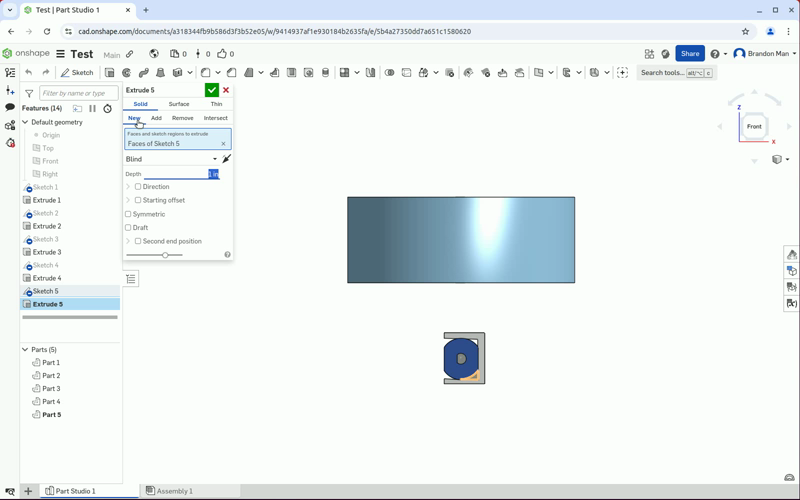
text(10.11)
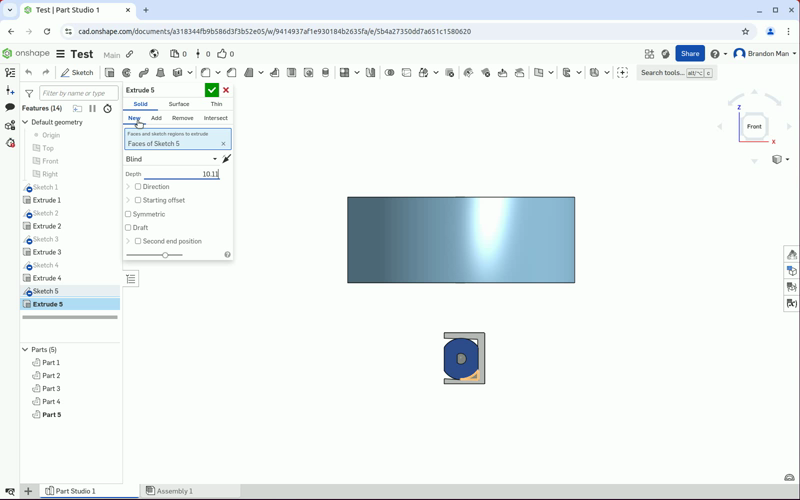
key(enter)
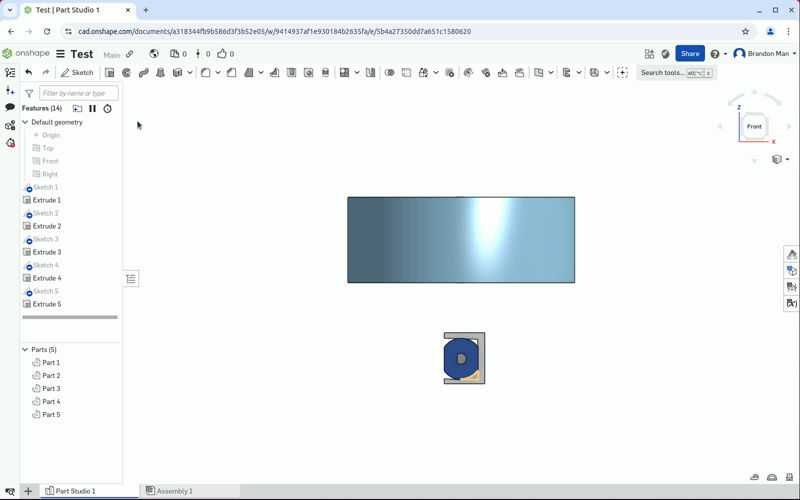
key(shift+h)
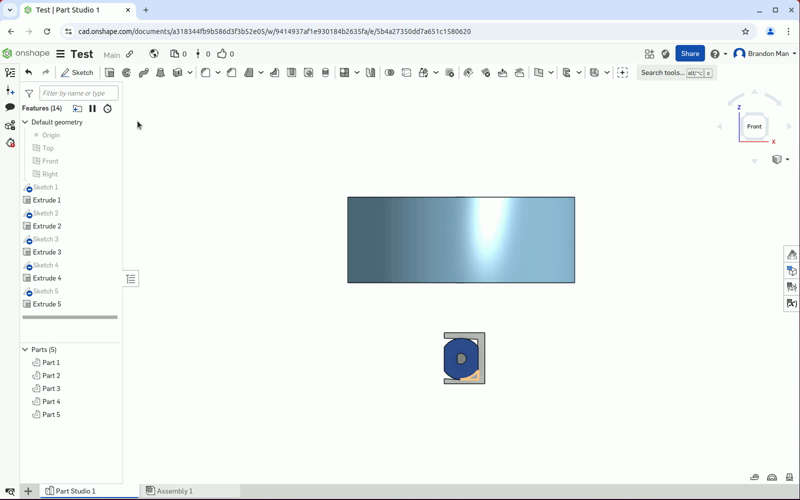
key(shift+h)
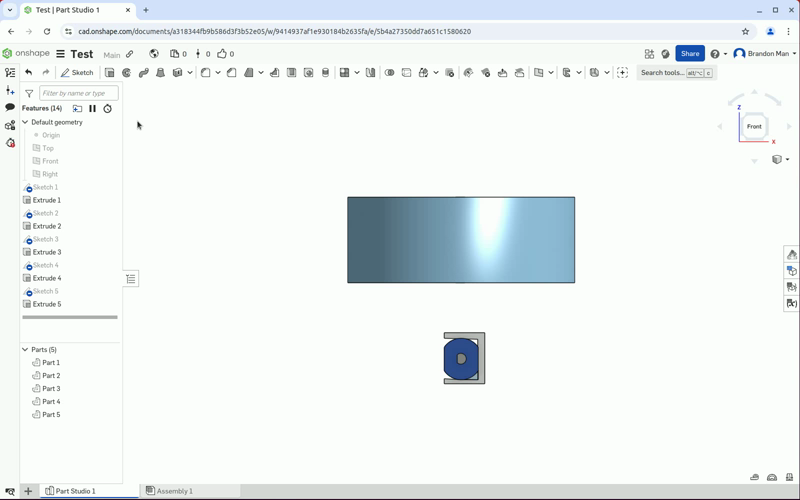
mouse_move(73, 189)
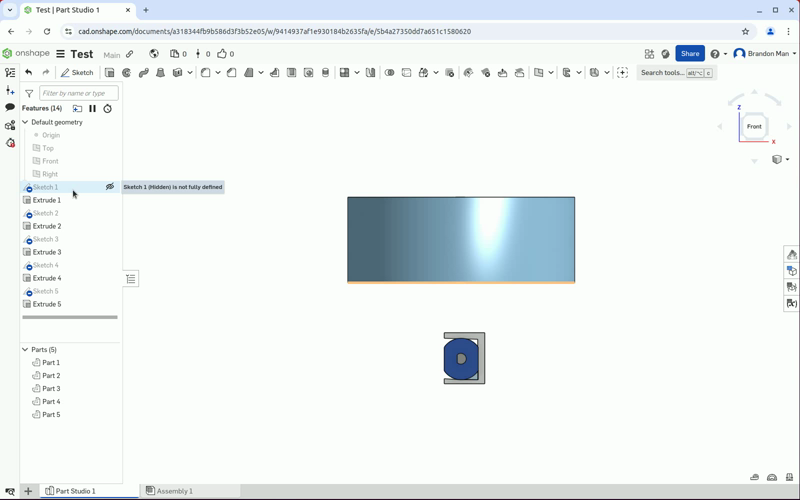
click(73, 189)
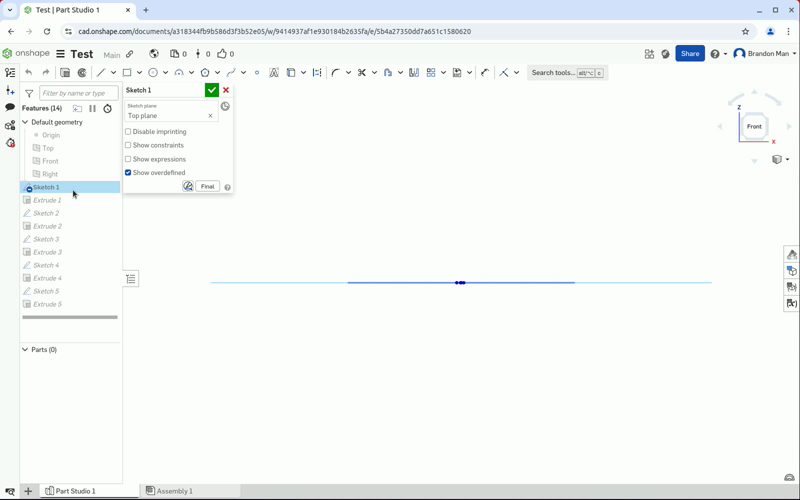
mouse_move(229, 92)
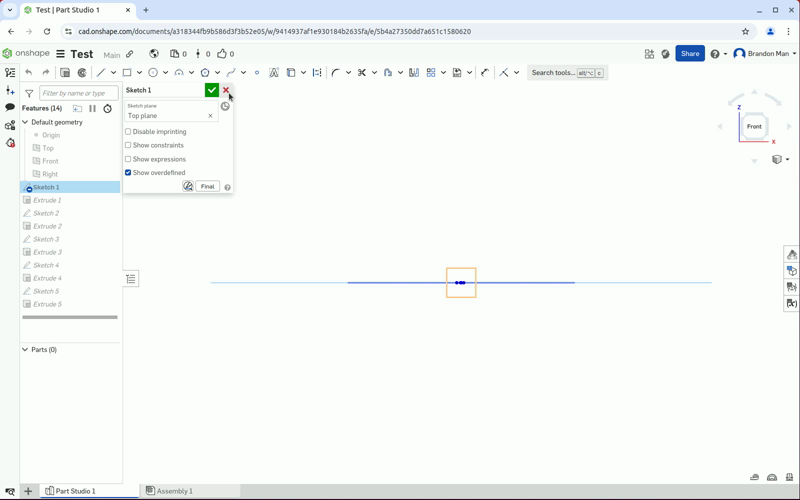
click(229, 92)
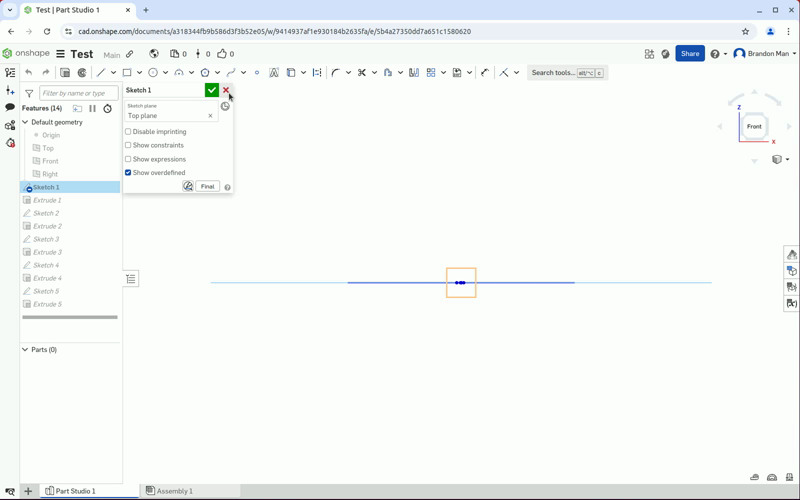
key(shift+s)
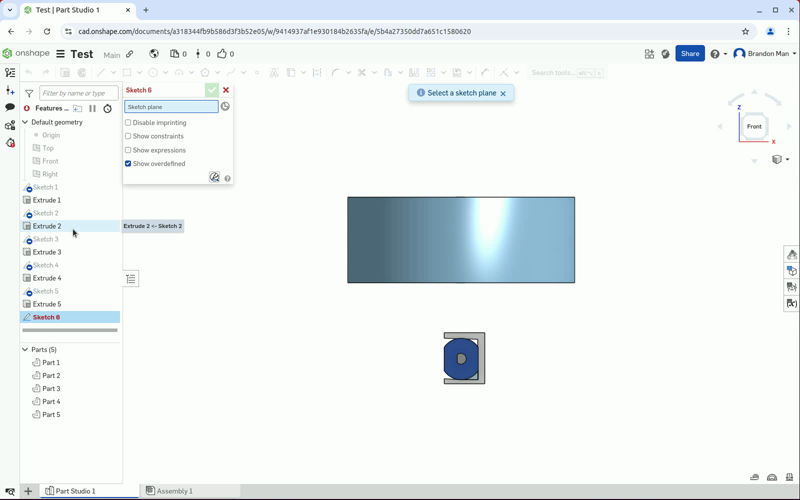
scroll(3)
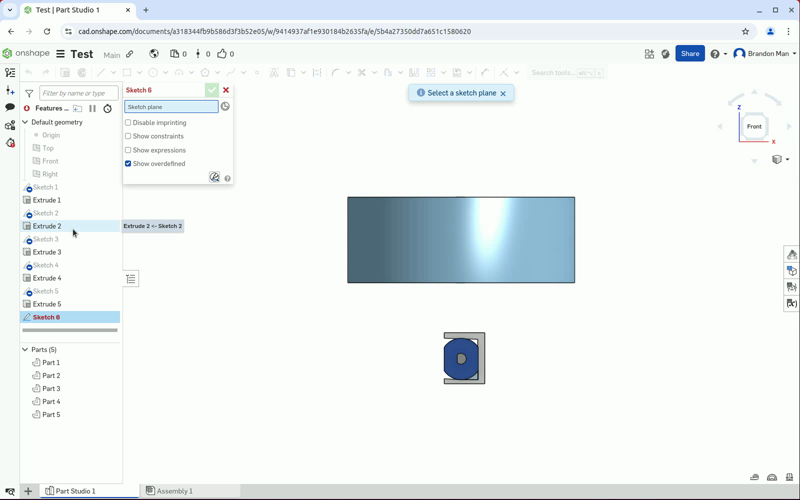
mouse_move(73, 163)
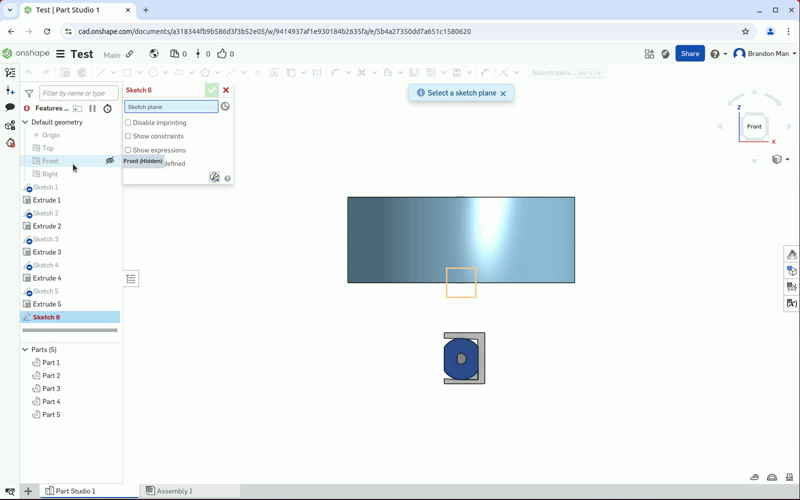
click(73, 163)
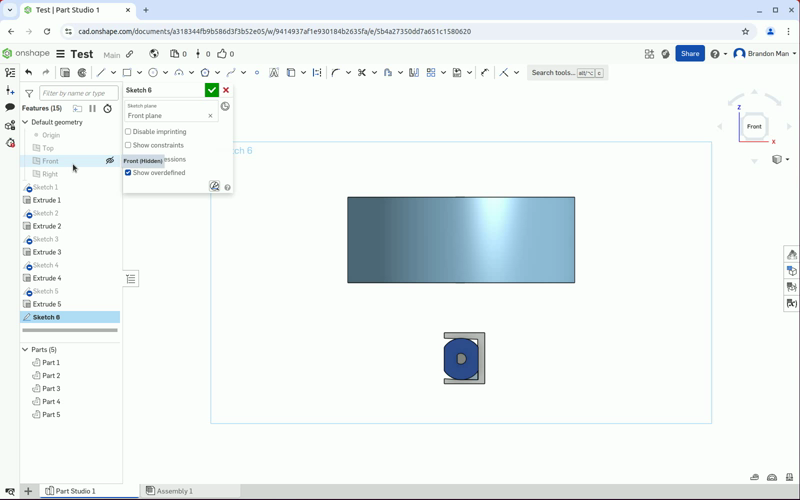
mouse_move(73, 352)
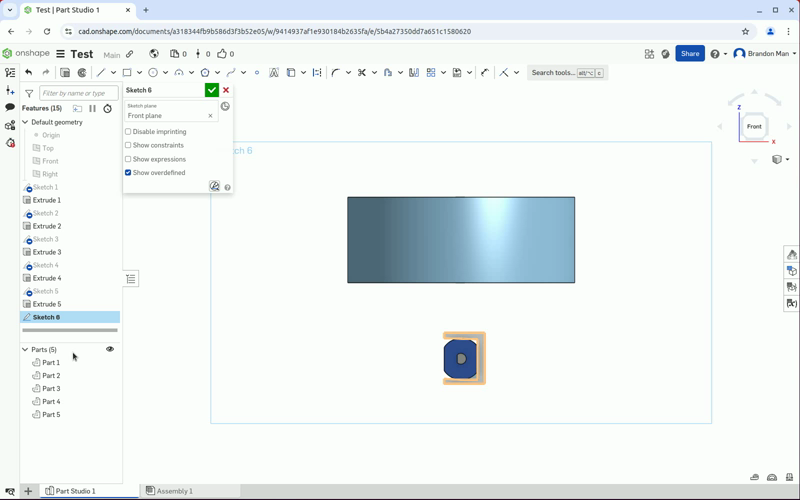
key(y)
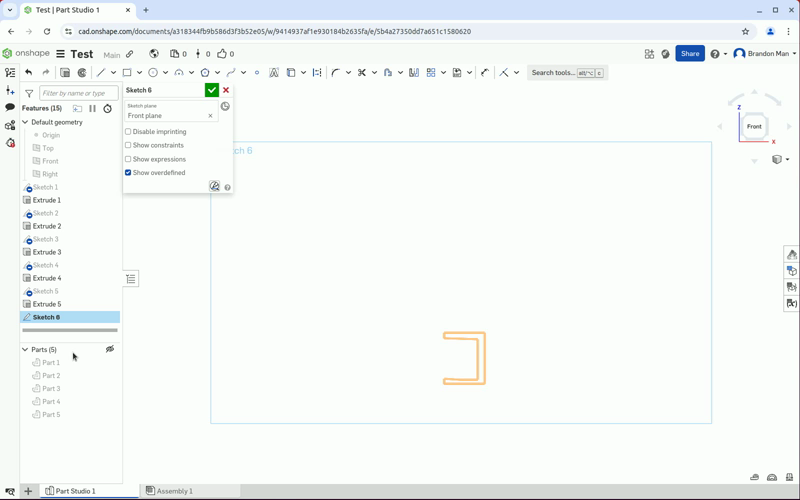
key(a)
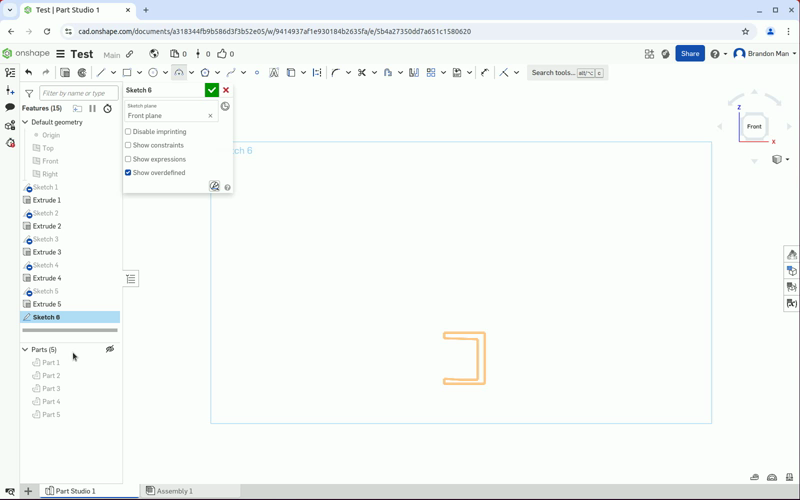
key_down(shift)
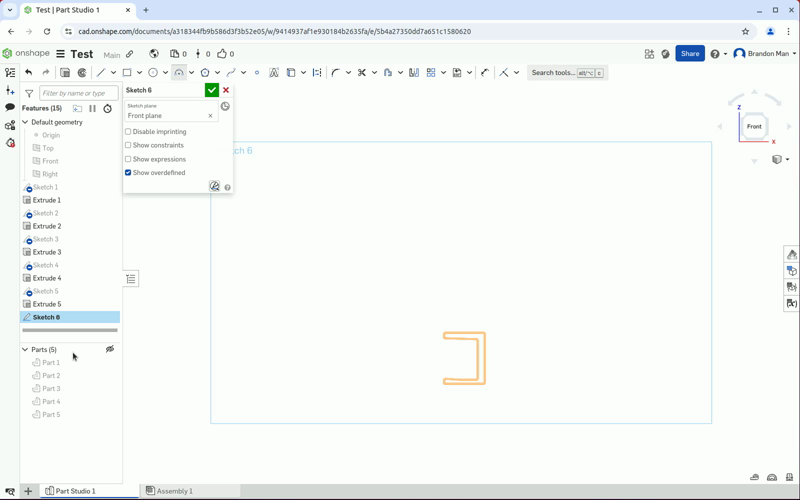
mouse_move(461, 339)
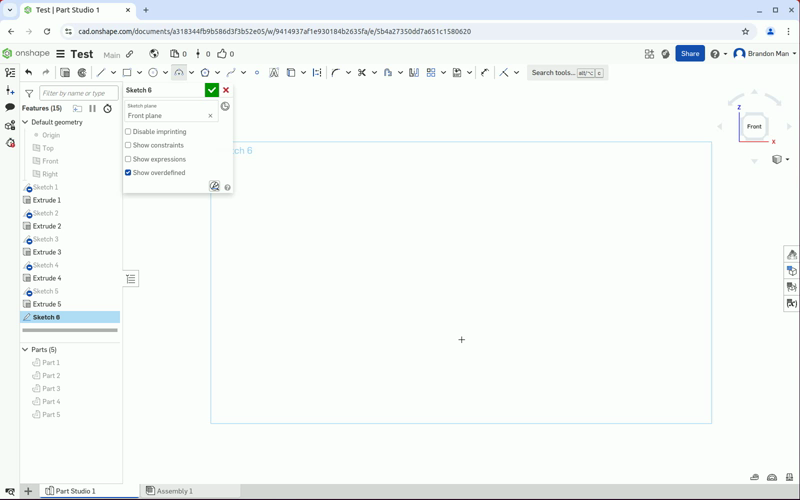
click(461, 339)
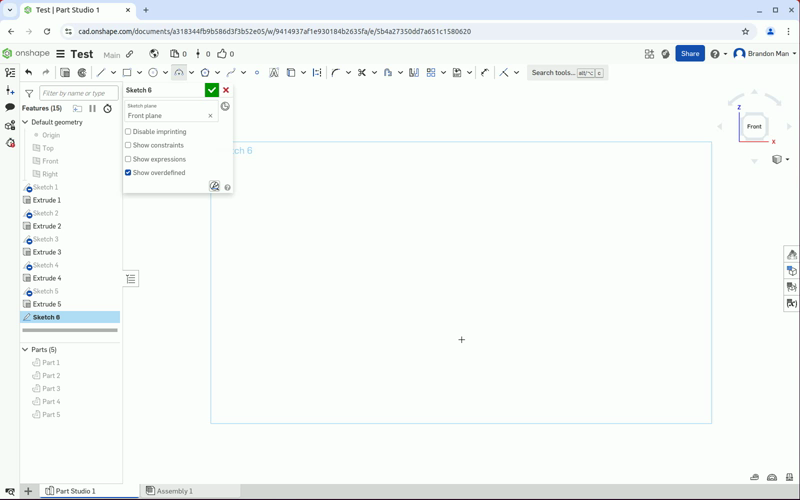
key_up(shift)
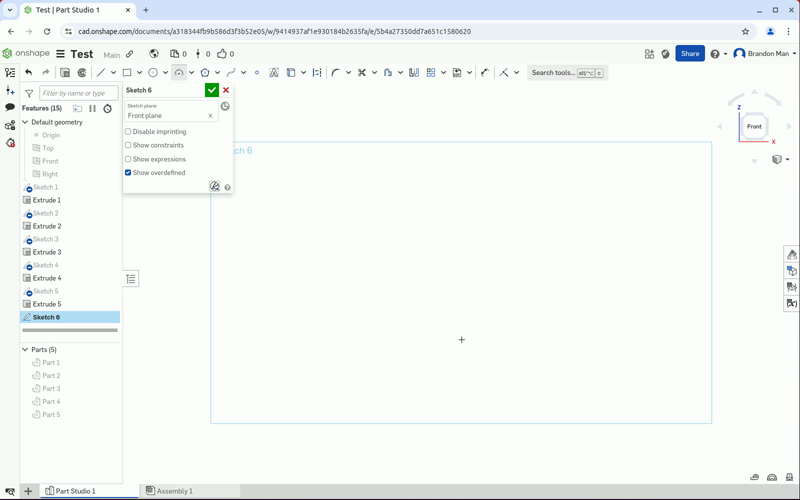
key_down(shift)
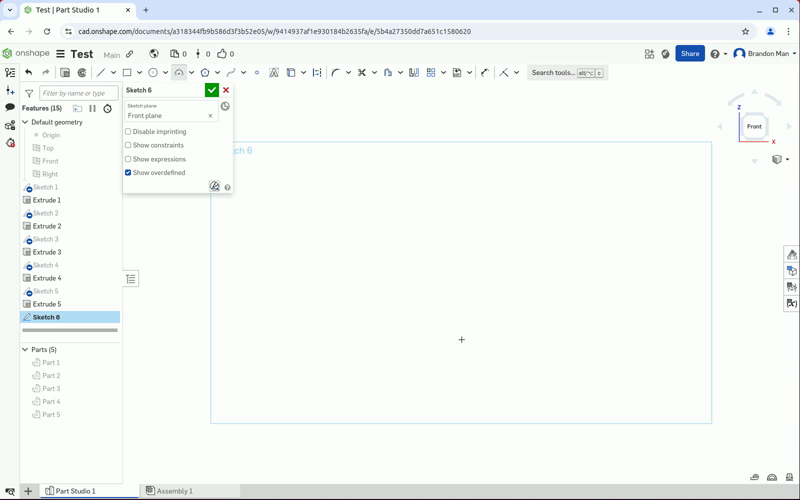
mouse_move(479, 348)
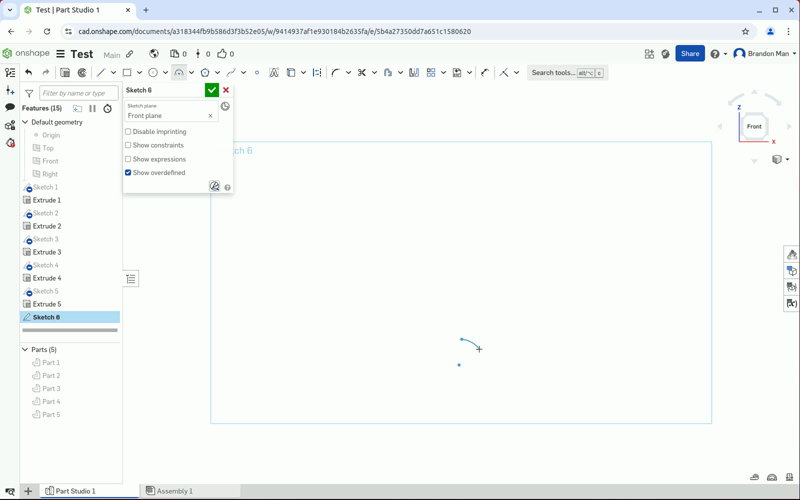
click(479, 348)
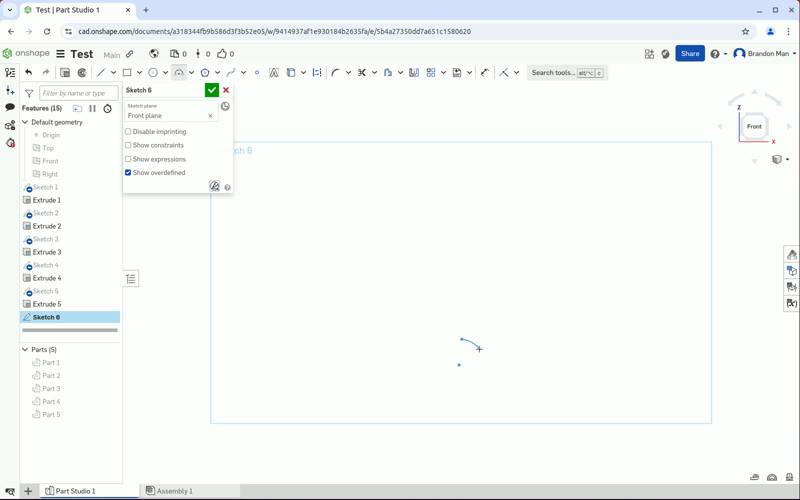
mouse_move(471, 341)
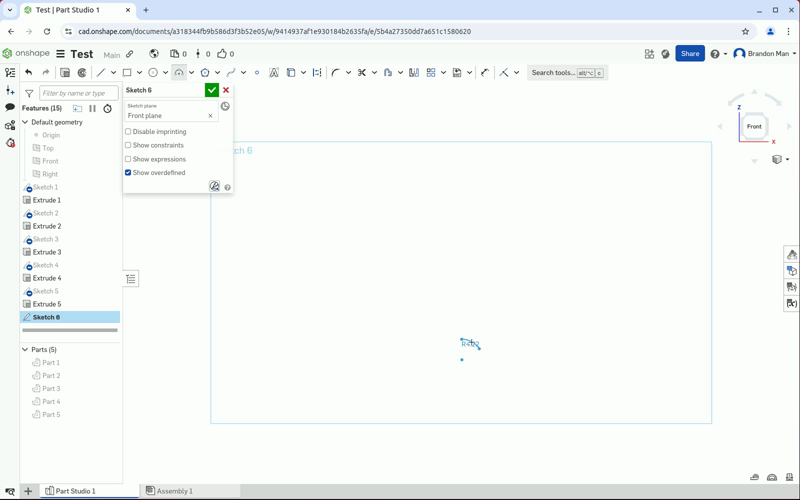
click(471, 341)
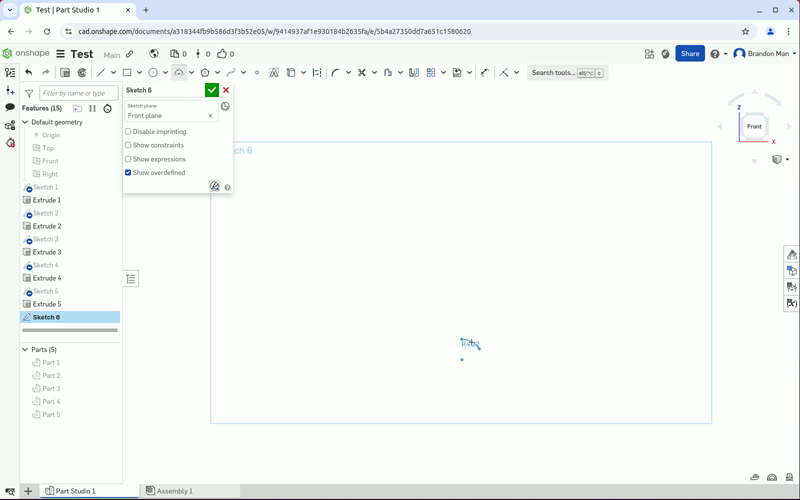
key_up(shift)
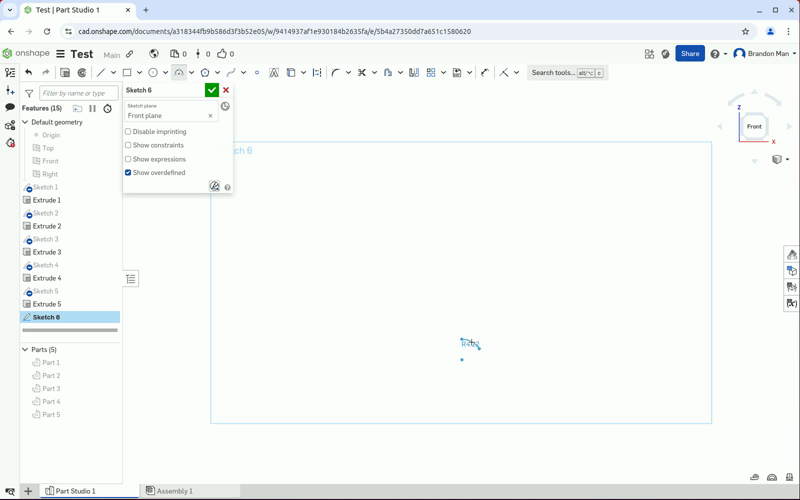
key(esc)
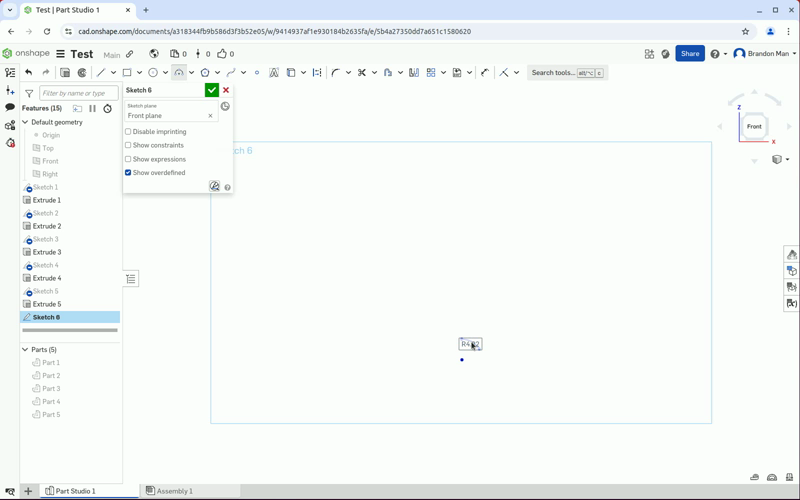
key(l)
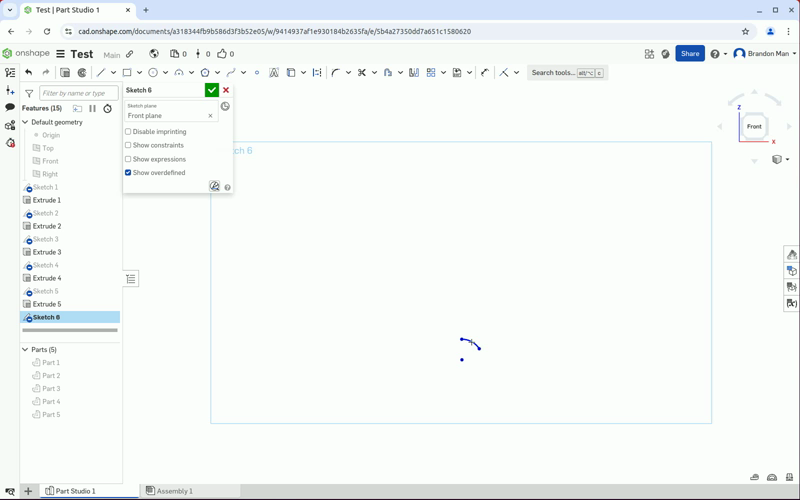
mouse_move(479, 348)
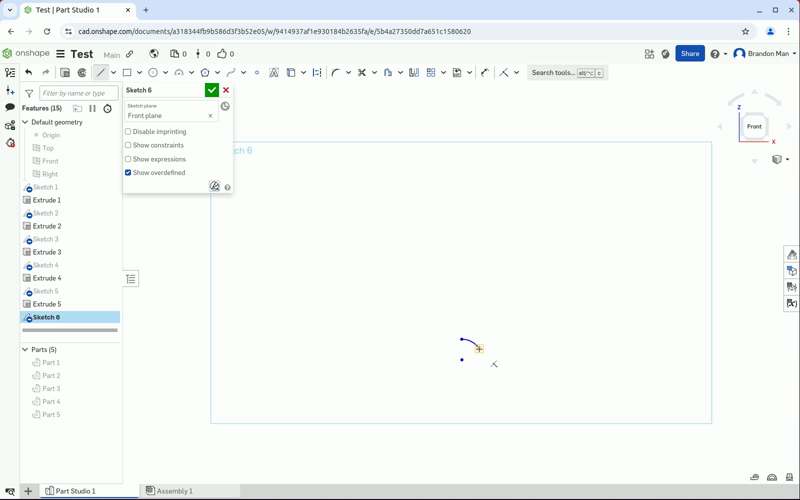
click(479, 348)
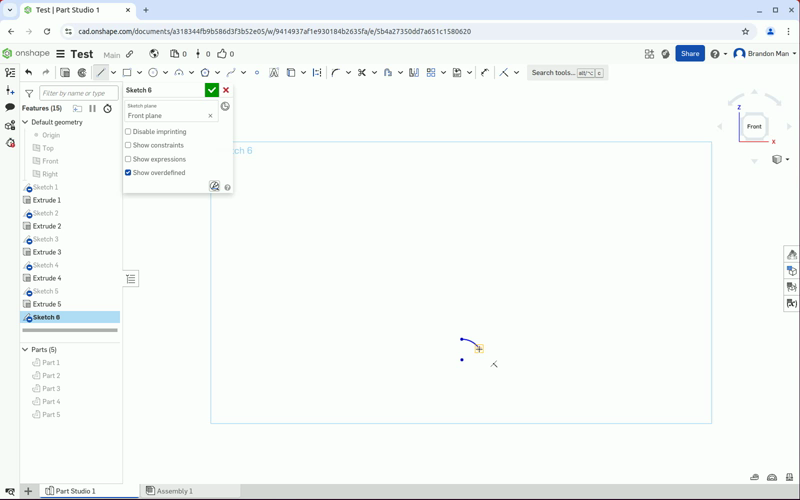
key_down(shift)
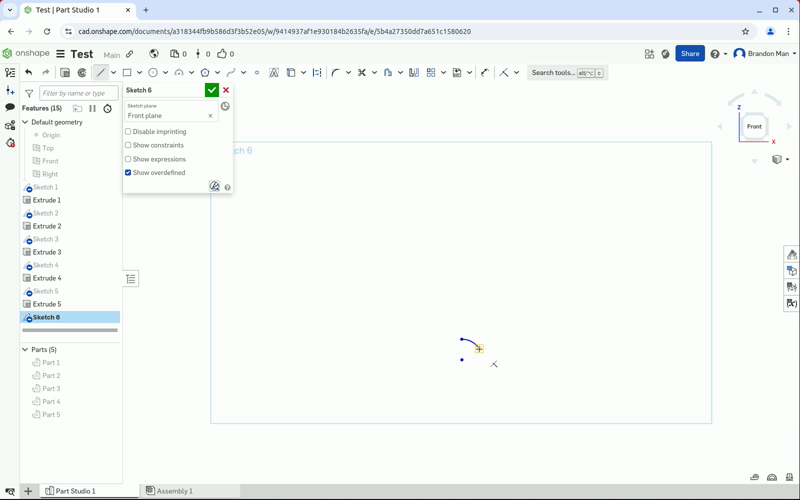
mouse_move(509, 348)
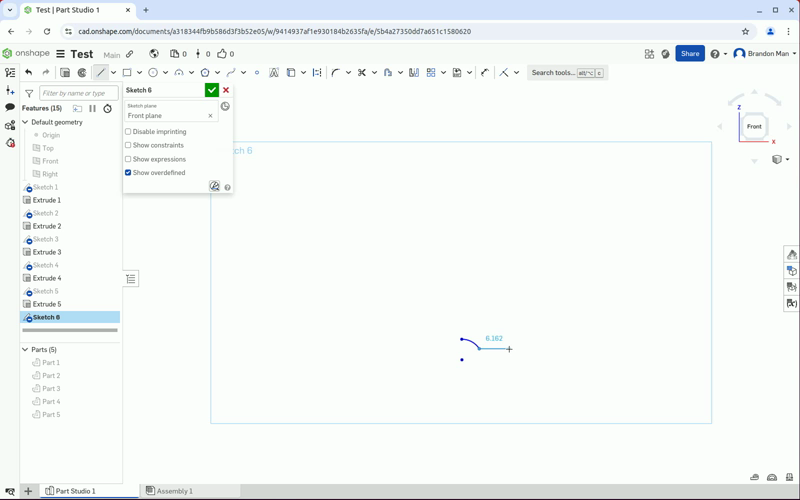
mouse_move(479, 339)
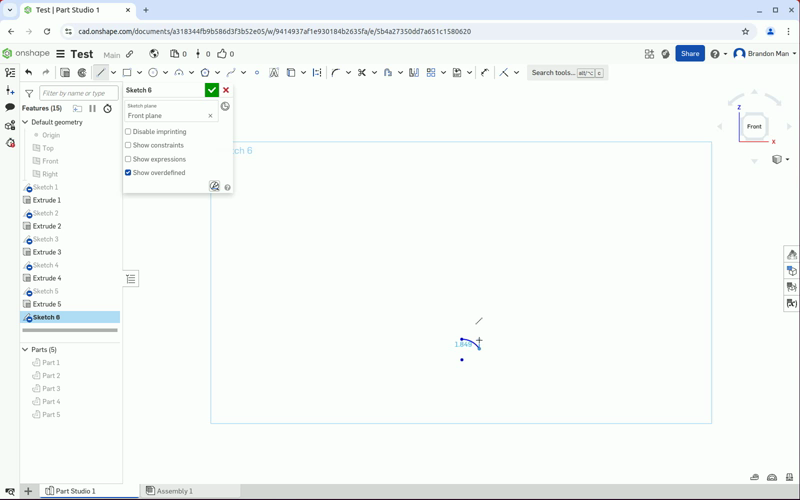
click(479, 339)
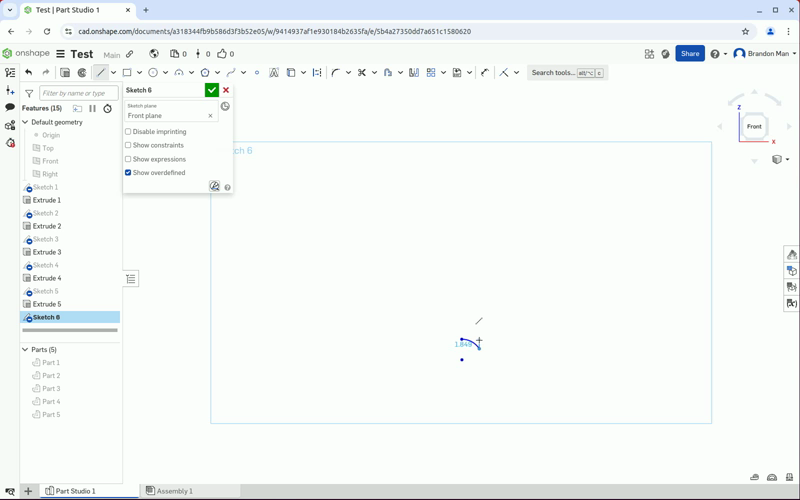
key_up(shift)
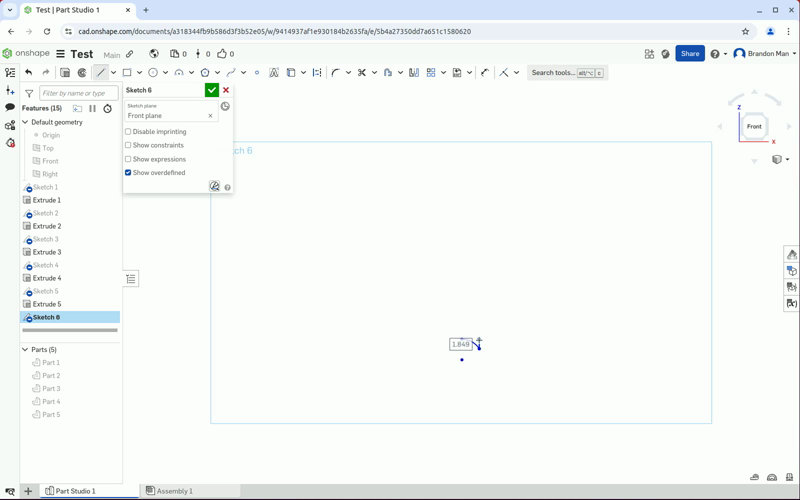
mouse_move(509, 339)
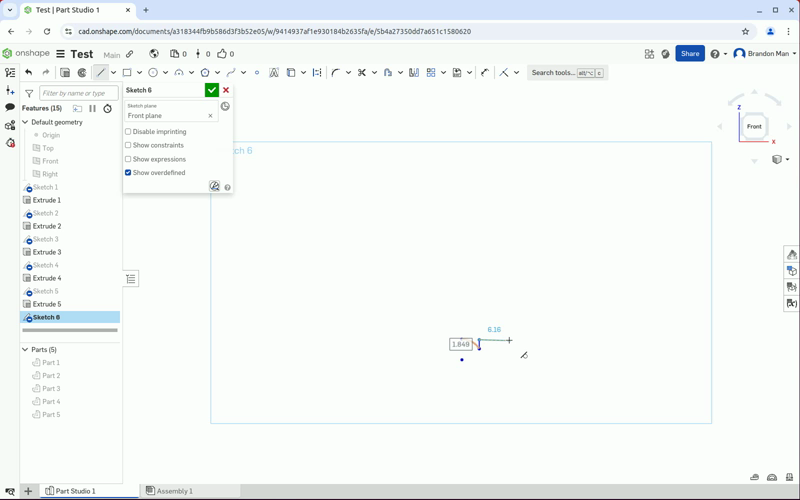
key_down(shift)
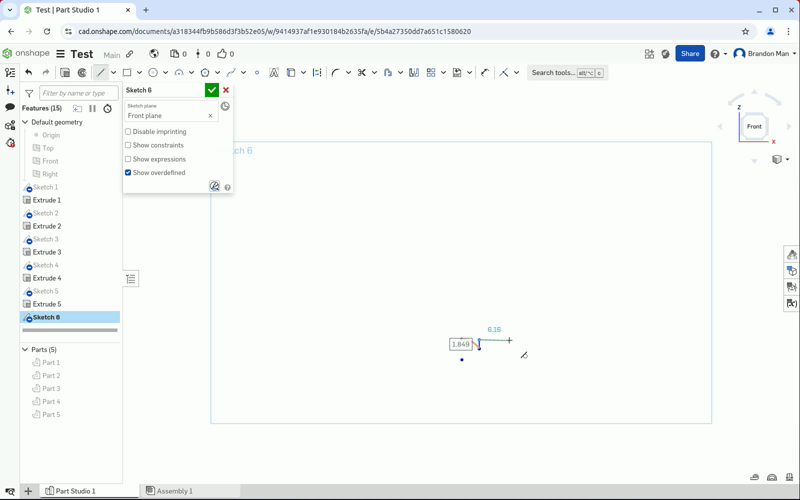
mouse_move(461, 339)
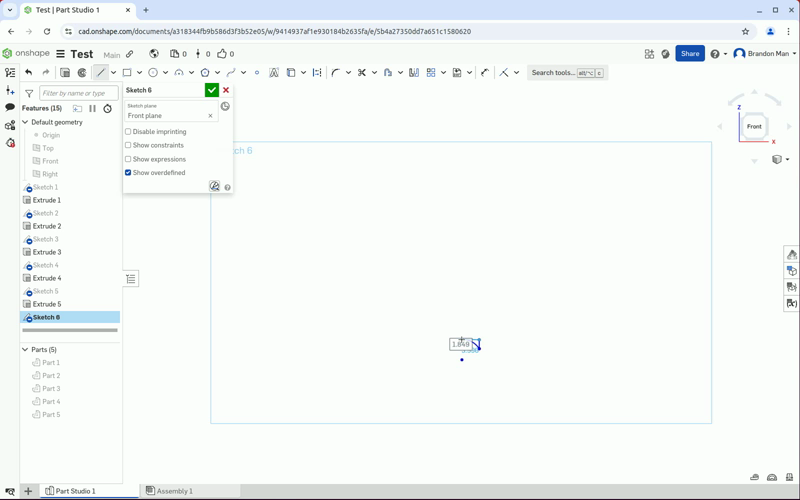
key_up(shift)
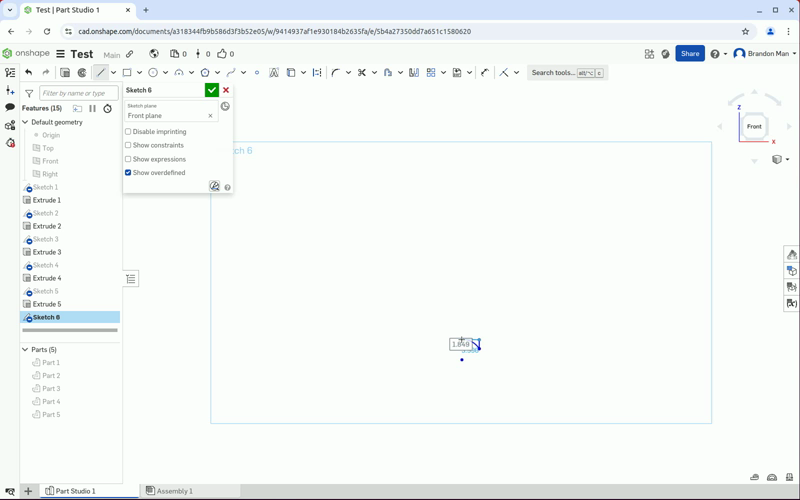
click(461, 339)
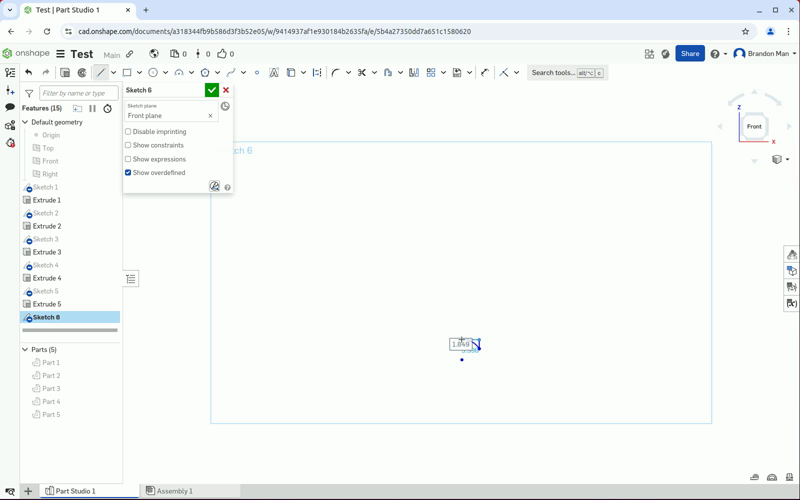
key(esc)
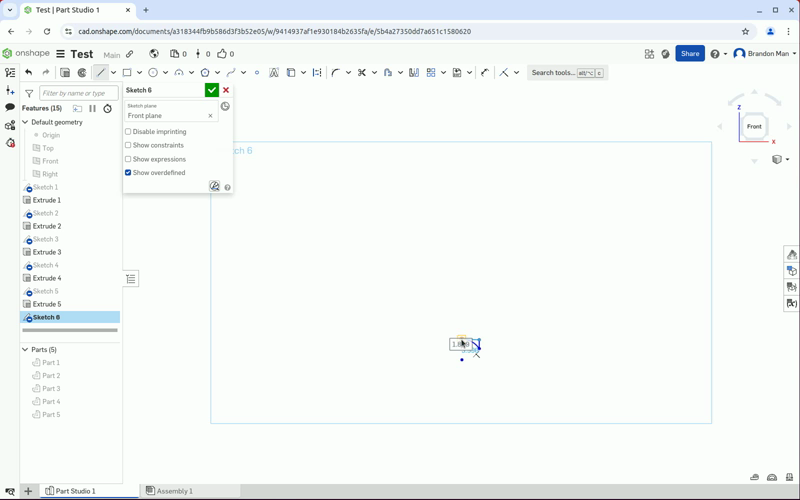
mouse_move(477, 341)
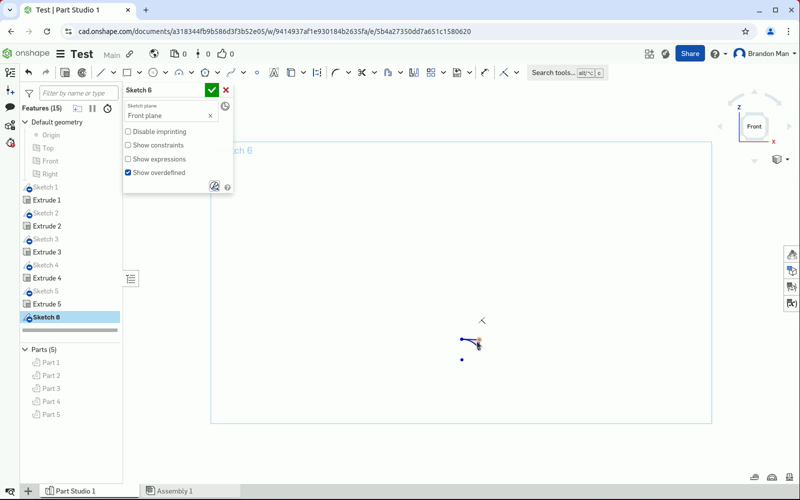
scroll(6)
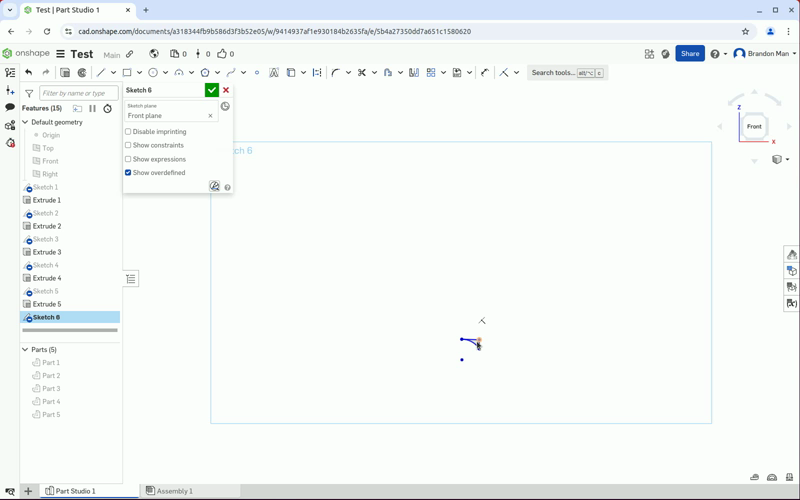
scroll(6)
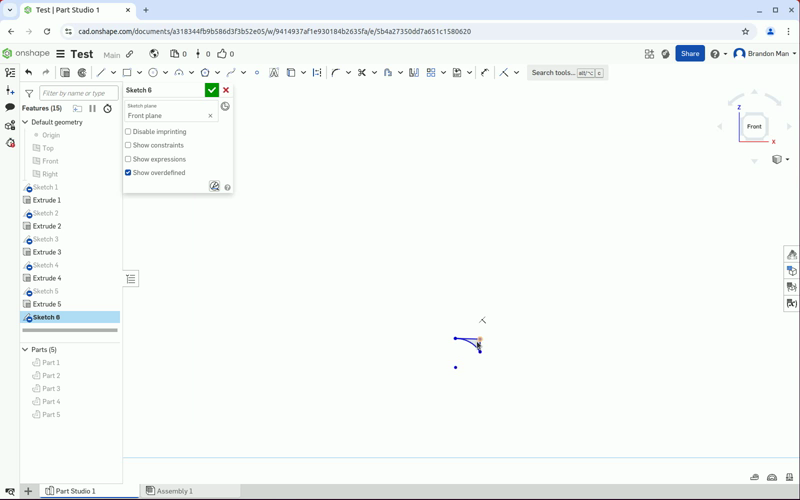
scroll(6)
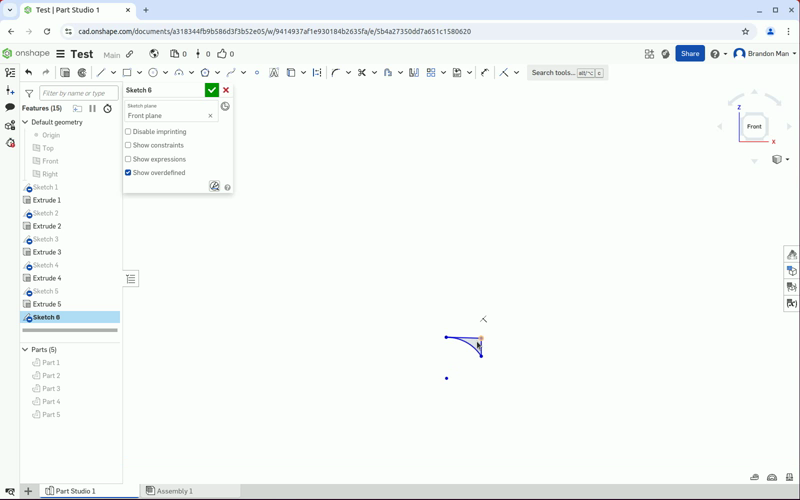
scroll(6)
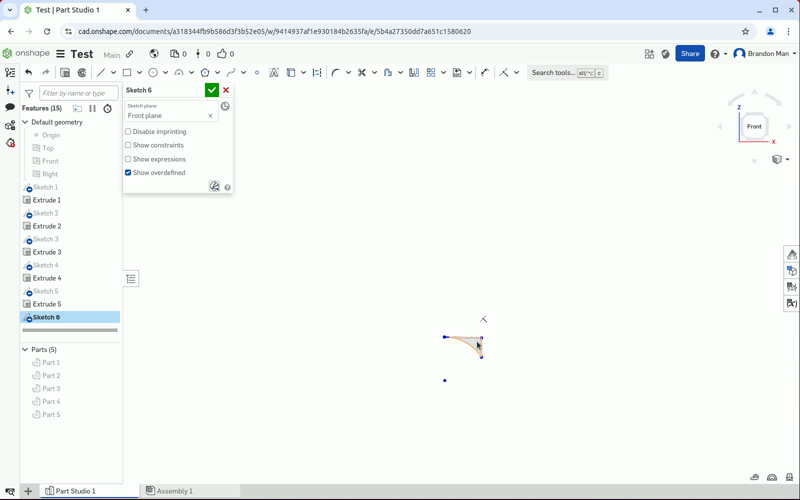
scroll(6)
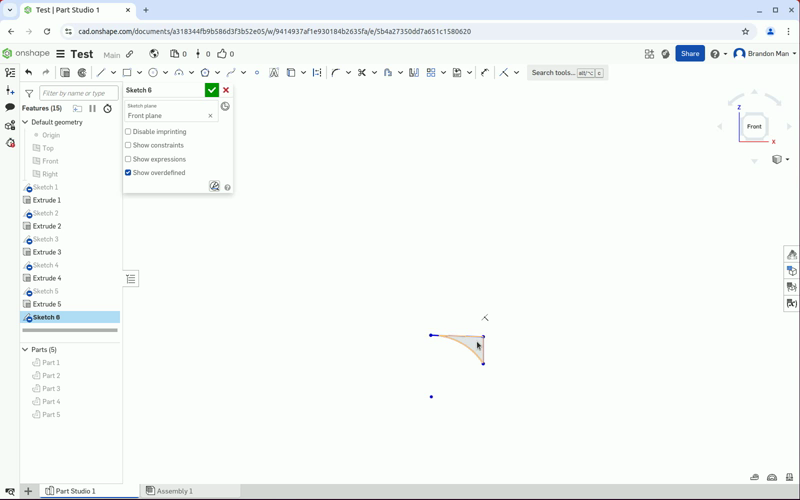
scroll(6)
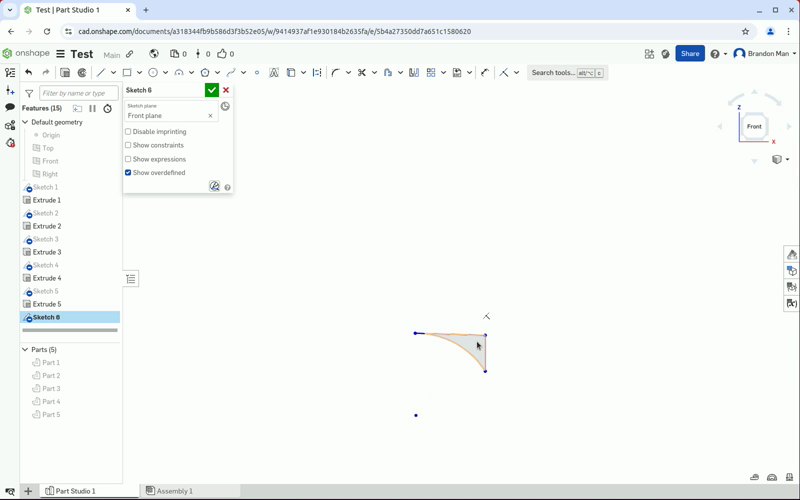
scroll(6)
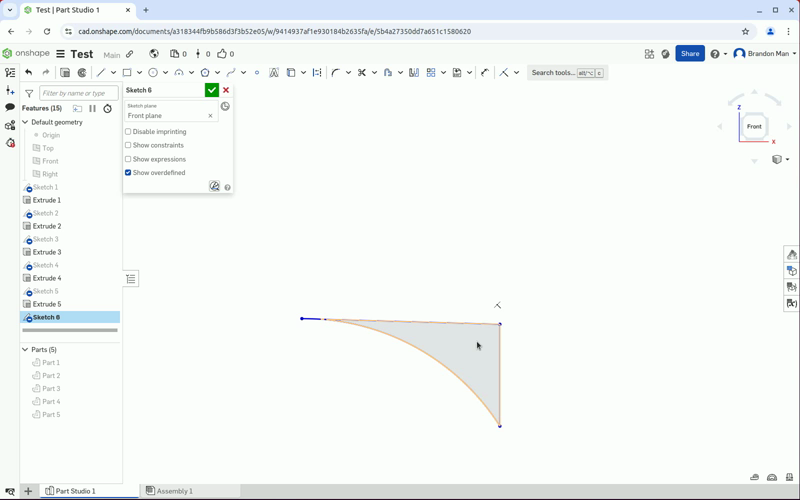
click(477, 341)
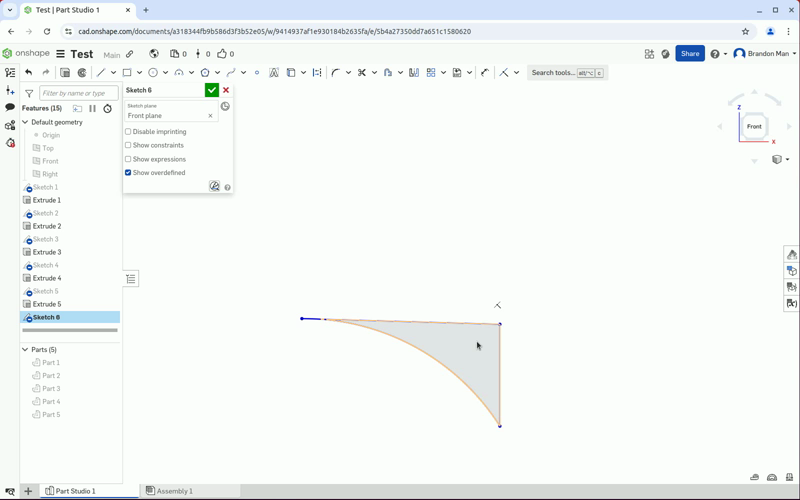
scroll(-6)
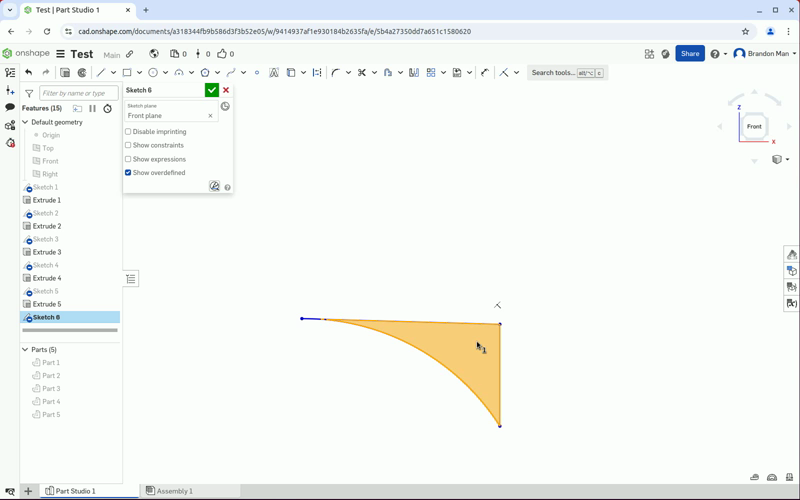
scroll(-6)
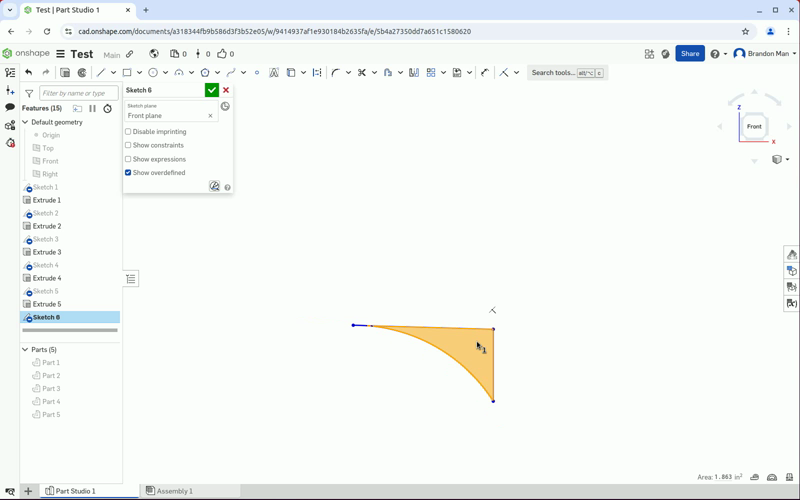
scroll(-6)
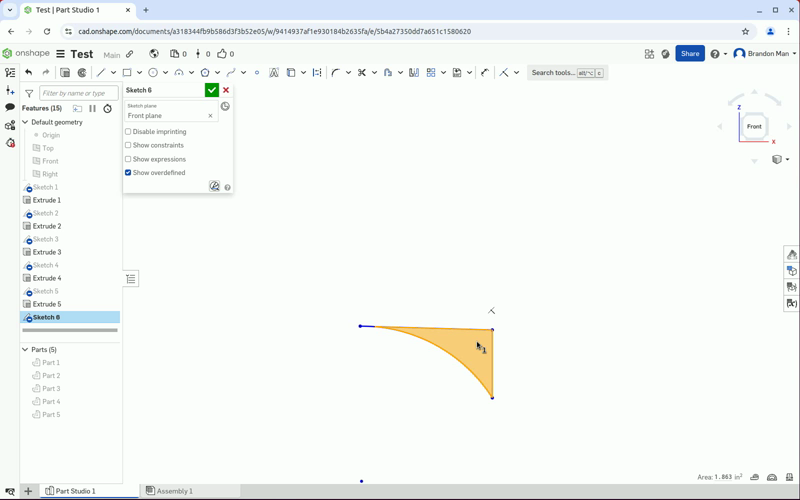
scroll(-6)
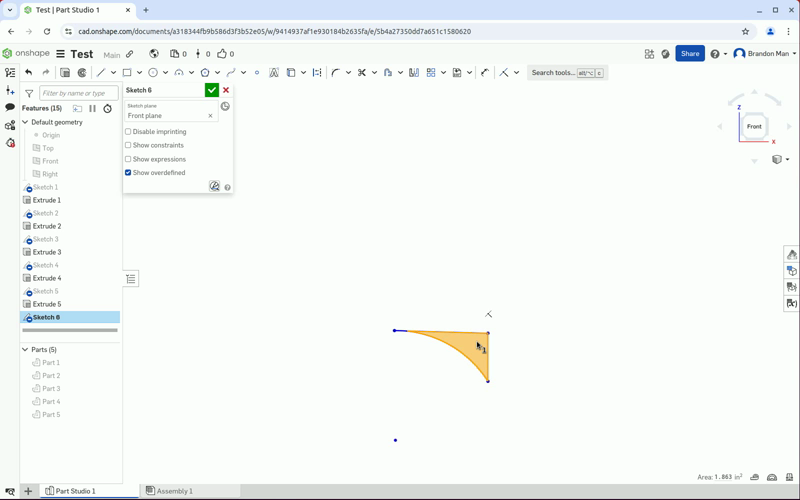
scroll(-6)
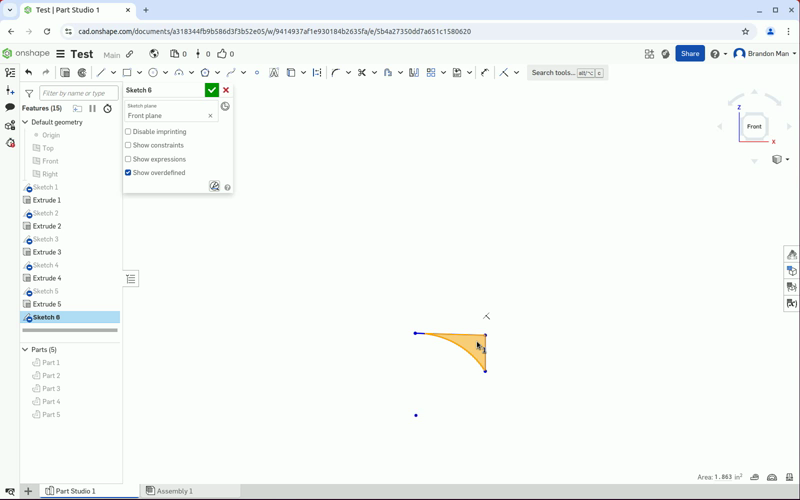
scroll(-6)
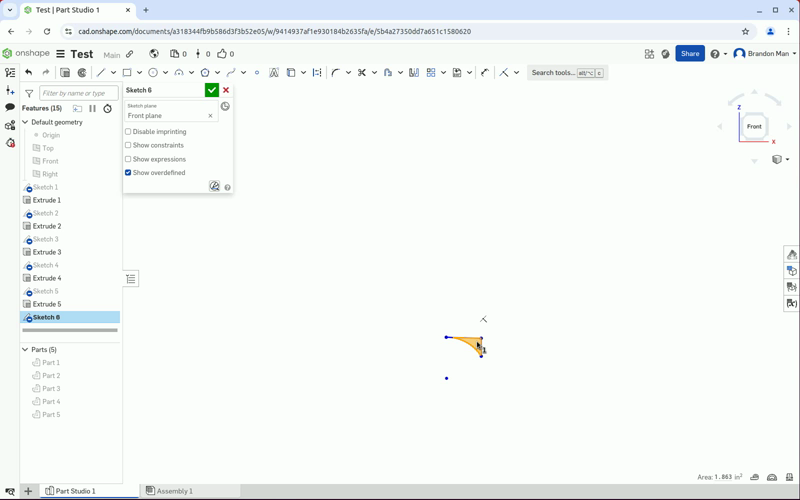
scroll(-6)
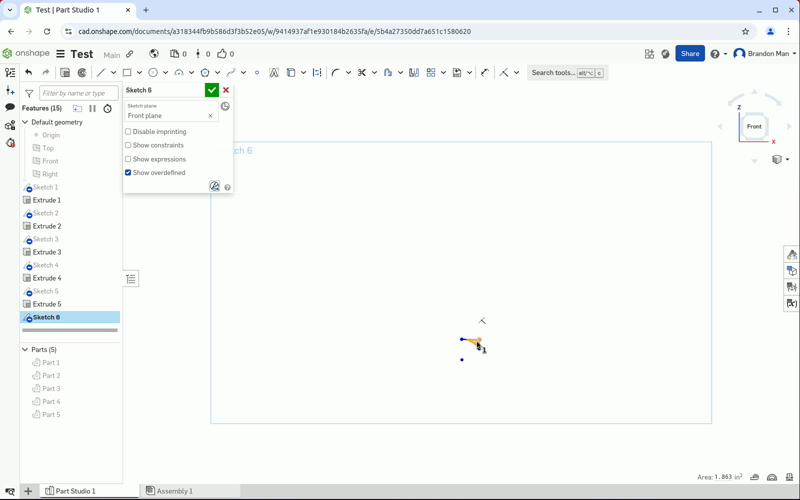
mouse_move(73, 352)
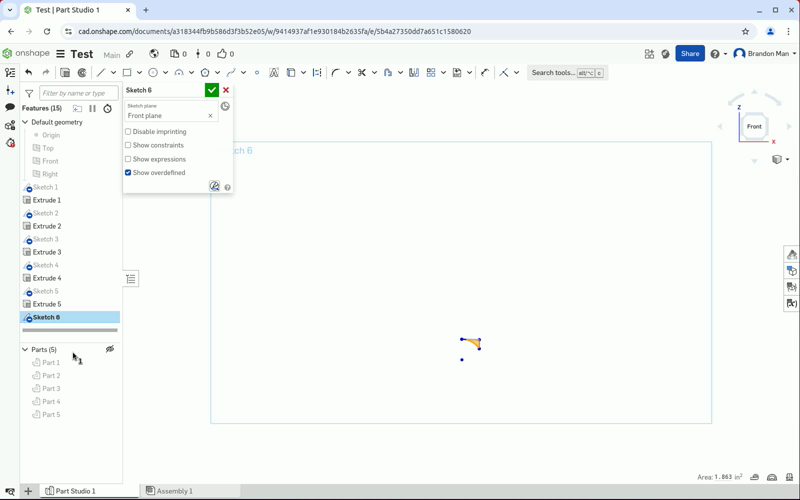
key(shift+y)
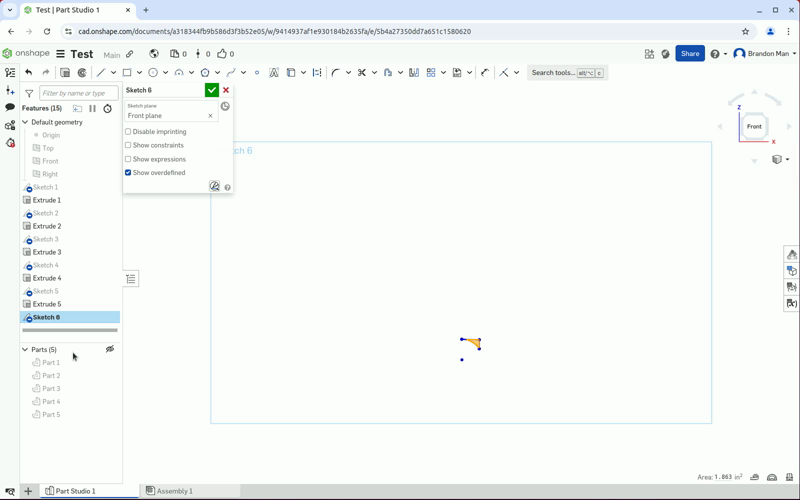
key(shift+e)
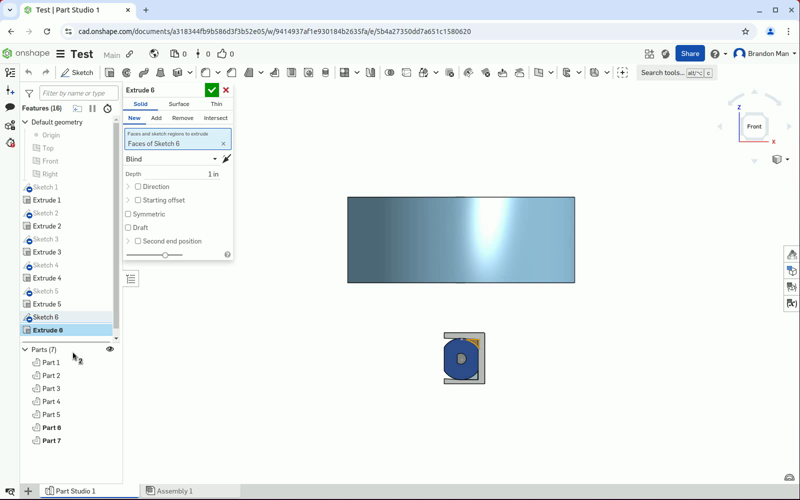
mouse_move(143, 106)
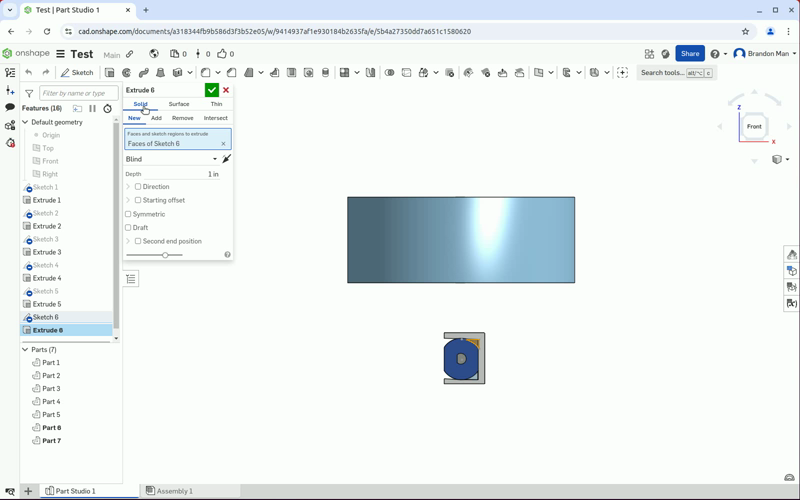
click(143, 106)
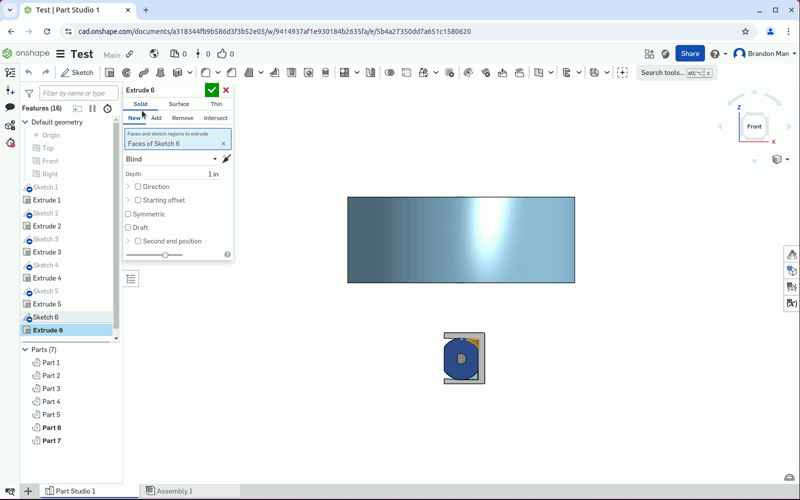
mouse_move(137, 120)
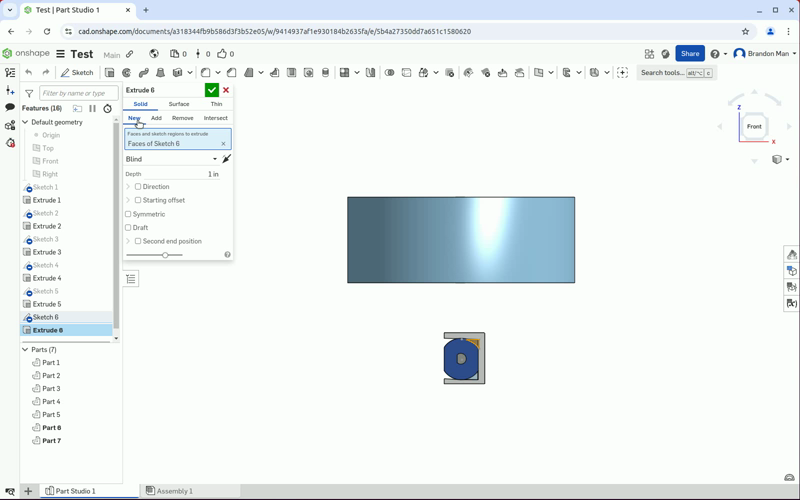
click(137, 120)
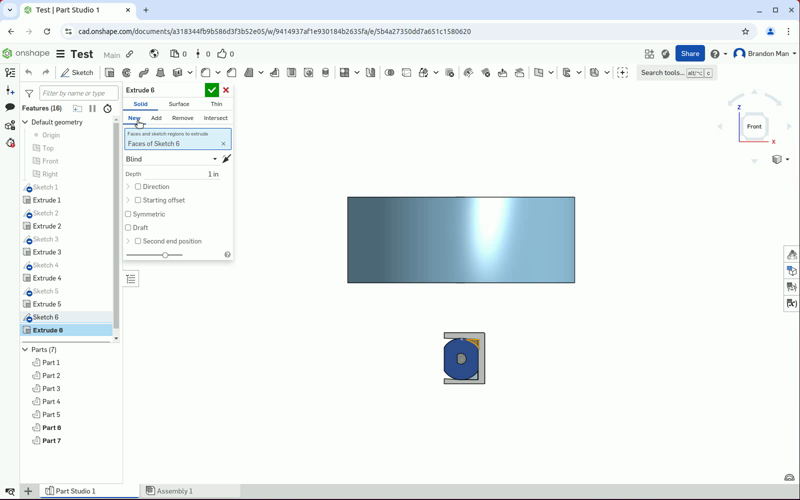
key(tab, 4)
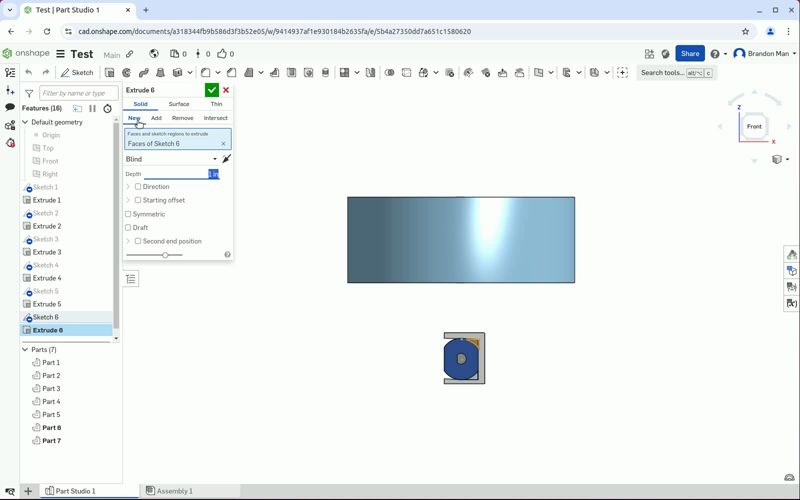
text(10.11)
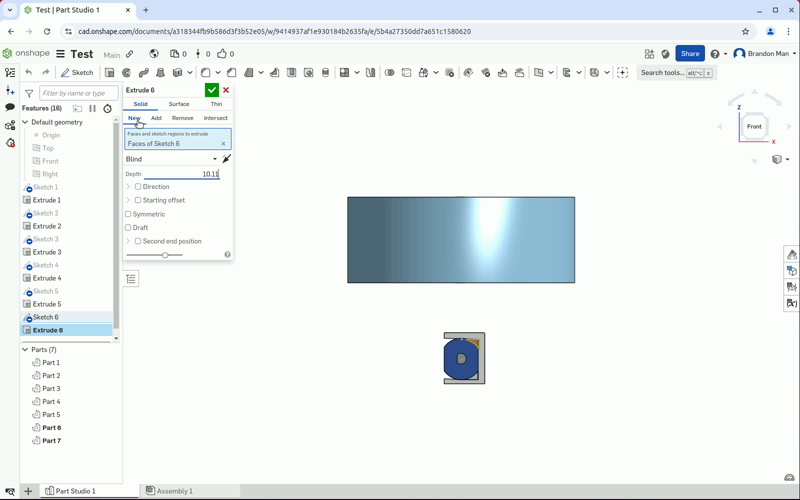
key(enter)
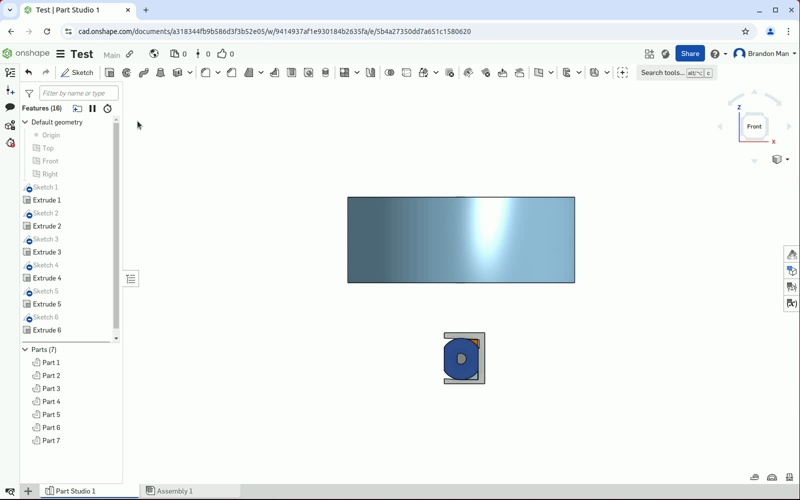
key(shift+h)
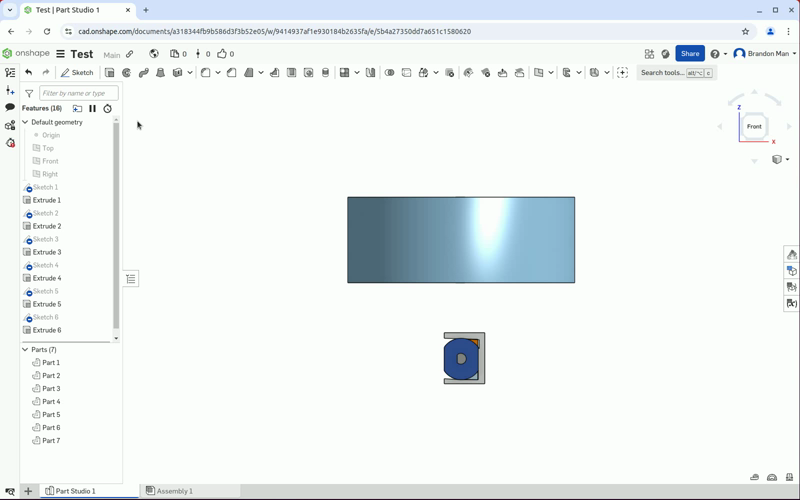
key(shift+h)
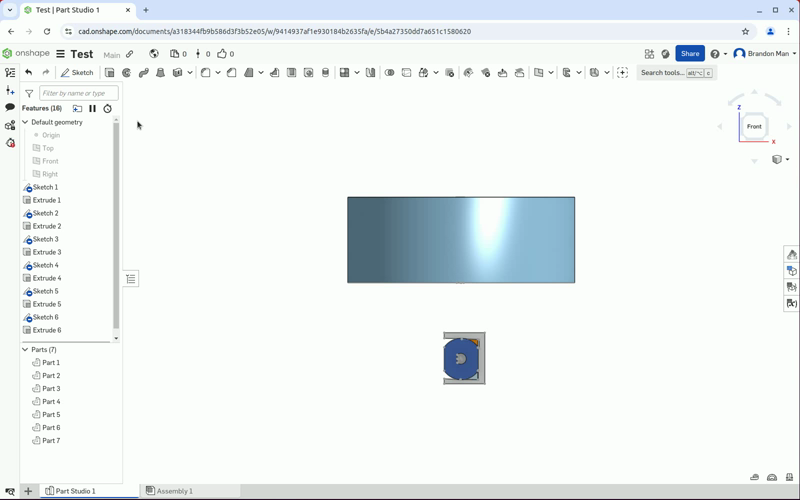
key(shift+7)
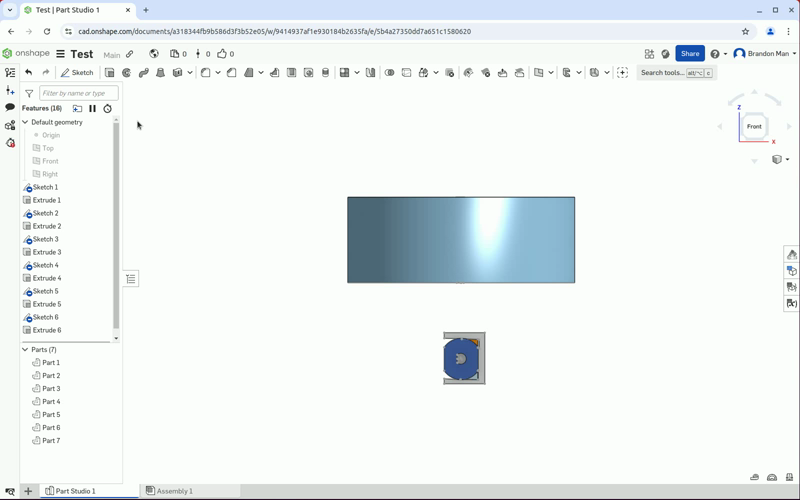
key(left, 2)
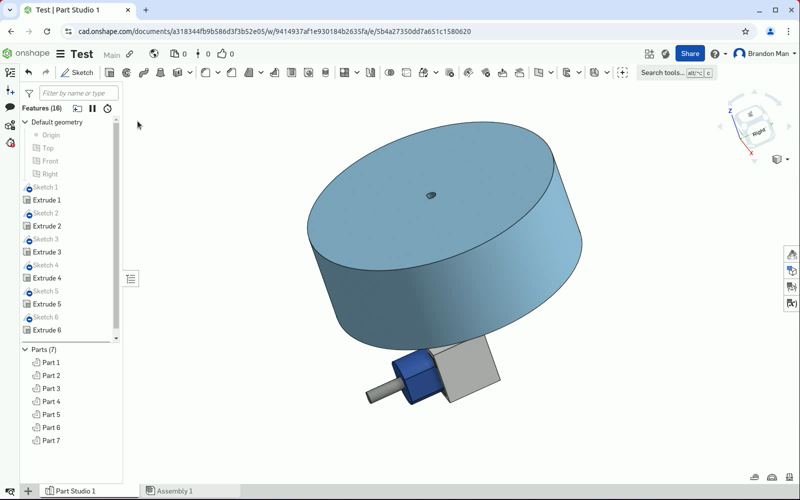
key(down, 2)
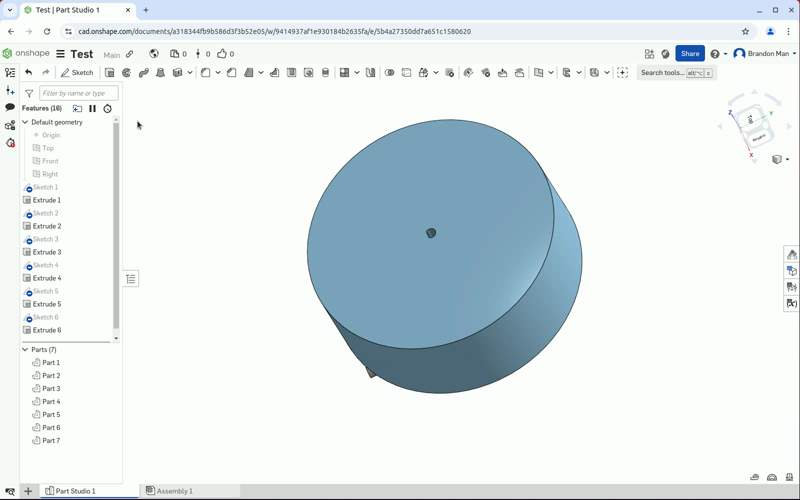
key(up, 2)
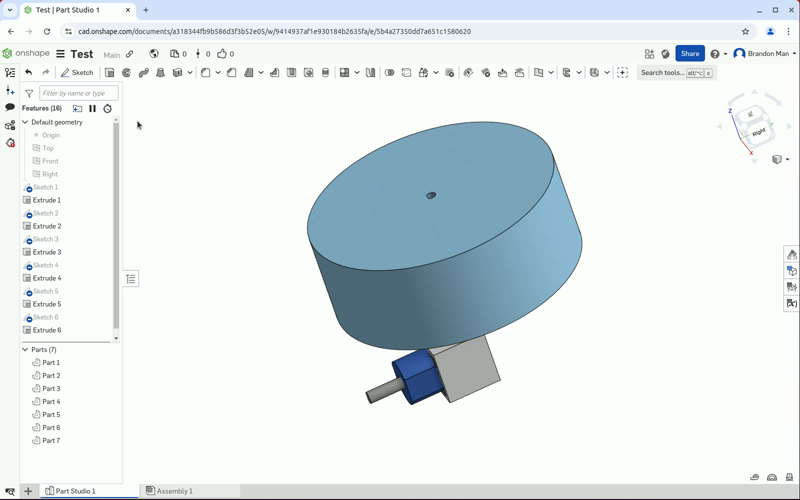
key(right, 2)
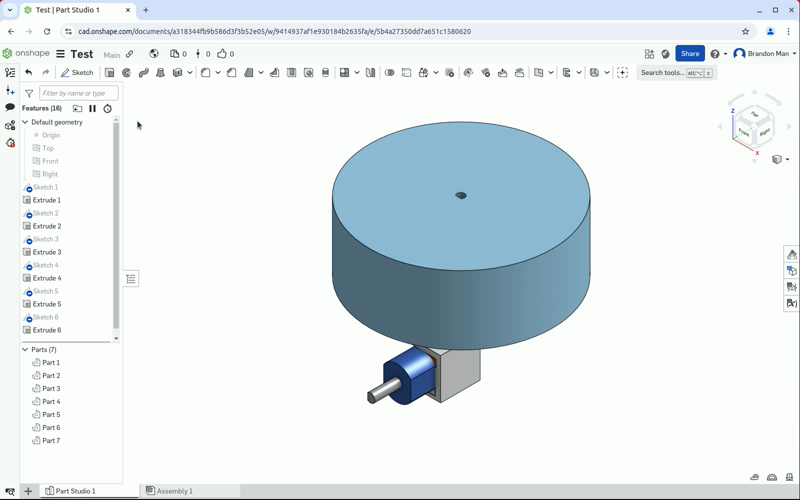
mouse_move(69, 189)
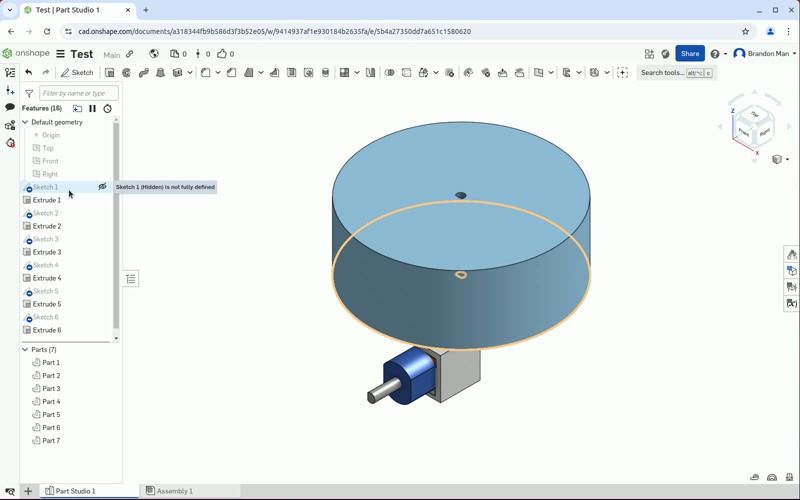
click(69, 189)